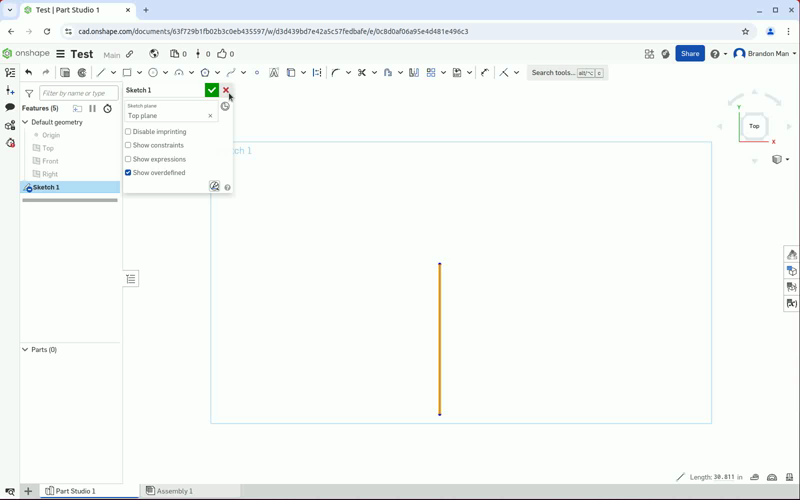
key(shift+h)
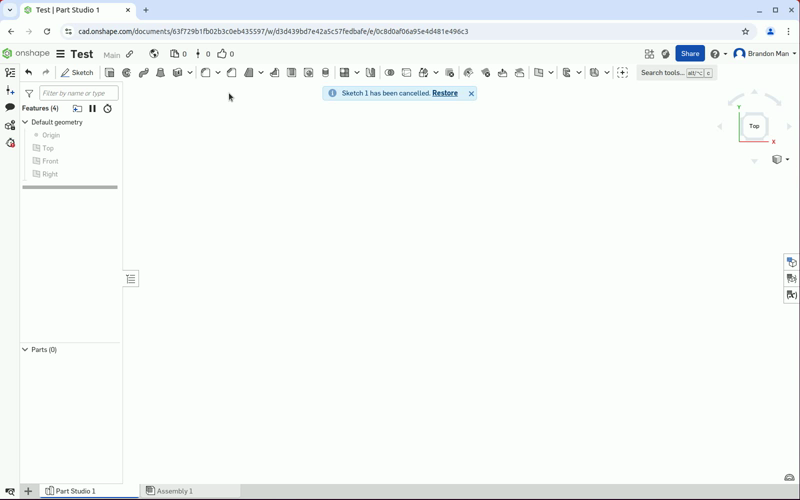
mouse_move(73, 352)
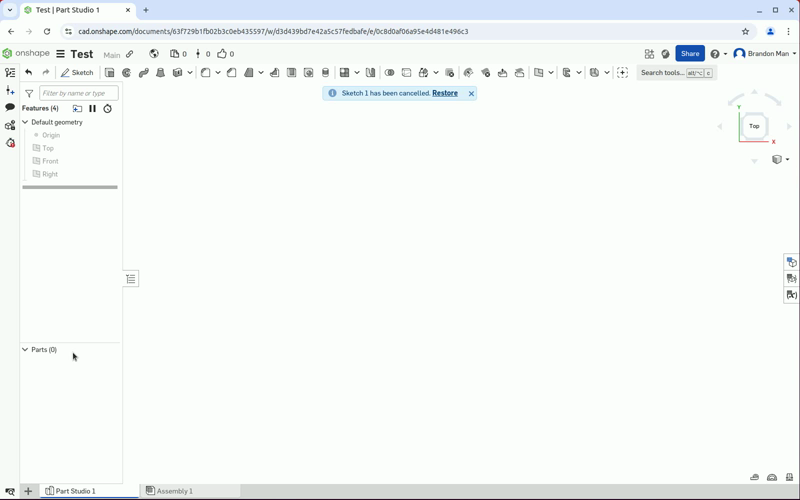
key(y)
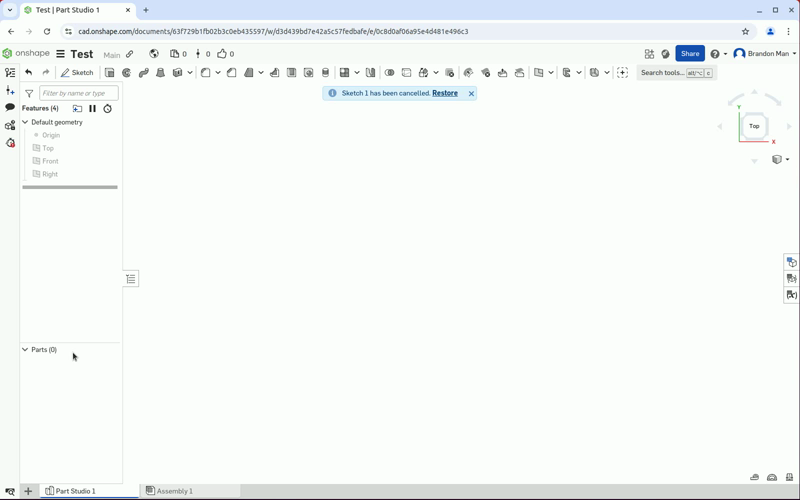
key(shift+p)
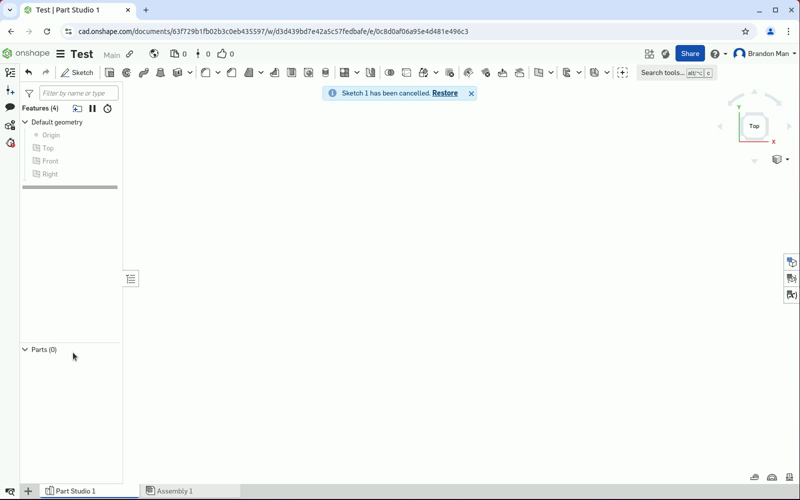
key(space)
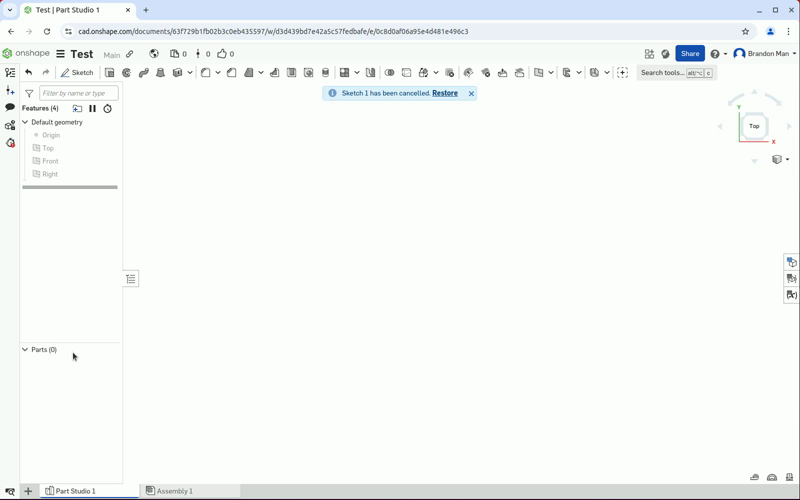
key_down(shift)
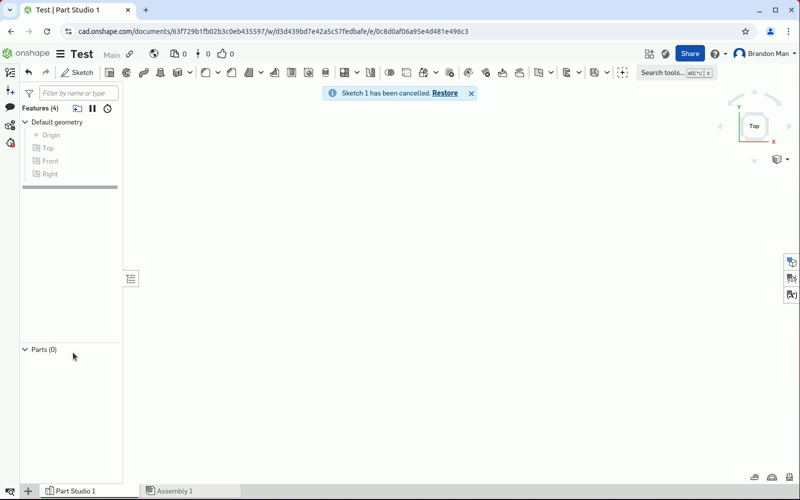
key(up)
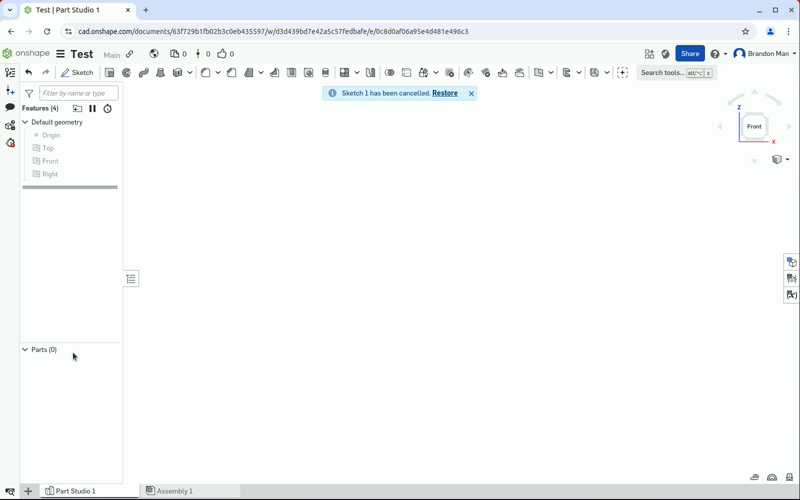
key_up(shift)
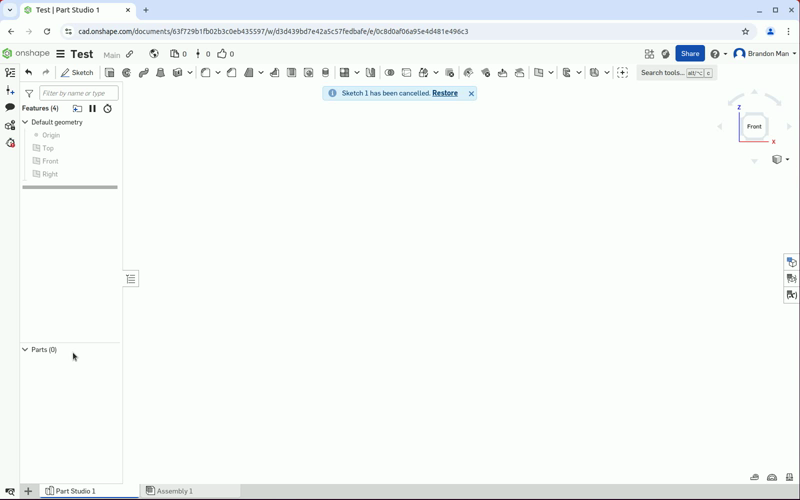
mouse_move(73, 352)
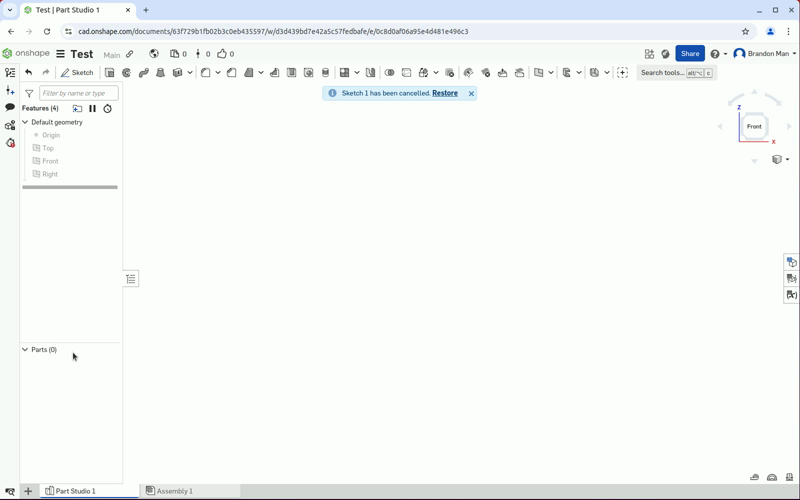
key(shift+y)
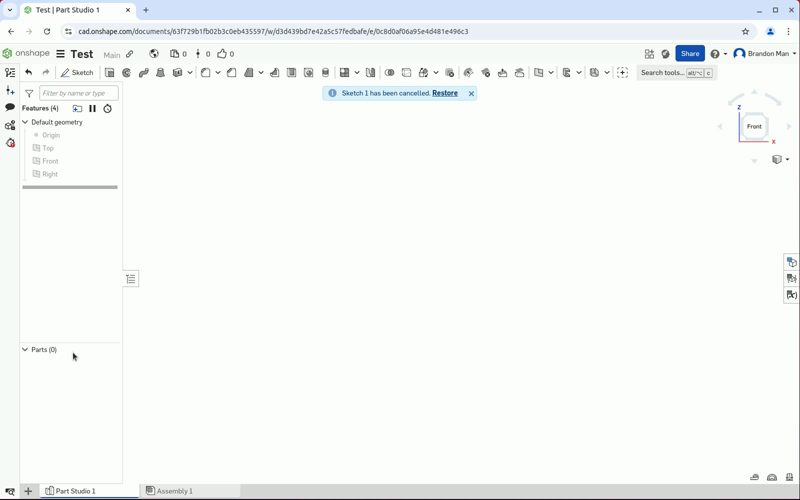
key(shift+s)
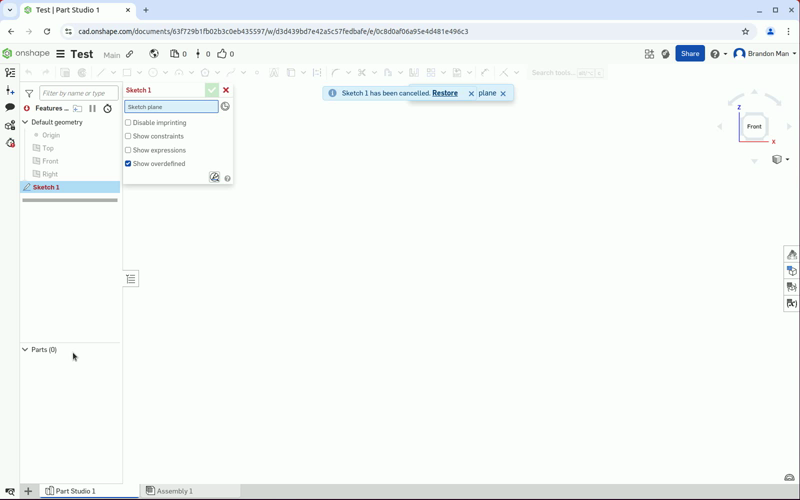
mouse_move(73, 163)
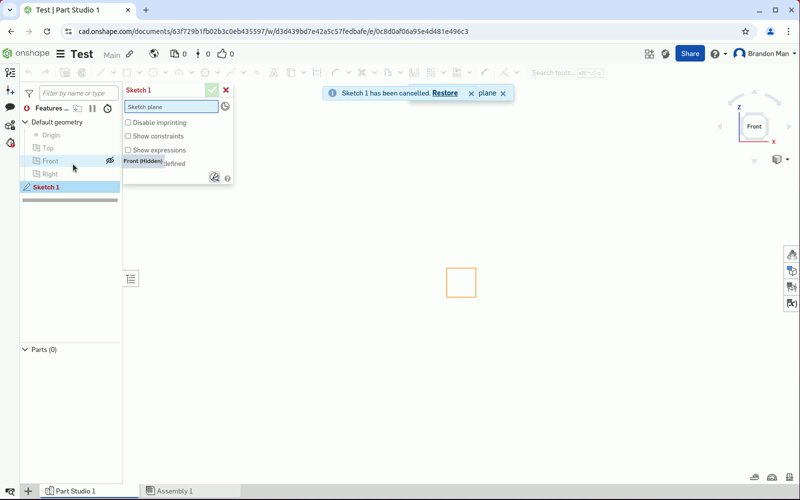
click(73, 163)
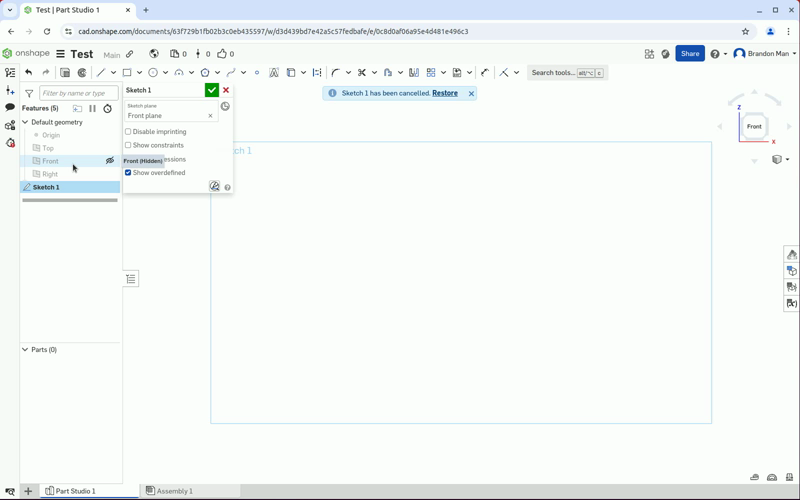
mouse_move(73, 352)
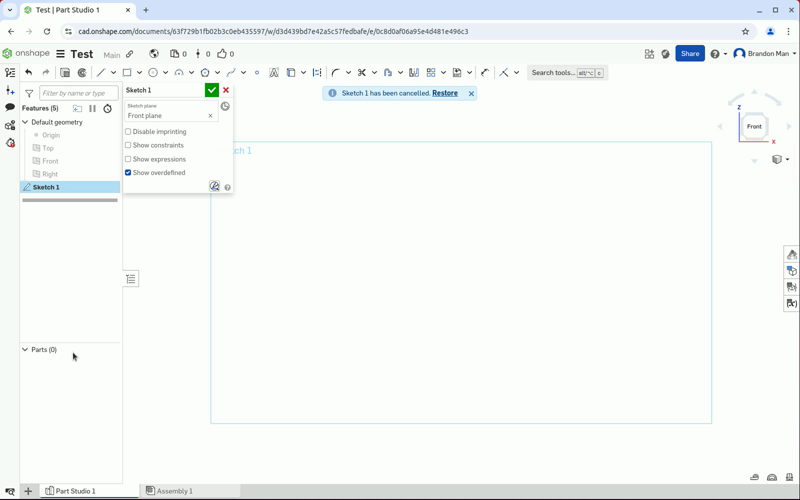
key(y)
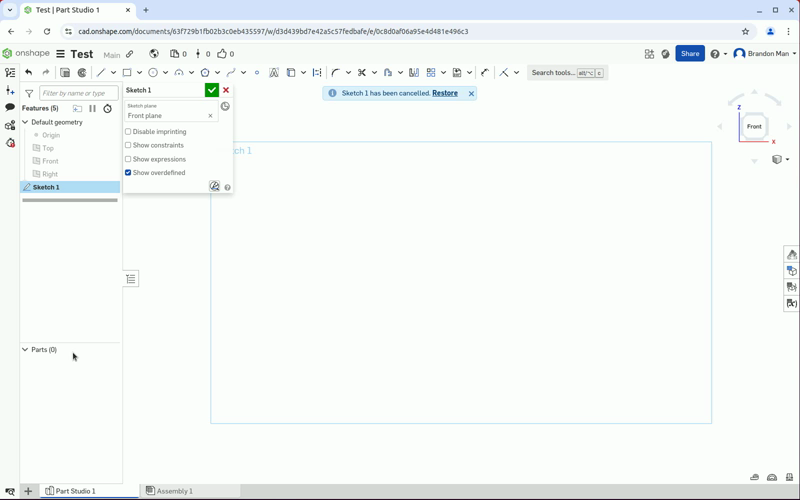
key(l)
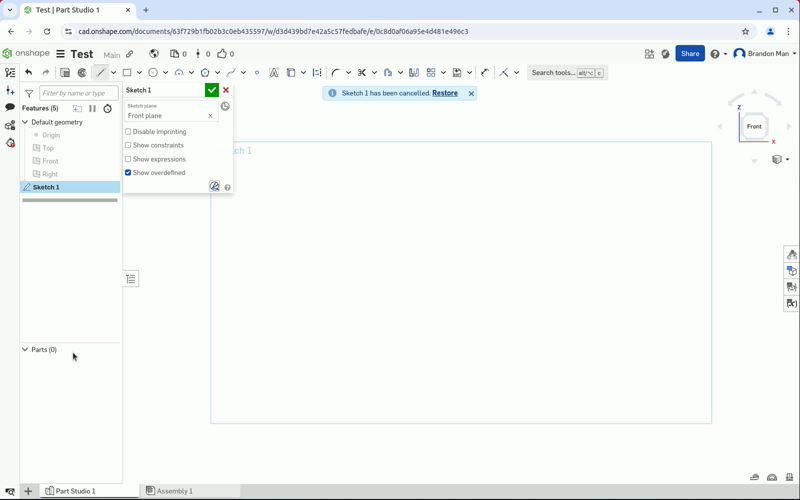
key_down(shift)
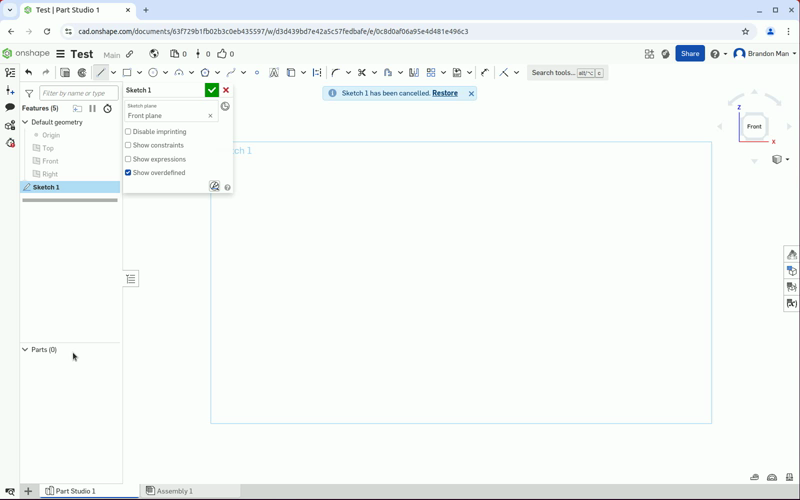
mouse_move(366, 212)
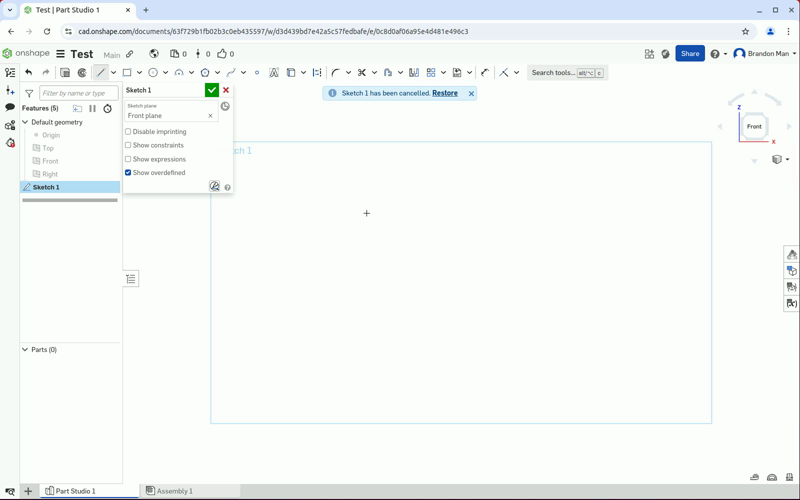
click(366, 212)
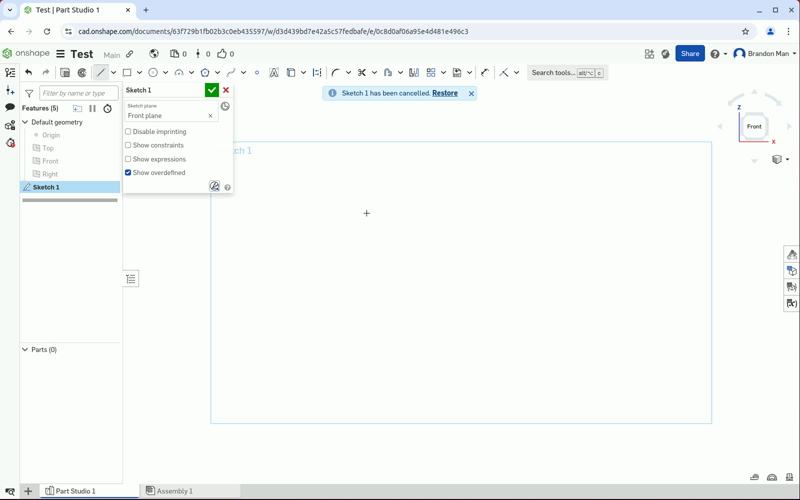
key_up(shift)
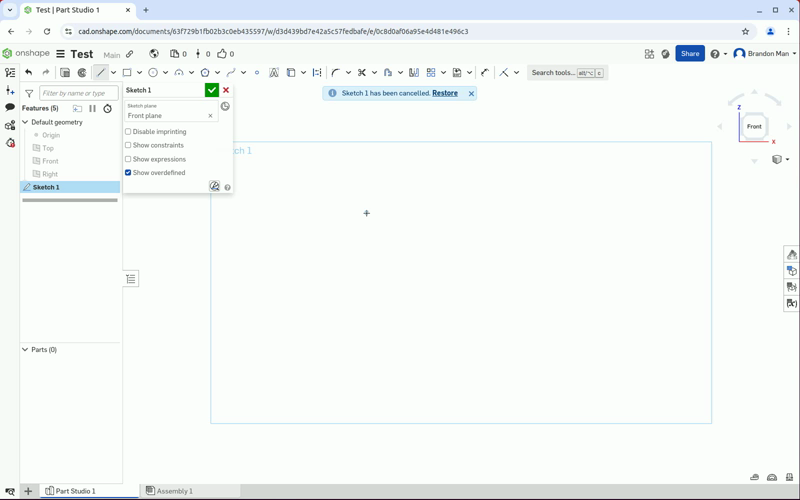
key_down(shift)
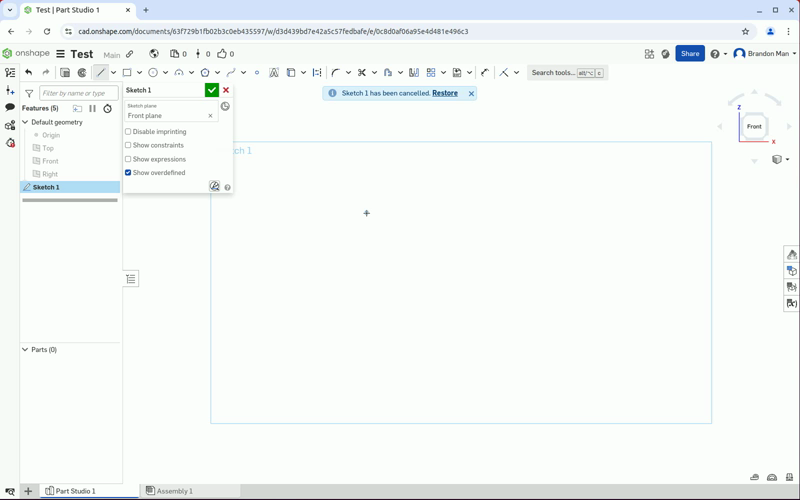
mouse_move(396, 212)
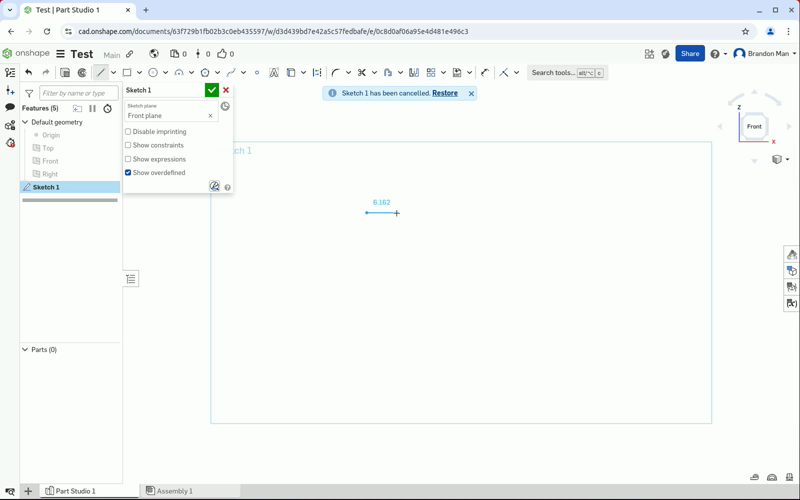
mouse_move(423, 212)
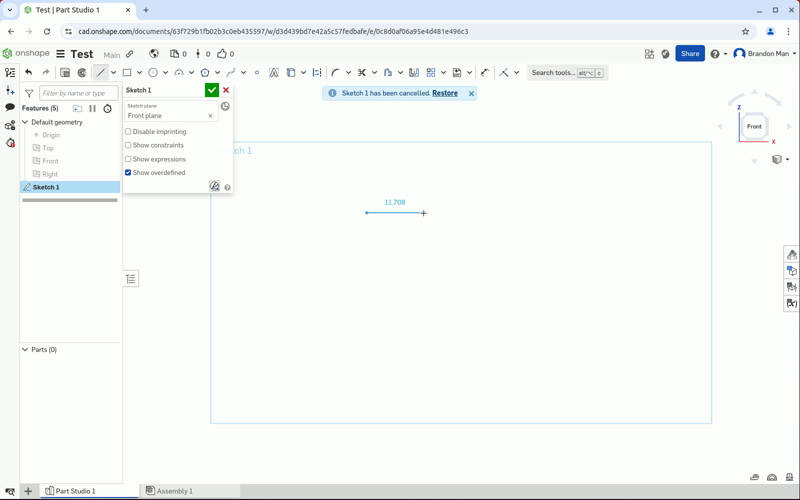
click(423, 212)
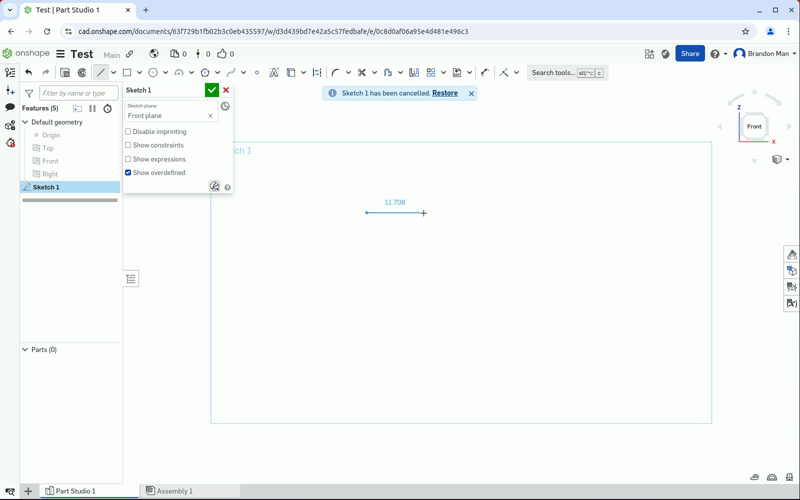
key_up(shift)
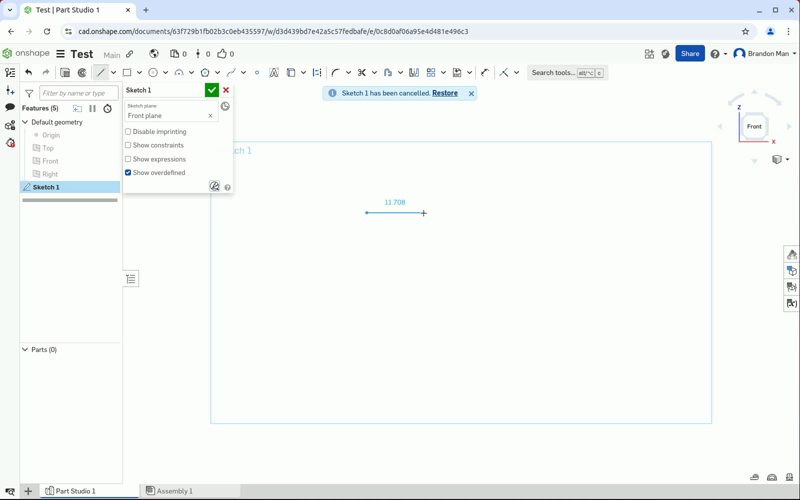
key_down(shift)
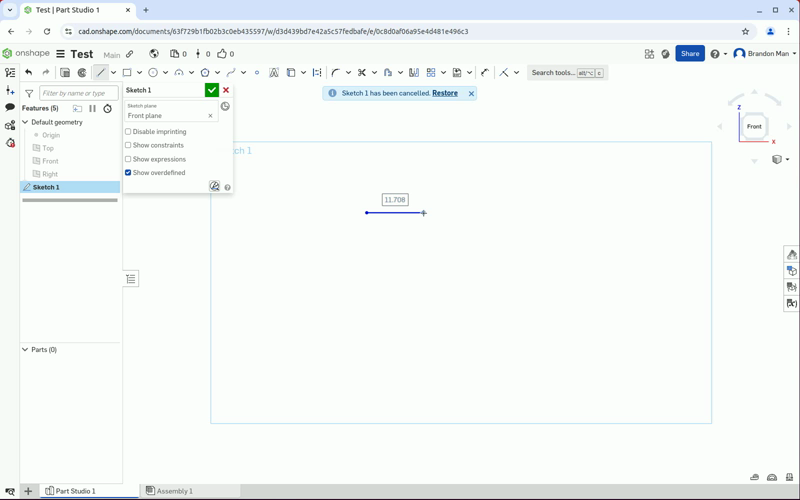
mouse_move(453, 212)
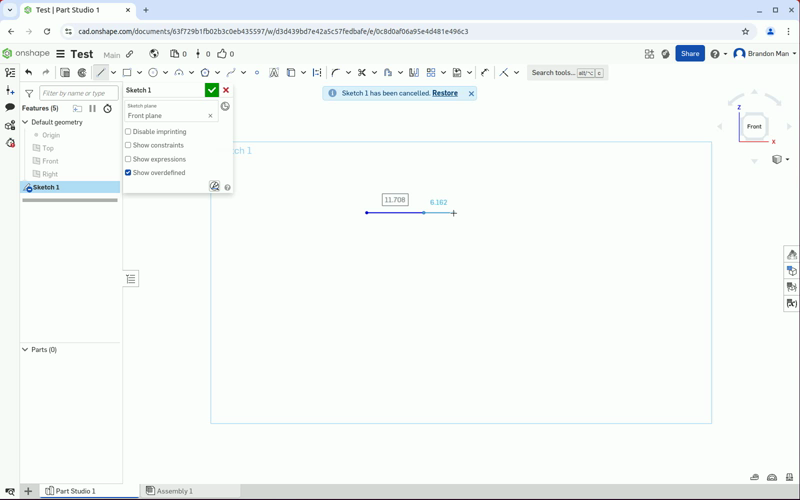
mouse_move(423, 170)
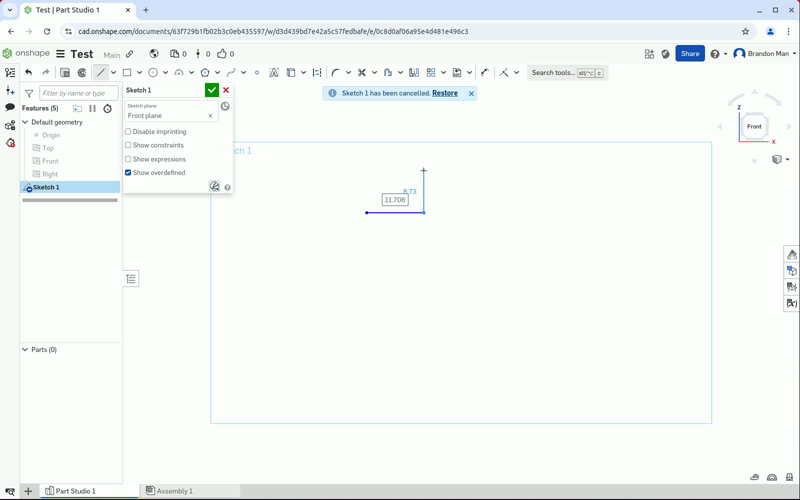
click(423, 170)
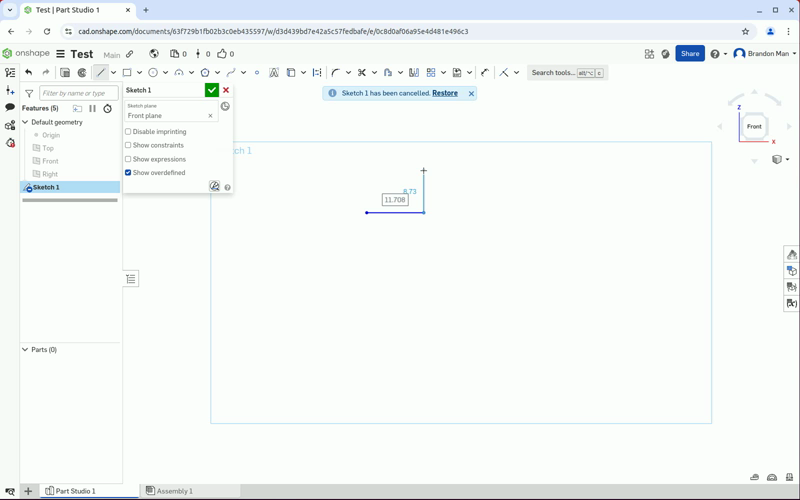
key_up(shift)
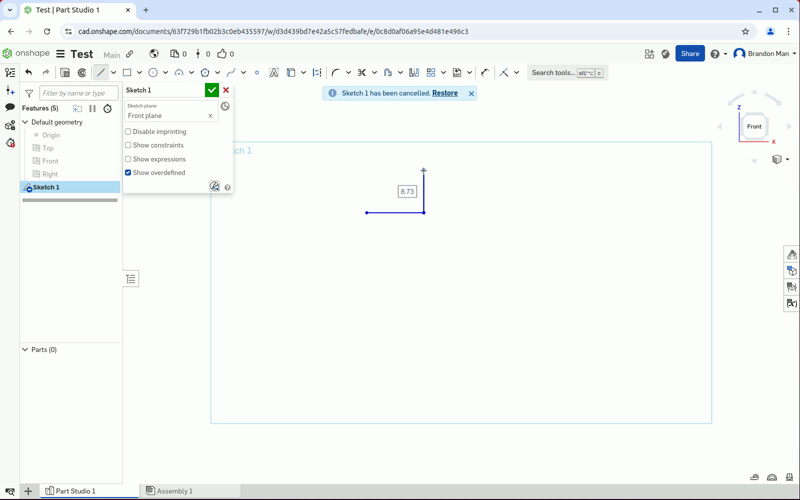
key_down(shift)
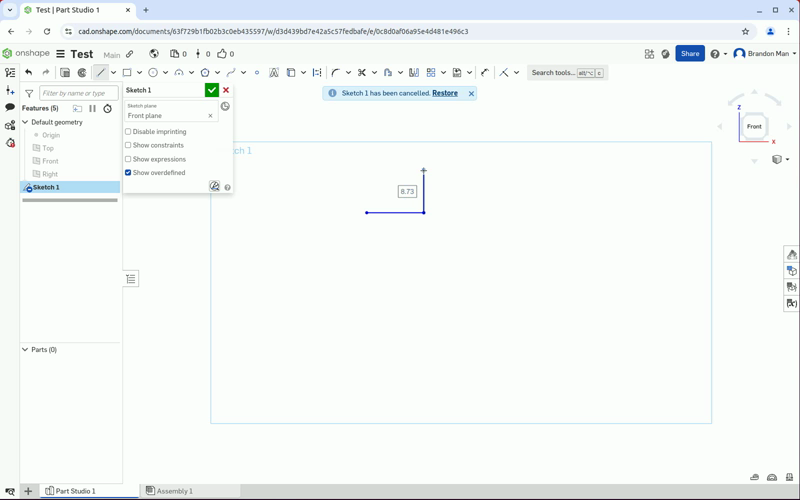
mouse_move(453, 170)
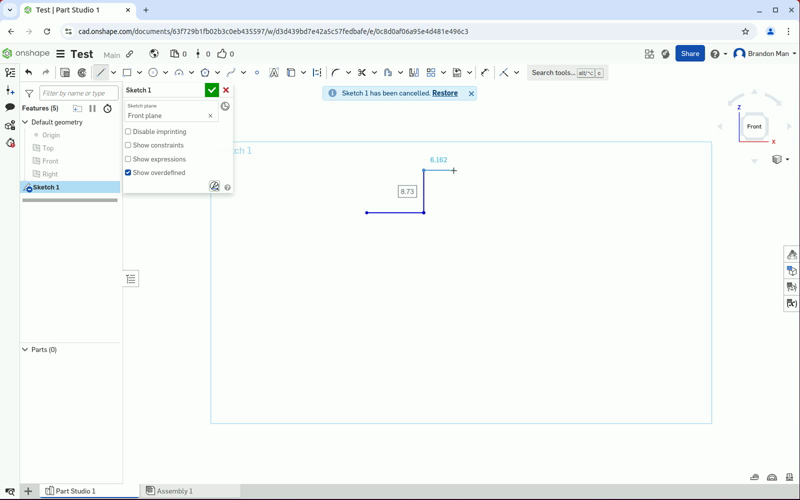
mouse_move(366, 170)
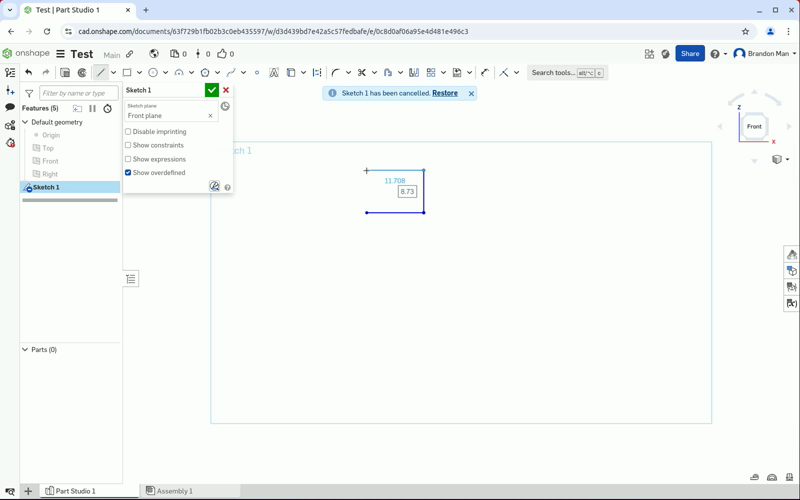
click(366, 170)
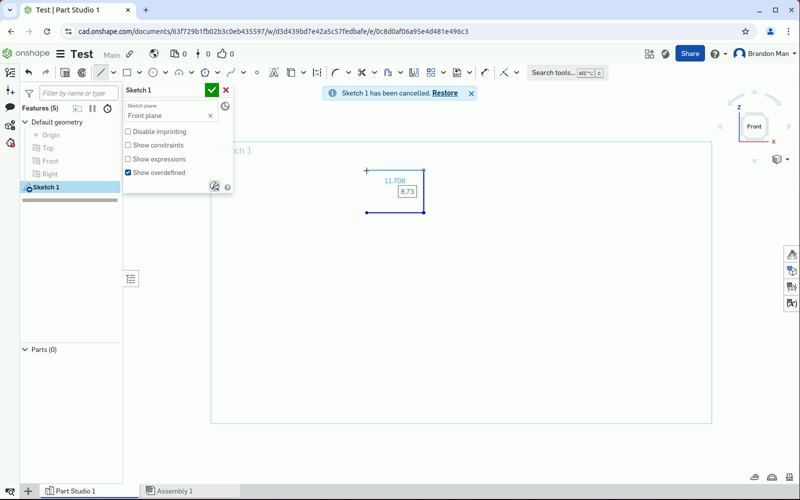
key_up(shift)
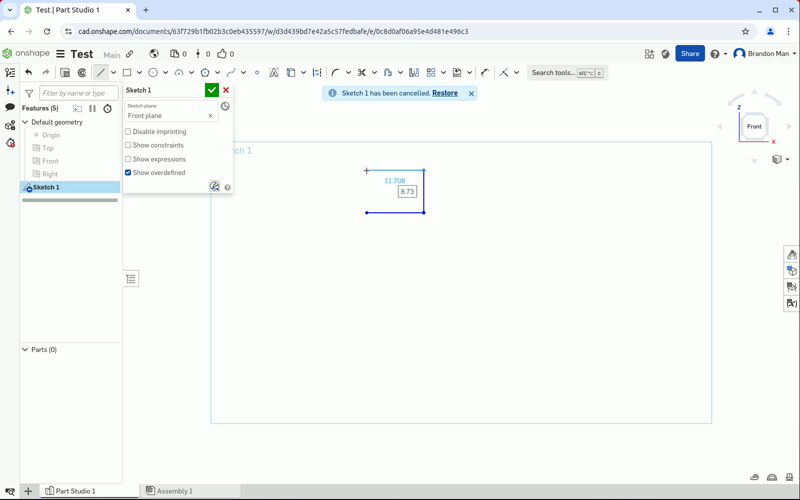
mouse_move(396, 170)
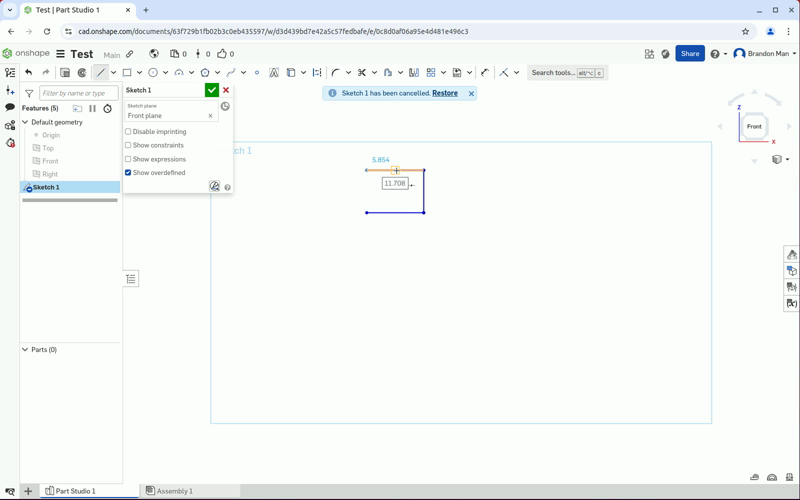
key_down(shift)
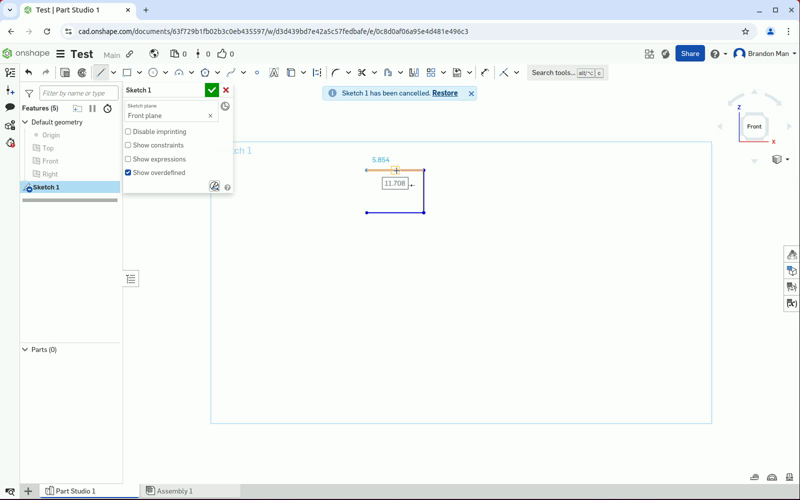
mouse_move(366, 212)
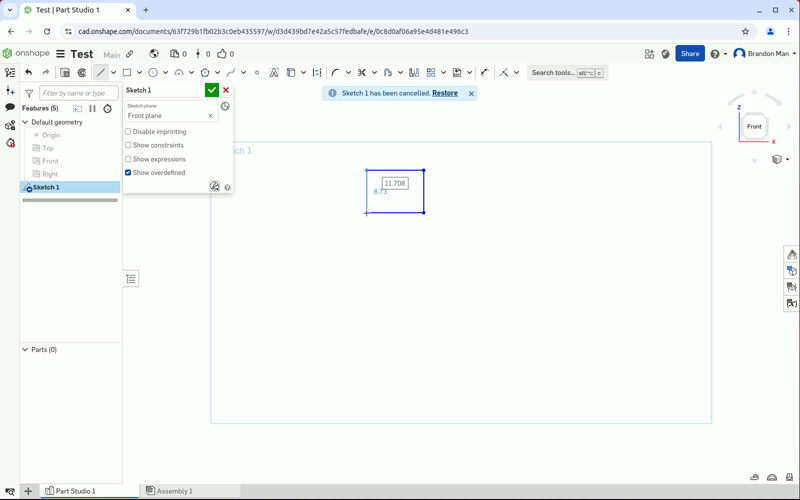
key_up(shift)
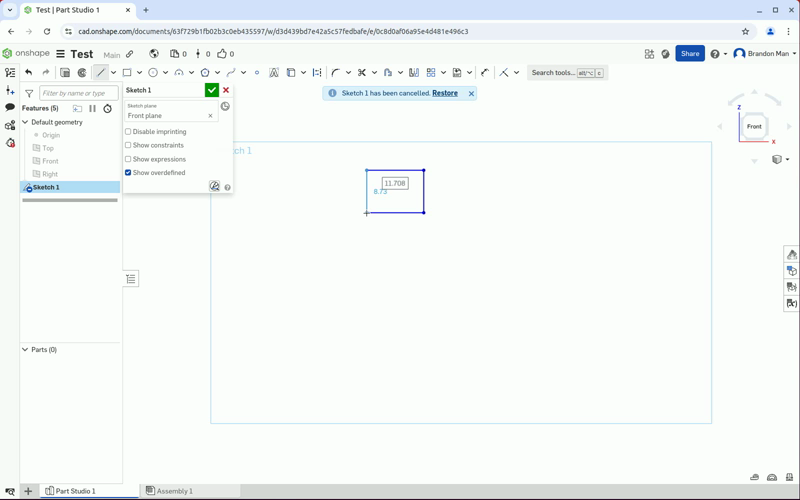
click(366, 212)
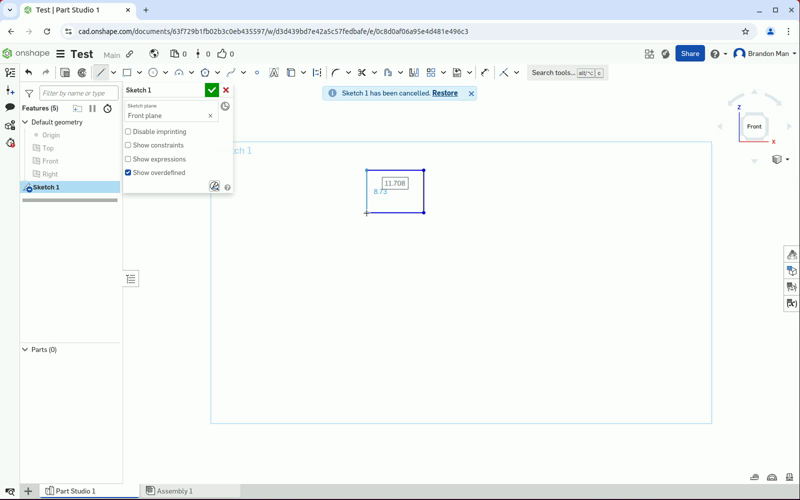
key(esc)
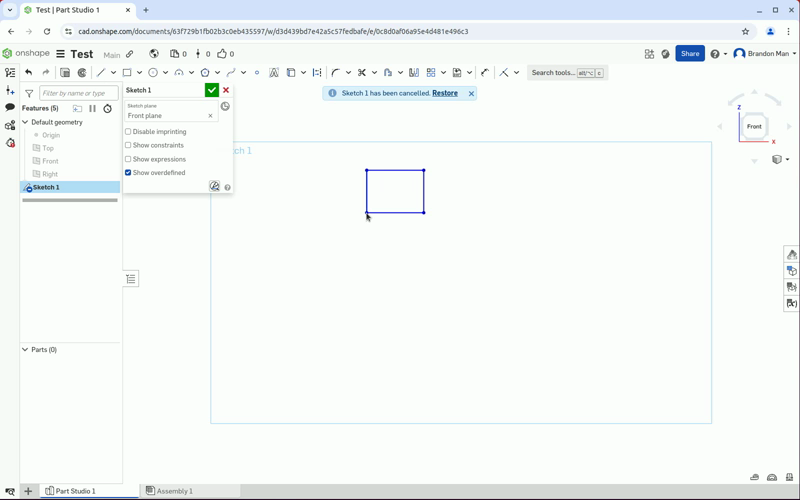
mouse_move(378, 199)
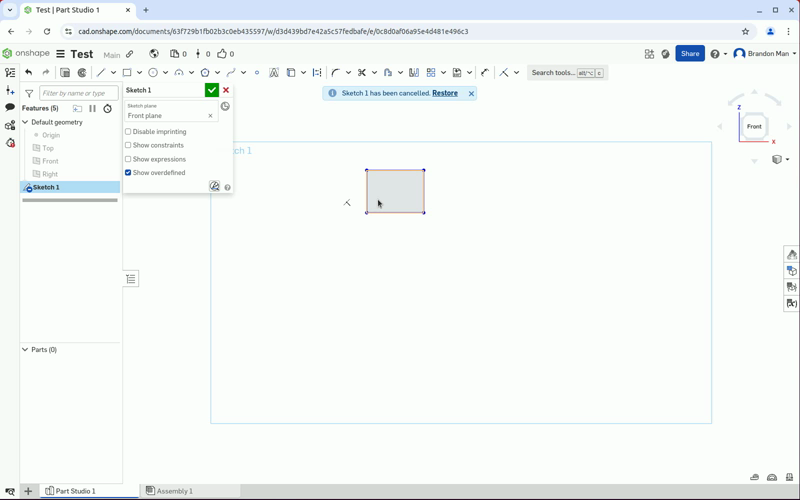
click(378, 199)
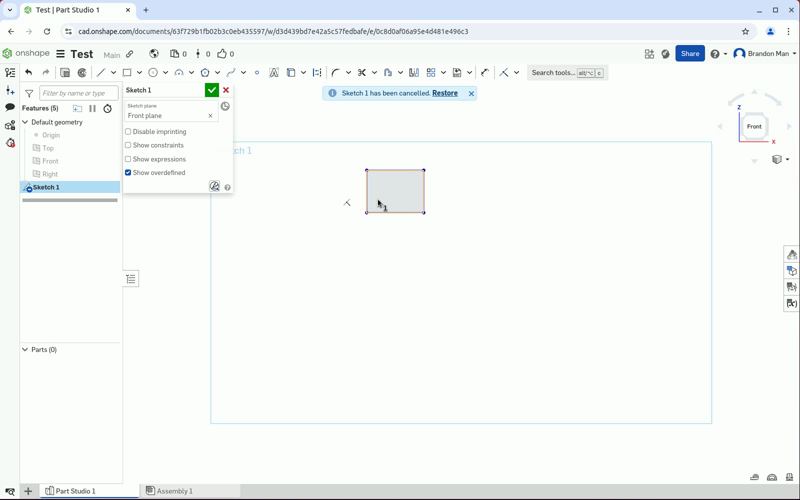
mouse_move(73, 352)
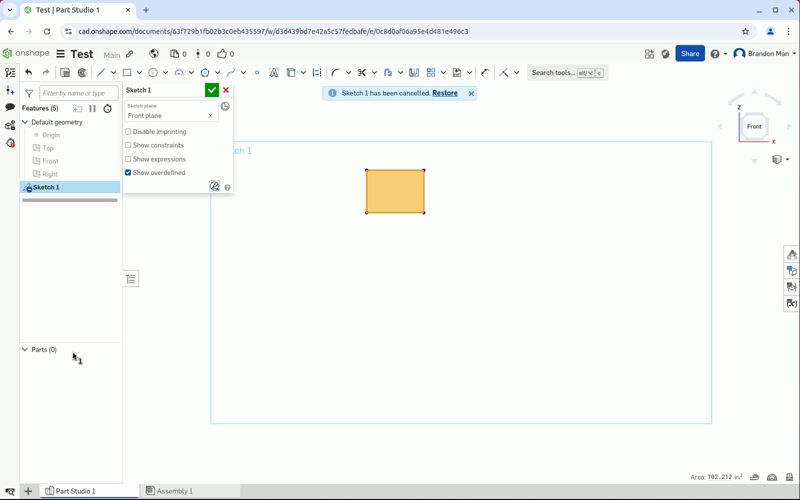
key(shift+y)
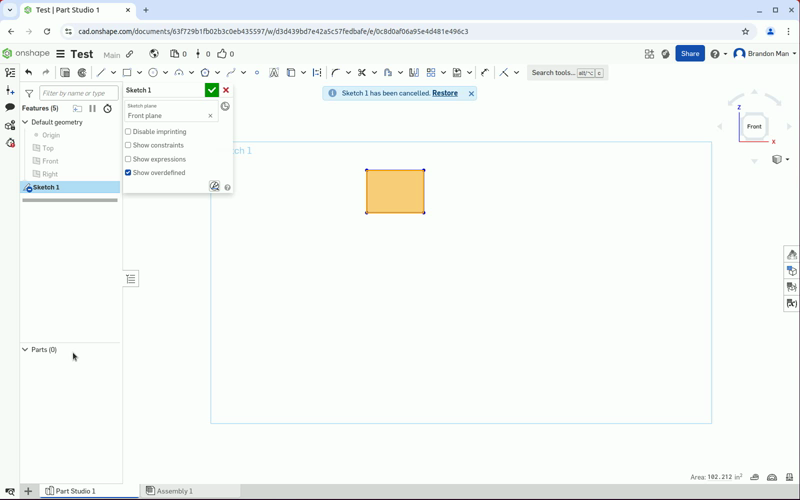
key(shift+e)
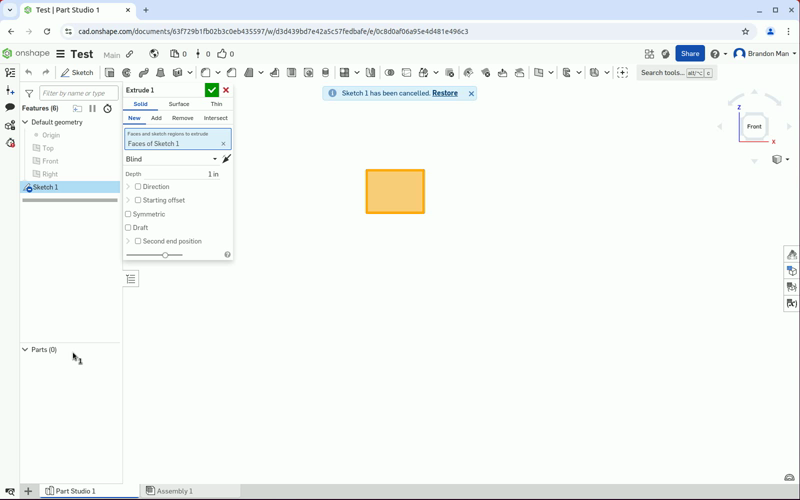
mouse_move(143, 106)
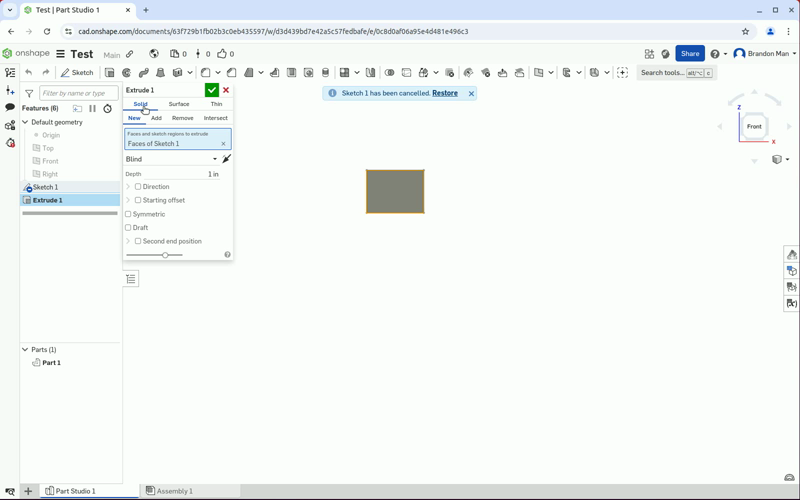
click(143, 106)
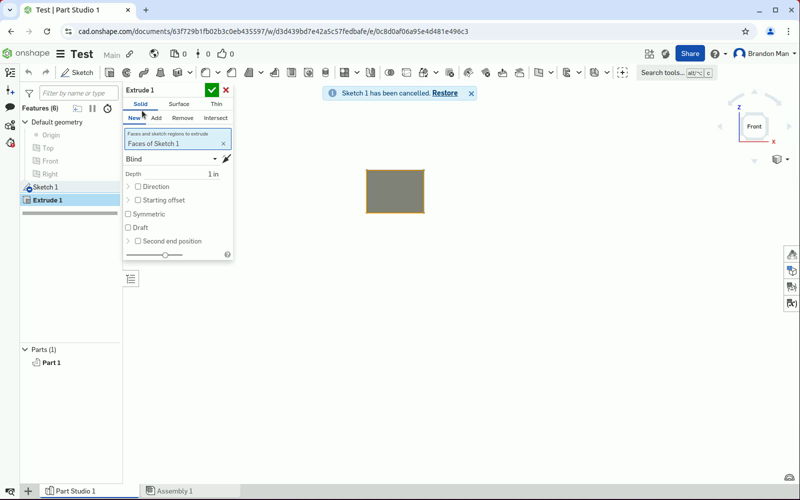
mouse_move(137, 120)
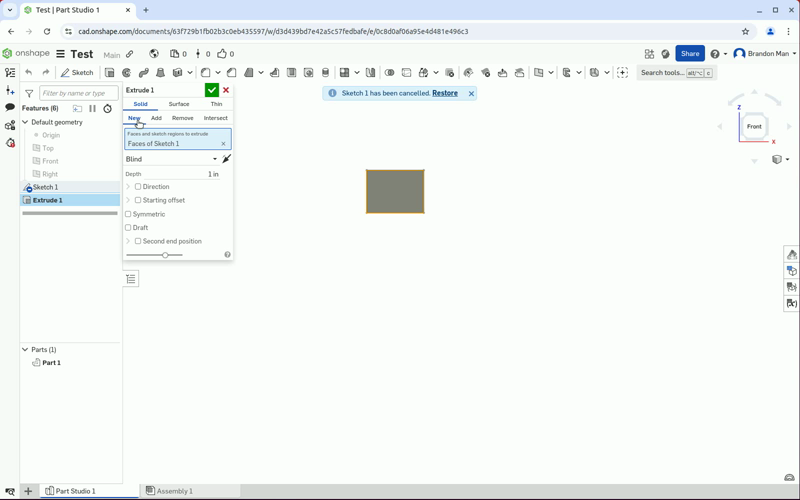
click(137, 120)
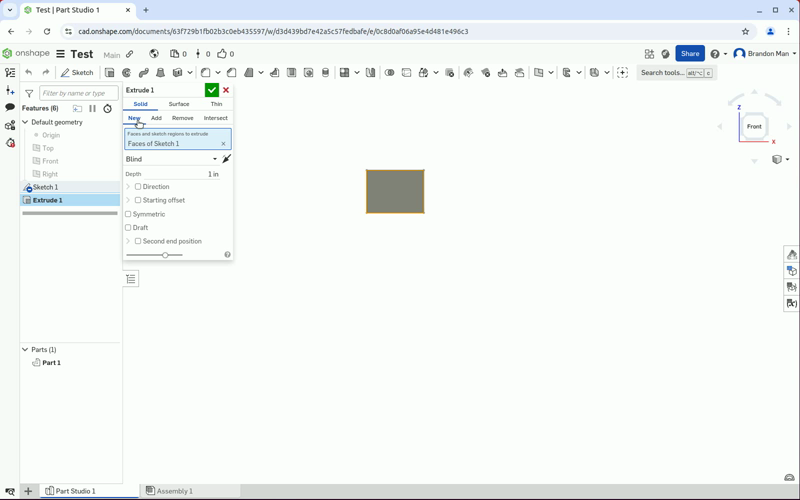
key(tab, 4)
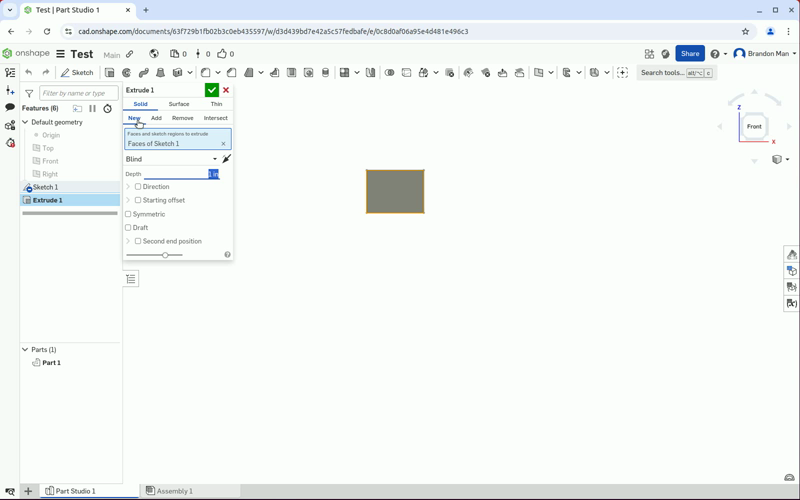
text(3.851)
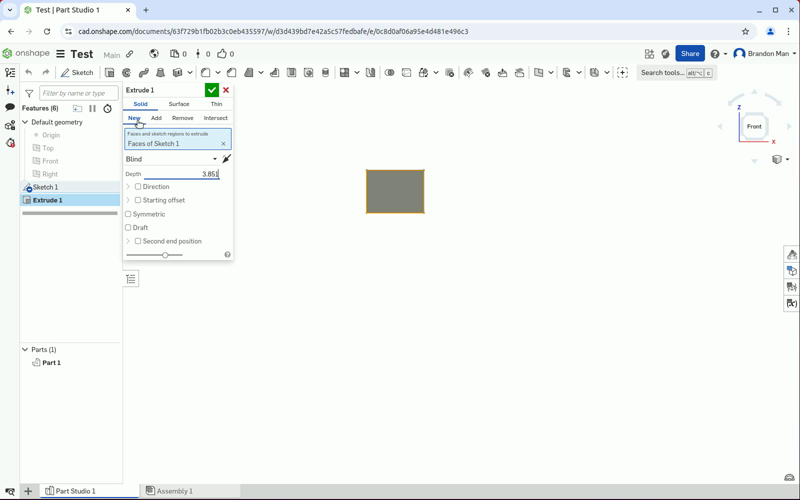
key(enter)
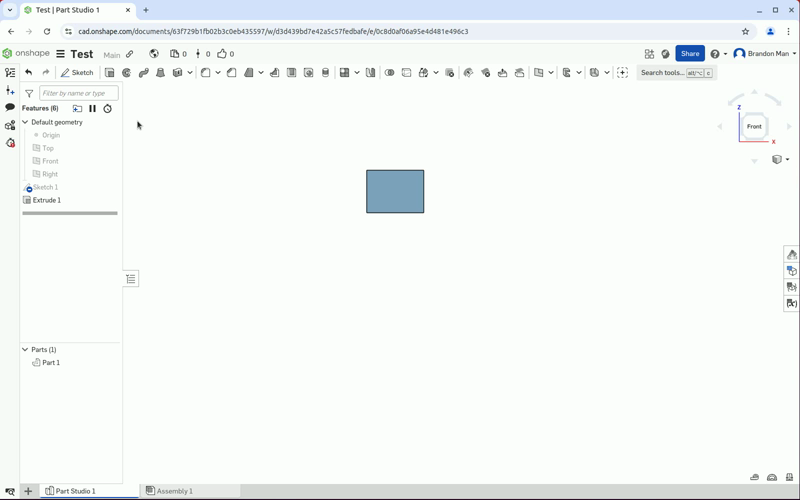
key(shift+h)
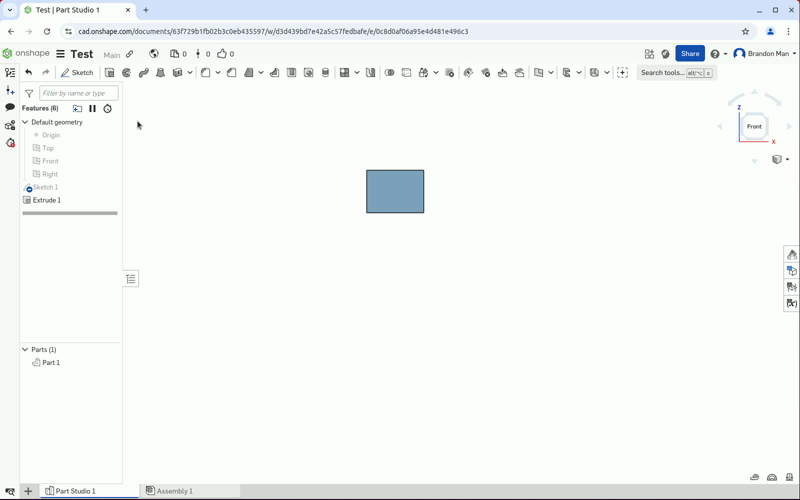
key(shift+h)
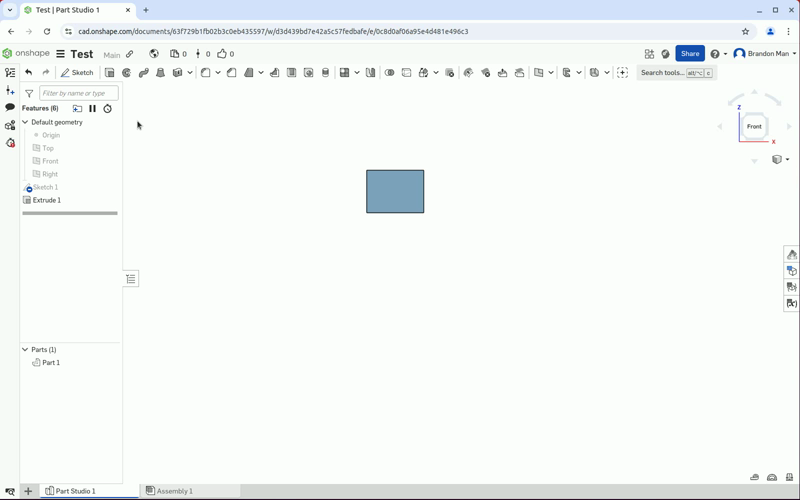
mouse_move(73, 189)
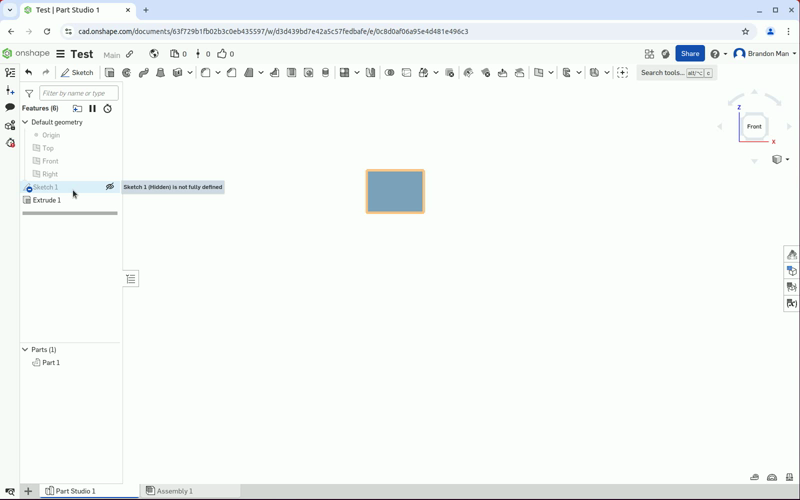
click(73, 189)
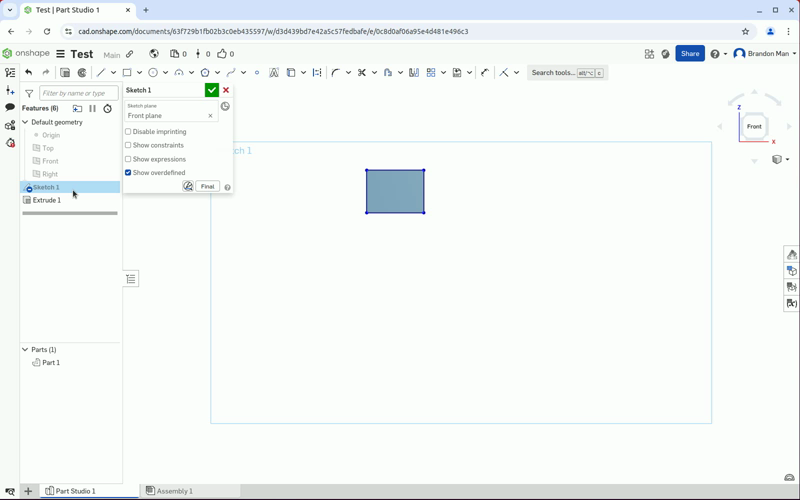
mouse_move(229, 92)
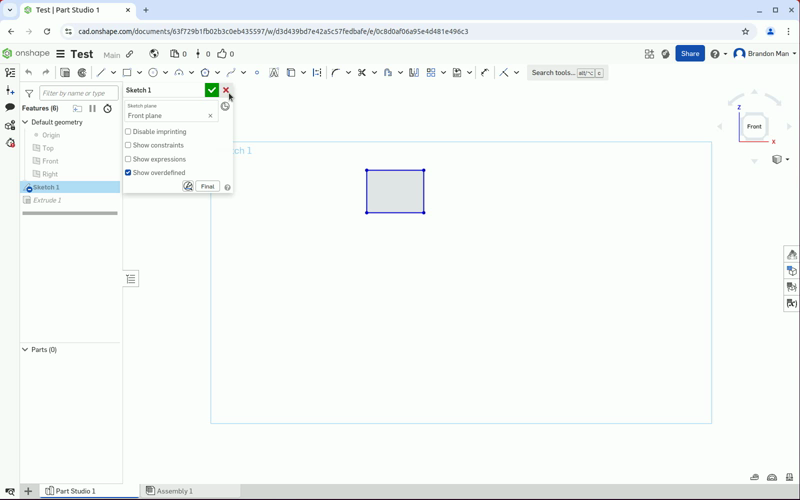
click(229, 92)
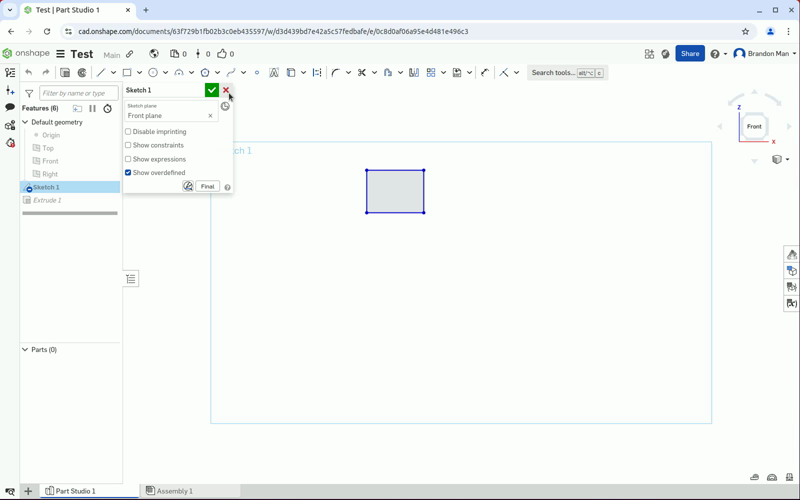
key(shift+s)
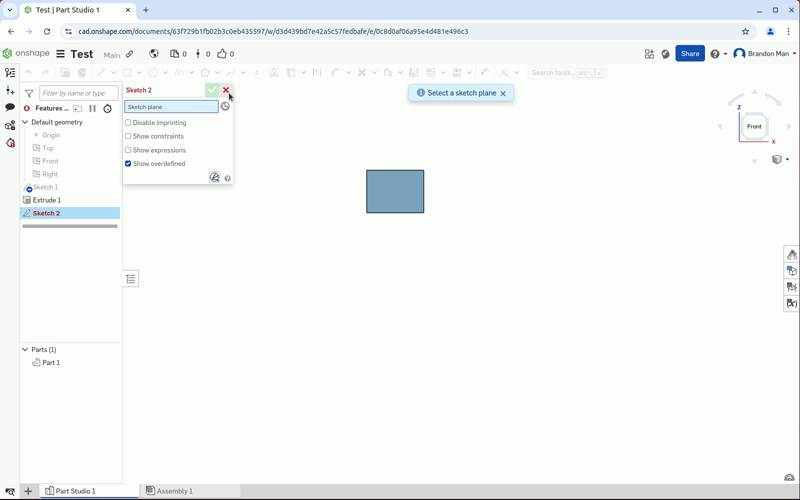
mouse_move(73, 163)
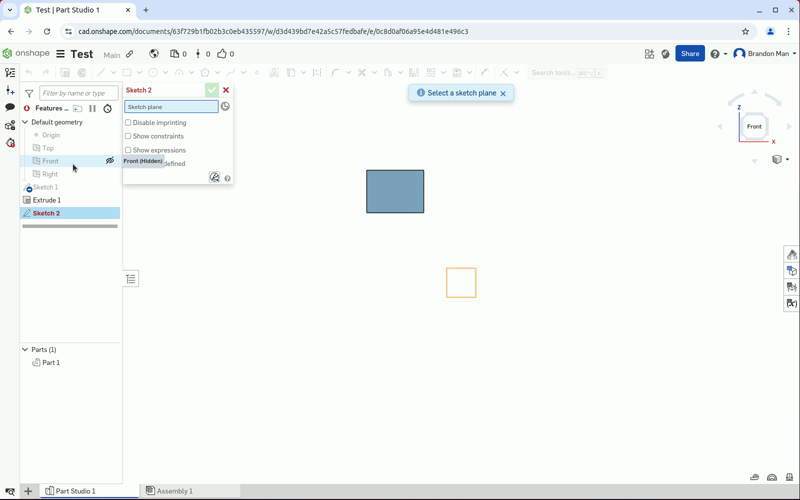
click(73, 163)
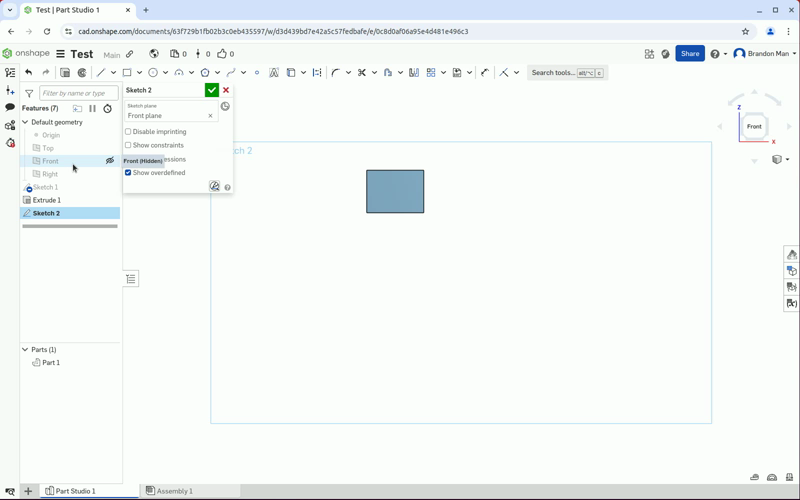
mouse_move(73, 352)
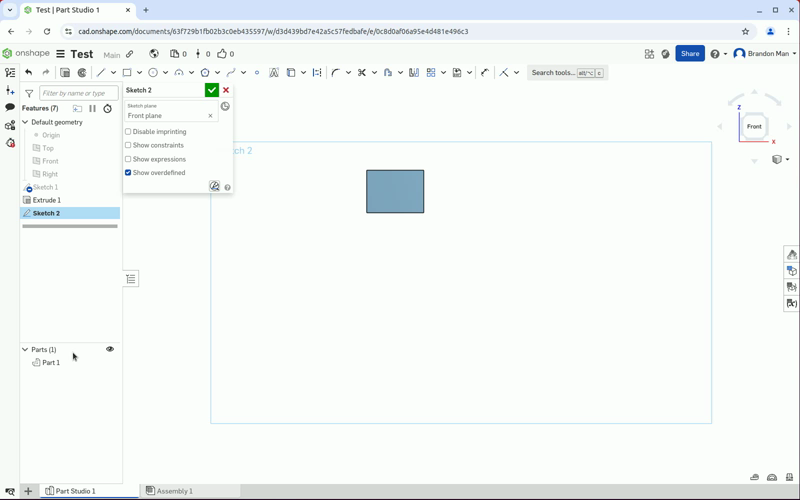
key(y)
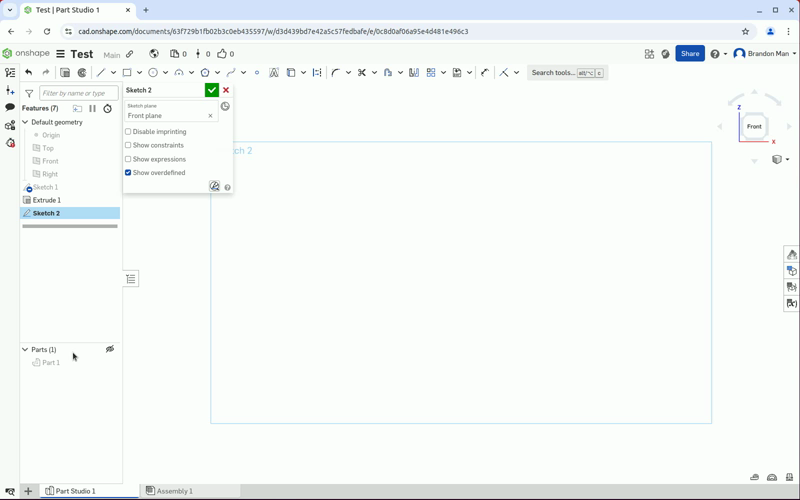
key(l)
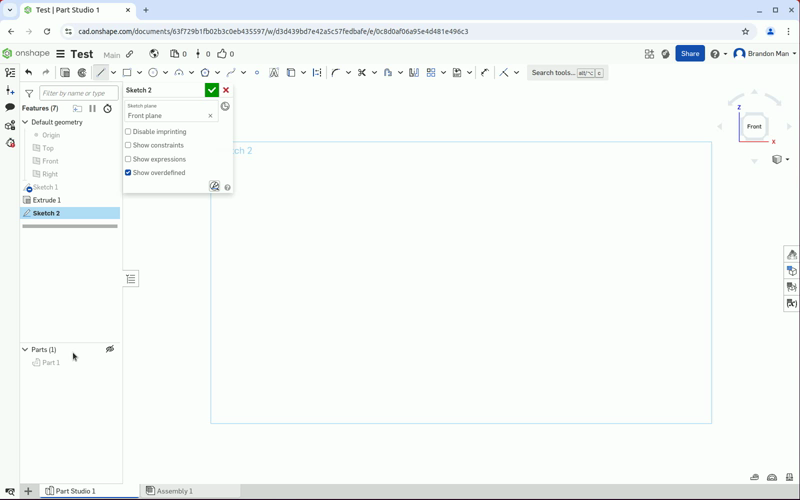
key_down(shift)
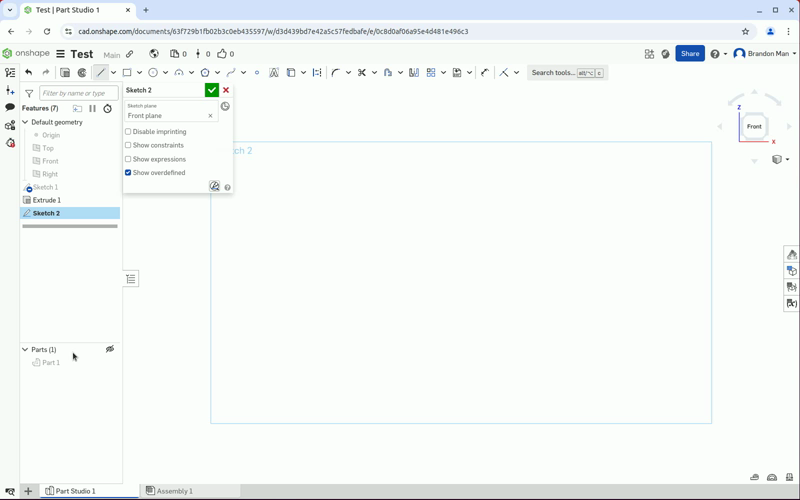
mouse_move(353, 360)
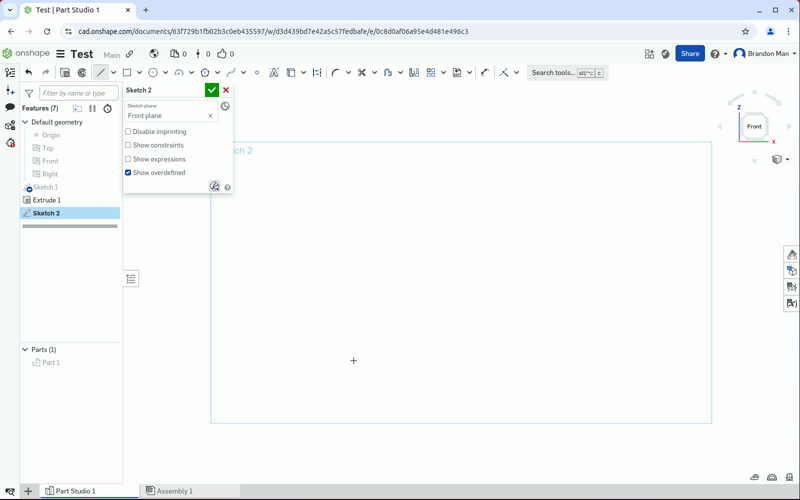
click(353, 360)
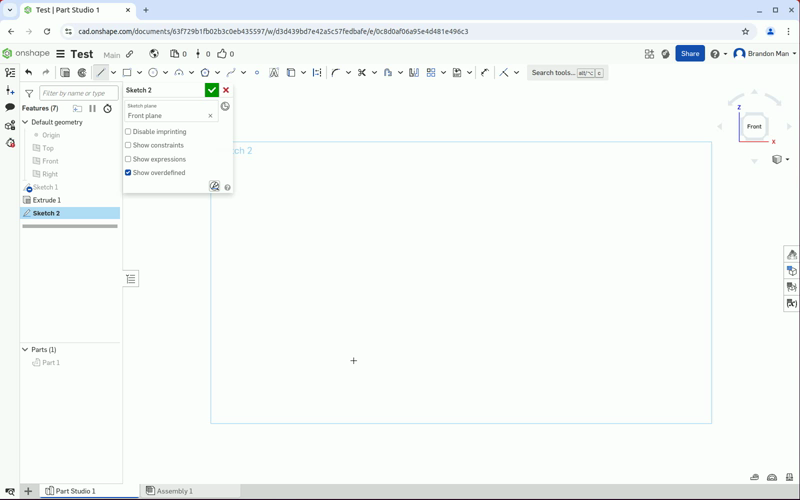
key_up(shift)
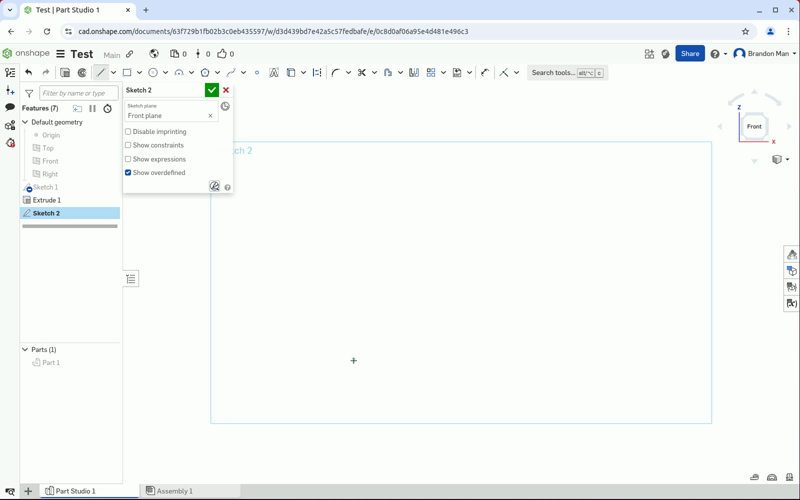
key_down(shift)
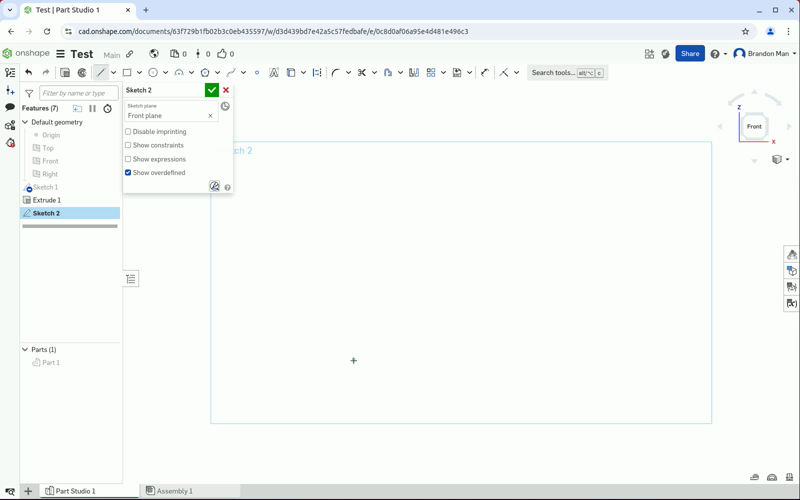
mouse_move(419, 360)
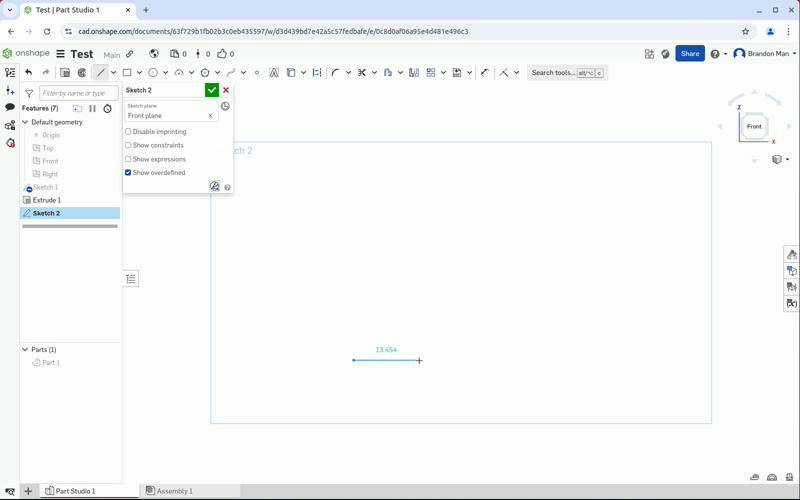
click(419, 360)
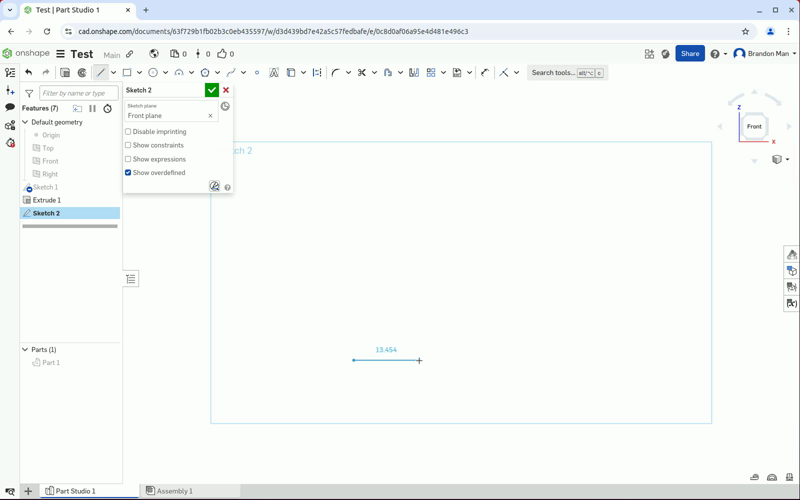
key_up(shift)
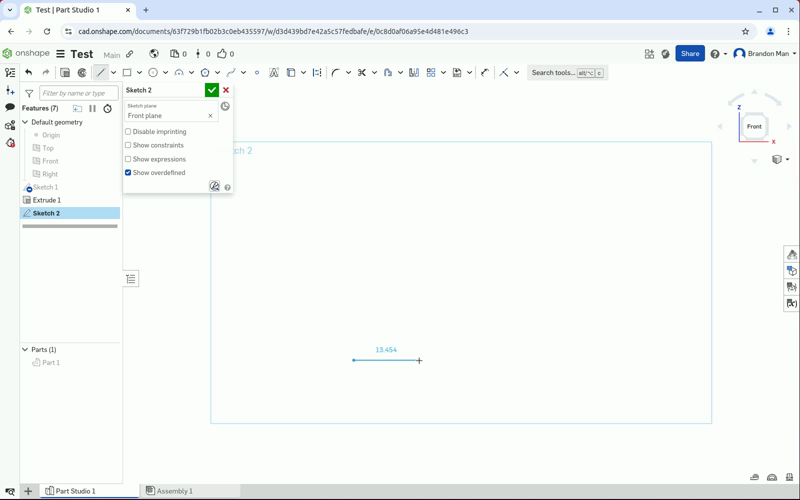
key_down(shift)
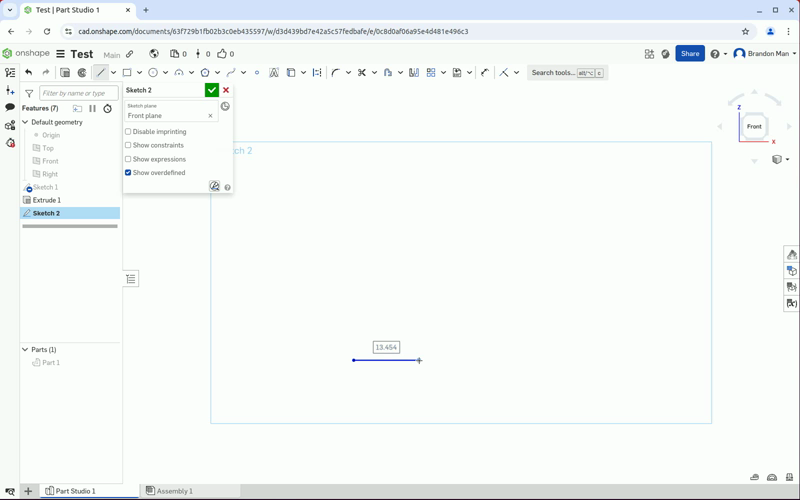
mouse_move(449, 360)
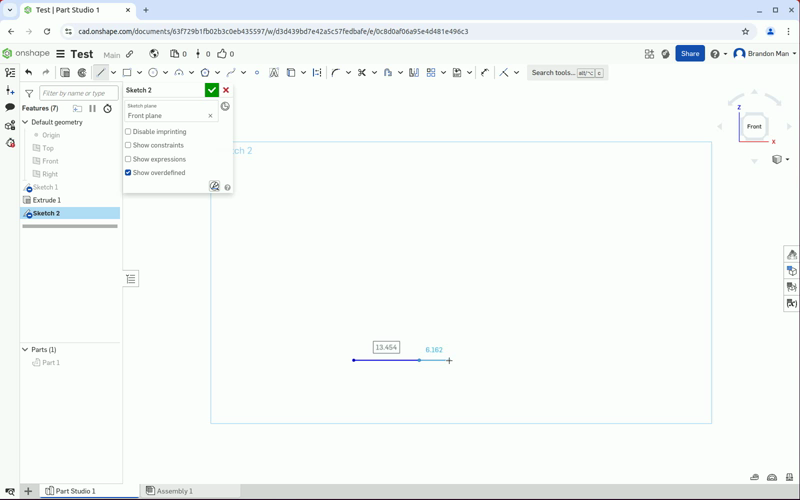
mouse_move(419, 311)
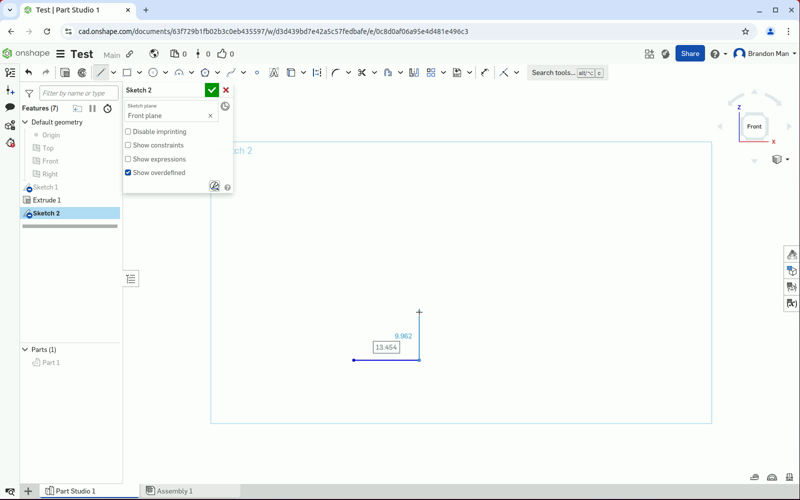
click(419, 311)
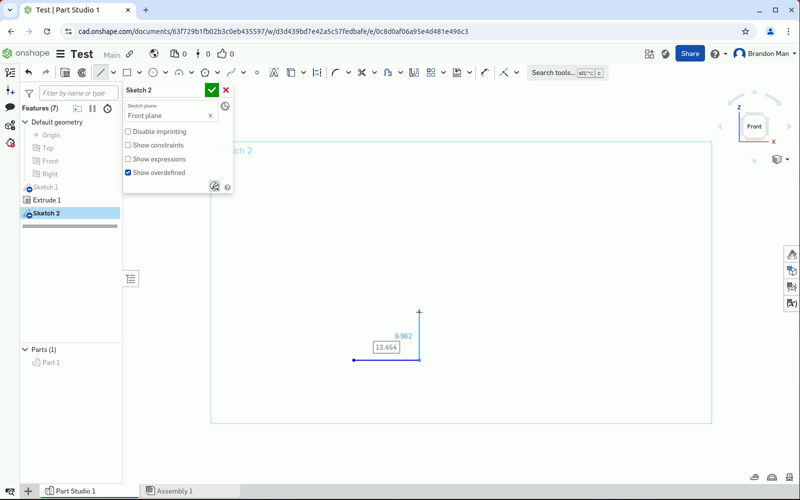
key_up(shift)
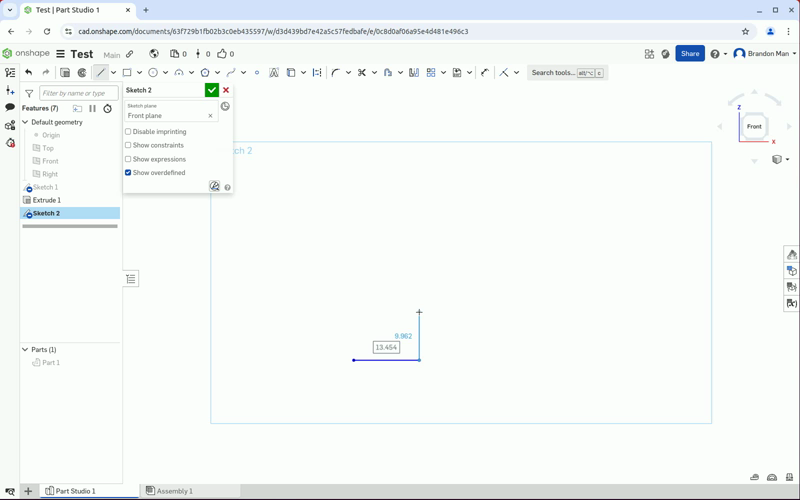
key_down(shift)
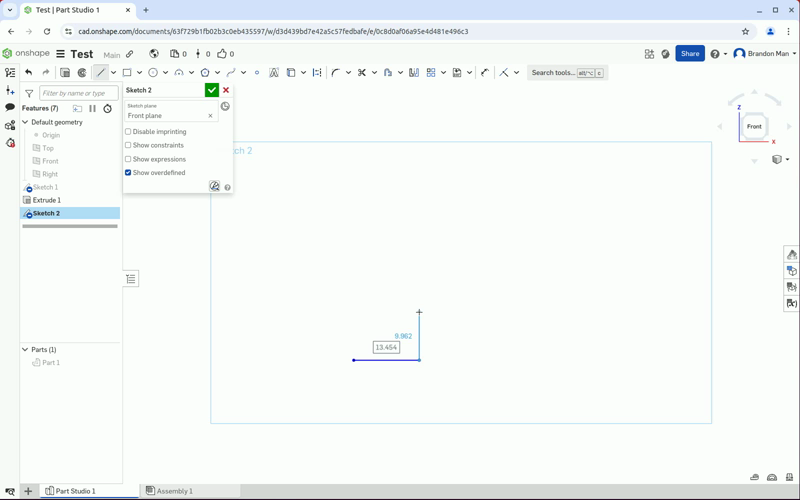
mouse_move(353, 311)
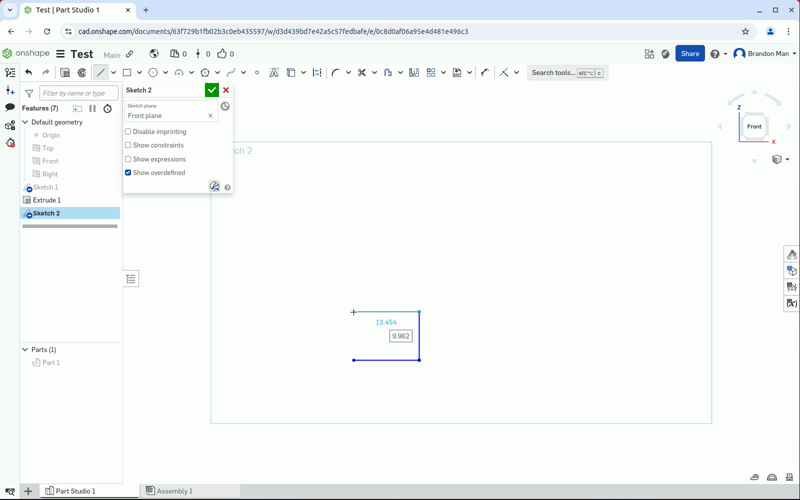
click(353, 311)
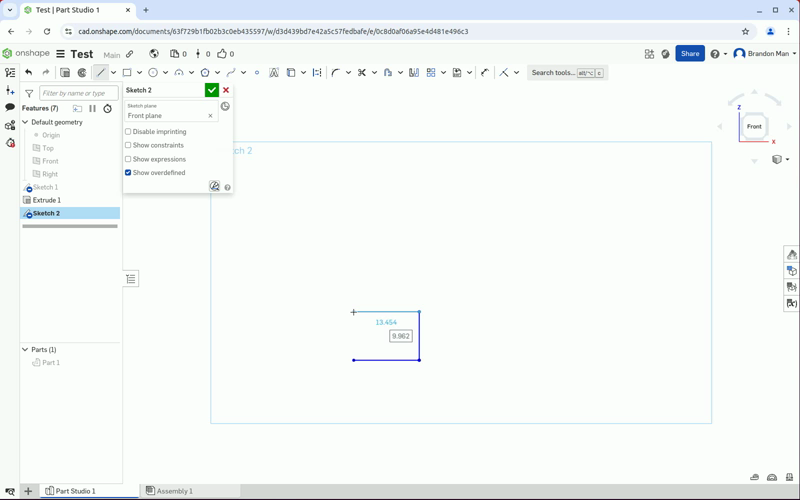
key_up(shift)
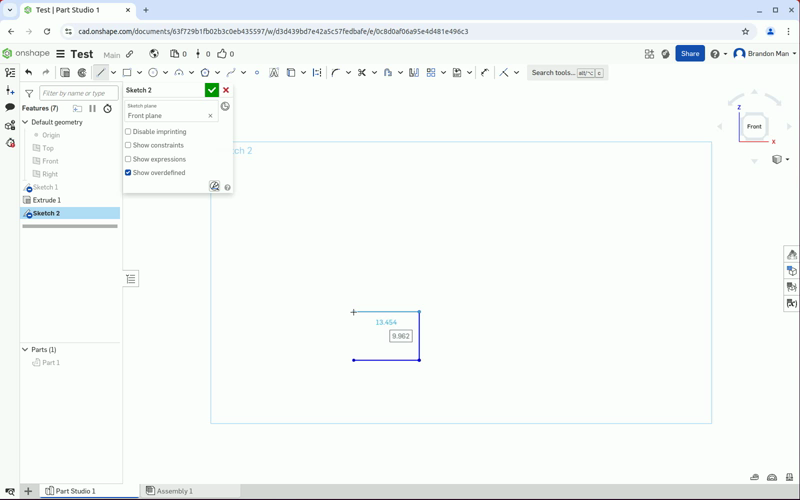
mouse_move(383, 311)
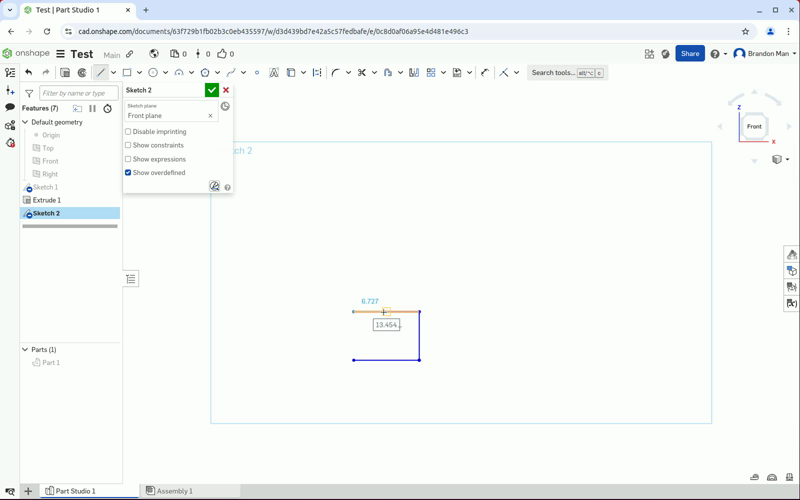
key_down(shift)
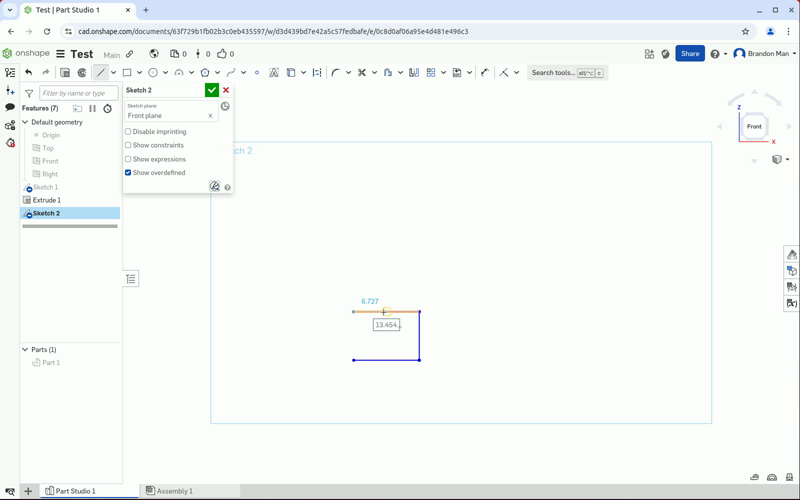
mouse_move(353, 360)
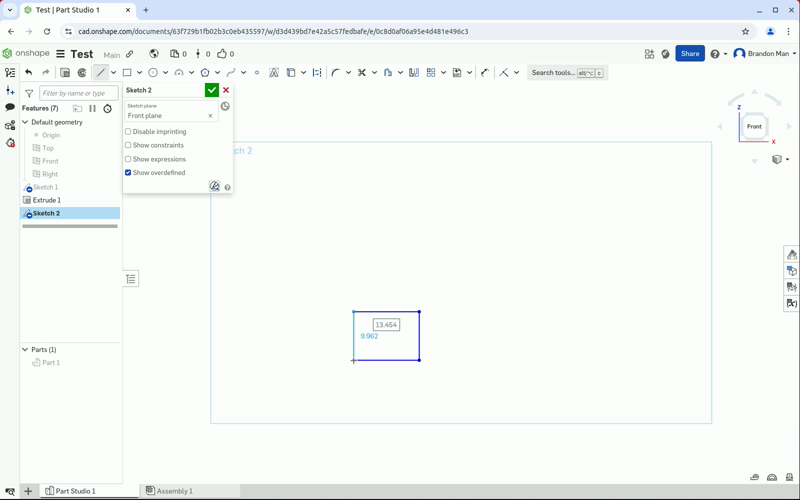
key_up(shift)
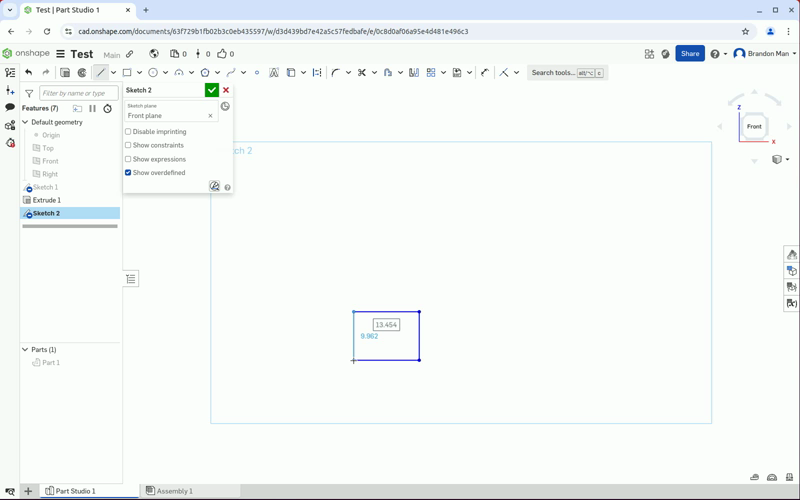
click(353, 360)
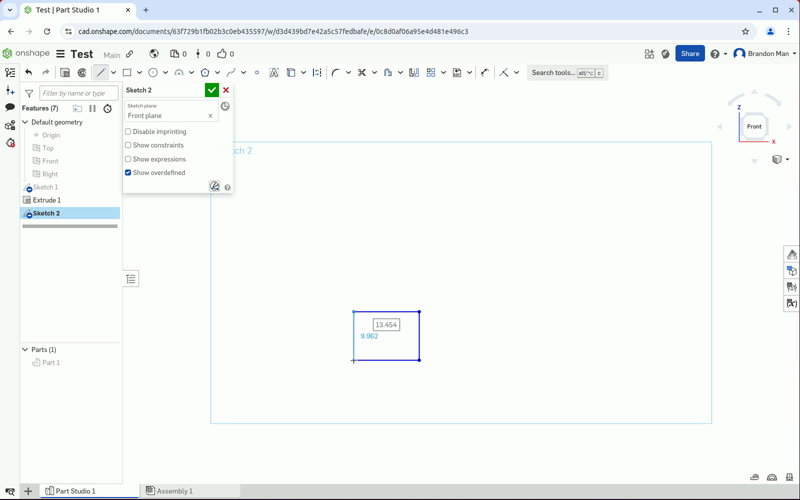
key(esc)
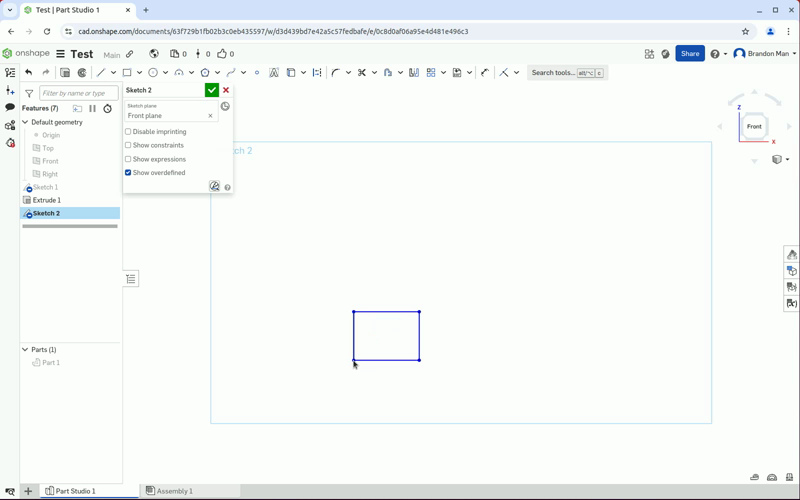
mouse_move(363, 349)
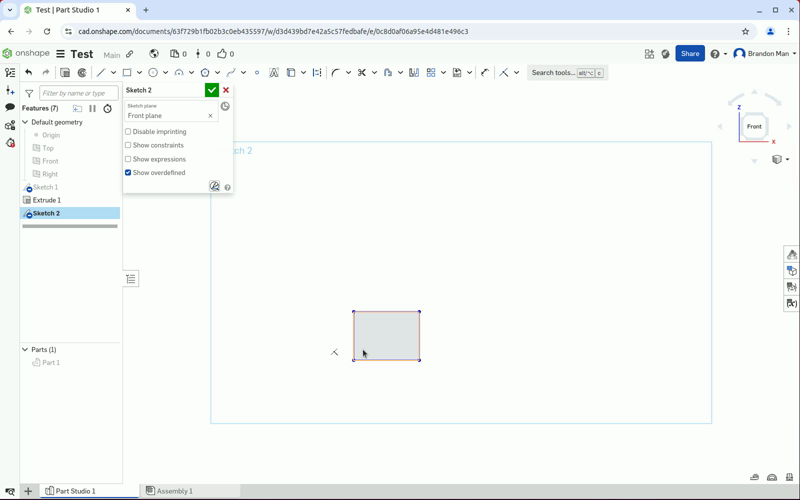
click(363, 349)
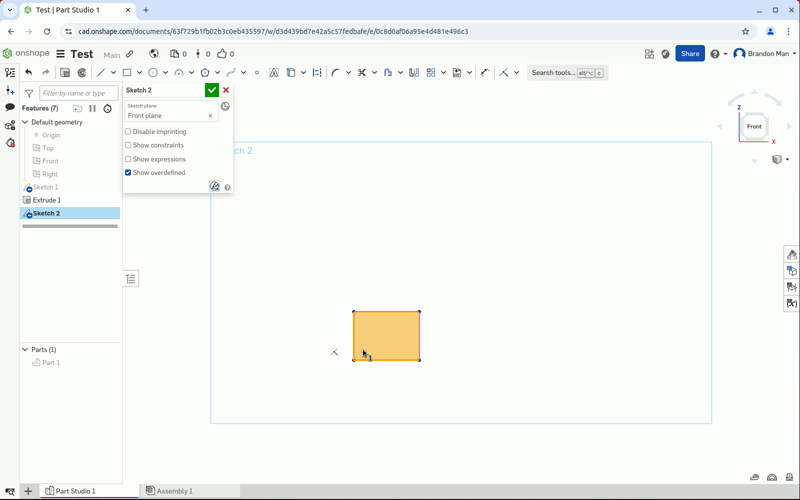
mouse_move(73, 352)
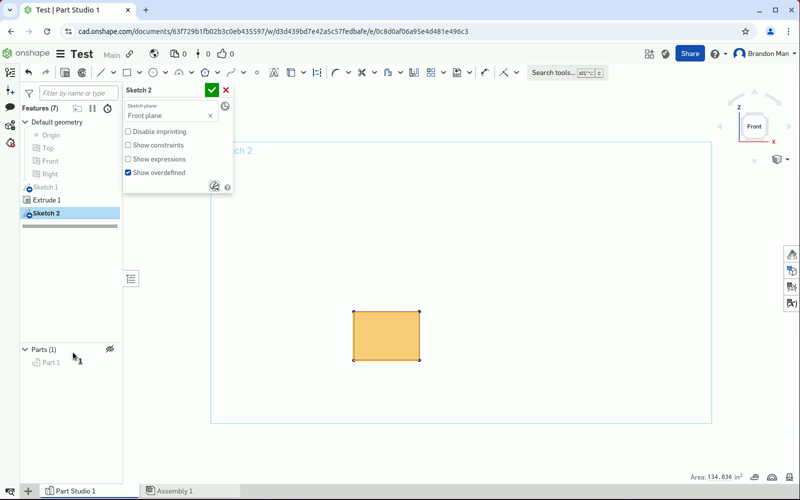
key(shift+y)
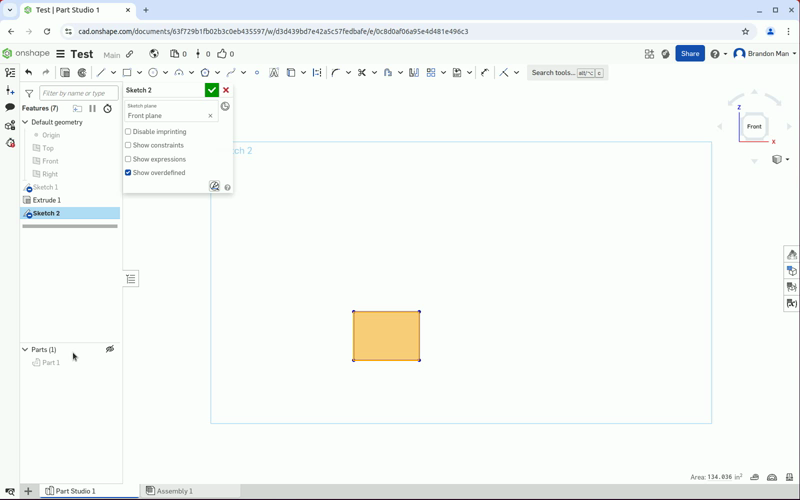
key(shift+e)
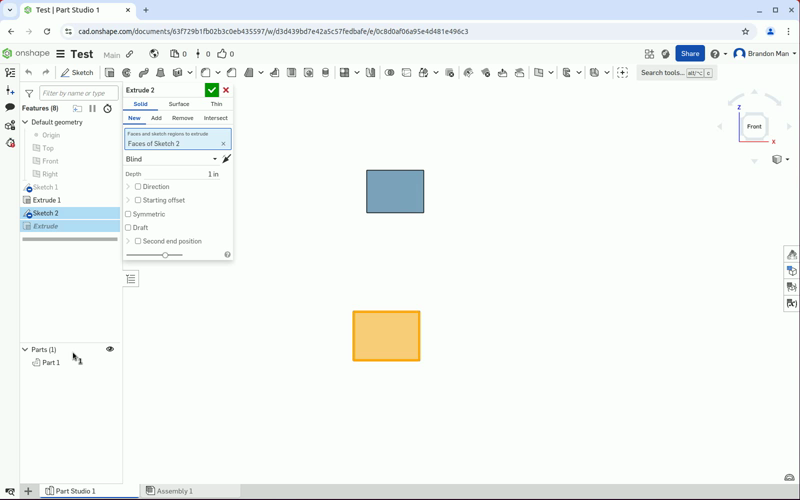
mouse_move(143, 106)
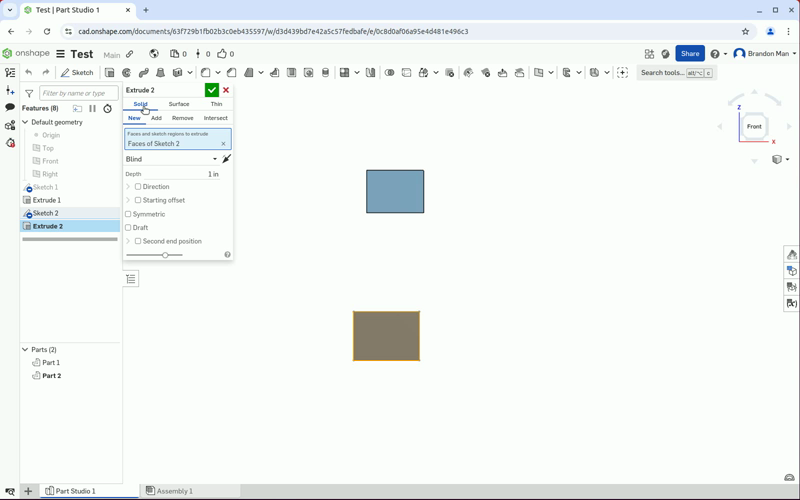
click(143, 106)
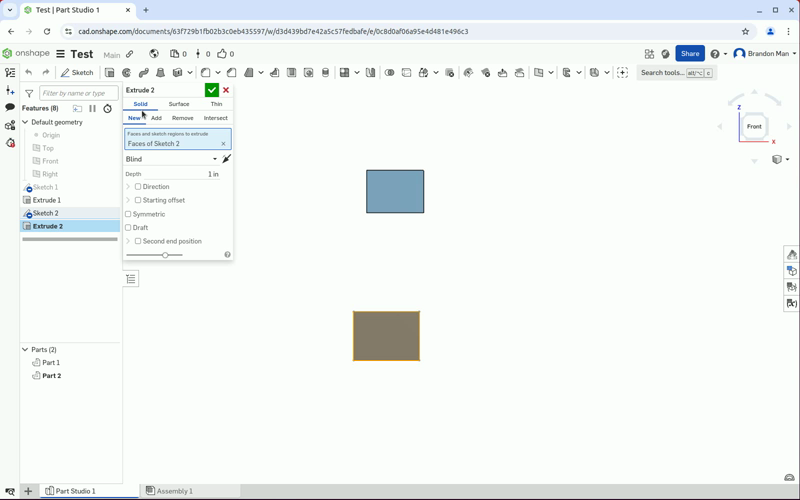
mouse_move(137, 120)
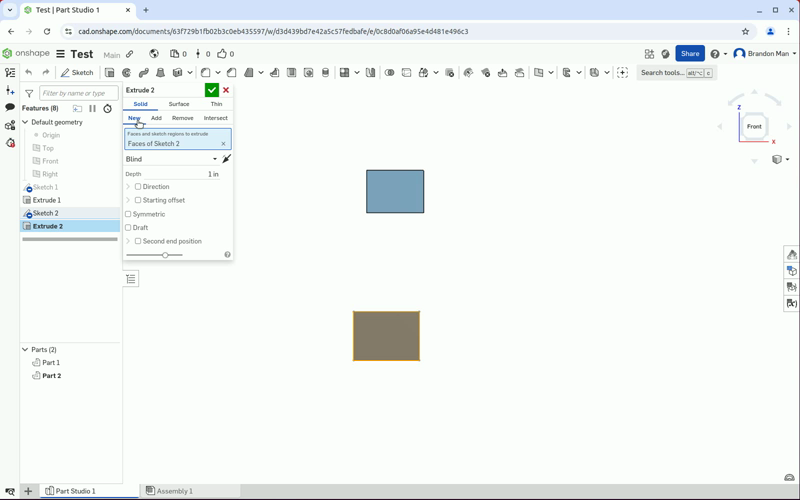
click(137, 120)
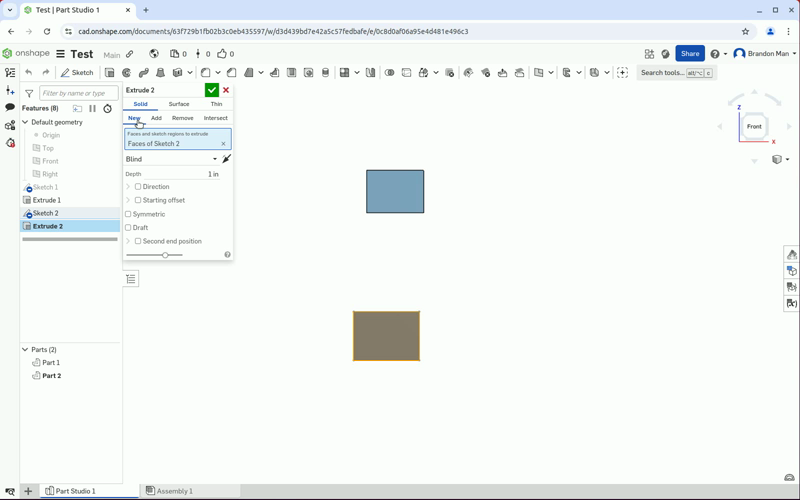
key(tab, 4)
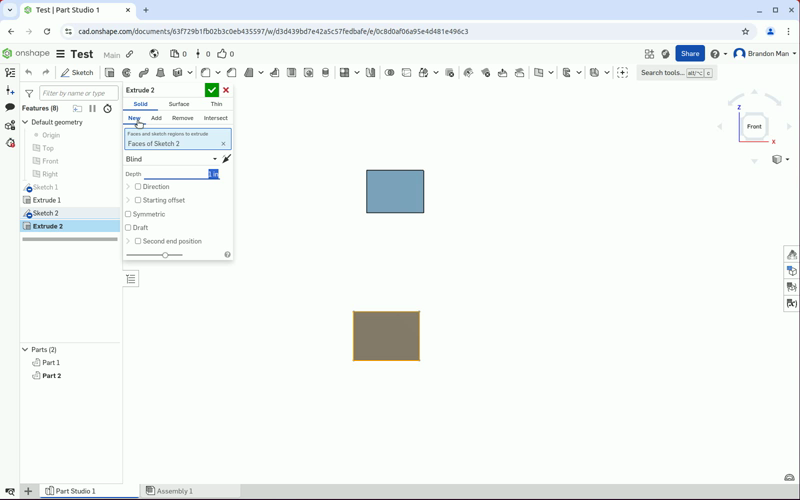
text(3.851)
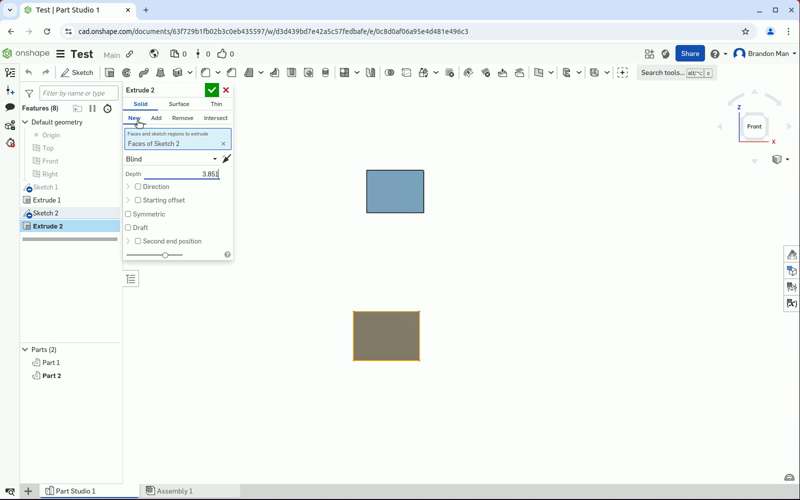
key(enter)
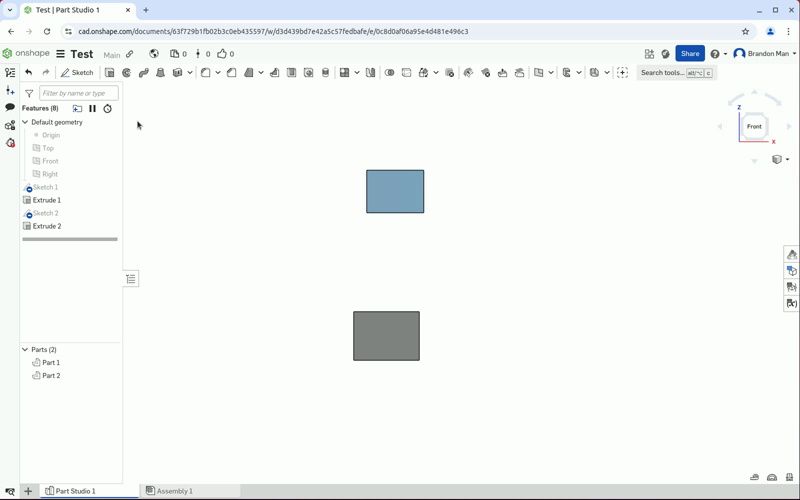
key(shift+h)
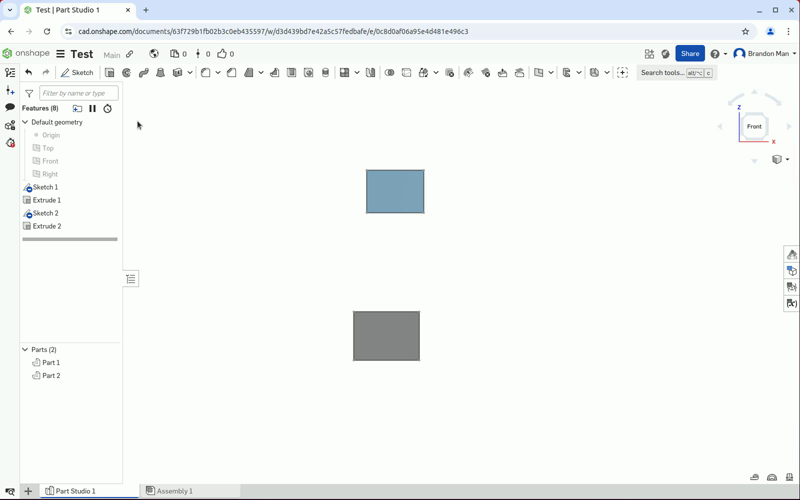
key(shift+h)
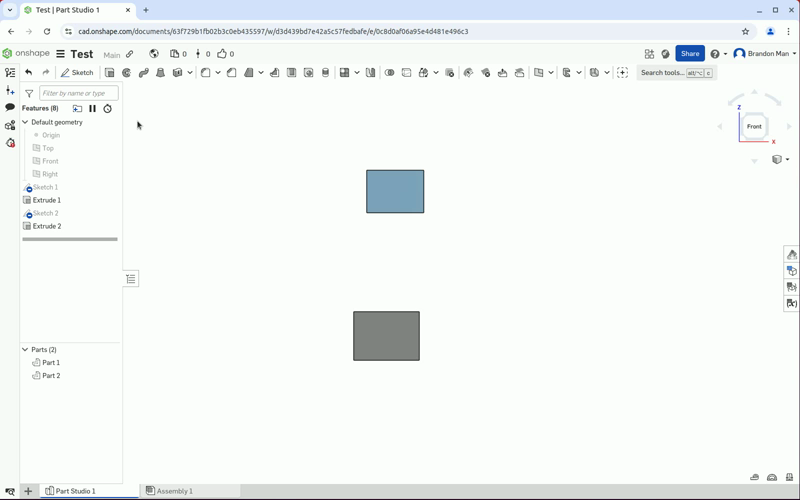
mouse_move(73, 189)
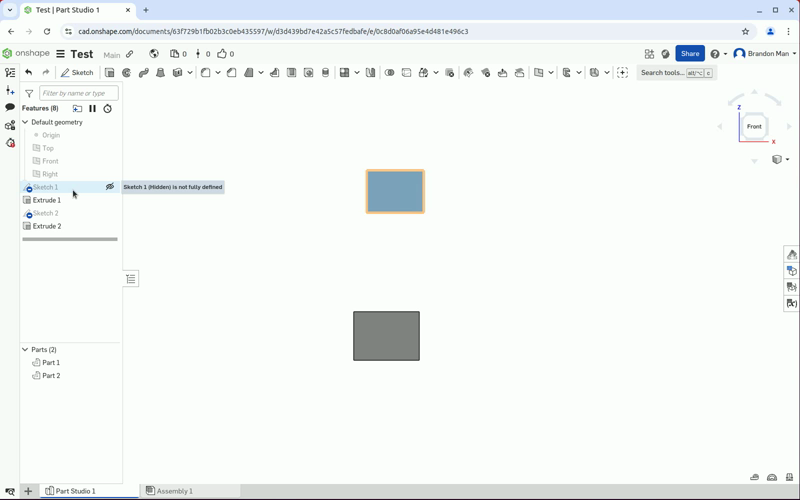
click(73, 189)
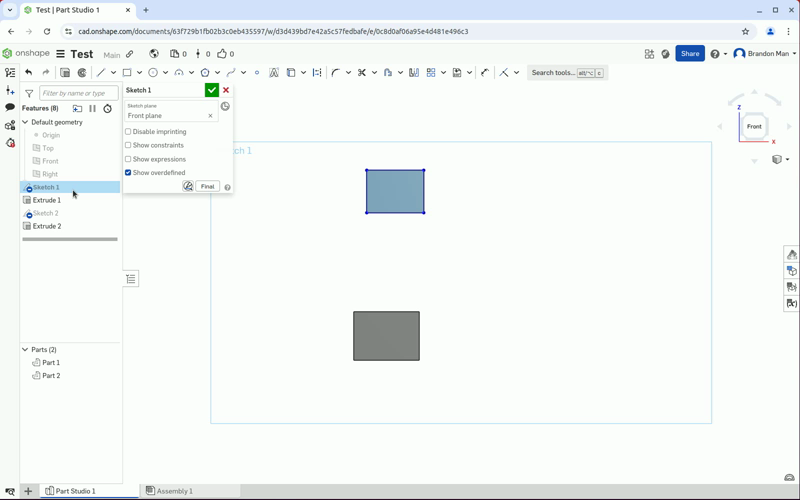
mouse_move(229, 92)
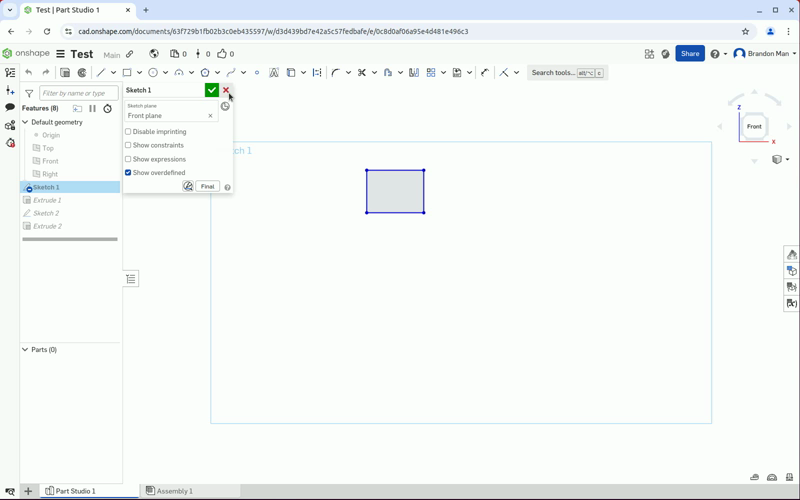
click(229, 92)
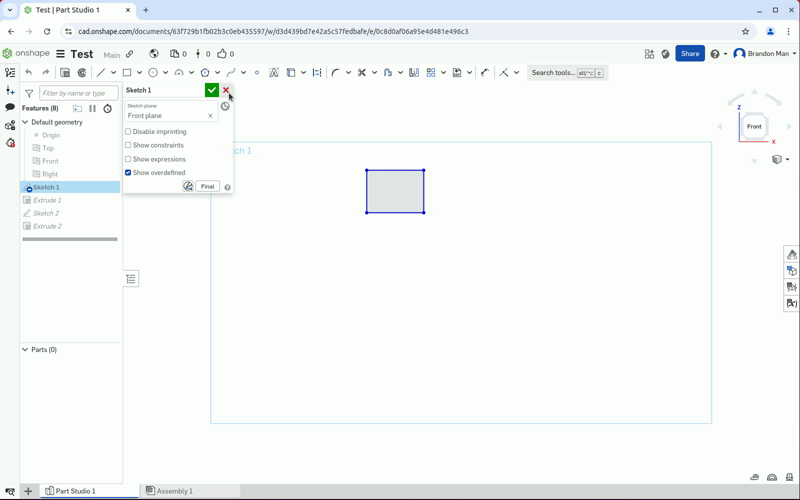
key(shift+s)
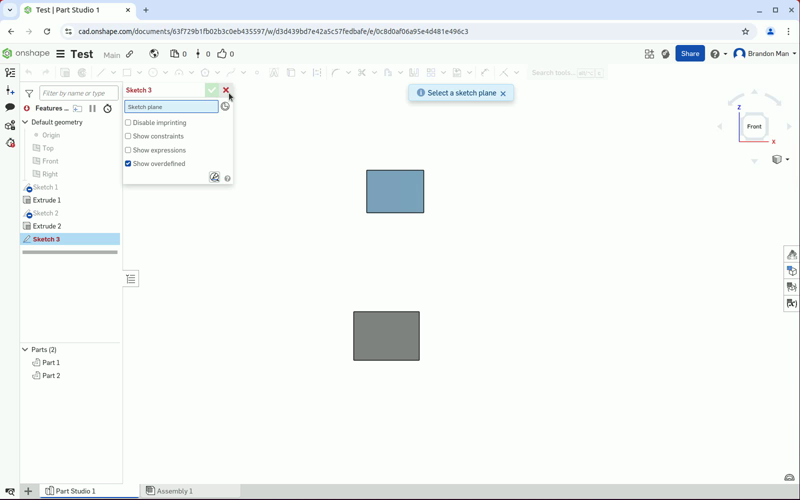
mouse_move(73, 163)
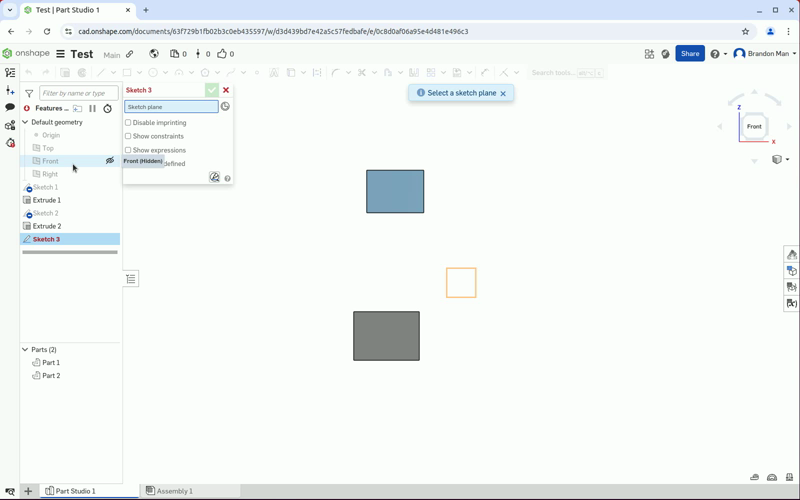
click(73, 163)
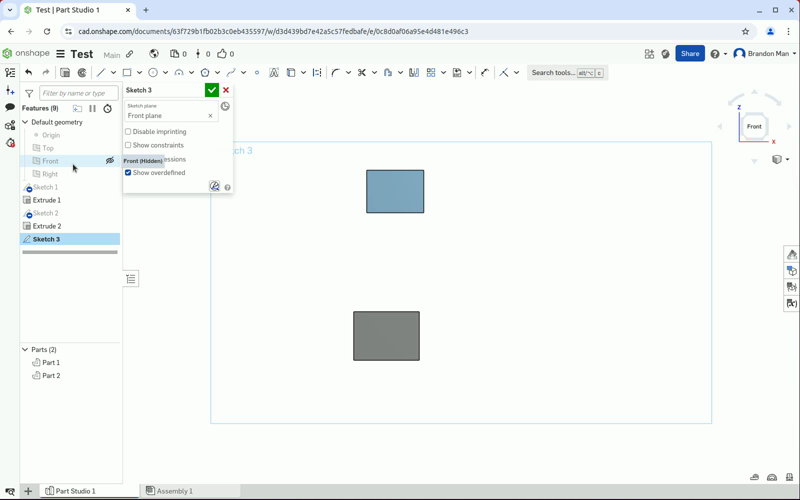
mouse_move(73, 352)
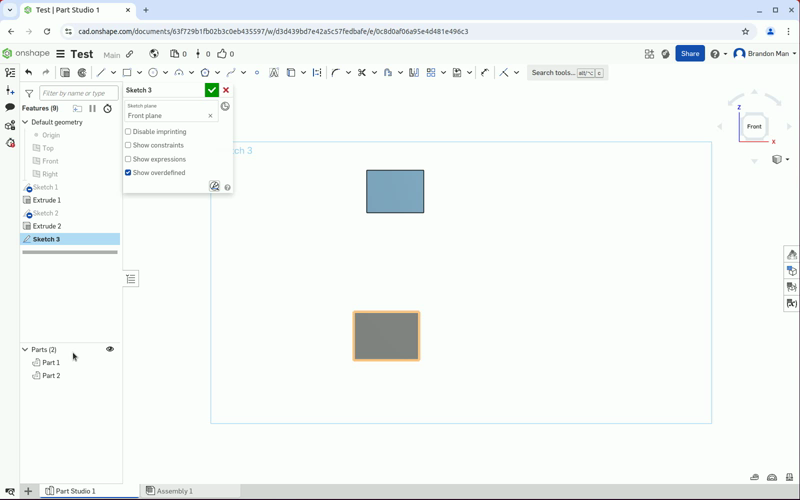
key(y)
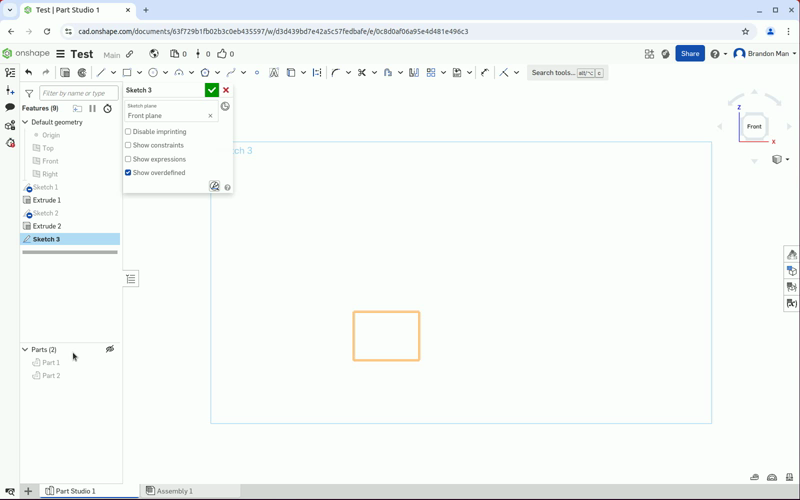
key(l)
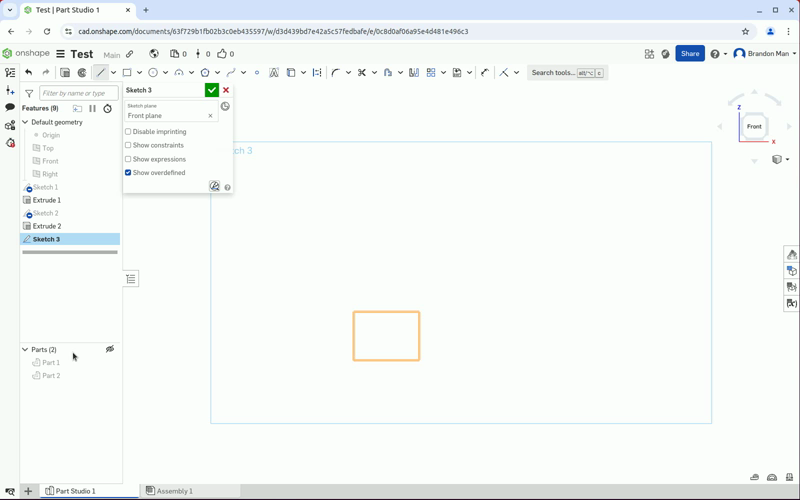
key_down(shift)
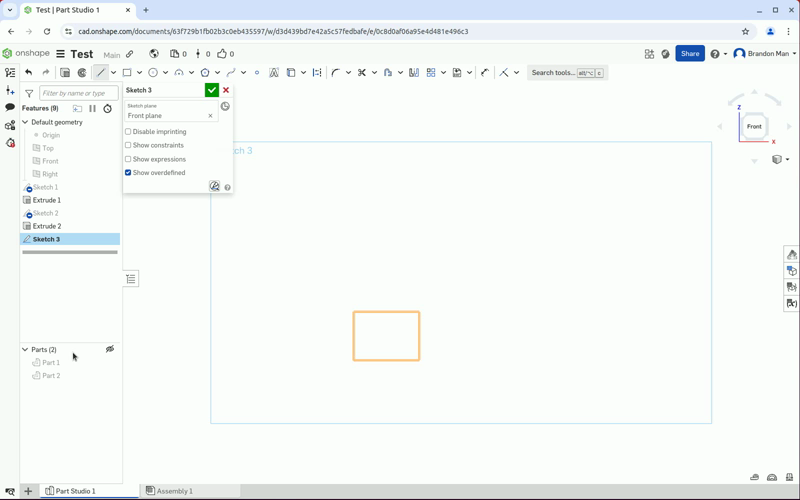
mouse_move(436, 361)
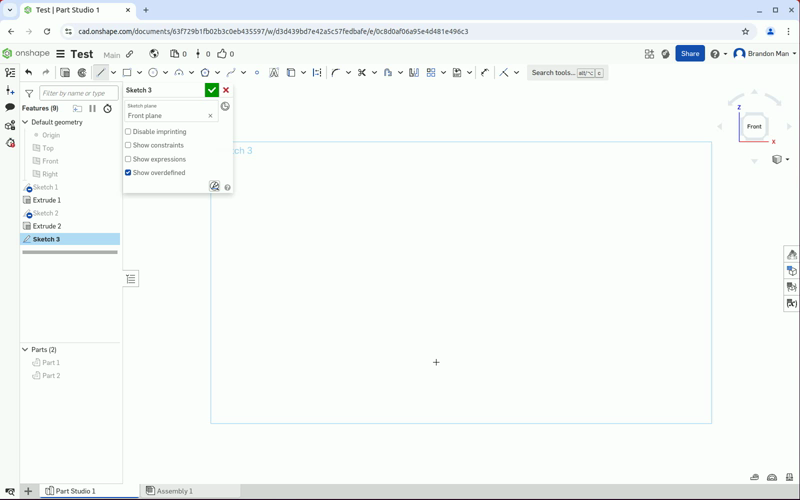
click(436, 361)
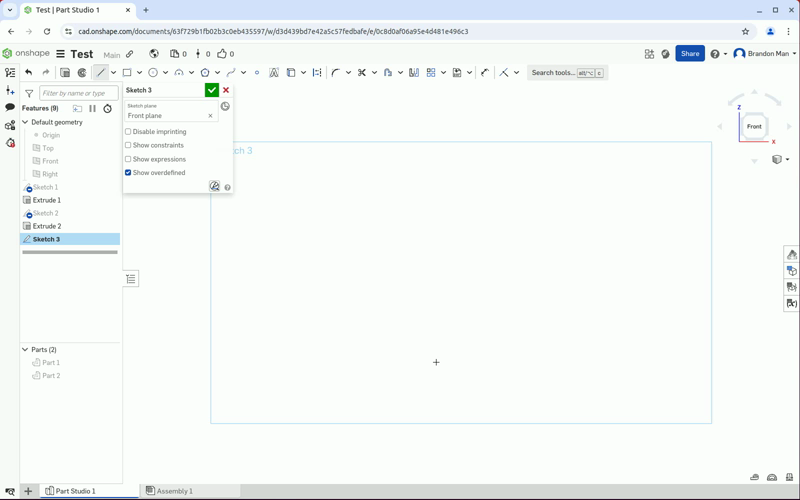
key_up(shift)
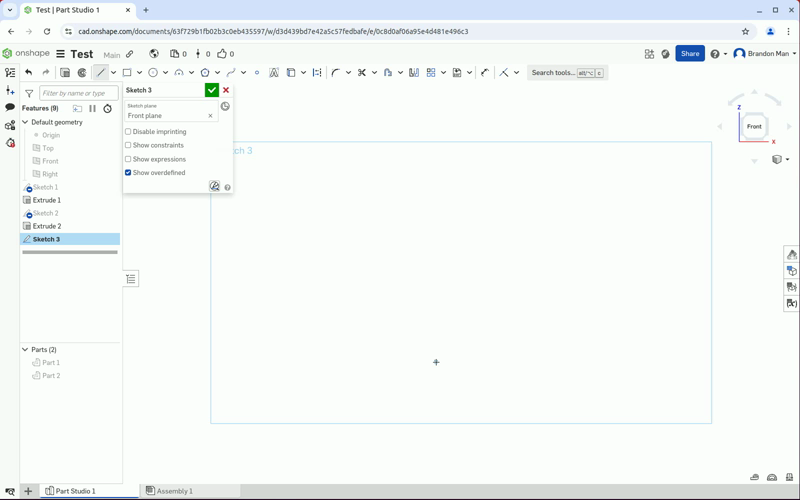
key_down(shift)
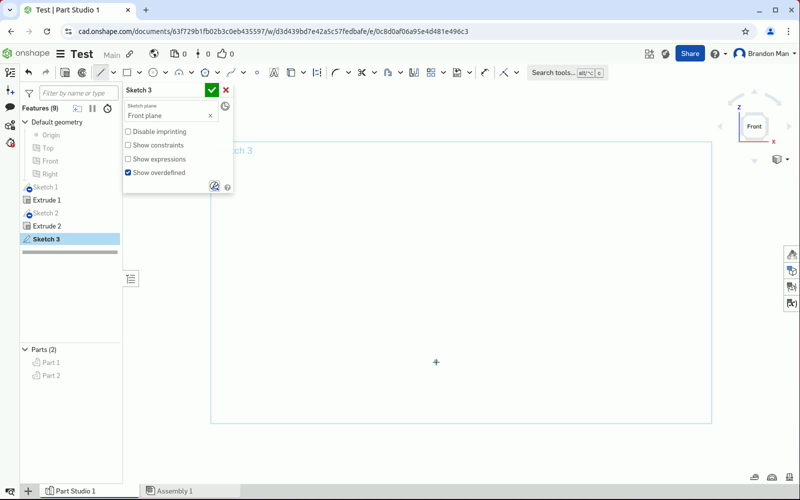
mouse_move(466, 361)
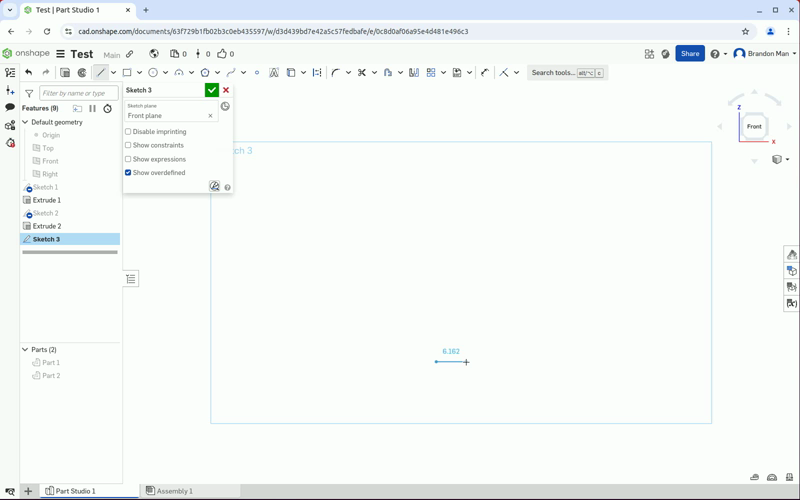
mouse_move(492, 361)
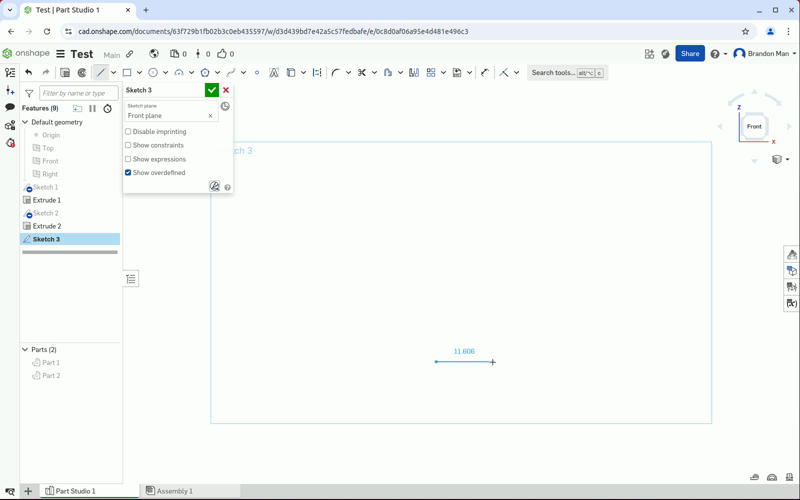
click(492, 361)
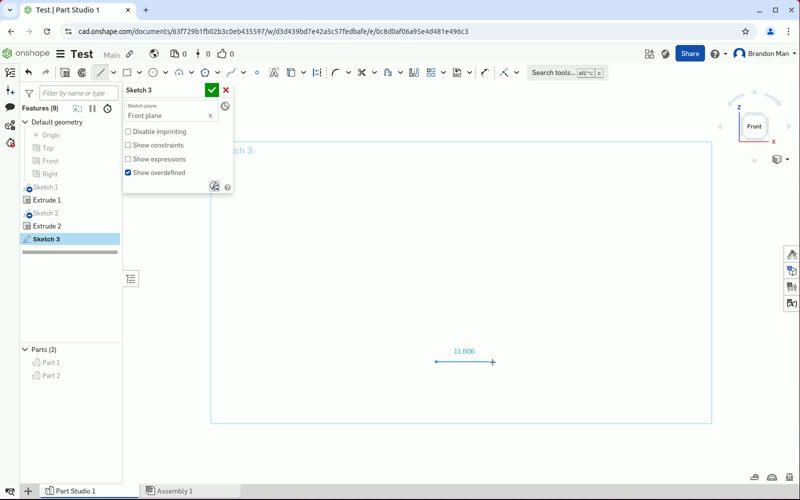
key_up(shift)
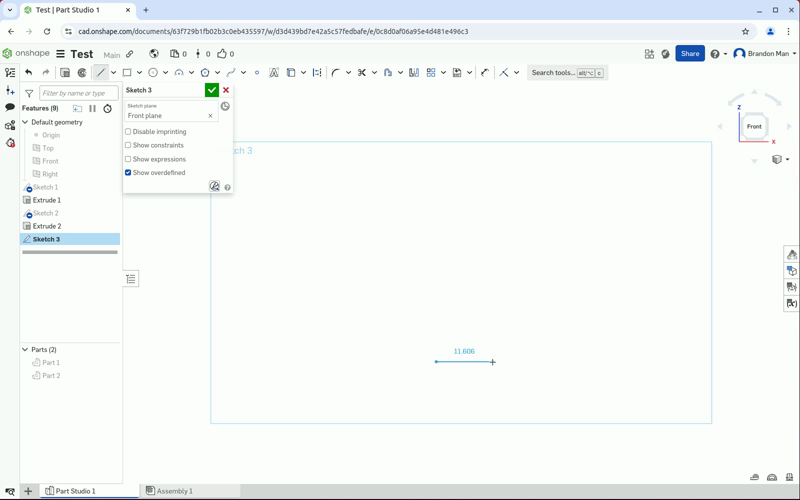
key_down(shift)
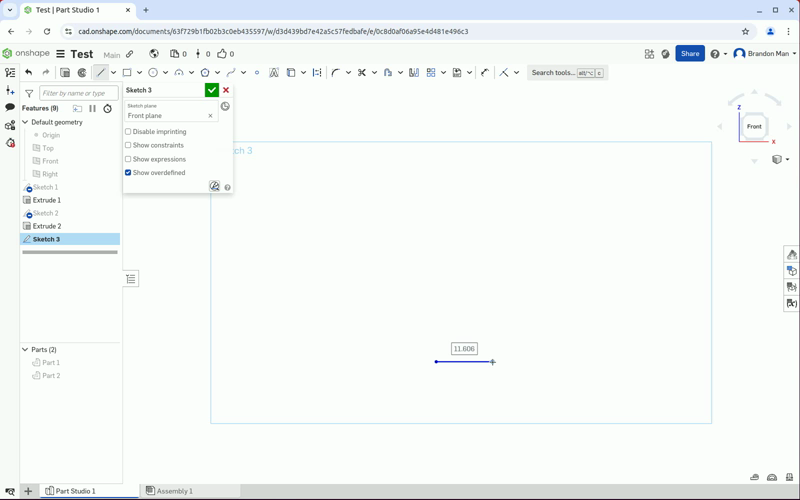
mouse_move(522, 361)
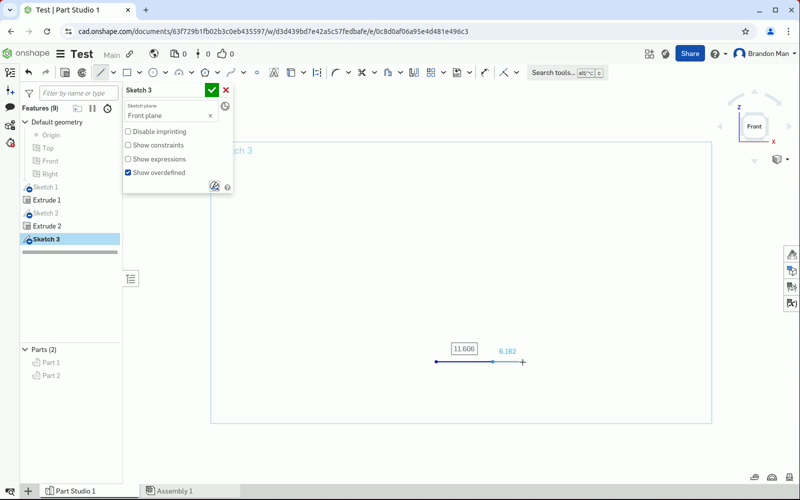
mouse_move(492, 315)
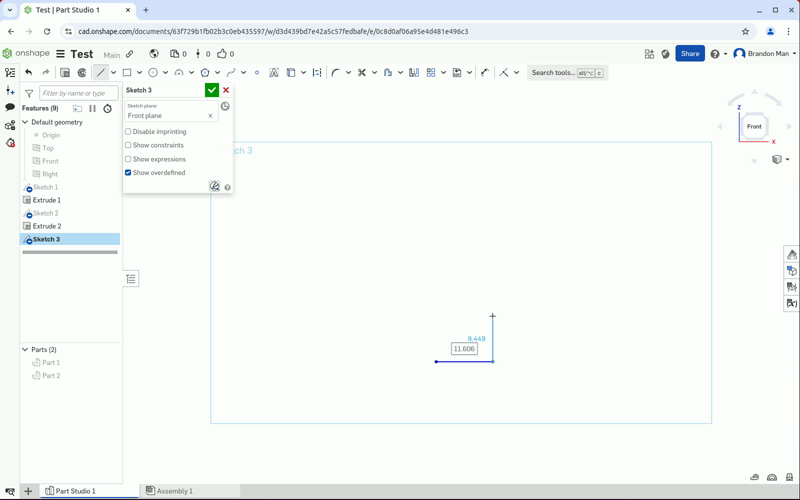
click(492, 315)
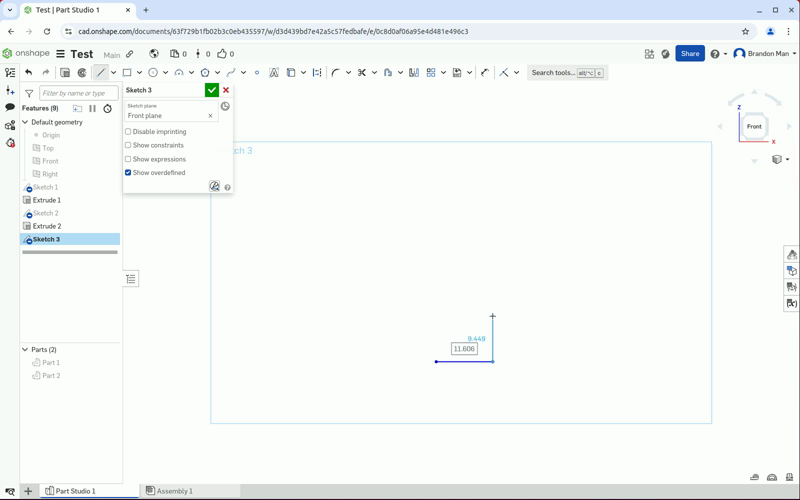
key_up(shift)
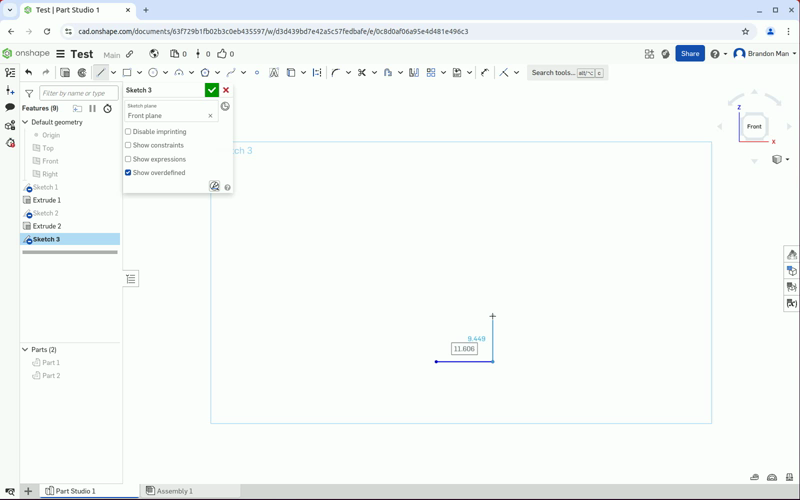
key_down(shift)
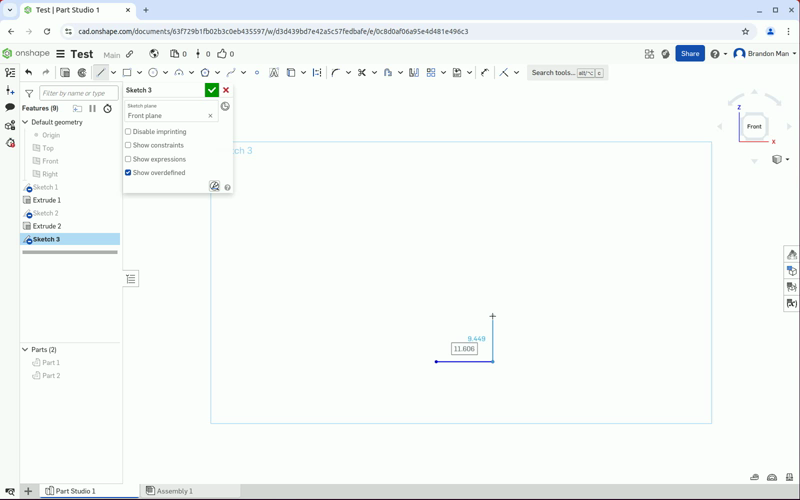
mouse_move(522, 315)
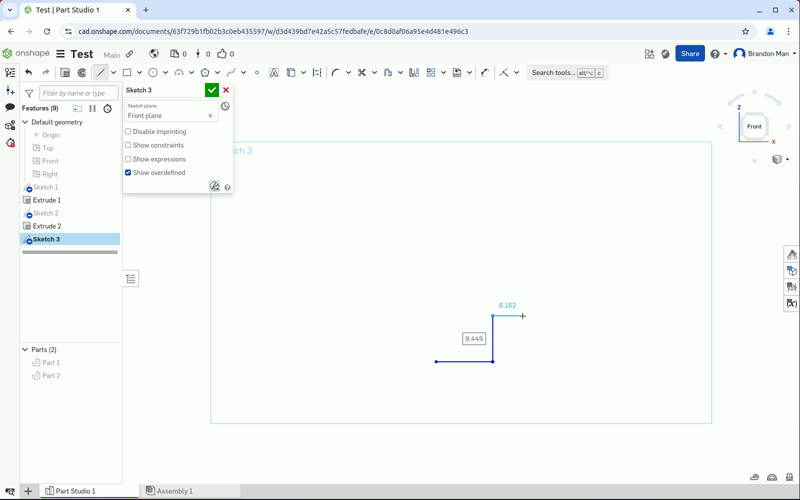
mouse_move(436, 315)
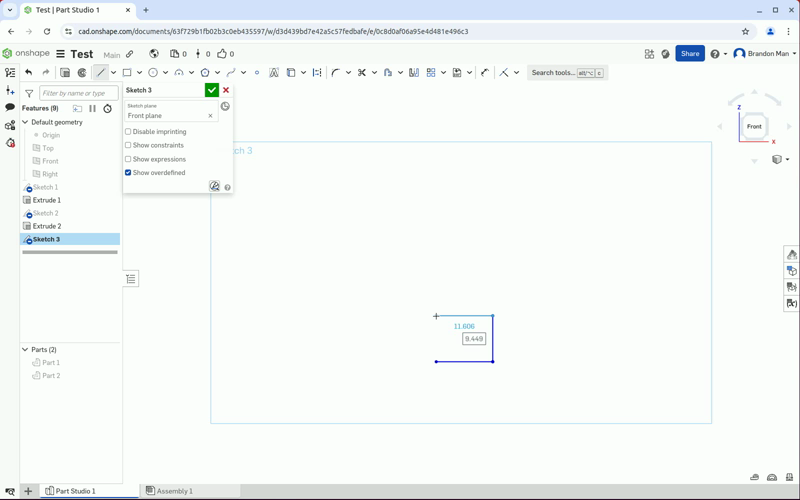
click(436, 315)
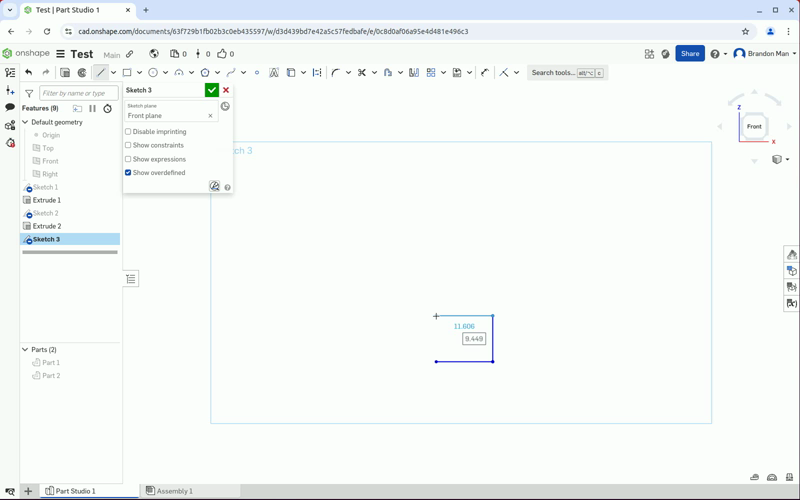
key_up(shift)
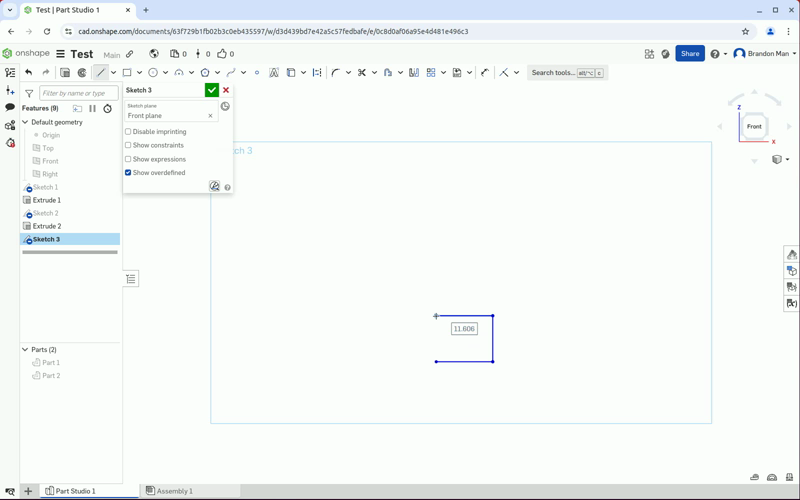
mouse_move(466, 315)
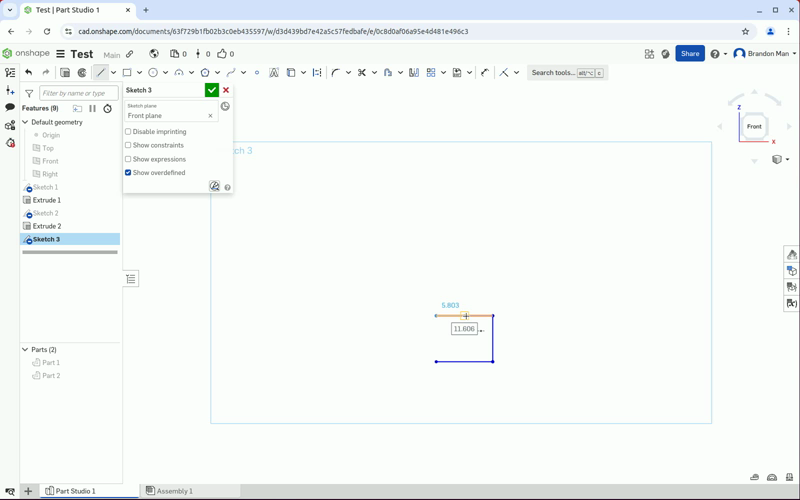
key_down(shift)
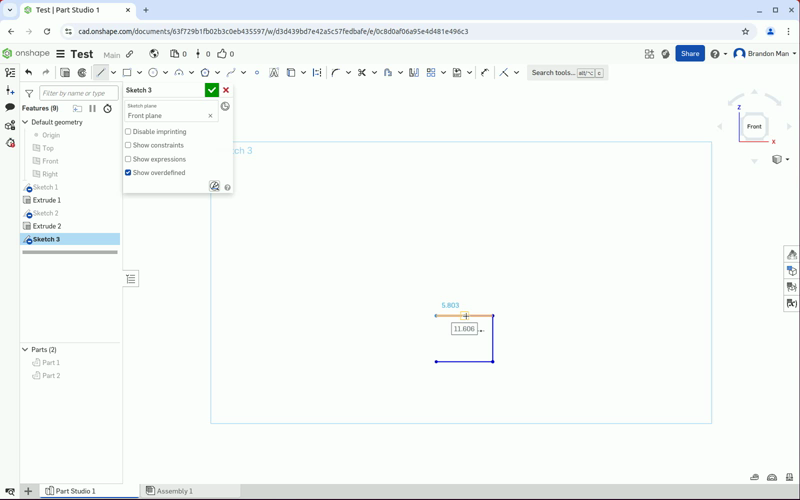
mouse_move(436, 361)
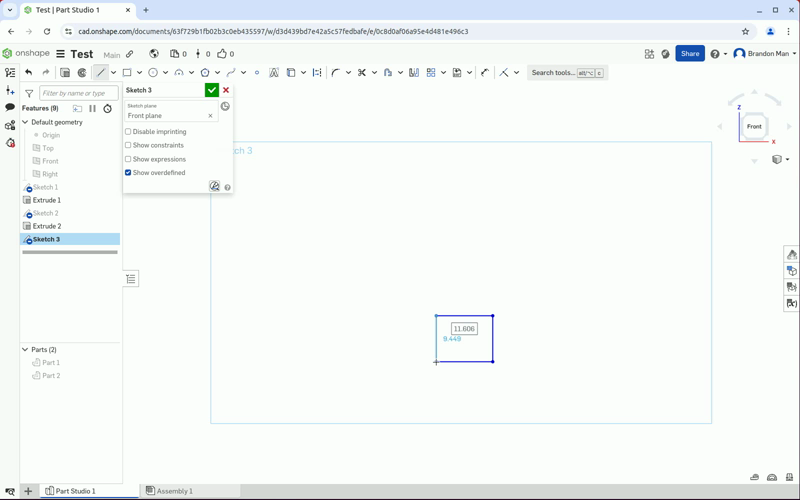
key_up(shift)
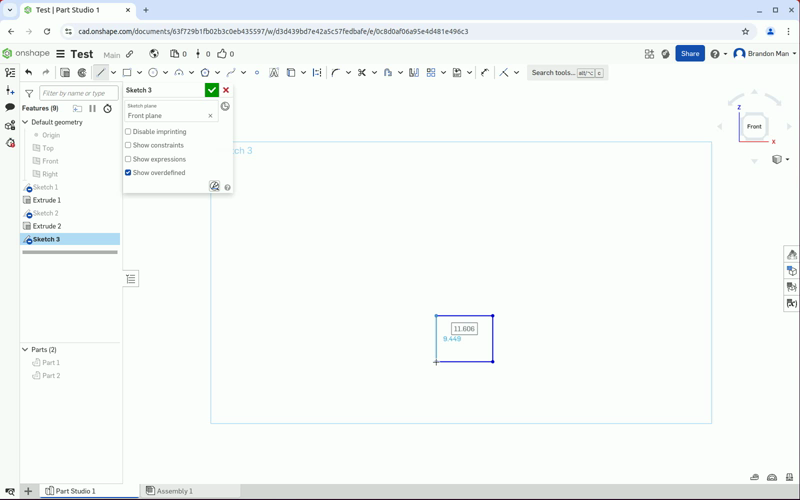
click(436, 361)
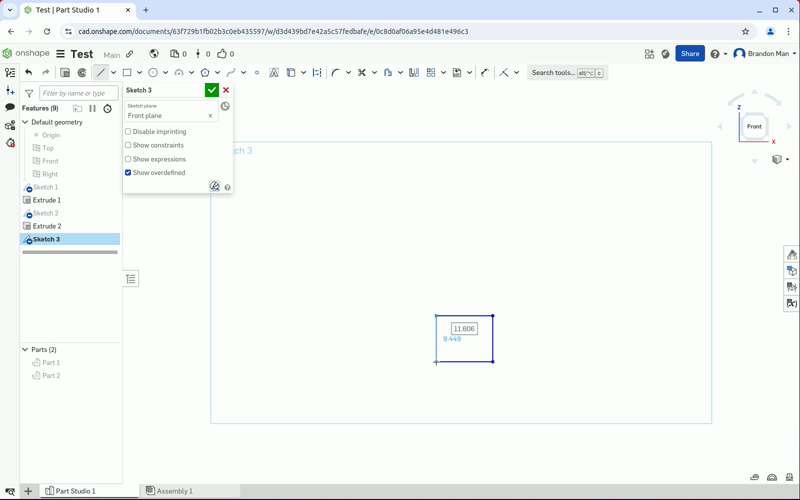
key(esc)
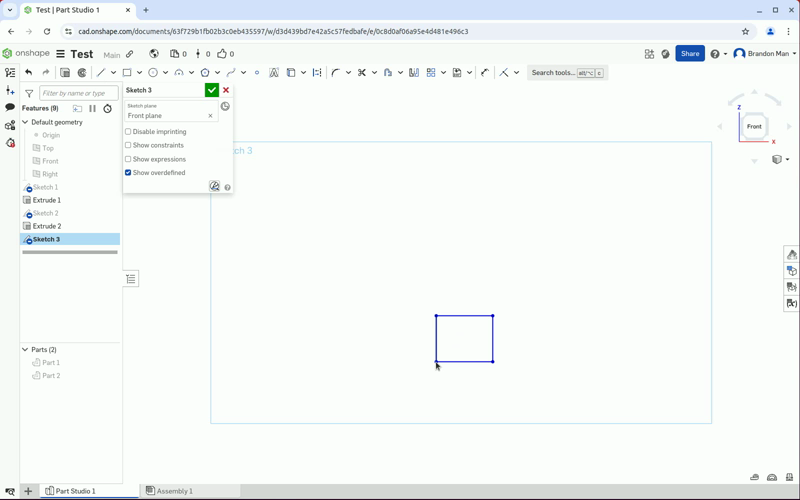
mouse_move(490, 348)
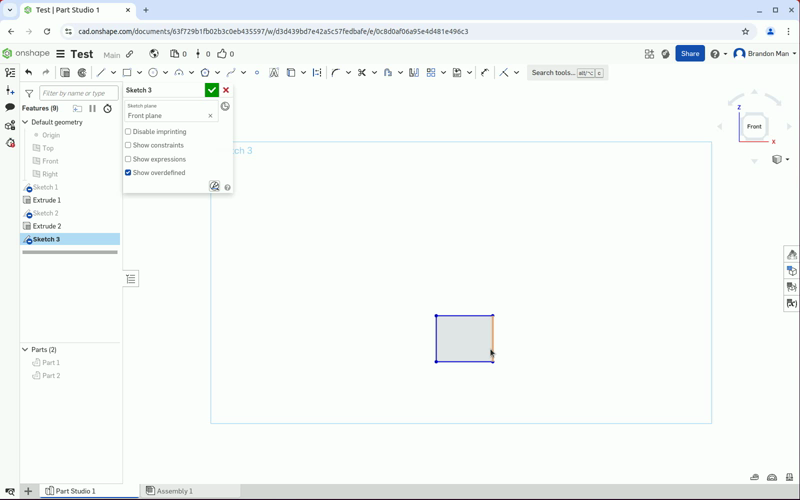
click(490, 348)
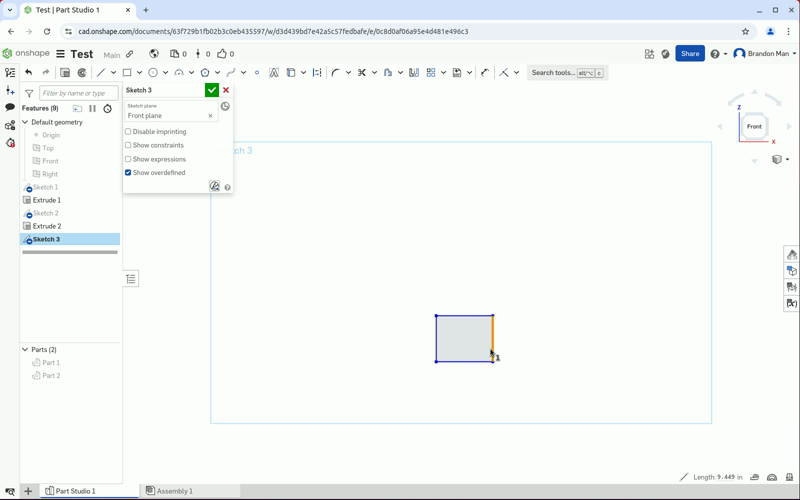
mouse_move(73, 352)
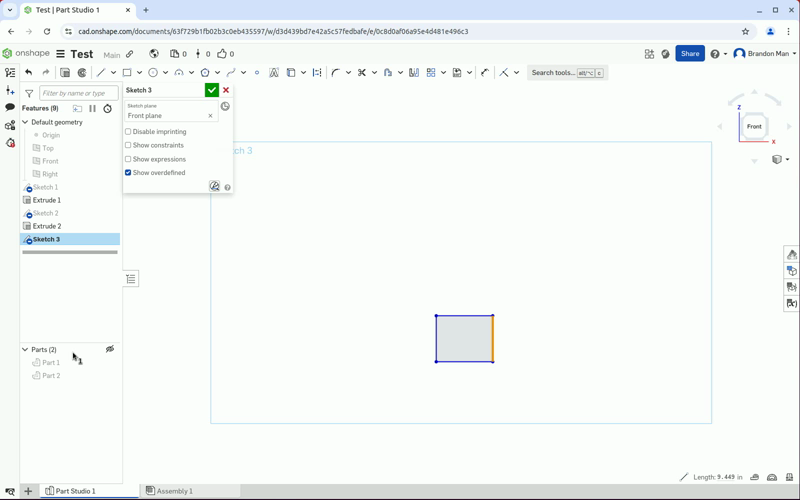
key(shift+y)
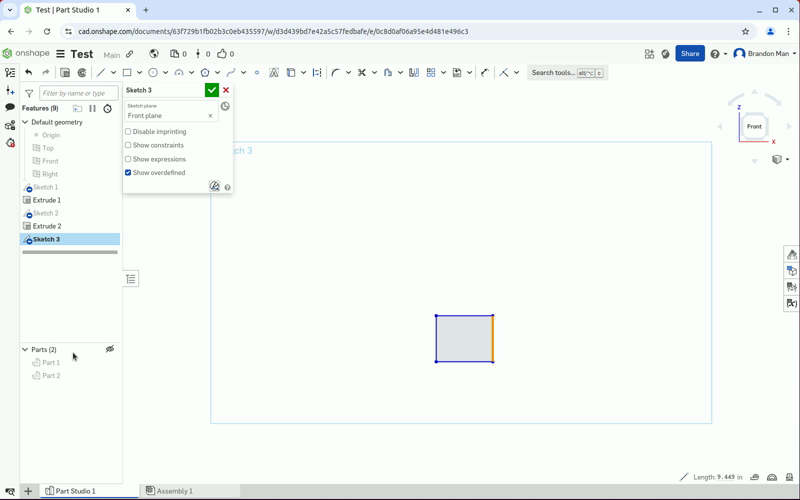
key(shift+e)
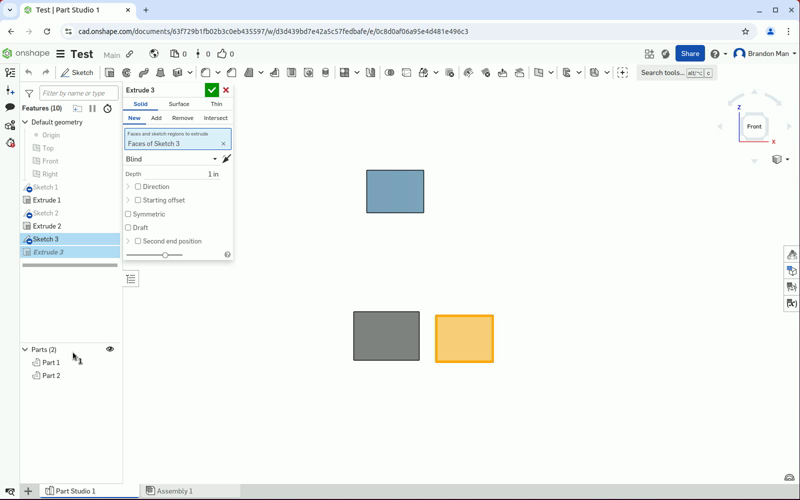
mouse_move(143, 106)
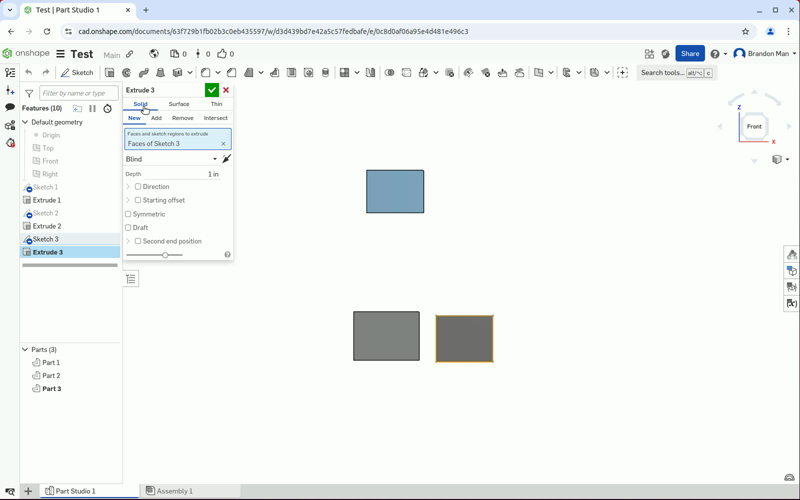
click(143, 106)
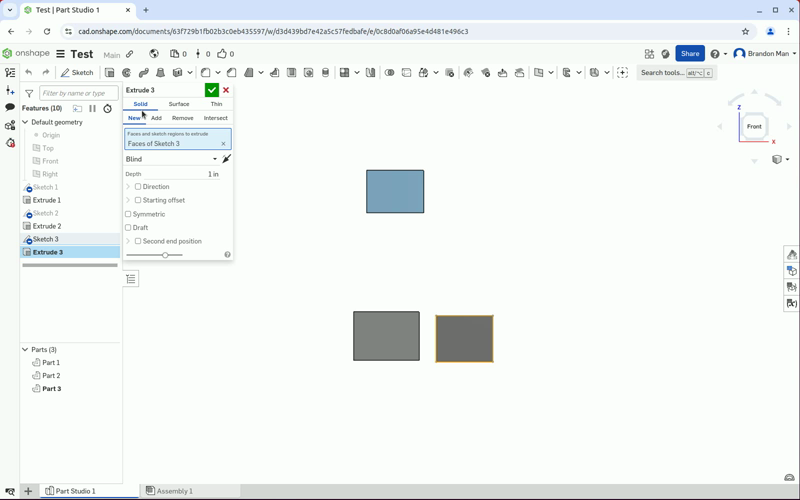
mouse_move(137, 120)
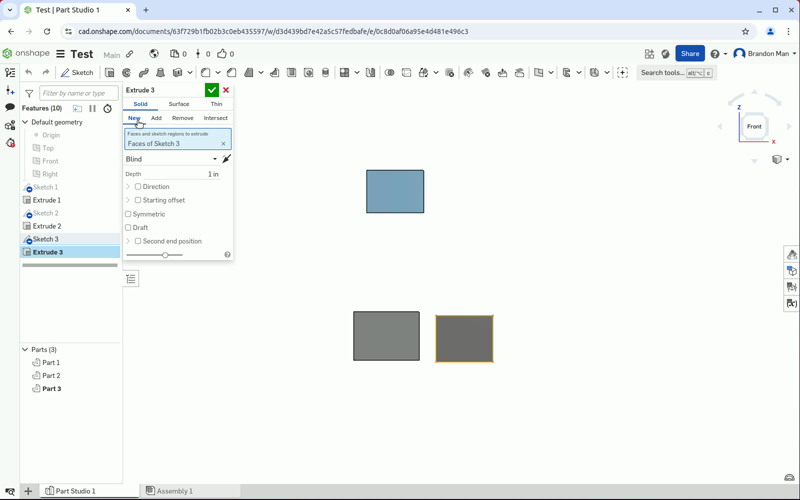
click(137, 120)
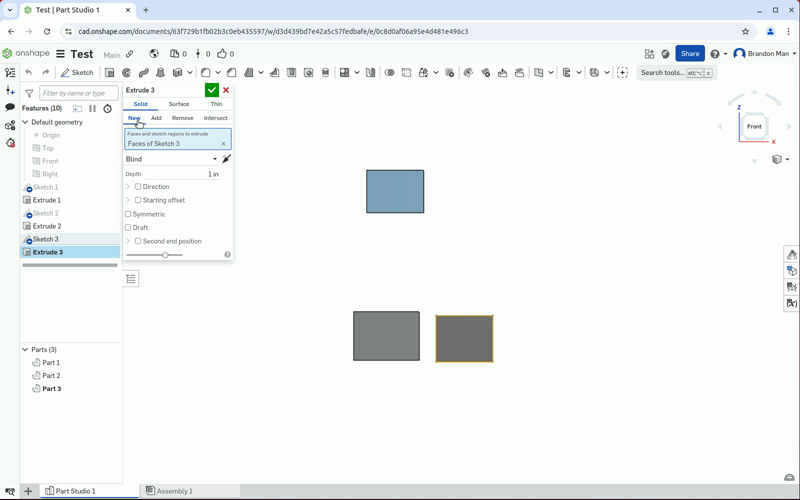
key(tab, 4)
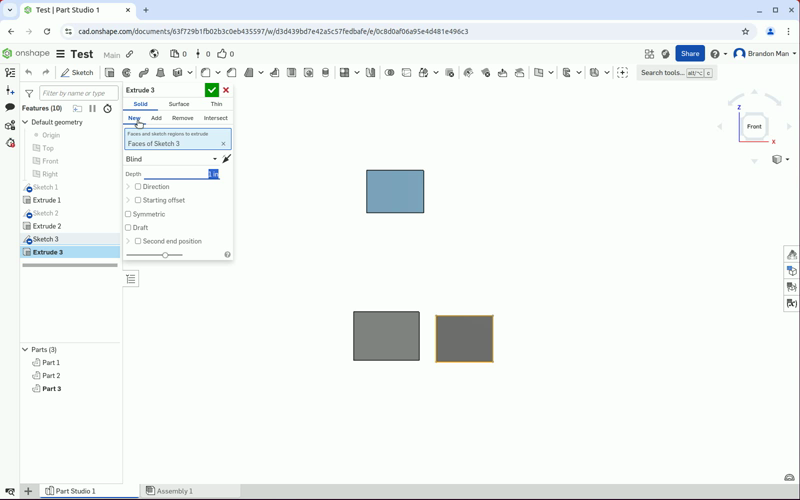
text(3.851)
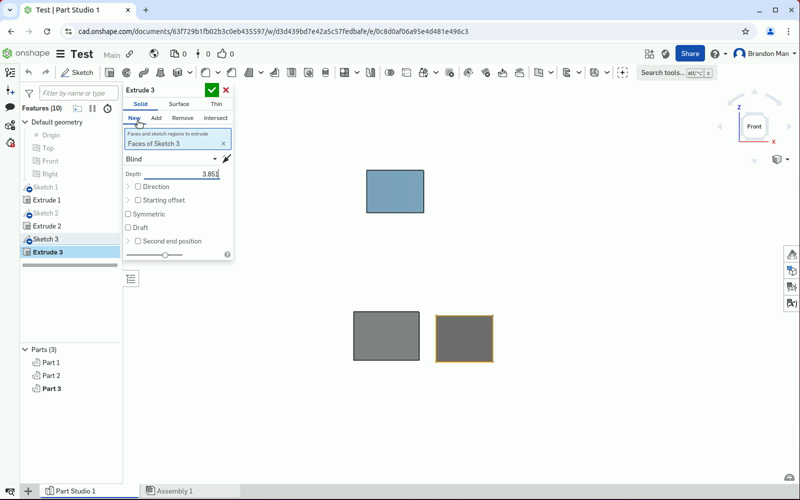
key(enter)
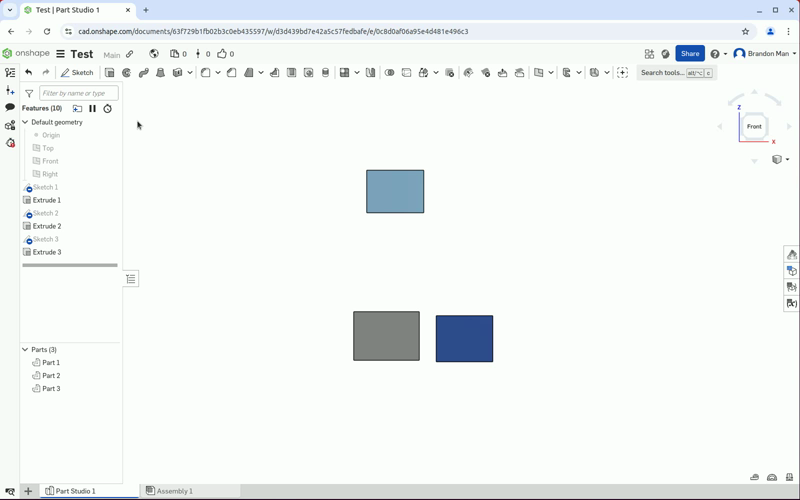
key(shift+h)
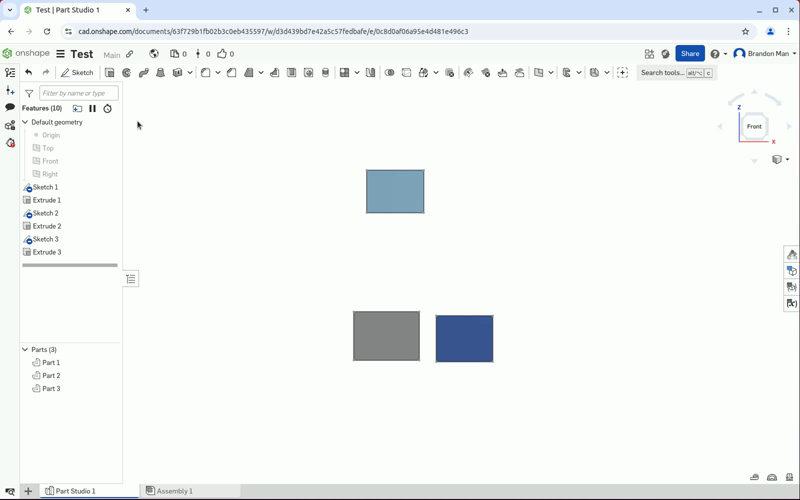
key(shift+h)
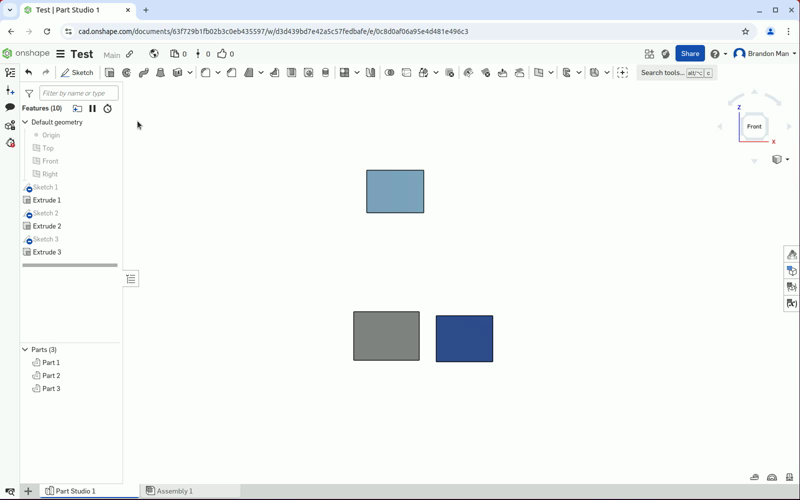
mouse_move(73, 189)
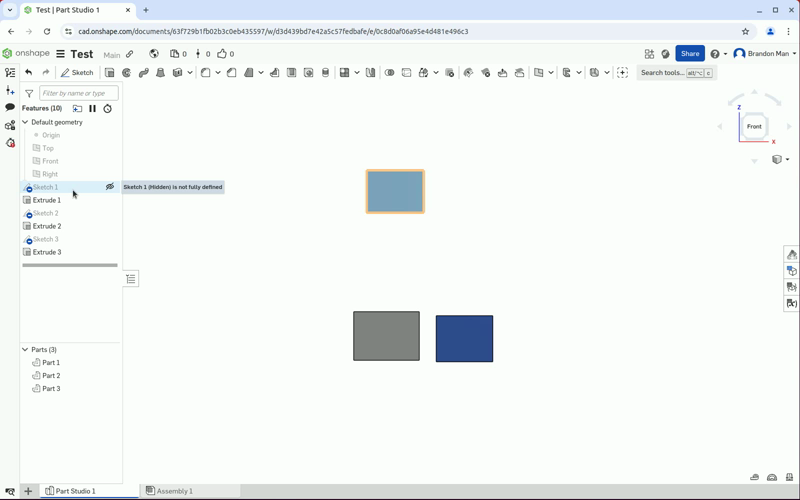
click(73, 189)
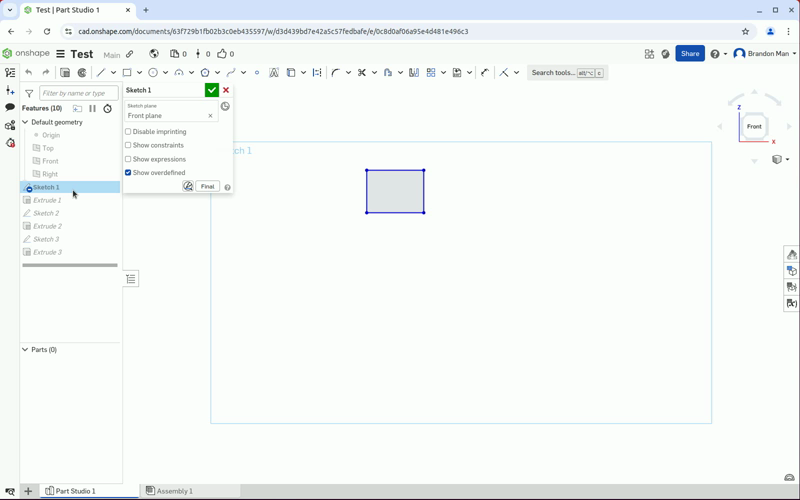
mouse_move(229, 92)
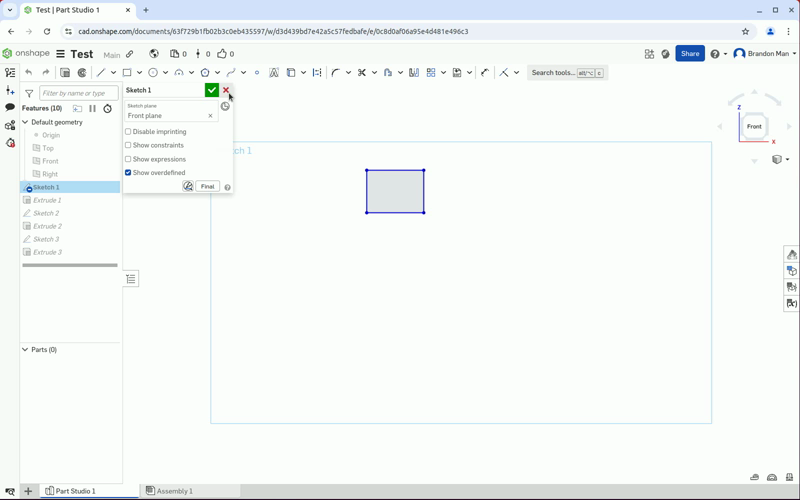
click(229, 92)
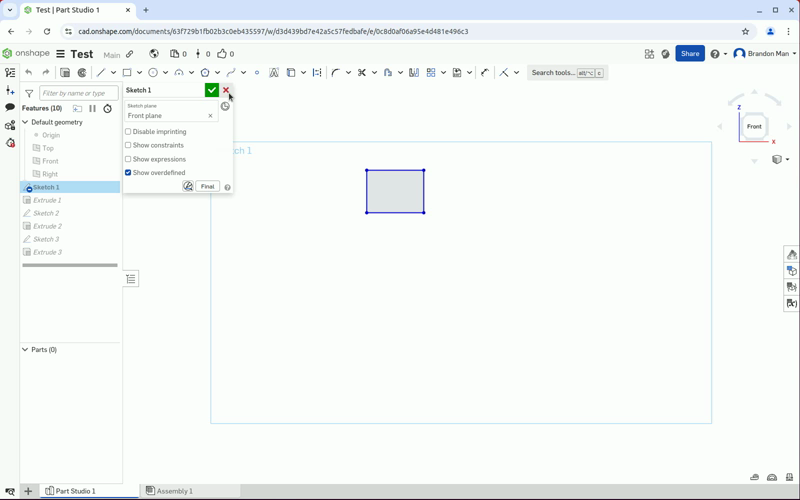
key(shift+s)
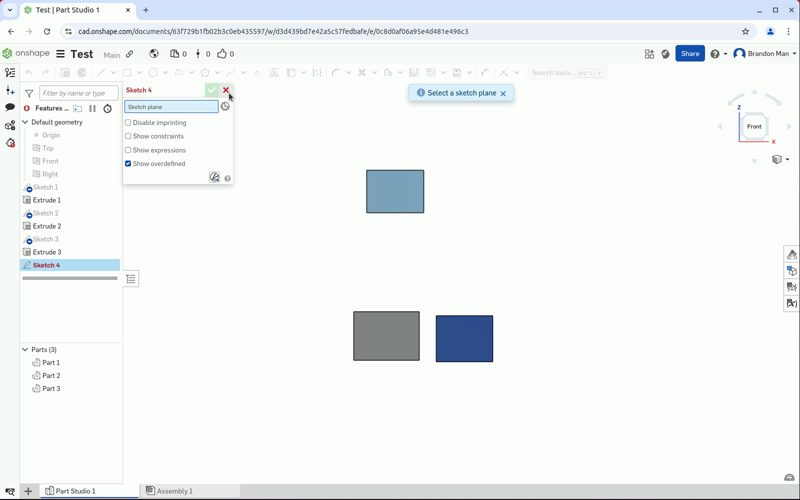
mouse_move(73, 163)
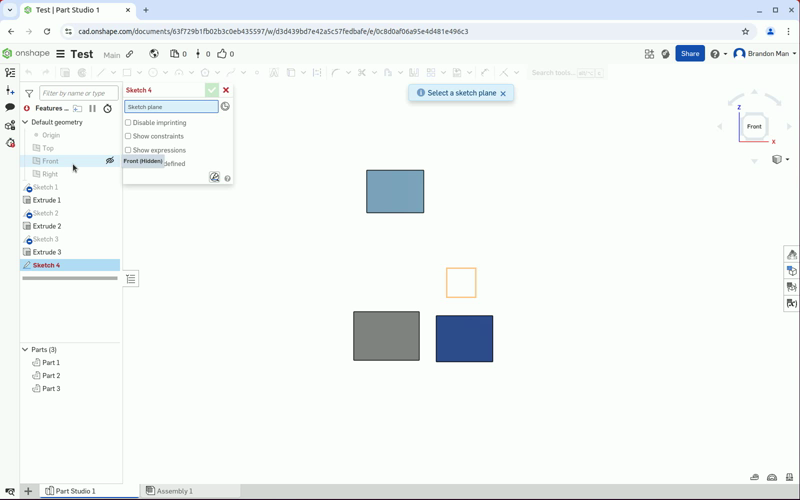
click(73, 163)
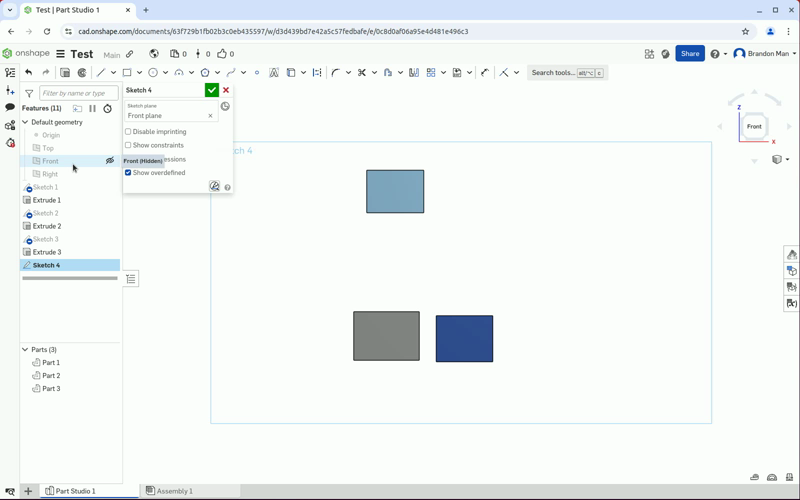
mouse_move(73, 352)
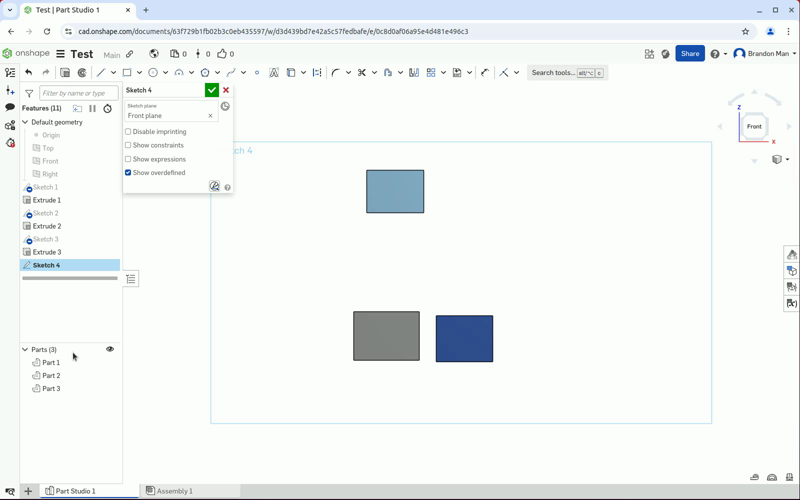
key(y)
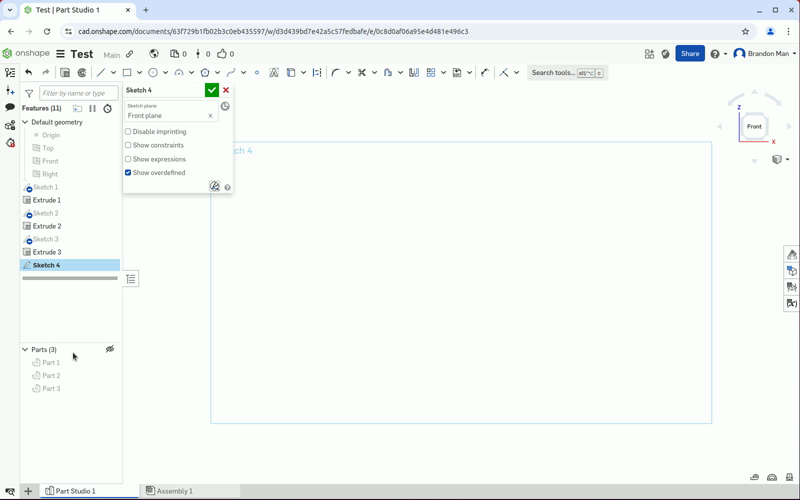
key(l)
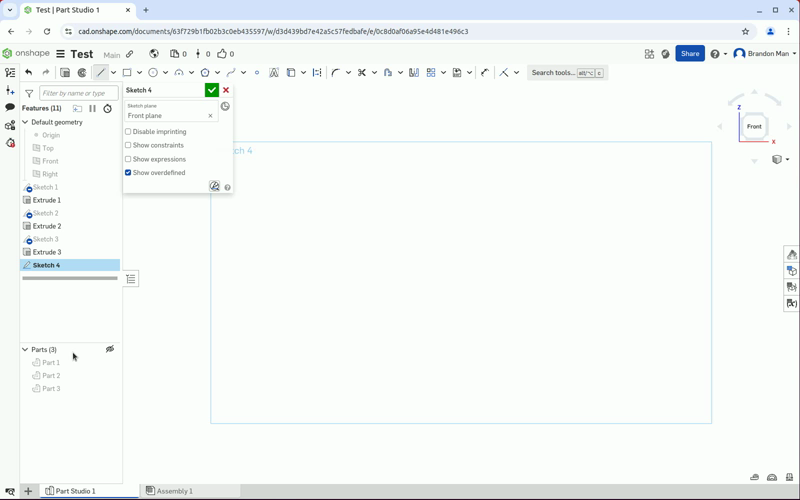
key_down(shift)
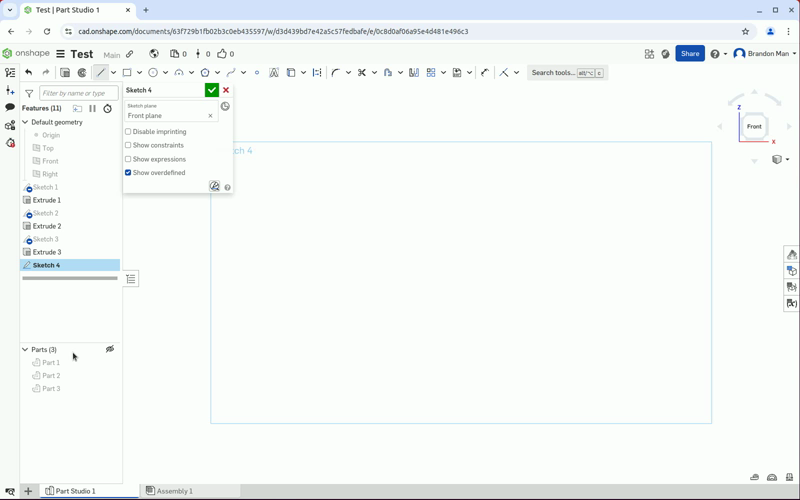
mouse_move(519, 332)
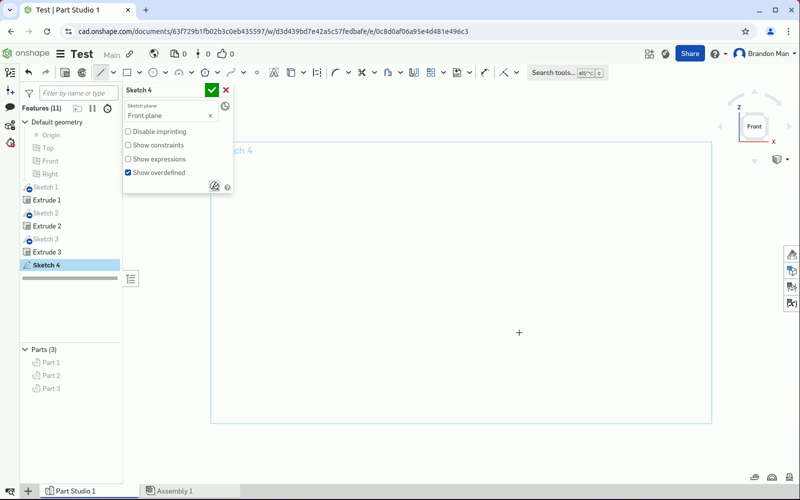
click(519, 332)
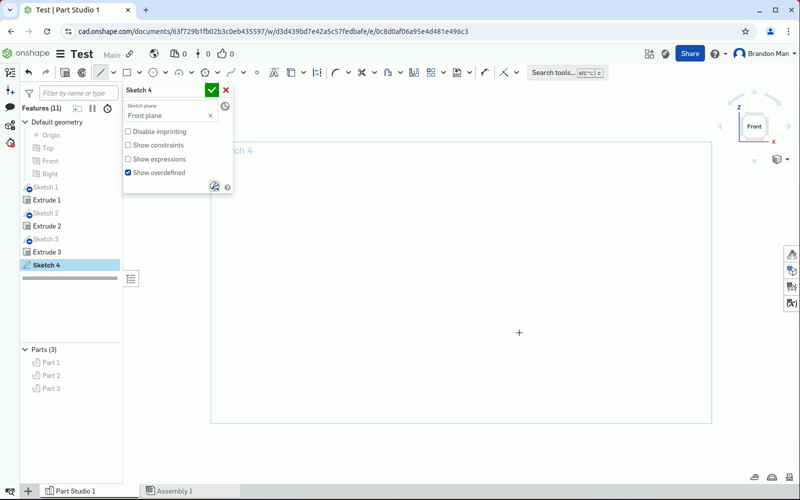
key_up(shift)
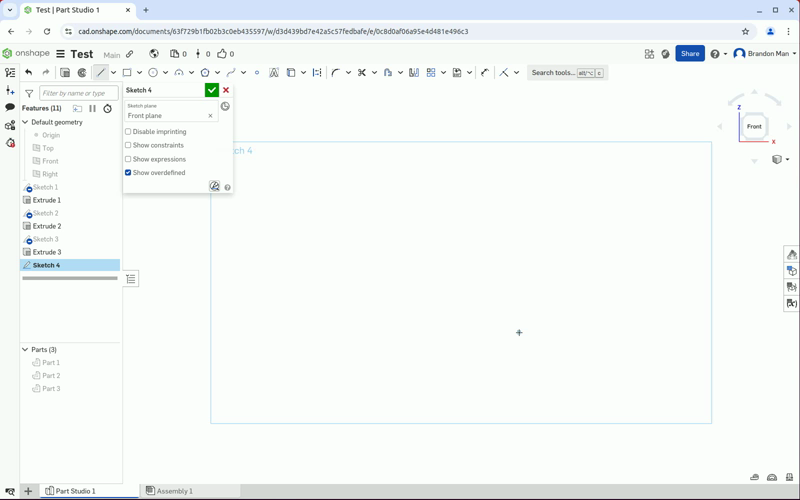
key_down(shift)
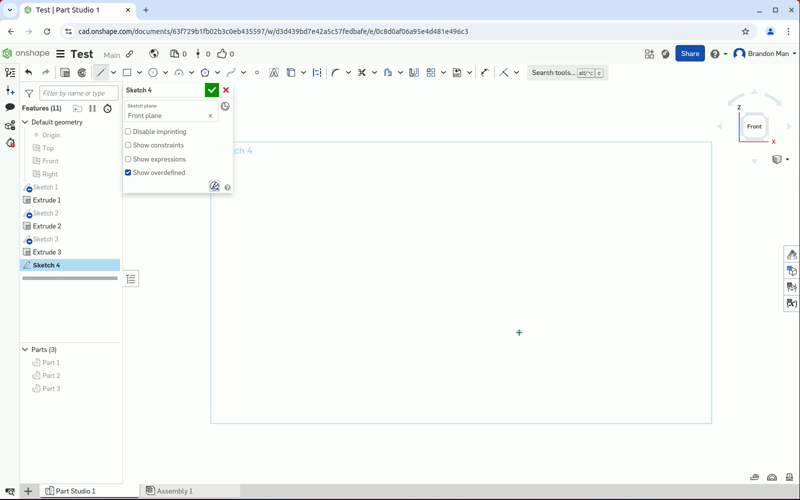
mouse_move(549, 332)
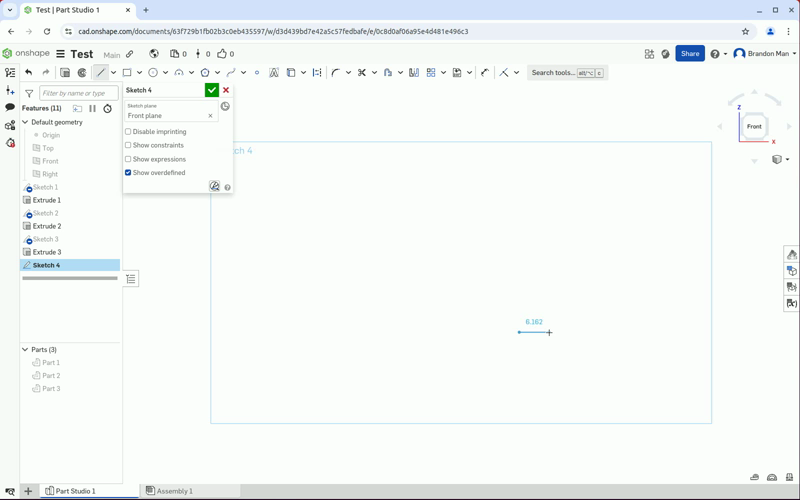
mouse_move(530, 332)
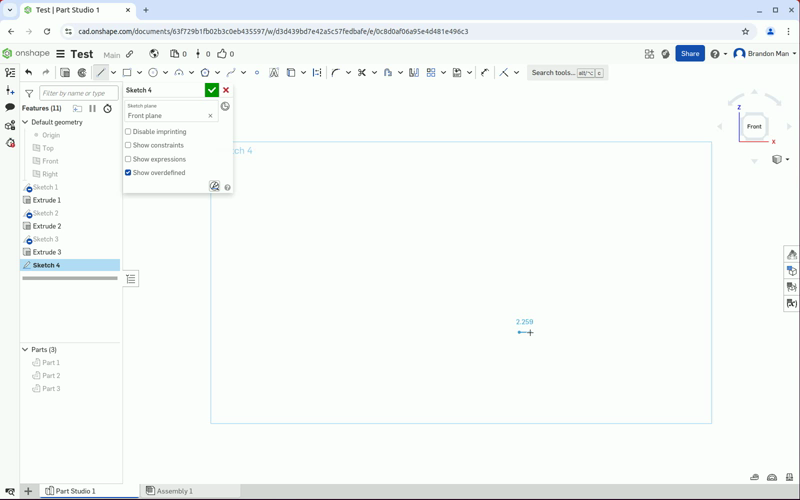
click(530, 332)
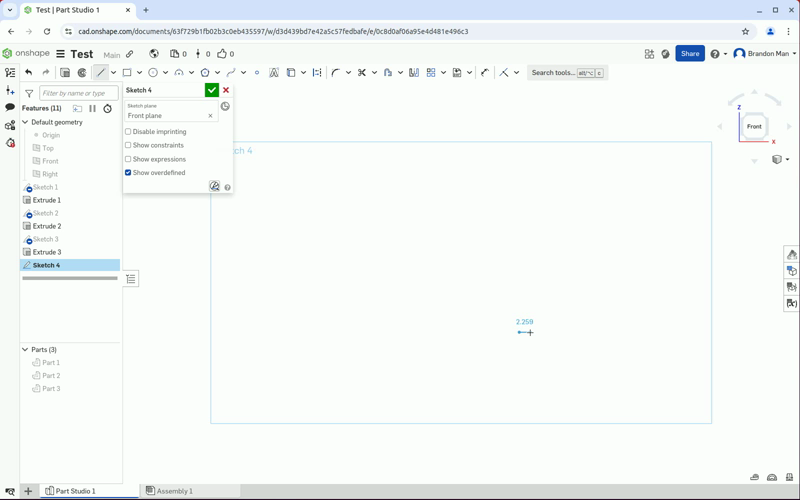
key_up(shift)
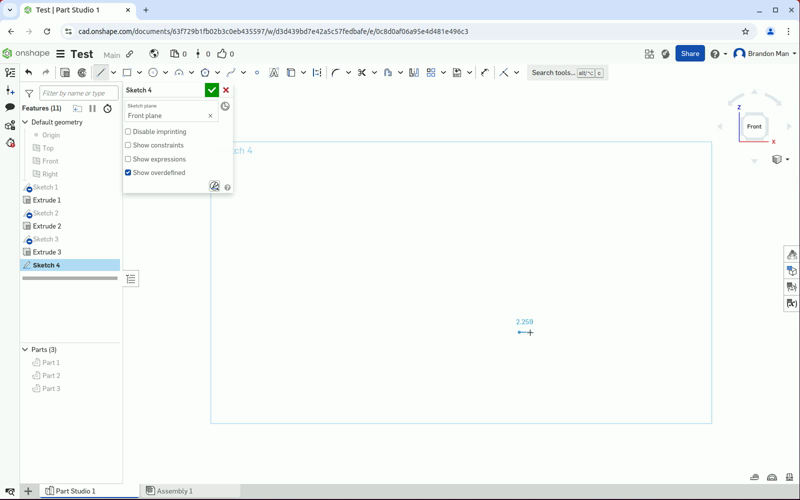
key_down(shift)
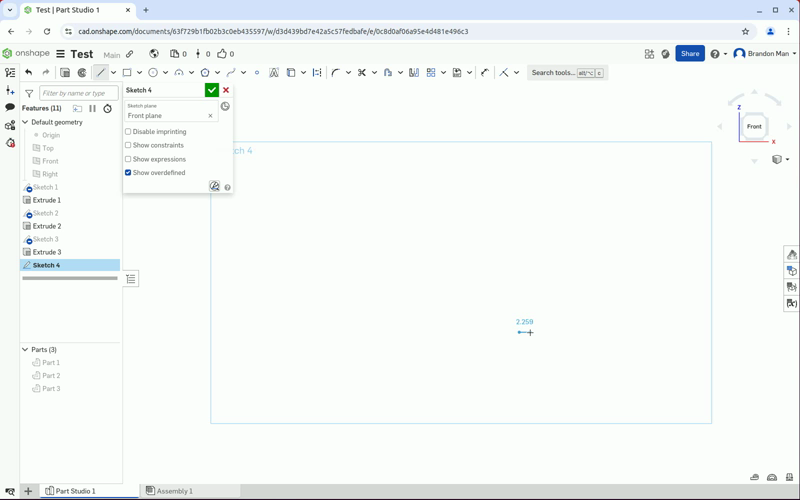
mouse_move(560, 332)
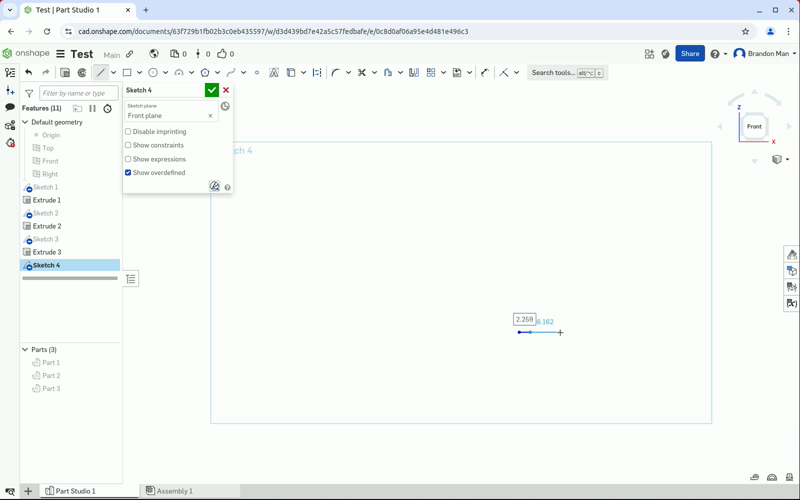
mouse_move(530, 318)
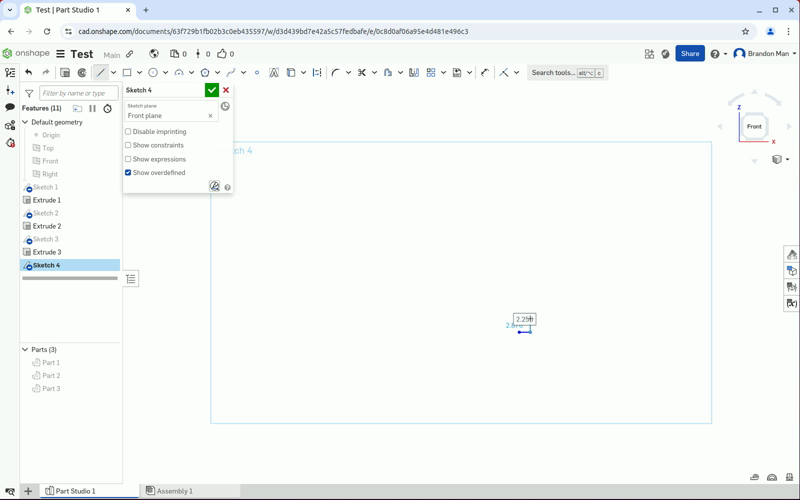
click(530, 318)
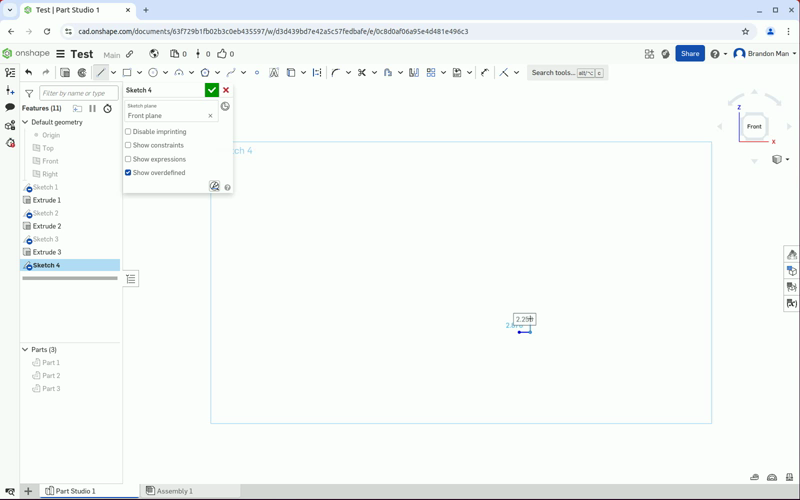
key_up(shift)
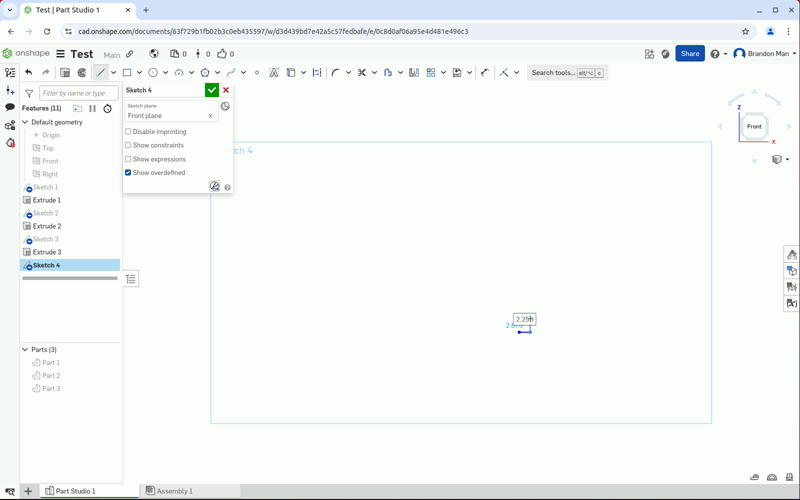
key_down(shift)
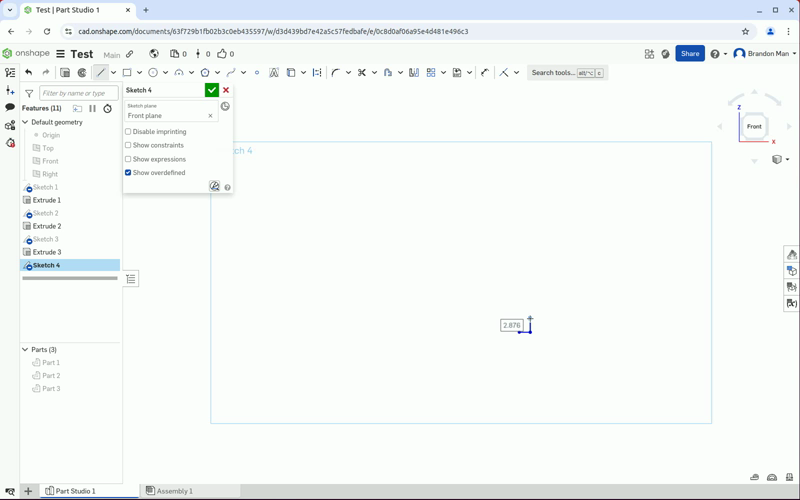
mouse_move(560, 318)
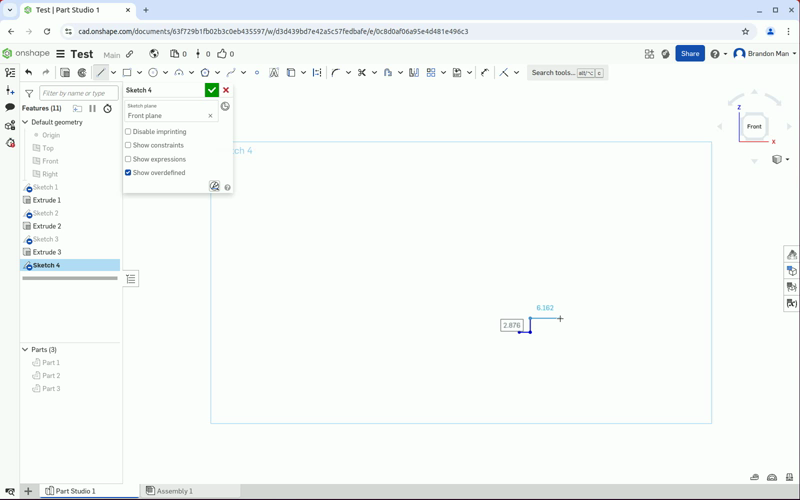
mouse_move(519, 318)
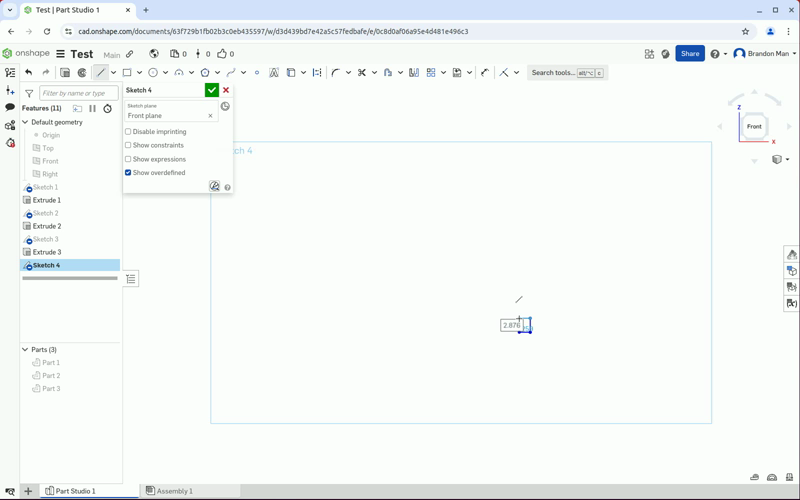
click(519, 318)
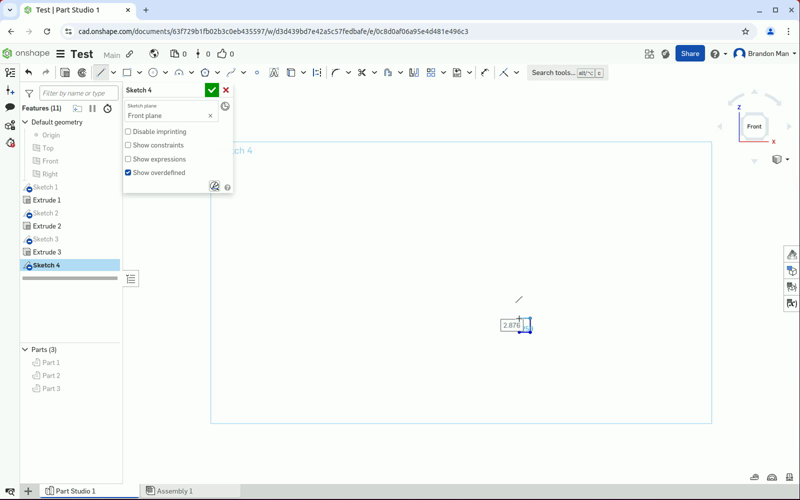
key_up(shift)
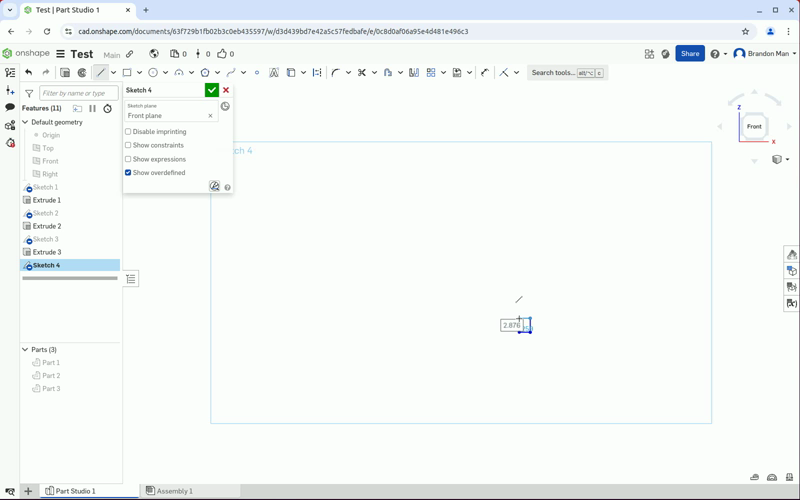
mouse_move(549, 318)
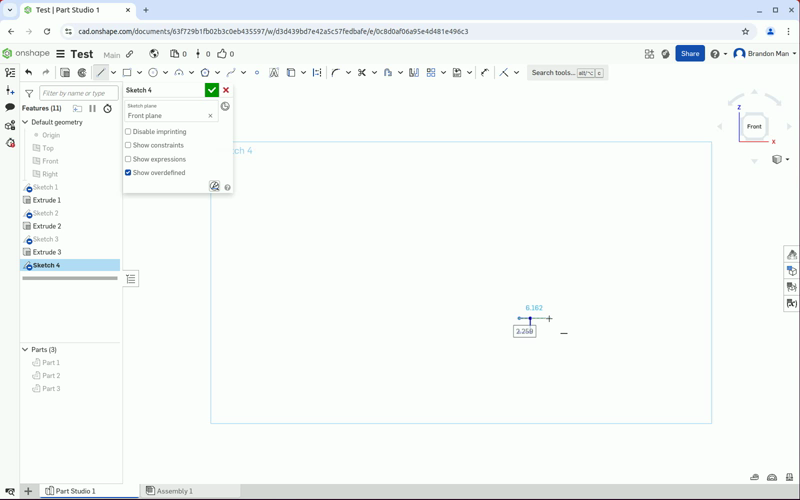
key_down(shift)
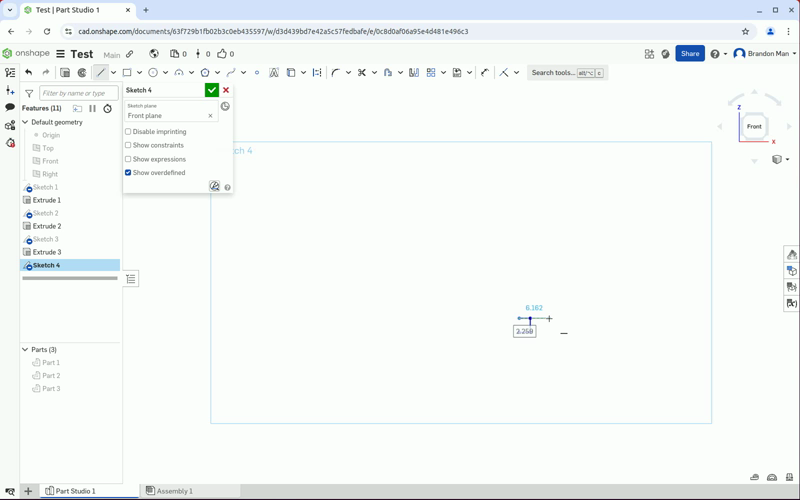
mouse_move(519, 332)
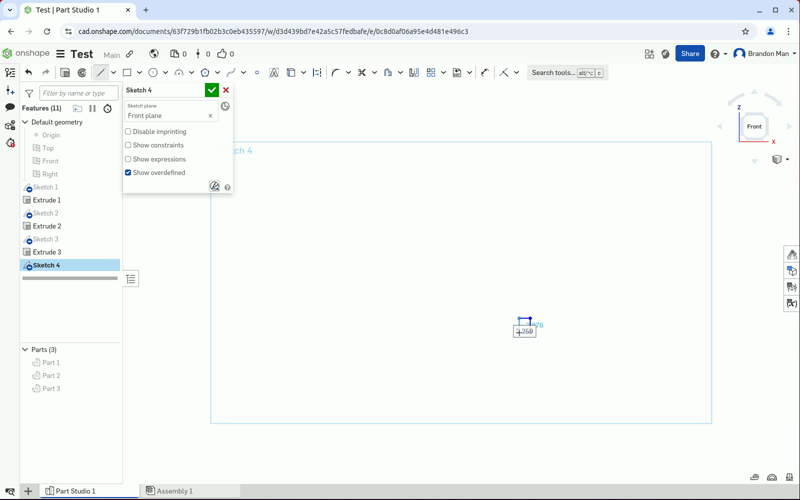
key_up(shift)
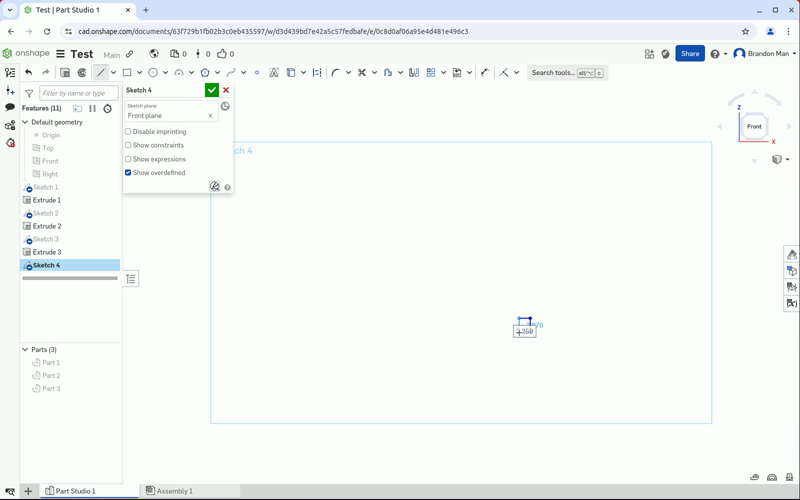
click(519, 332)
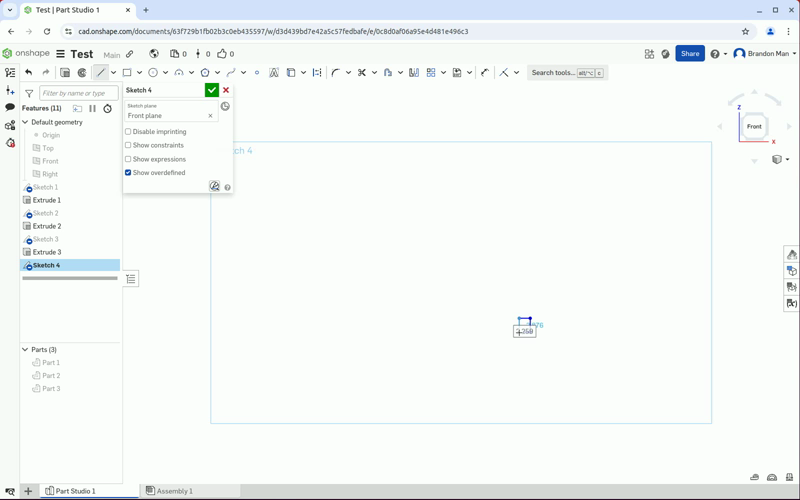
key(esc)
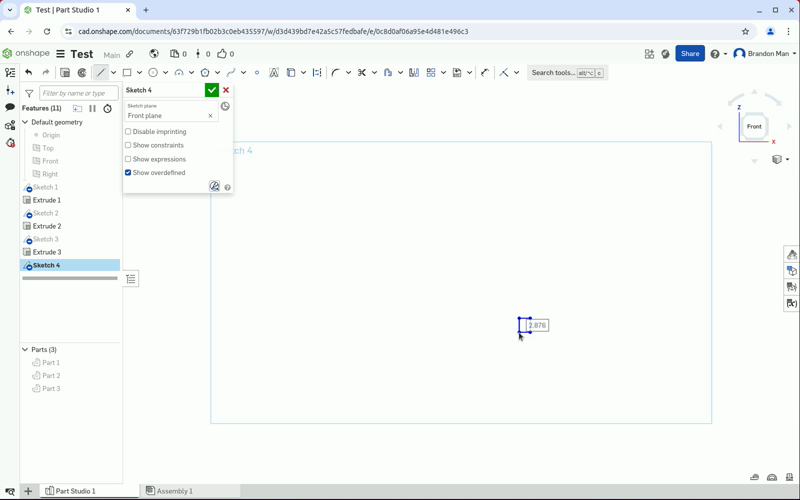
mouse_move(525, 323)
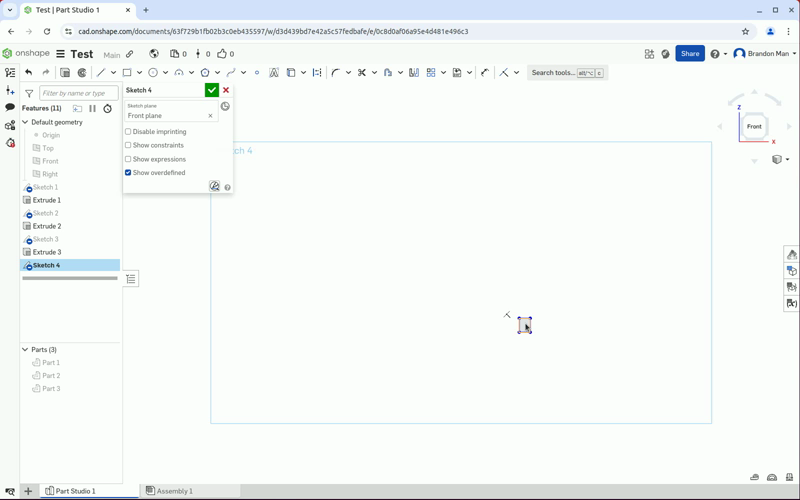
scroll(6)
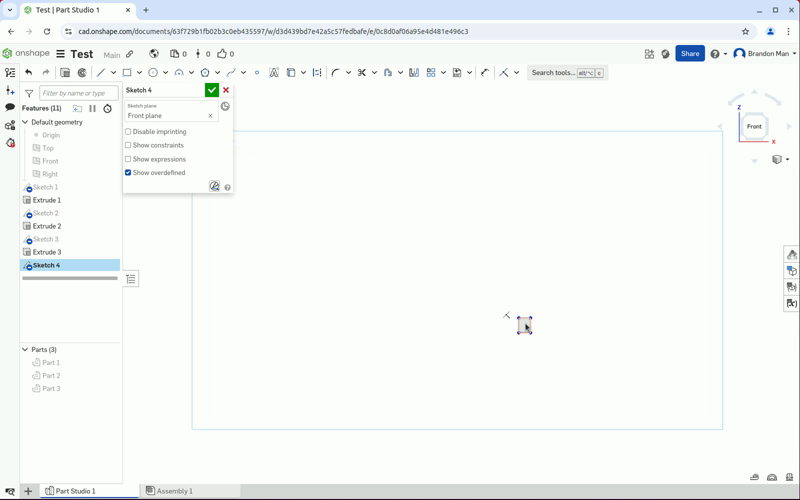
scroll(6)
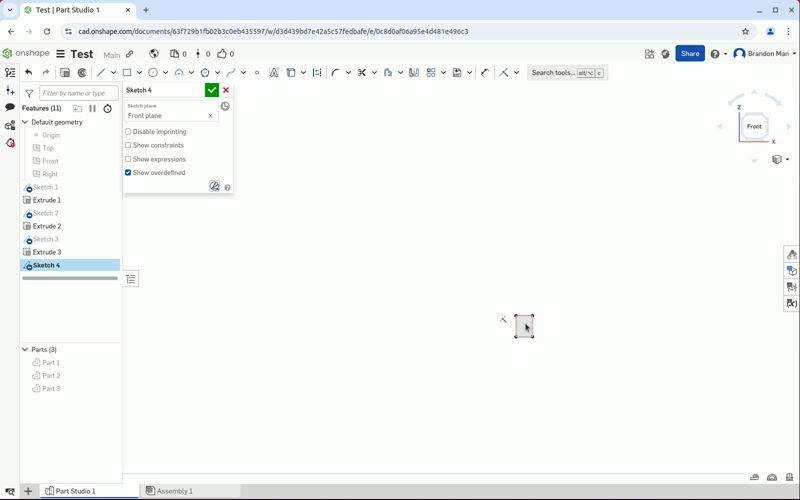
scroll(6)
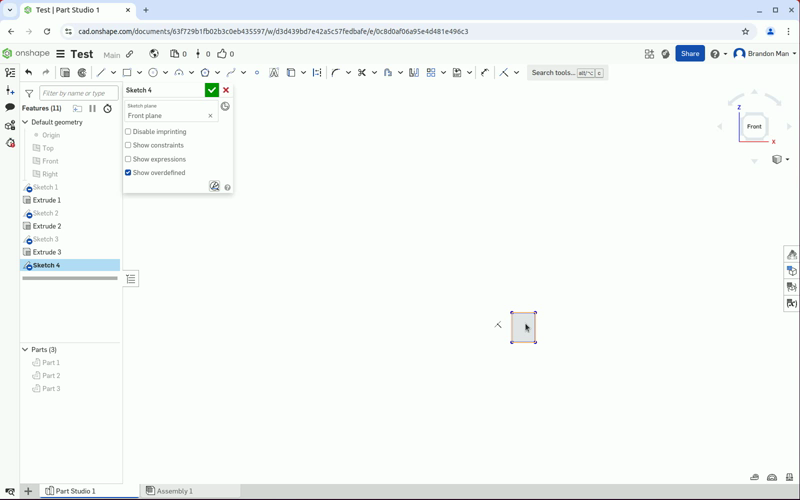
scroll(6)
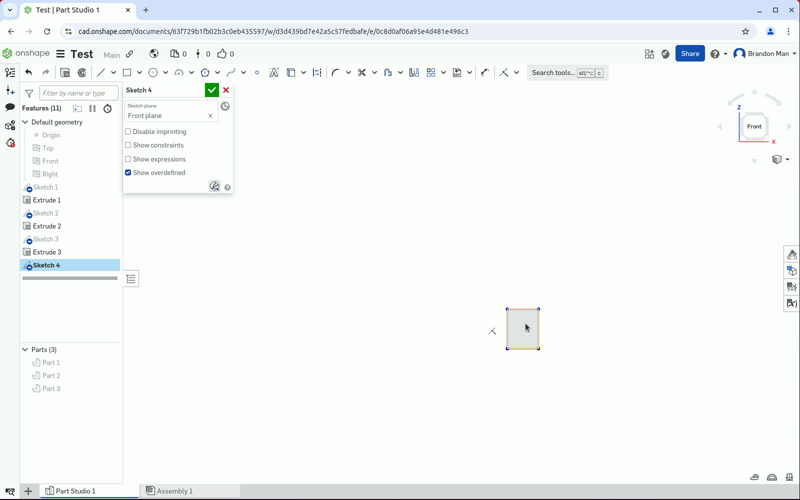
scroll(6)
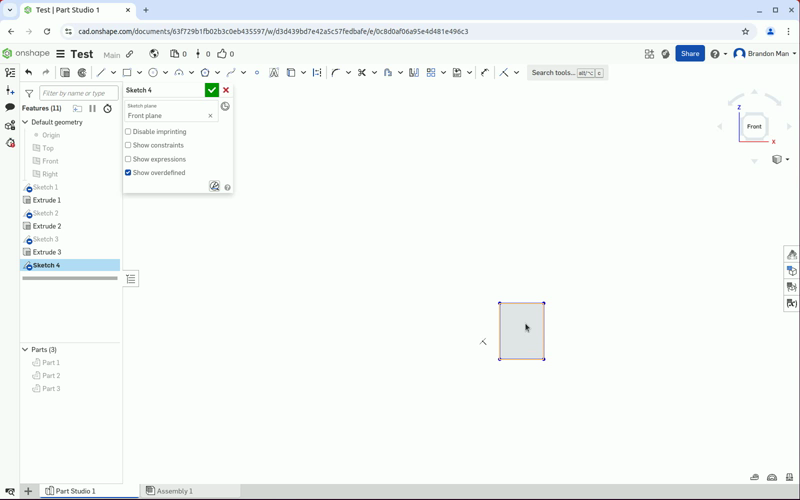
scroll(6)
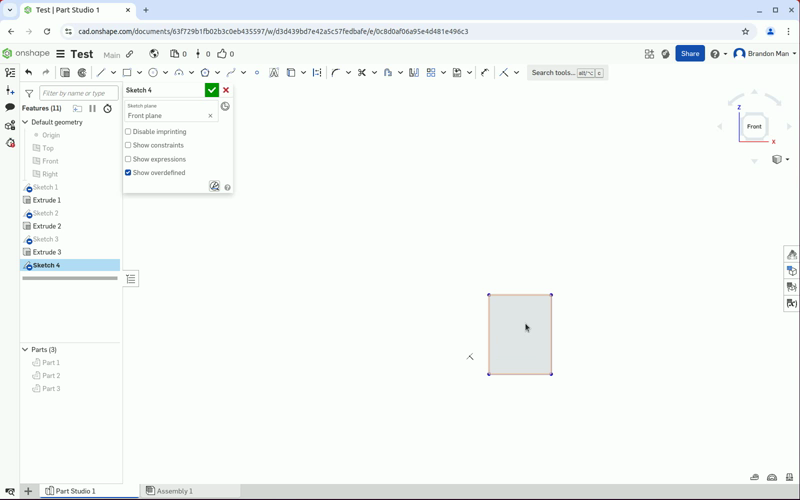
scroll(6)
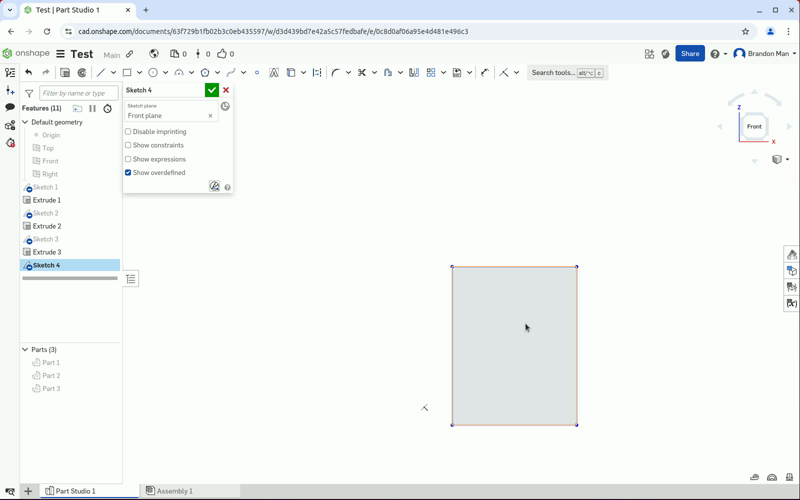
click(525, 323)
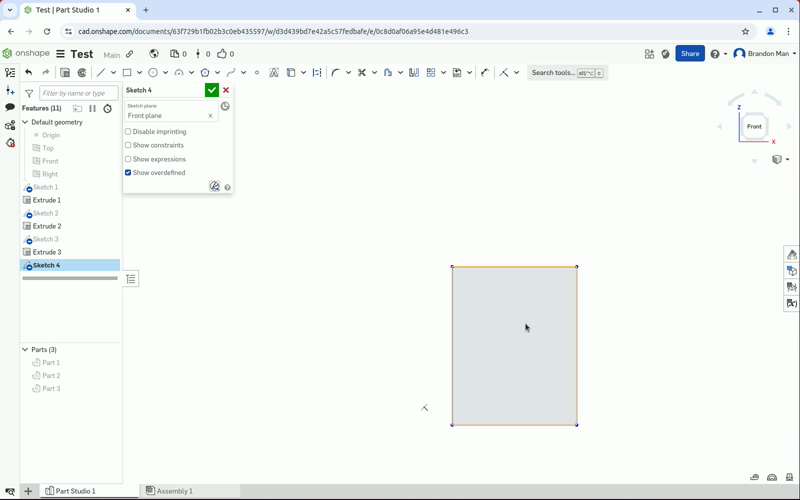
scroll(-6)
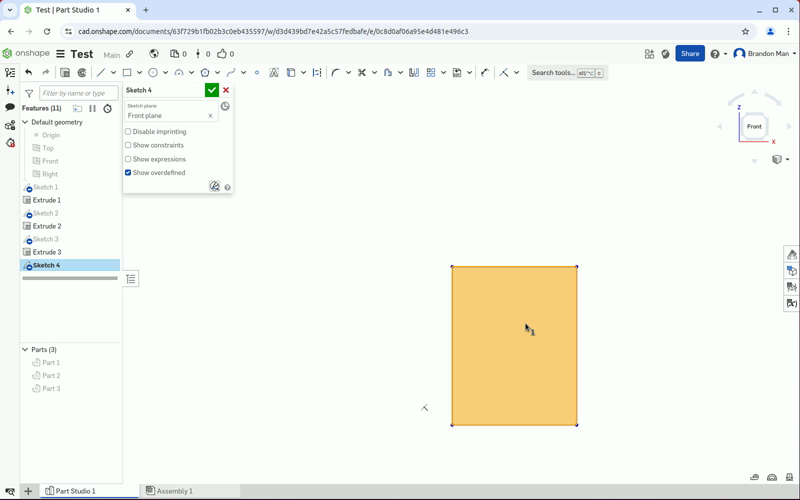
scroll(-6)
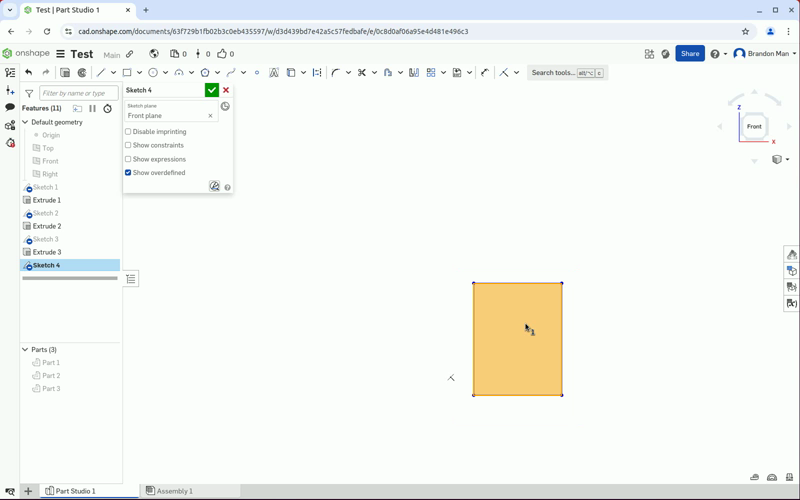
scroll(-6)
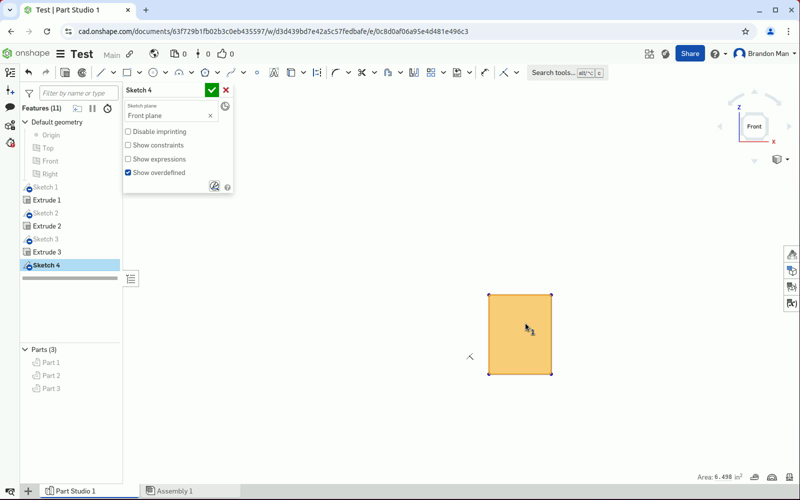
scroll(-6)
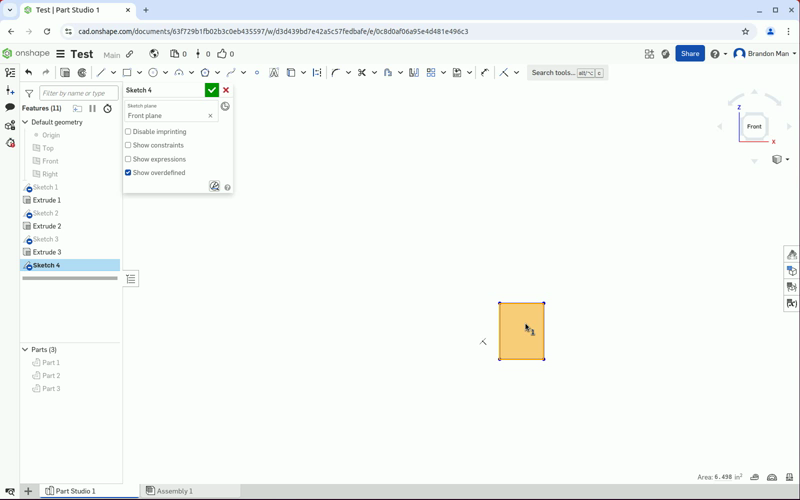
scroll(-6)
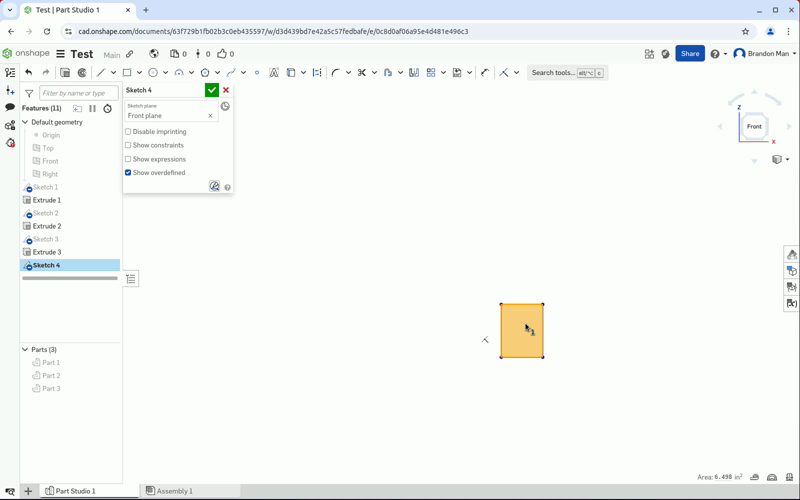
scroll(-6)
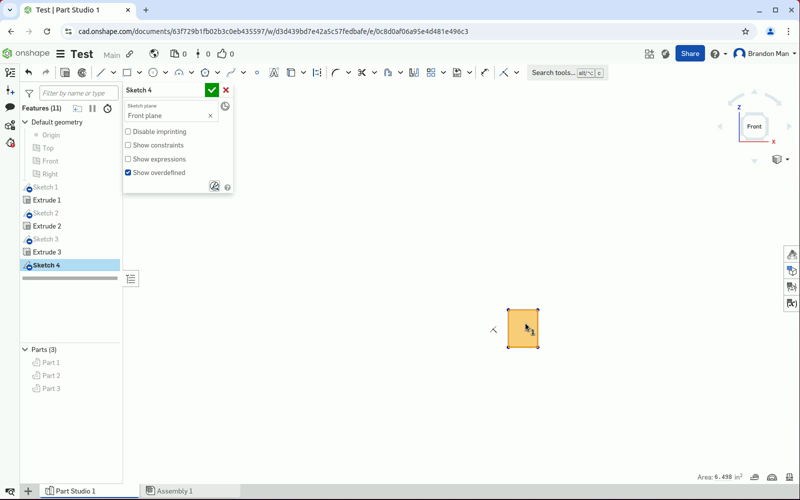
scroll(-6)
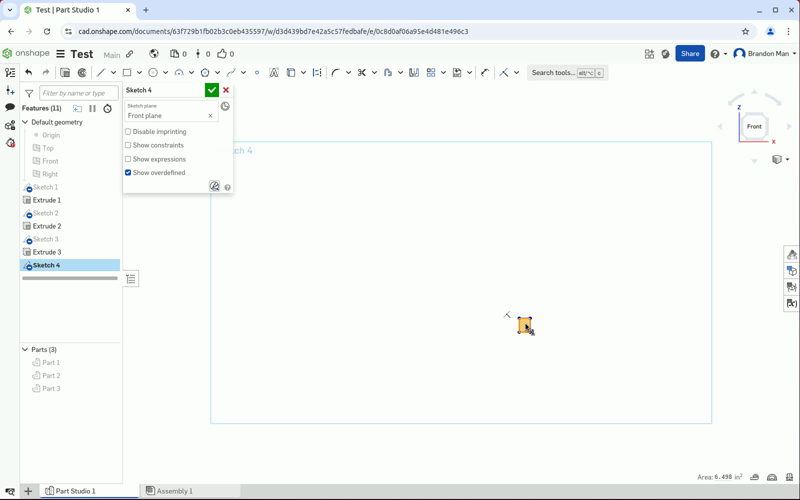
mouse_move(73, 352)
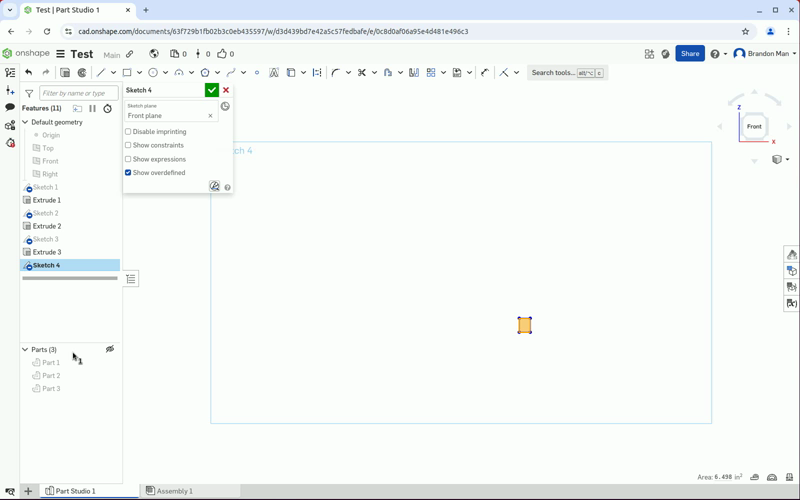
key(shift+y)
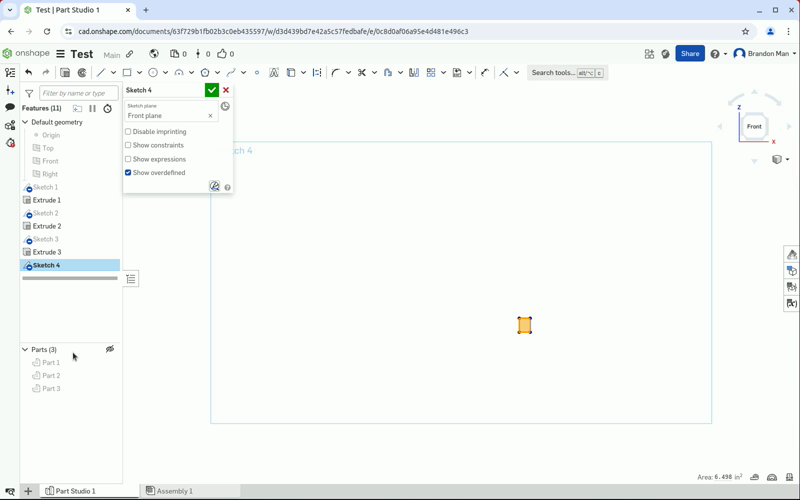
key(shift+e)
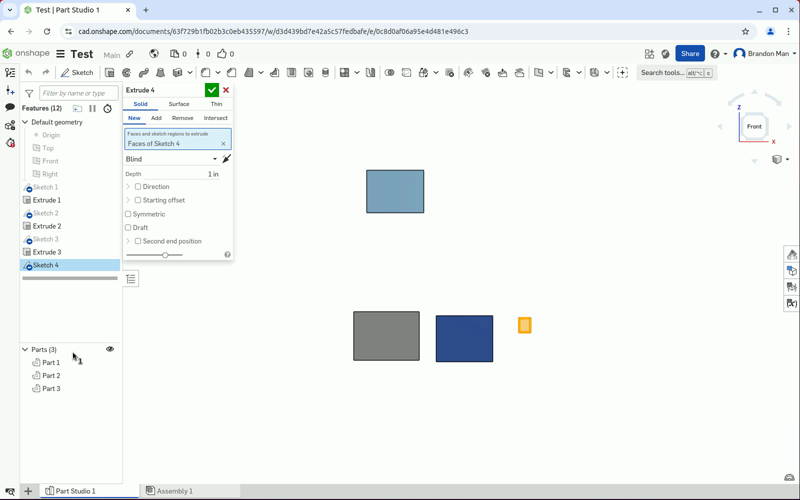
mouse_move(143, 106)
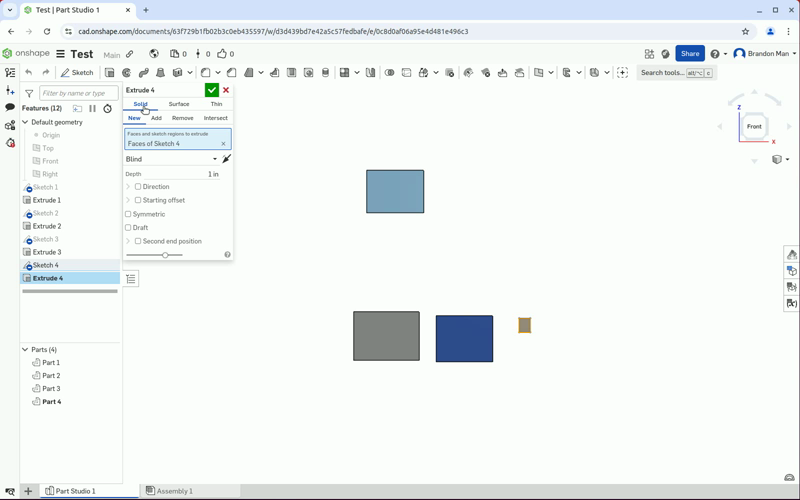
click(143, 106)
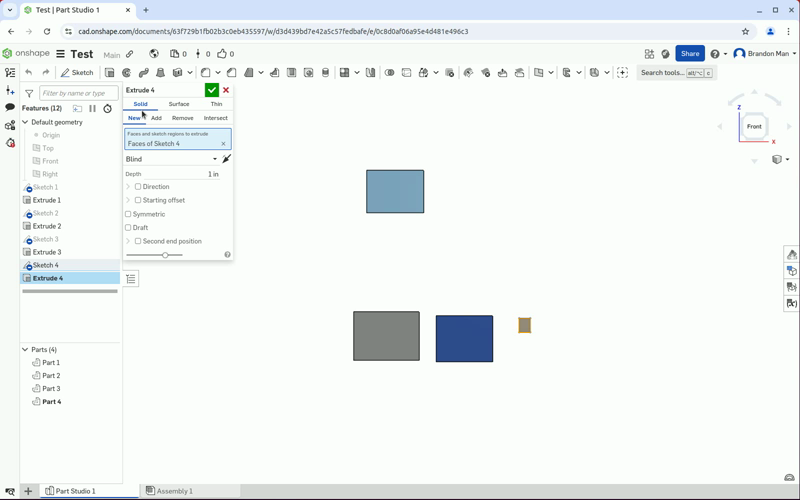
mouse_move(137, 120)
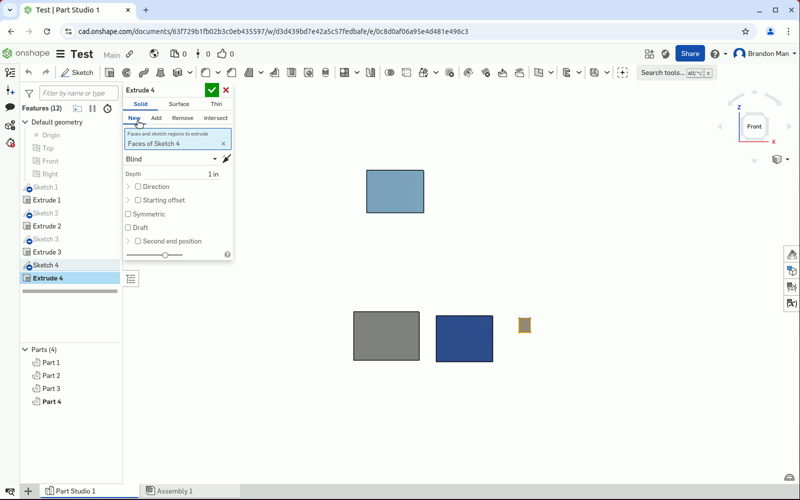
click(137, 120)
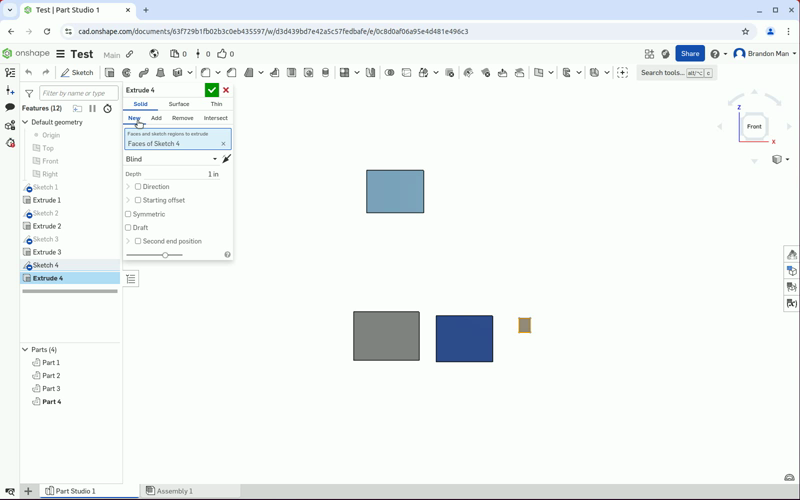
key(tab, 4)
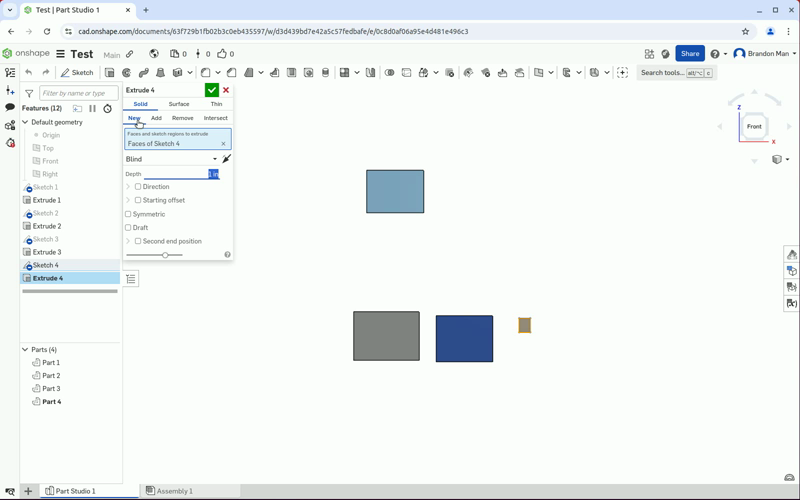
text(3.851)
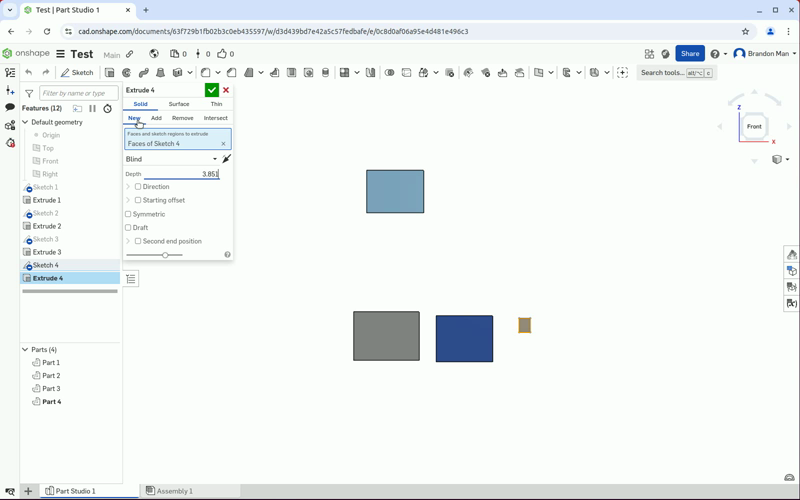
key(enter)
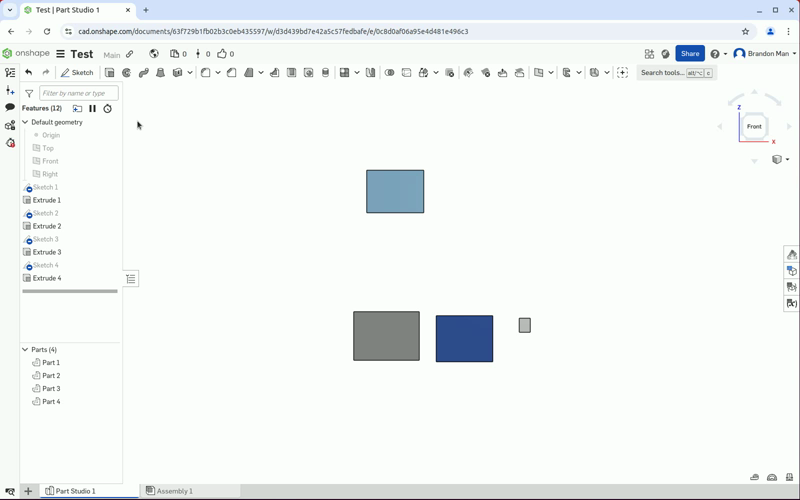
key(shift+h)
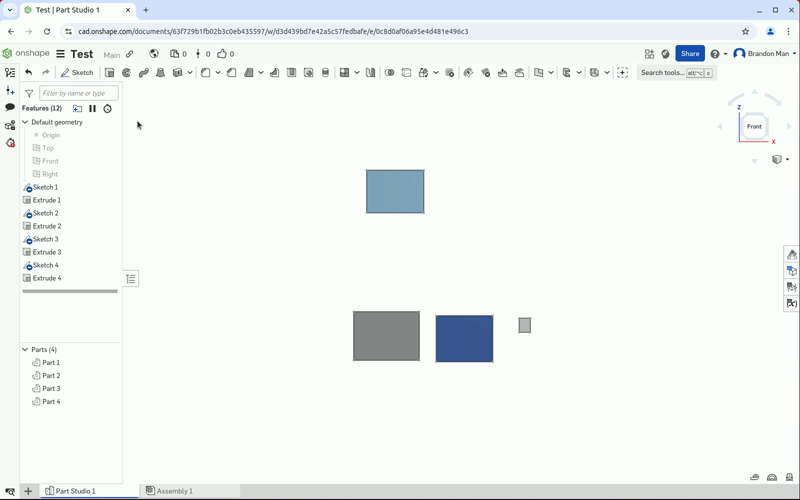
key(shift+h)
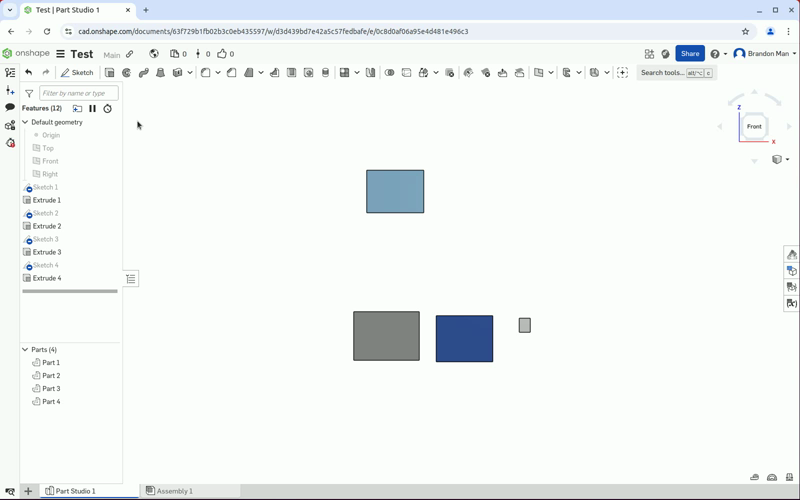
mouse_move(73, 189)
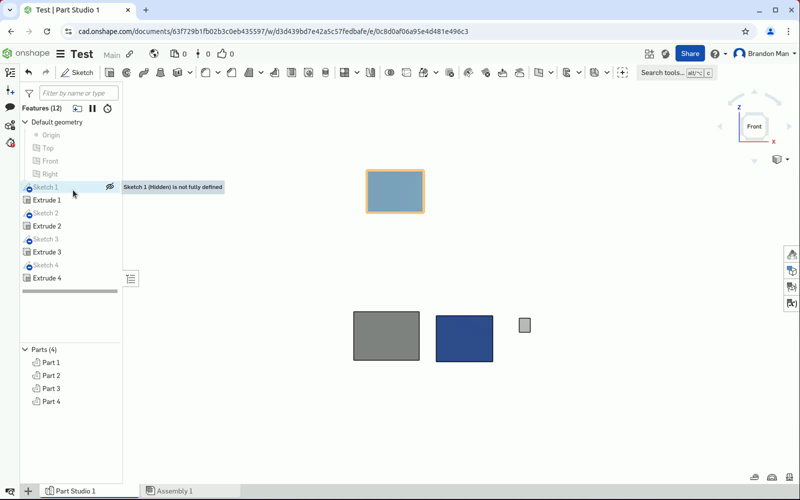
click(73, 189)
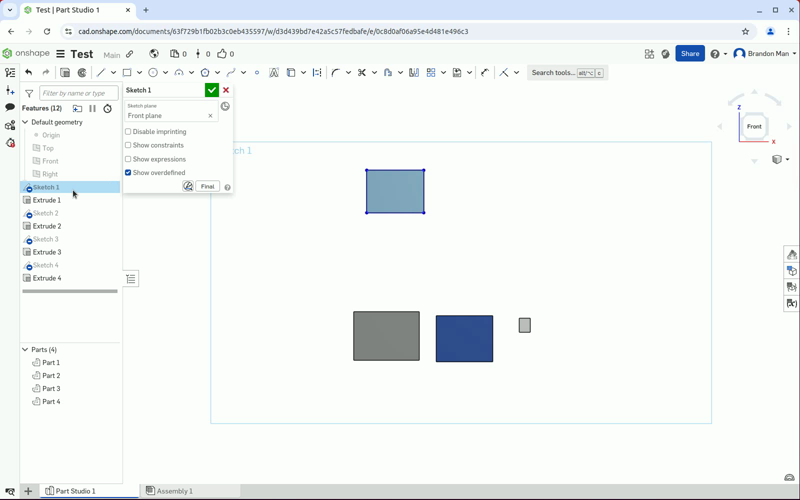
mouse_move(229, 92)
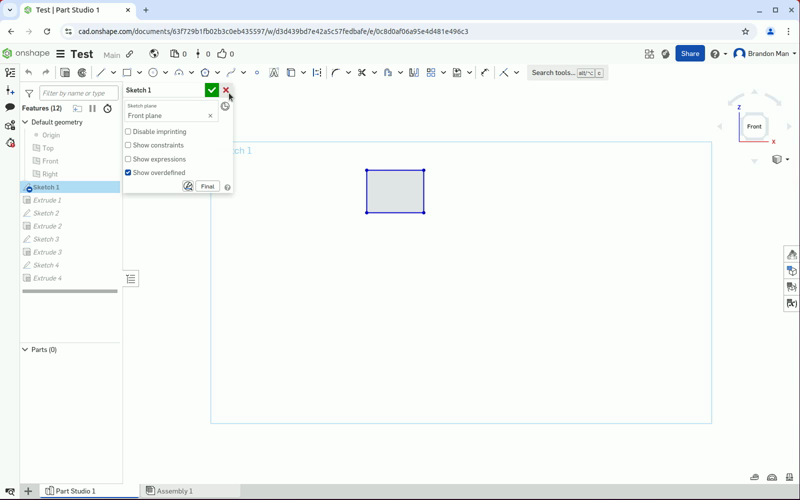
click(229, 92)
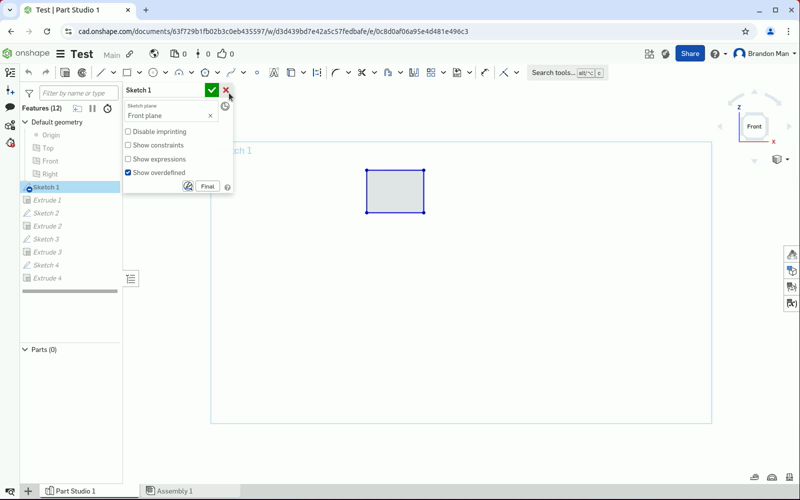
key(shift+s)
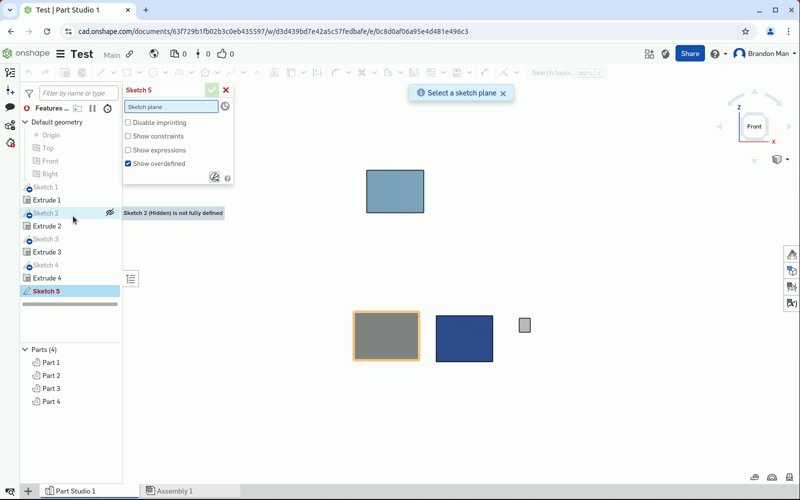
scroll(3)
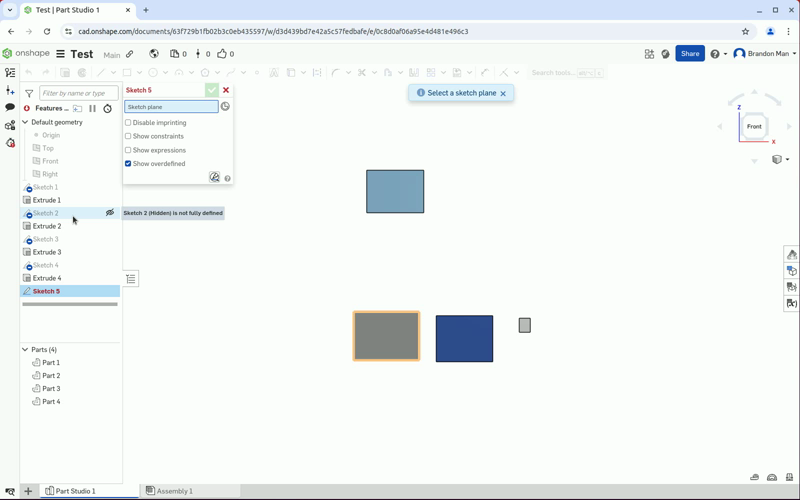
mouse_move(73, 163)
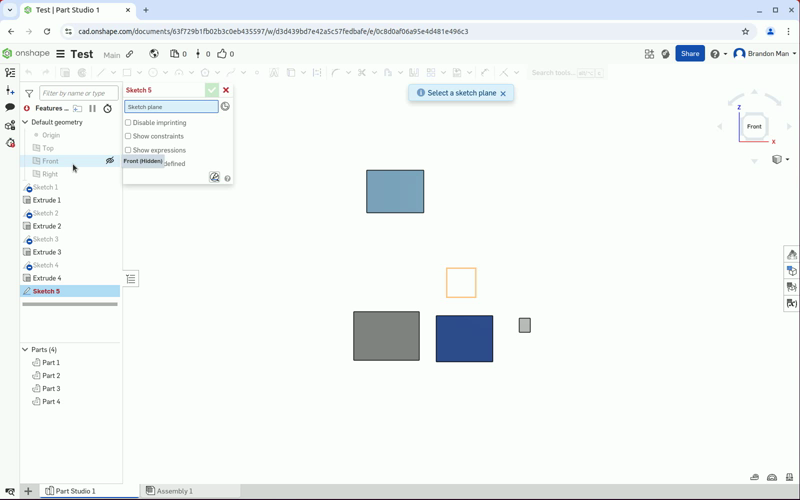
click(73, 163)
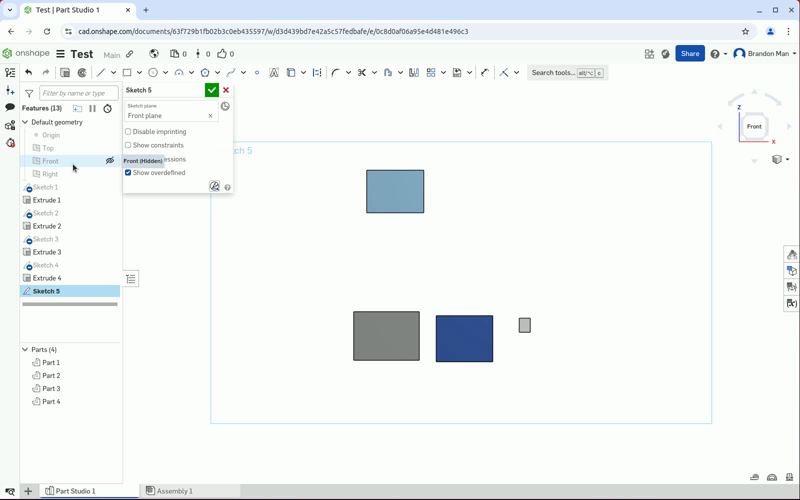
mouse_move(73, 352)
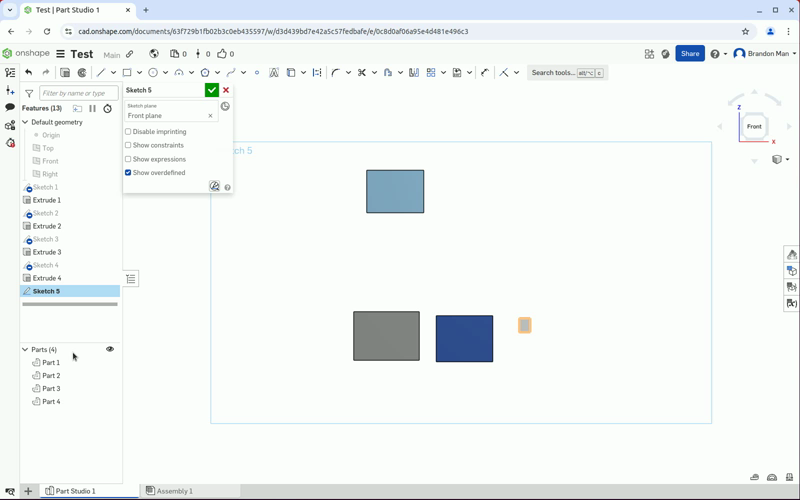
key(y)
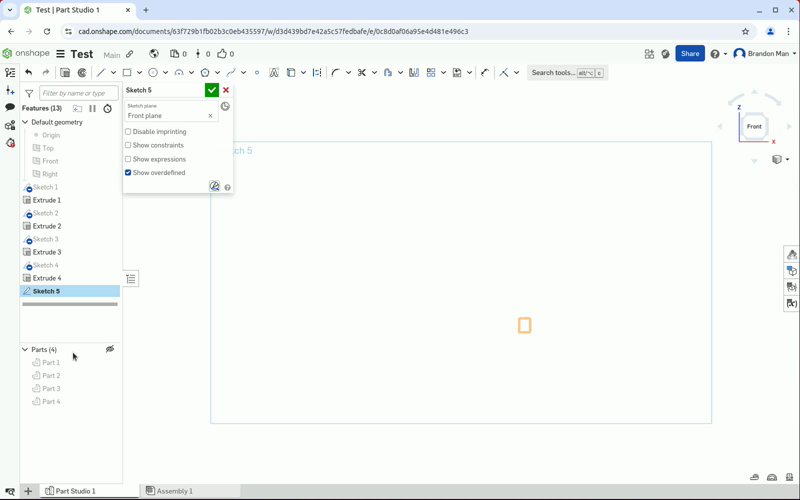
key(l)
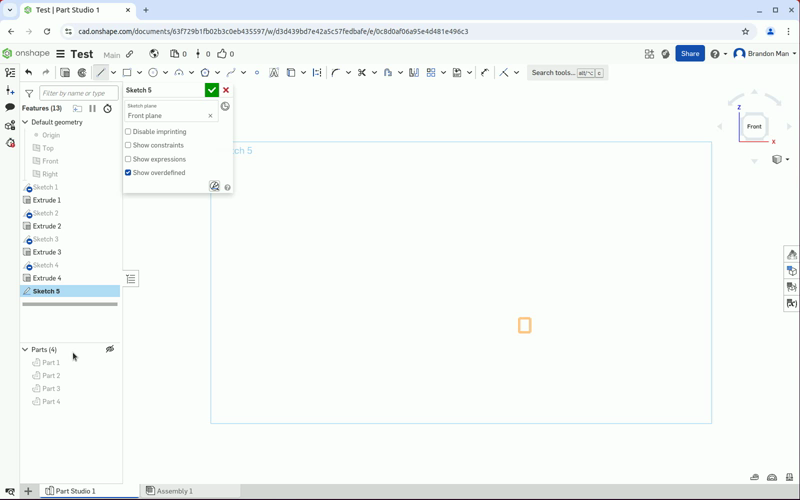
key_down(shift)
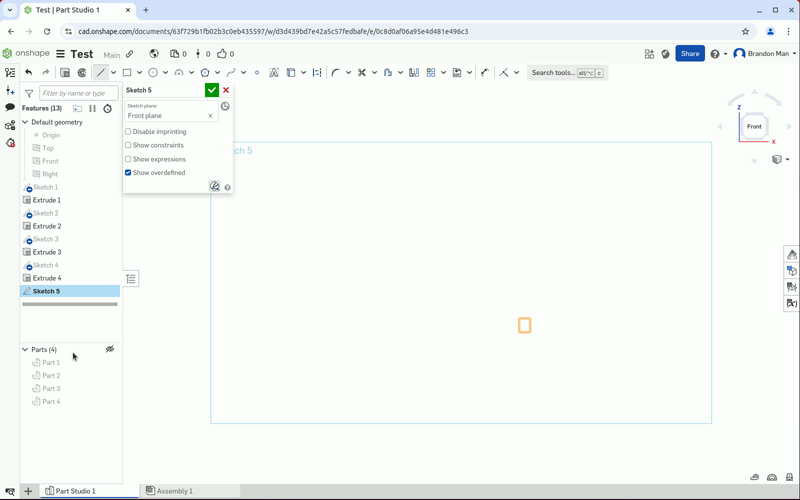
mouse_move(454, 300)
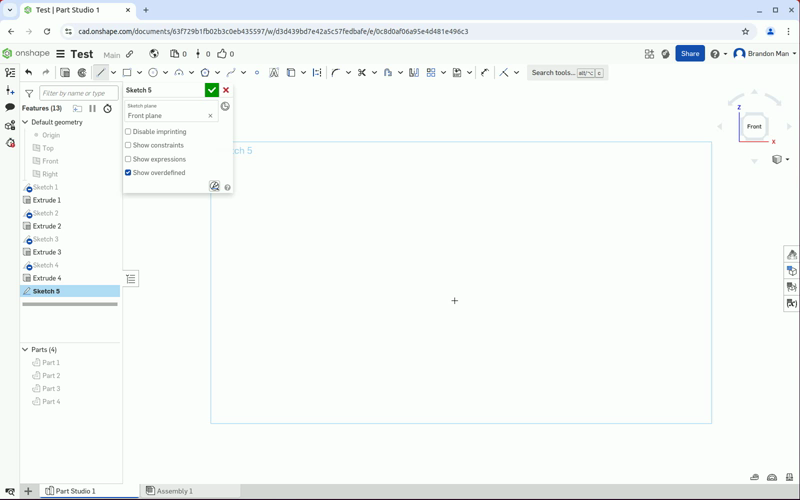
click(454, 300)
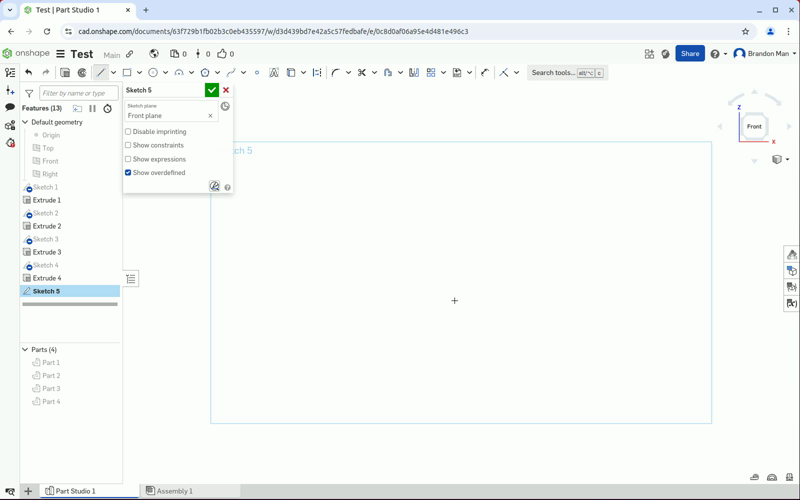
key_up(shift)
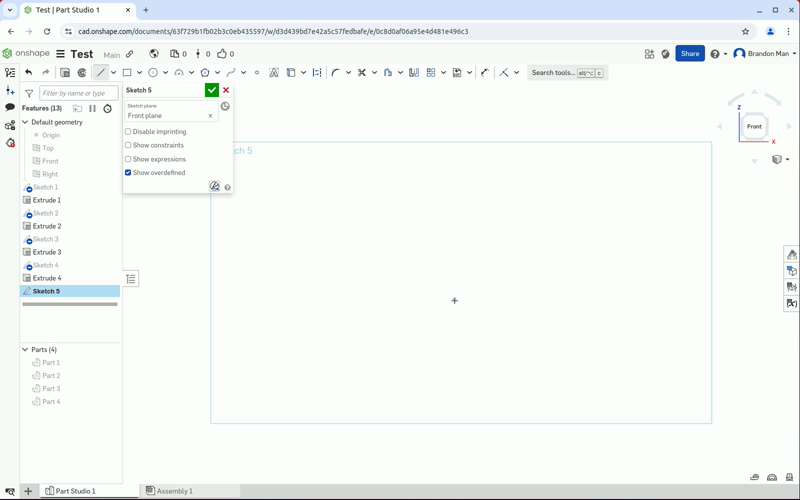
key_down(shift)
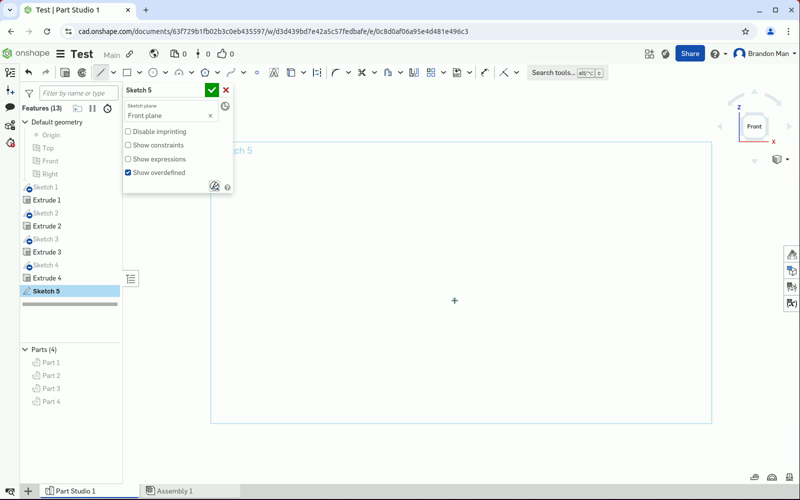
mouse_move(519, 300)
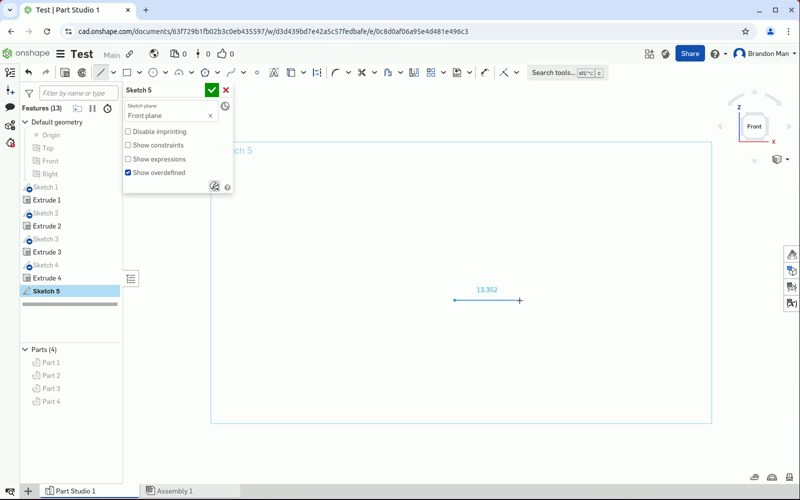
click(519, 300)
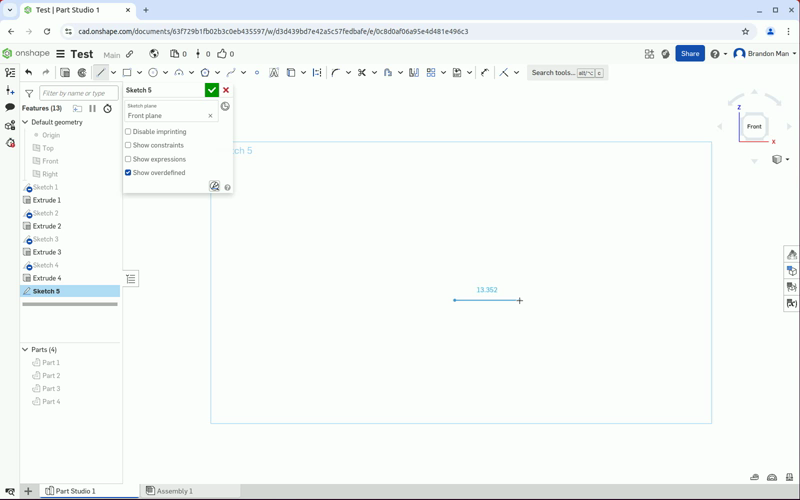
key_up(shift)
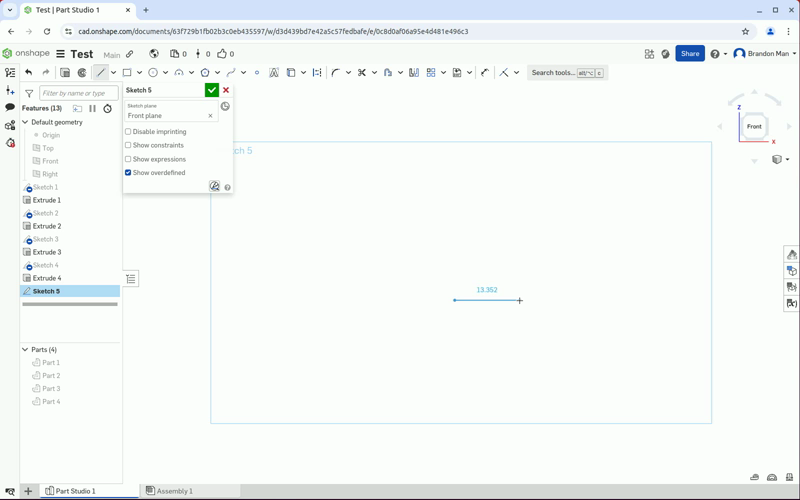
key_down(shift)
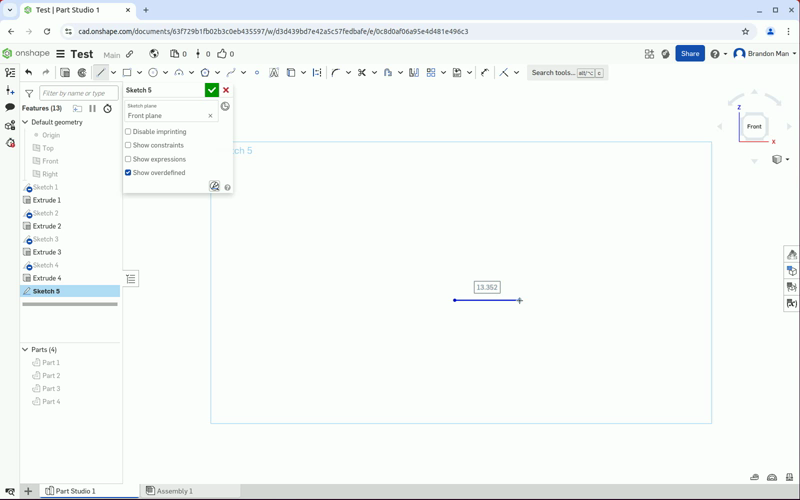
mouse_move(549, 300)
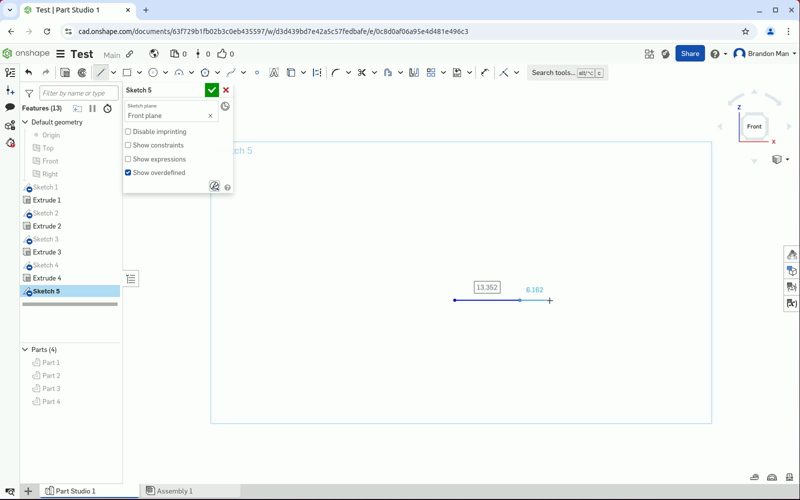
mouse_move(519, 248)
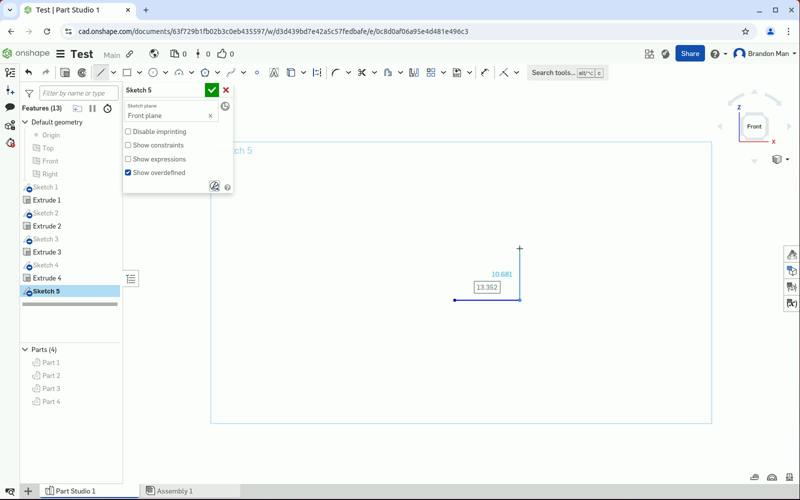
click(519, 248)
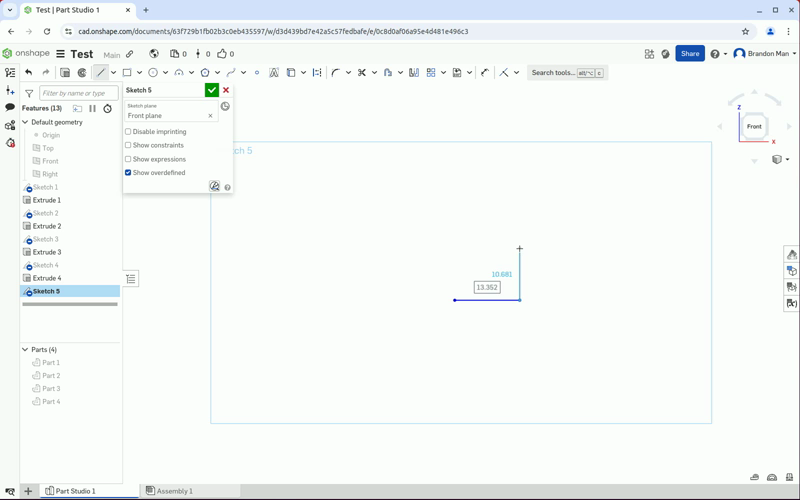
key_up(shift)
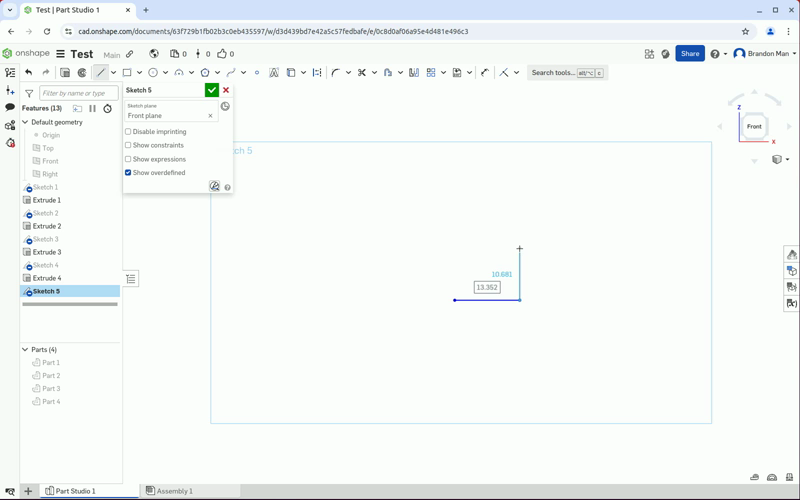
key_down(shift)
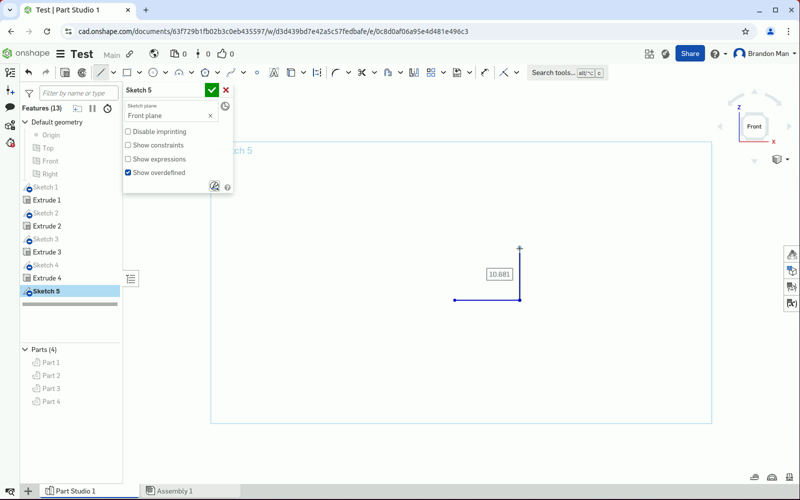
mouse_move(454, 248)
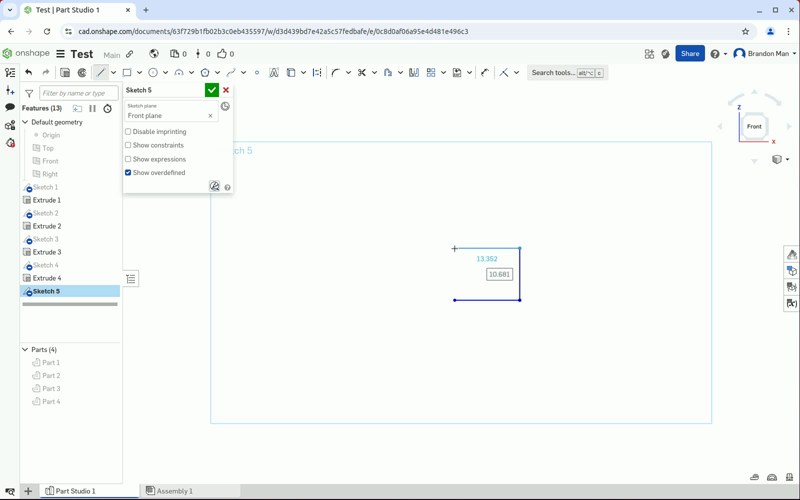
click(454, 248)
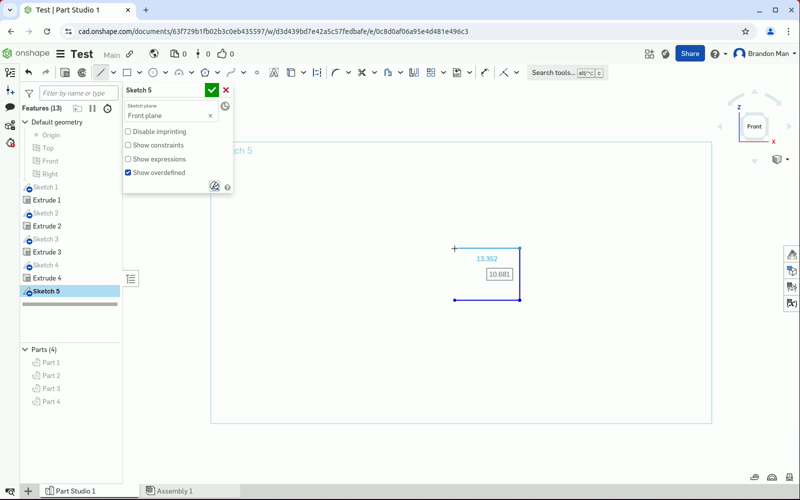
key_up(shift)
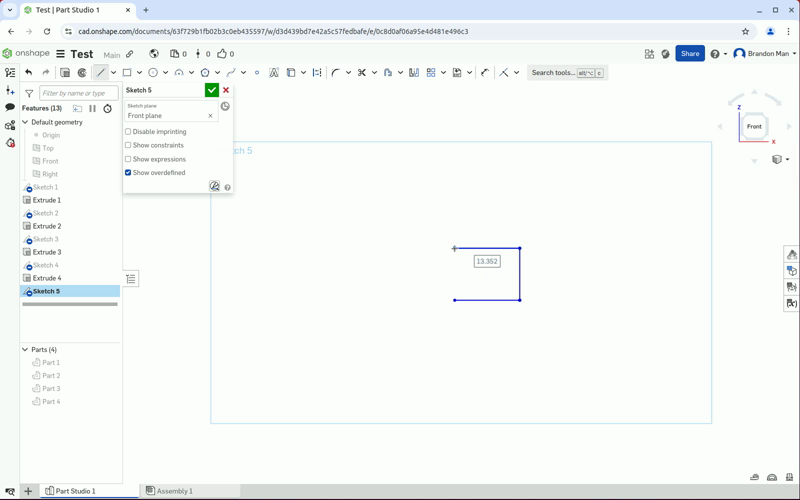
mouse_move(484, 248)
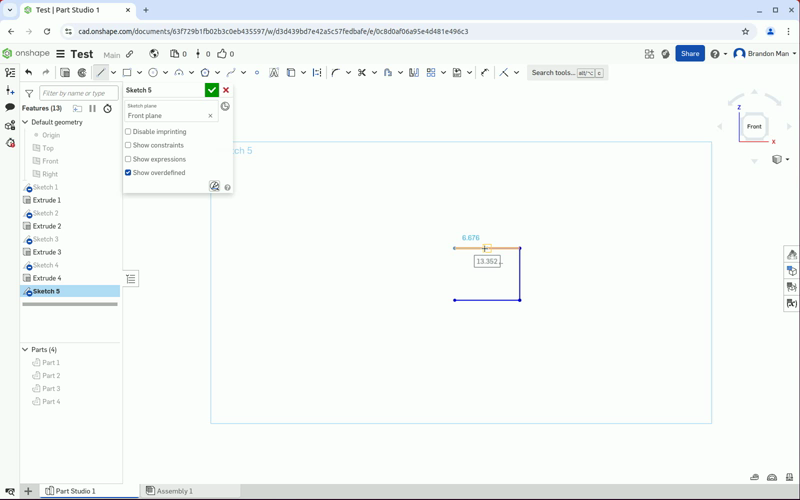
key_down(shift)
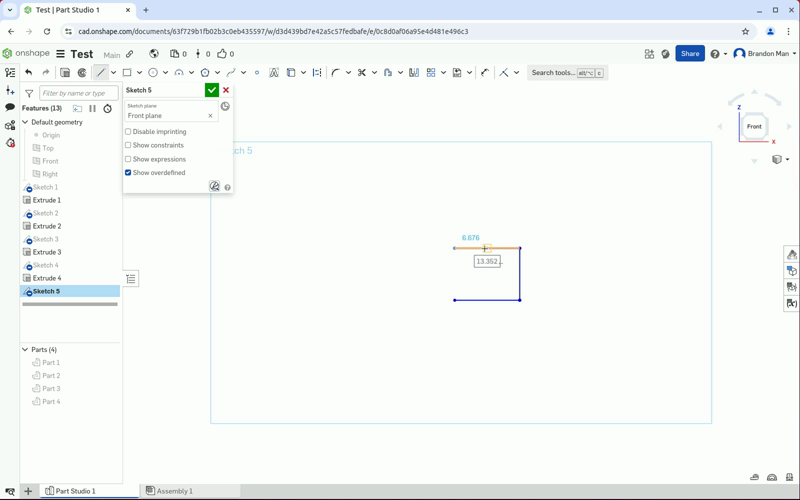
mouse_move(454, 300)
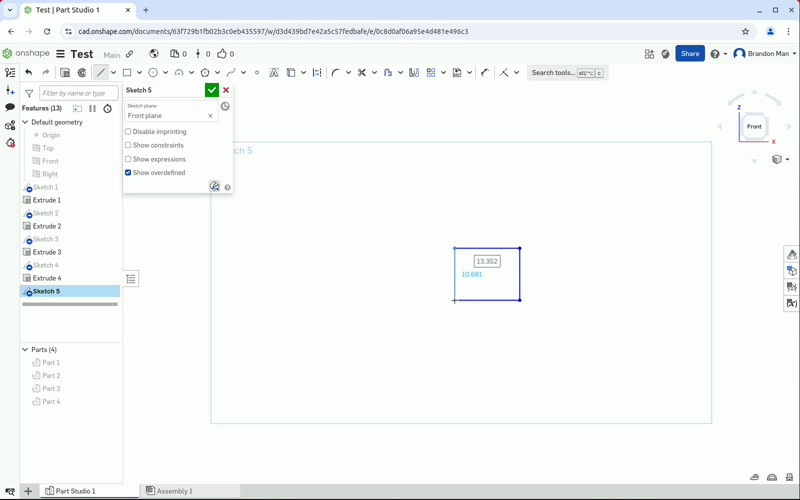
key_up(shift)
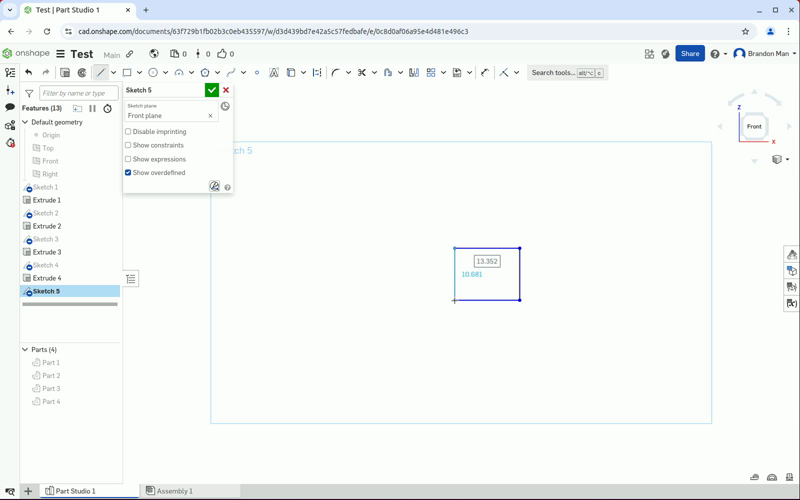
click(454, 300)
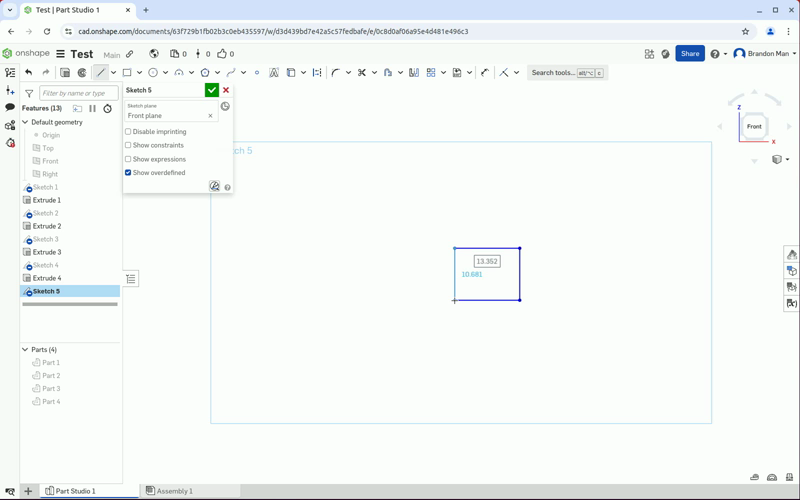
key(esc)
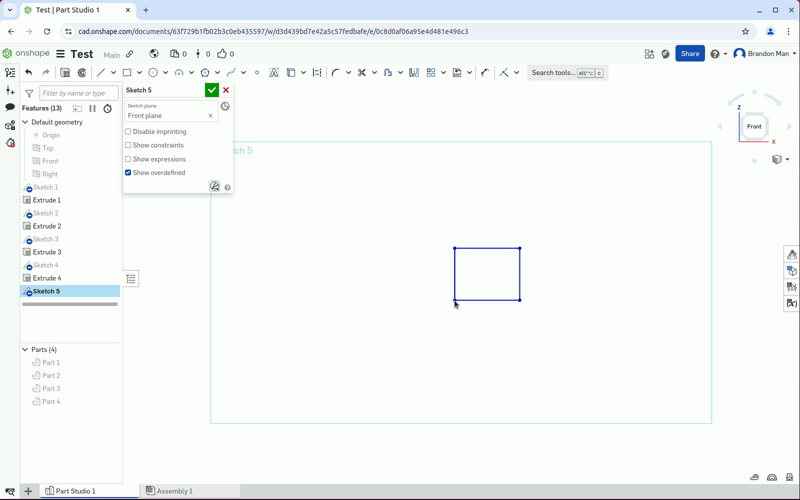
mouse_move(465, 266)
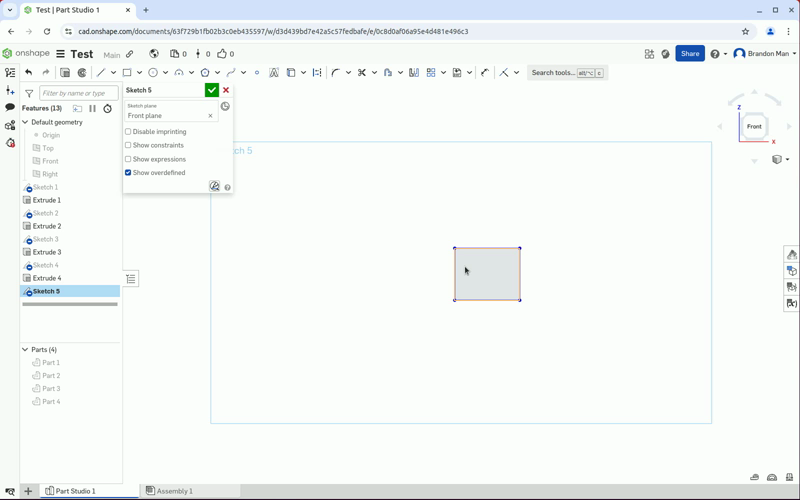
click(465, 266)
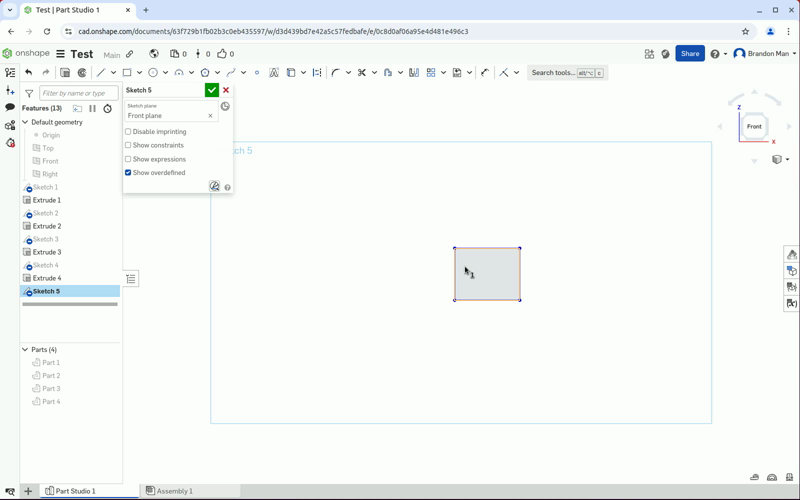
mouse_move(73, 352)
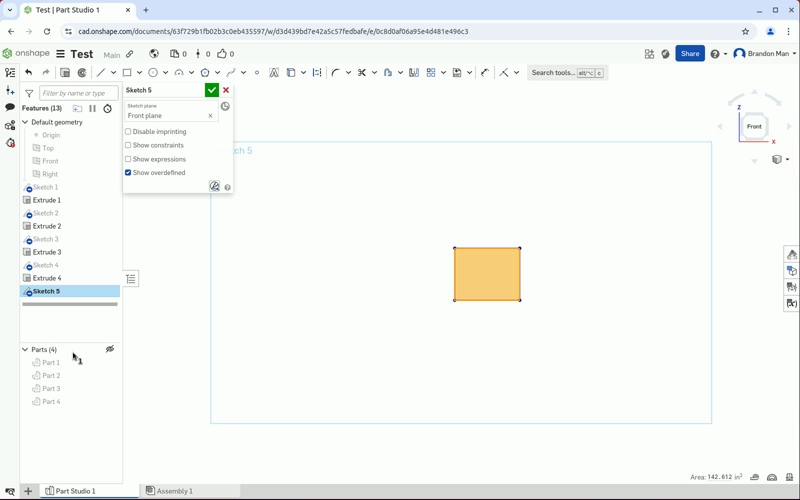
key(shift+y)
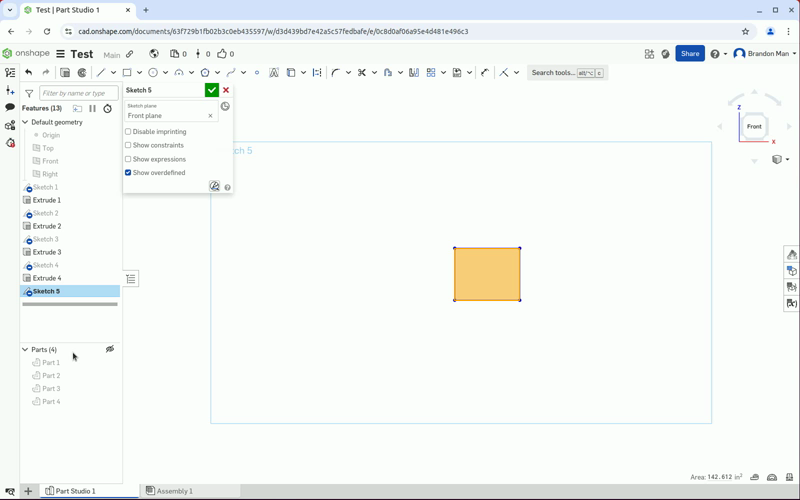
key(shift+e)
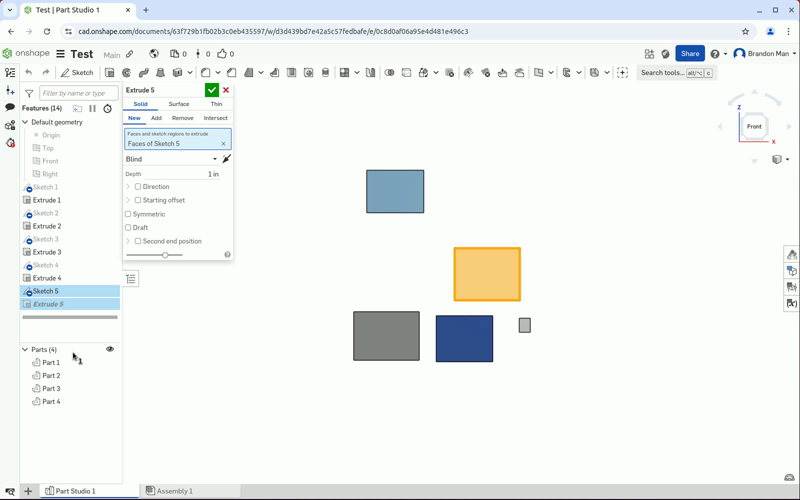
mouse_move(143, 106)
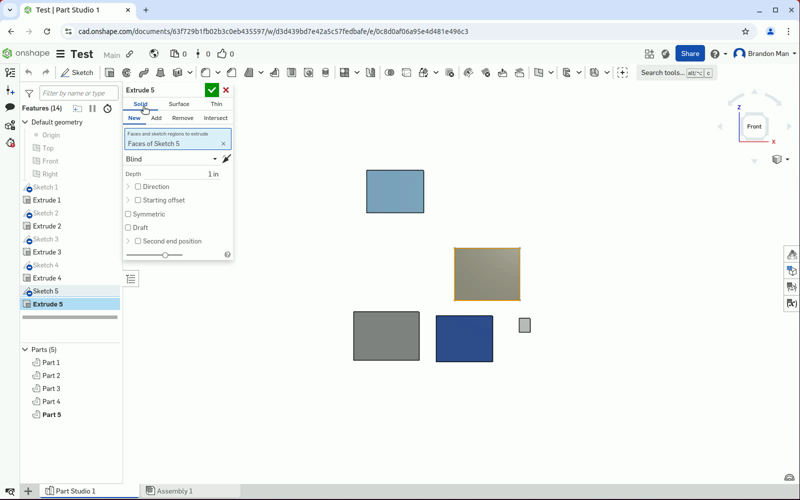
click(143, 106)
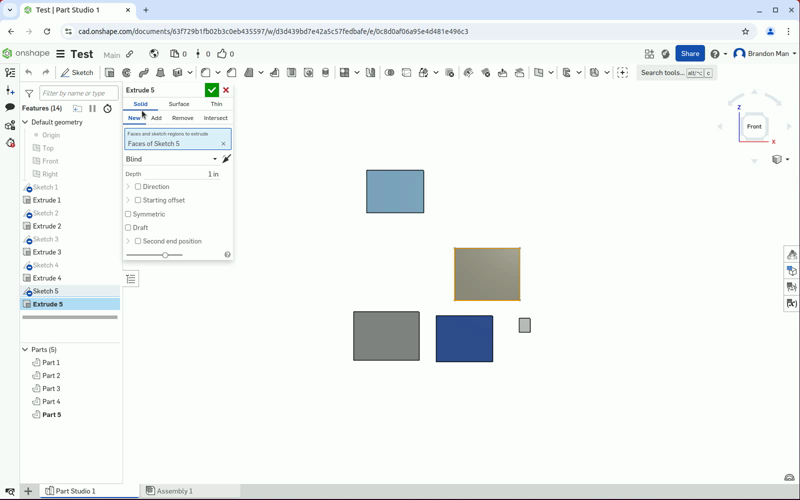
mouse_move(137, 120)
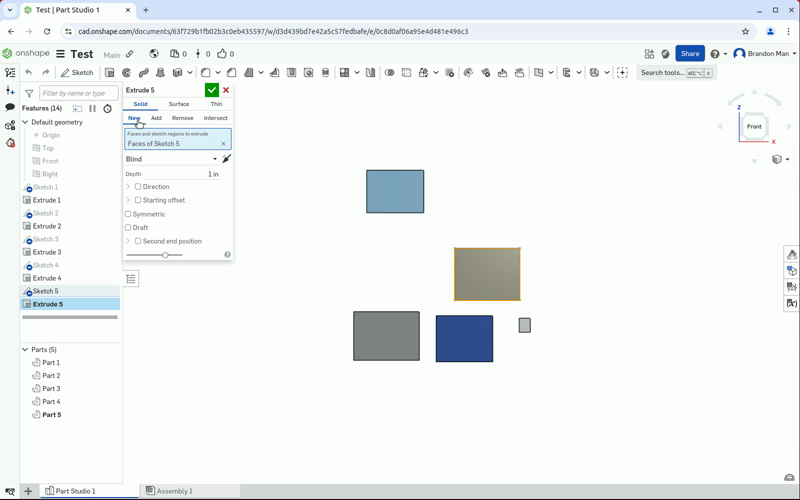
click(137, 120)
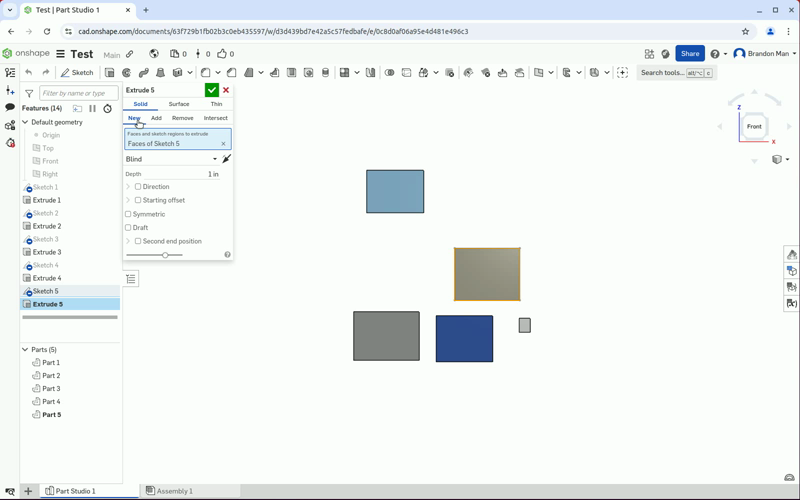
key(tab, 4)
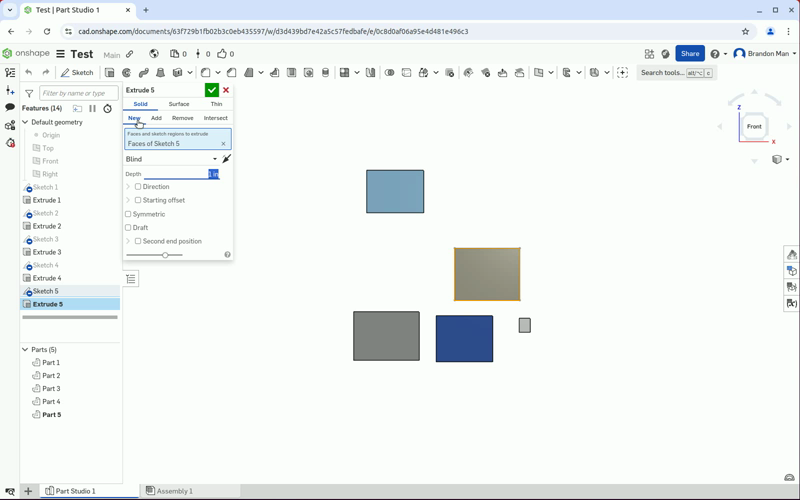
text(3.851)
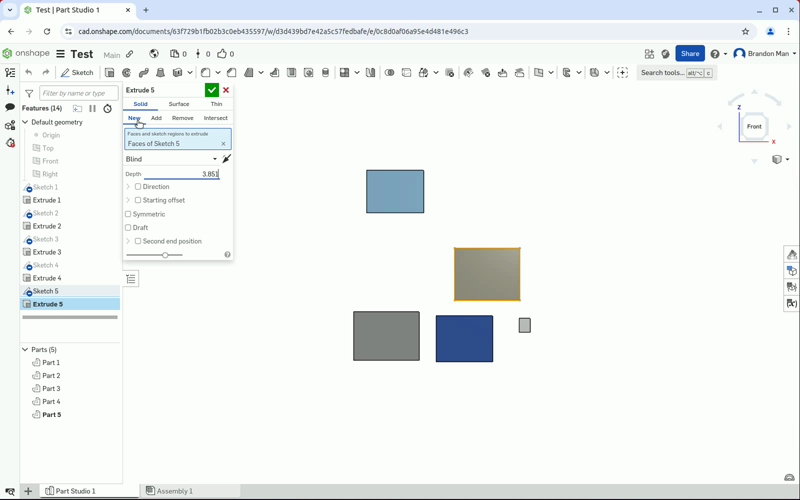
key(enter)
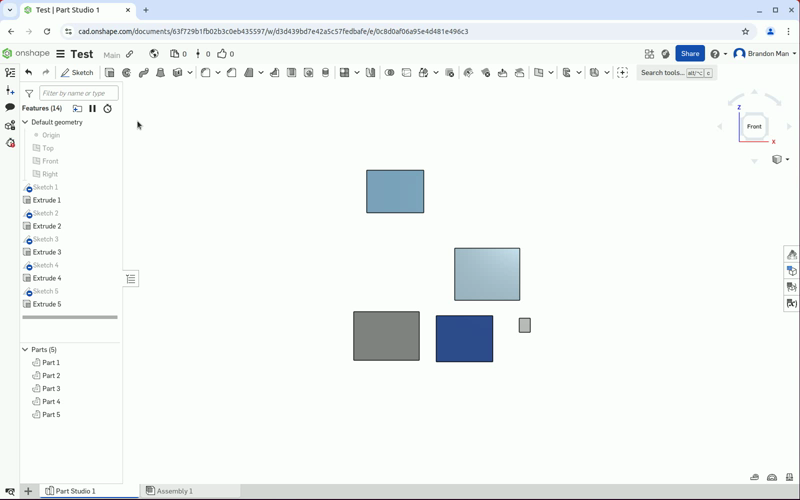
key(shift+h)
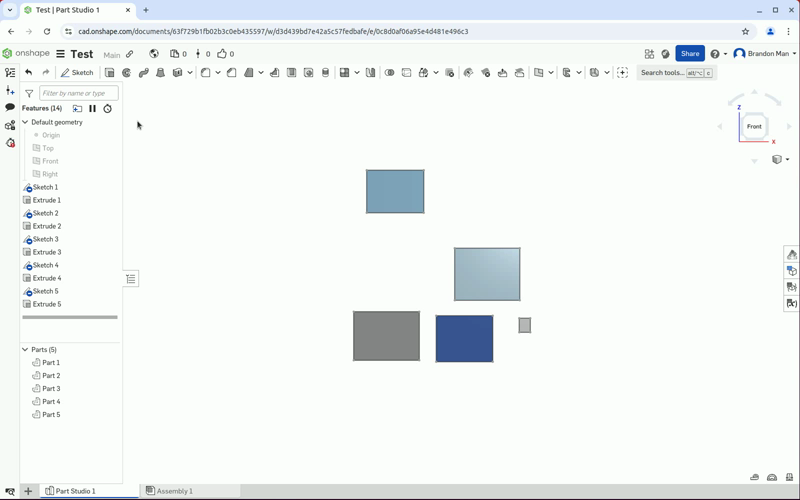
key(shift+h)
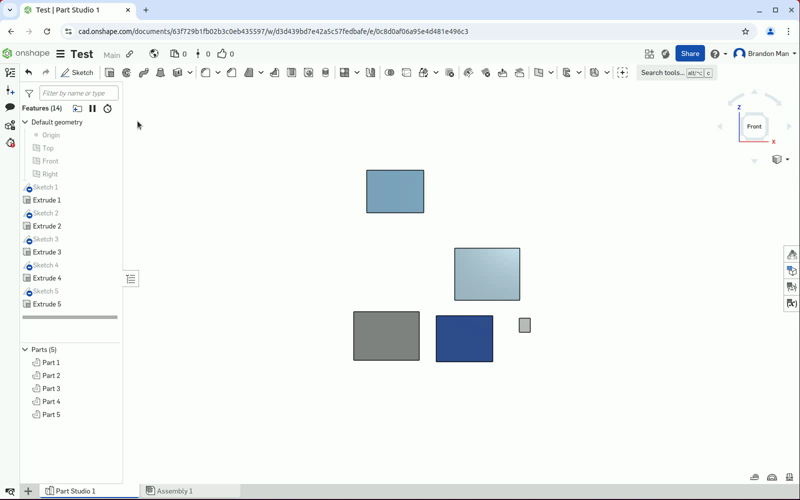
mouse_move(73, 189)
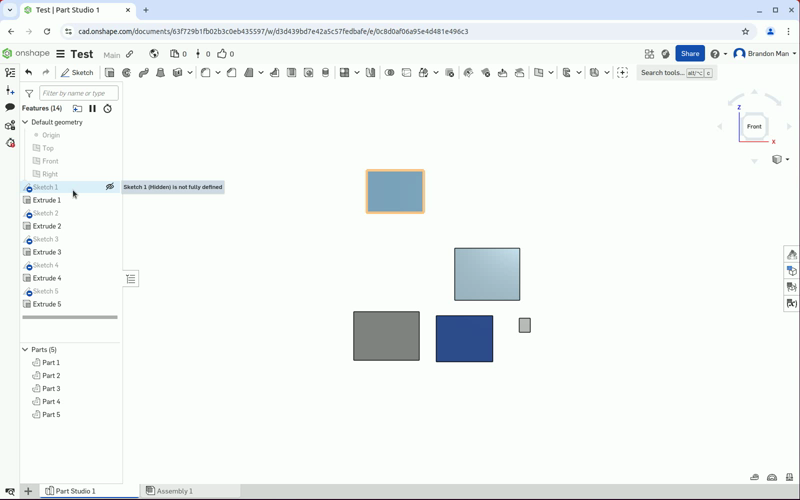
click(73, 189)
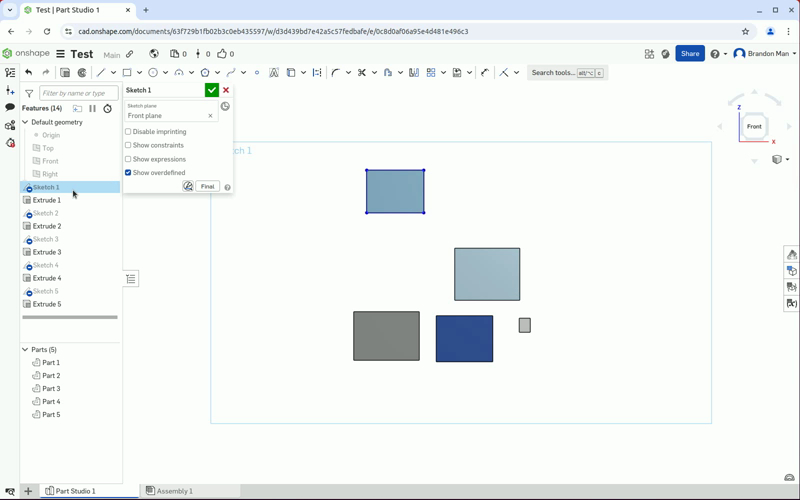
mouse_move(229, 92)
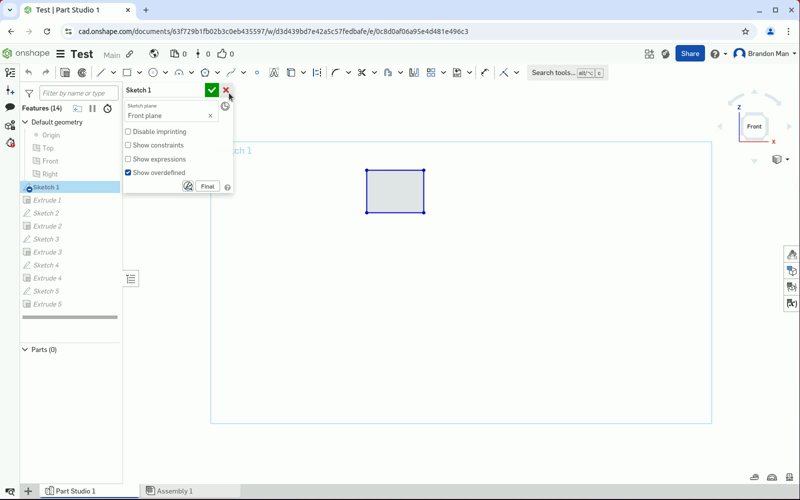
click(229, 92)
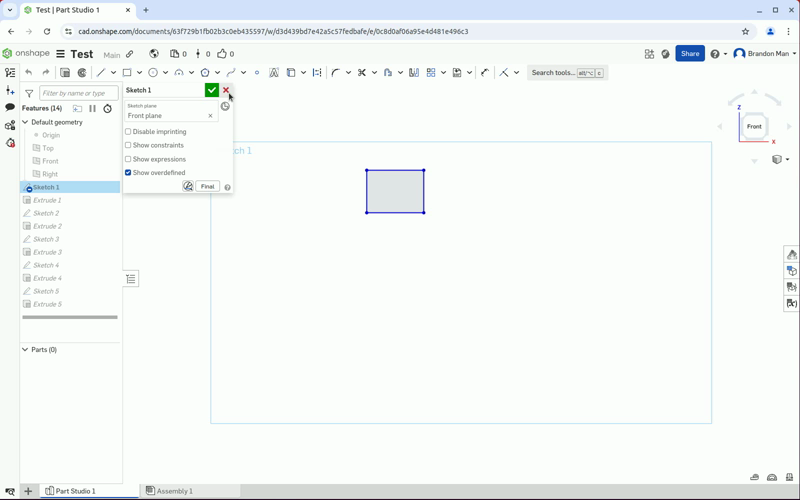
key(shift+s)
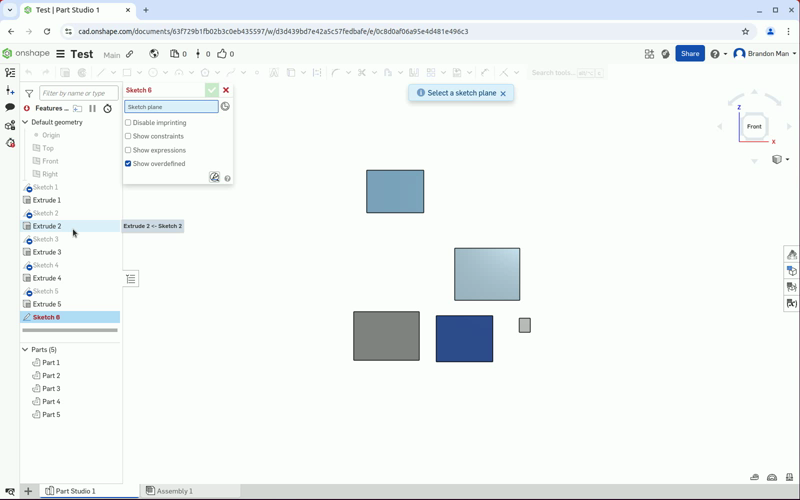
scroll(3)
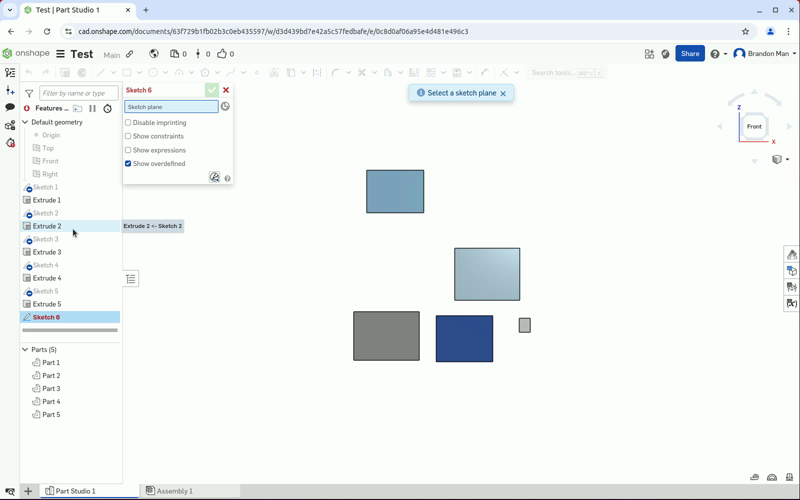
mouse_move(73, 163)
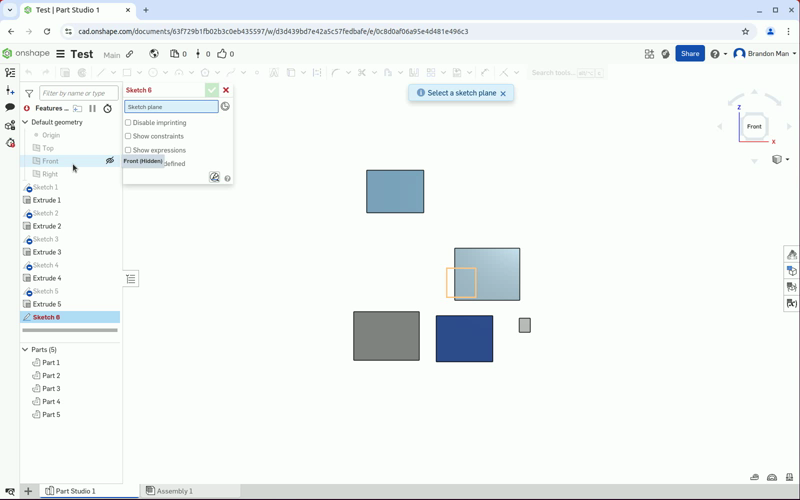
click(73, 163)
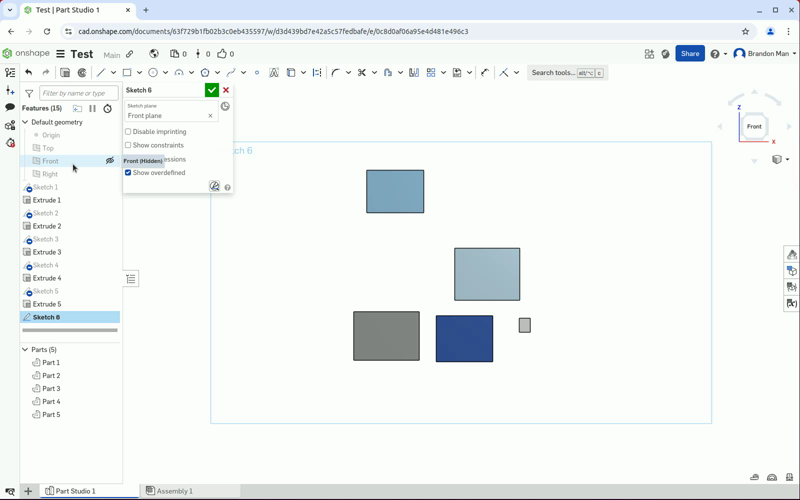
mouse_move(73, 352)
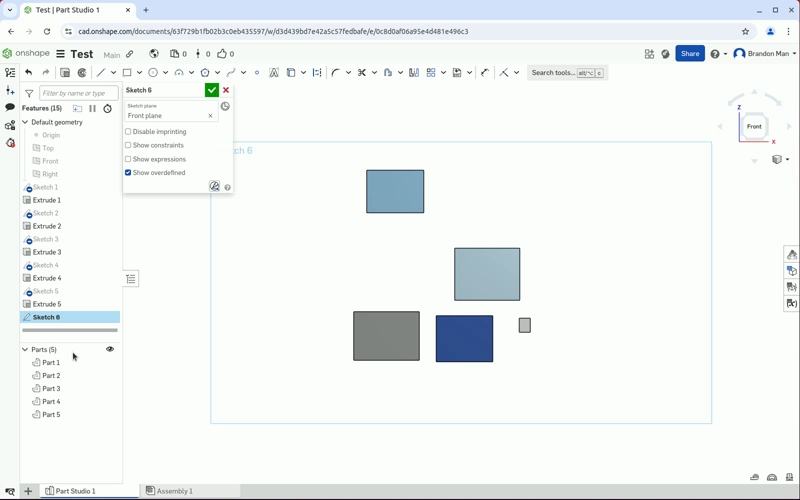
key(y)
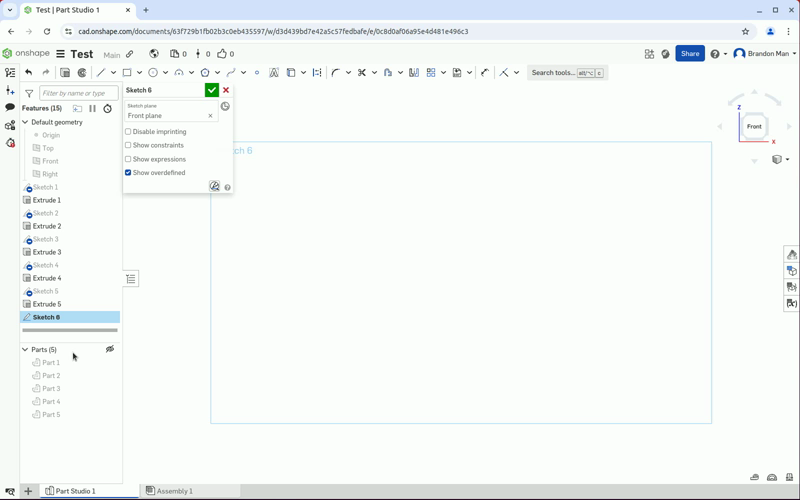
key(l)
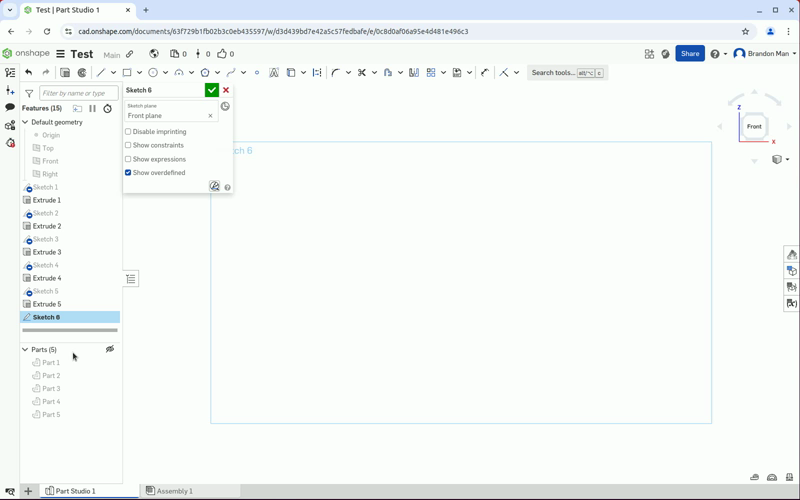
key_down(shift)
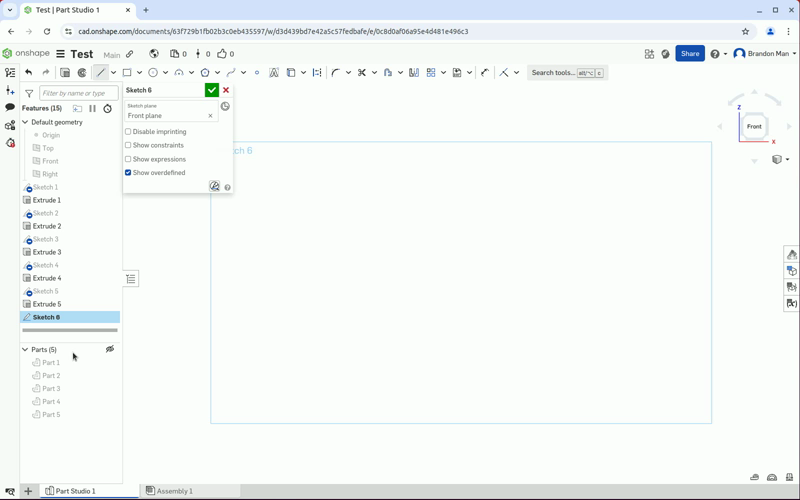
mouse_move(429, 234)
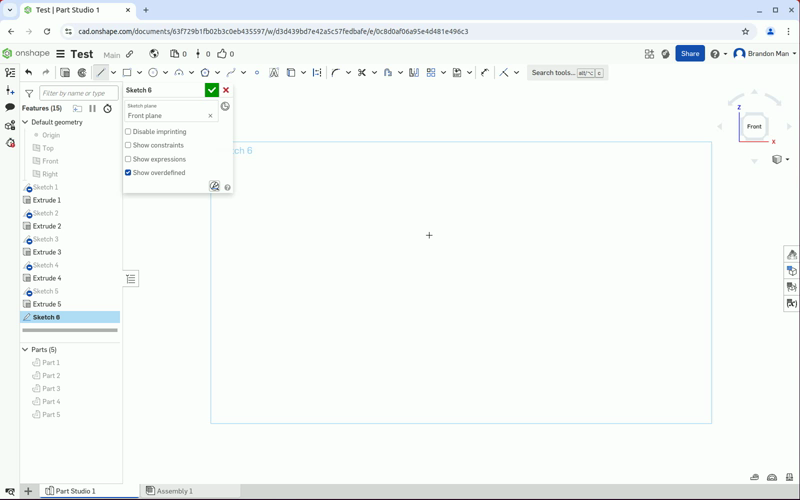
click(429, 234)
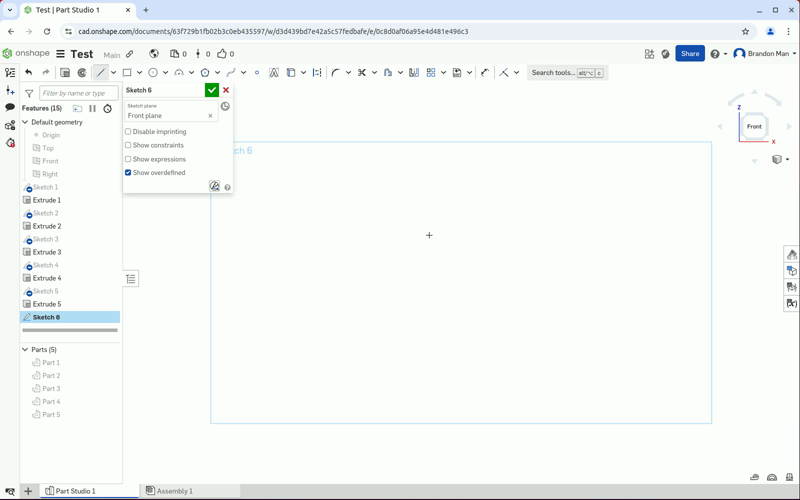
key_up(shift)
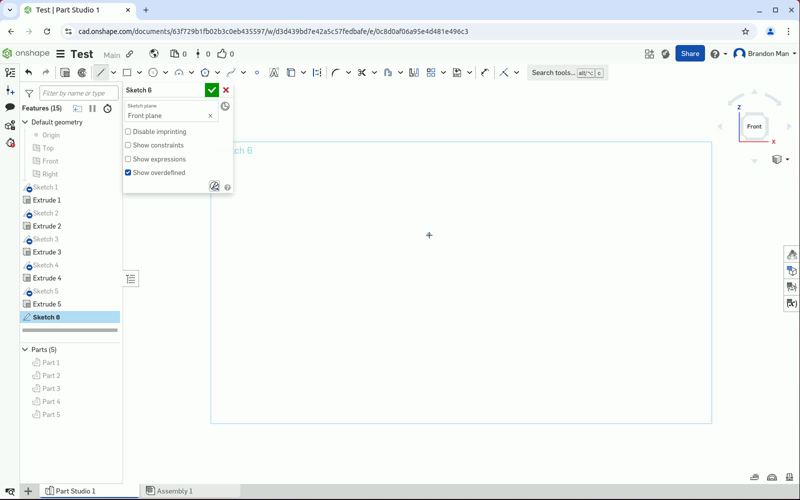
key_down(shift)
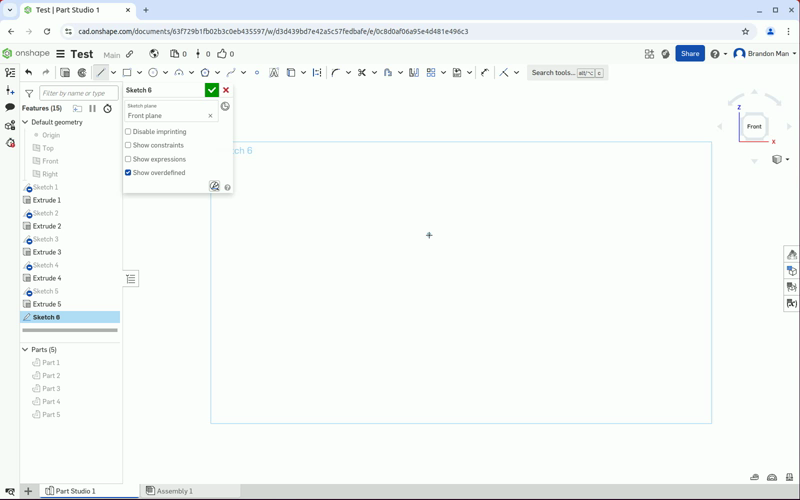
mouse_move(459, 234)
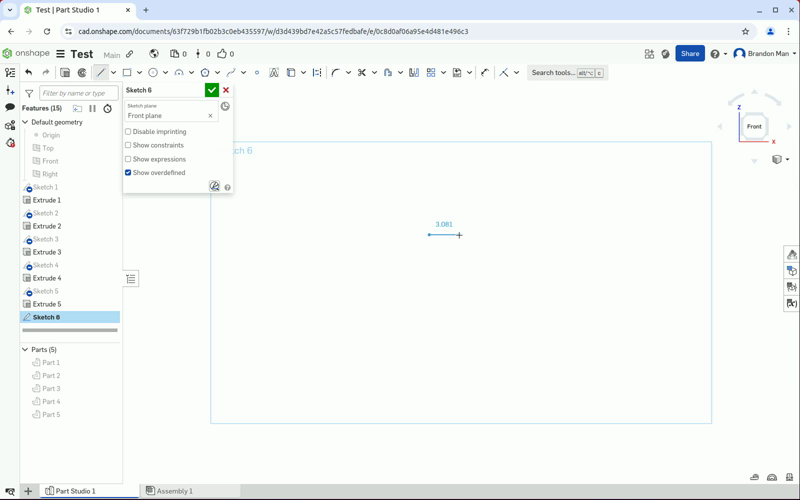
mouse_move(487, 234)
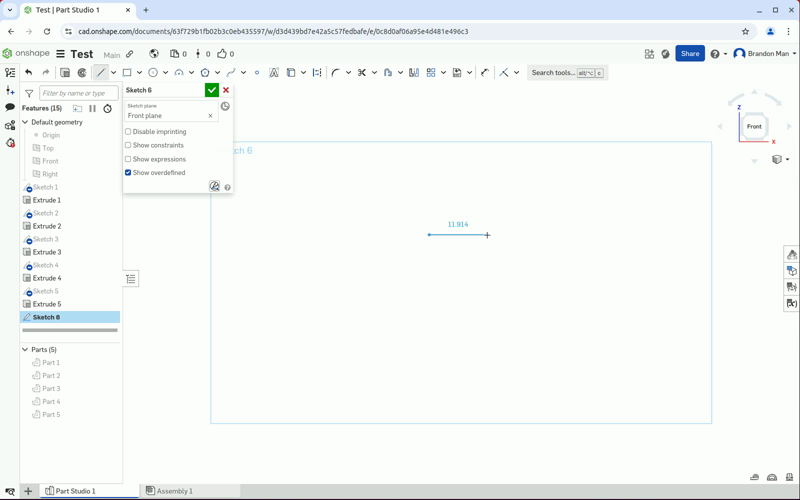
click(487, 234)
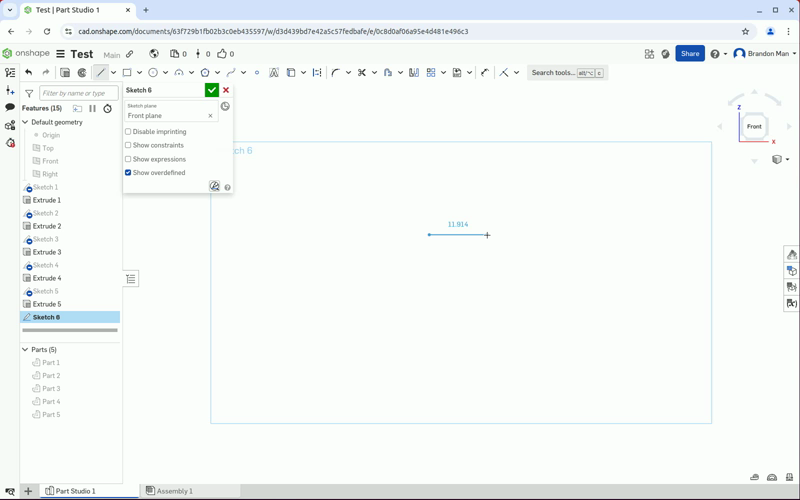
key_up(shift)
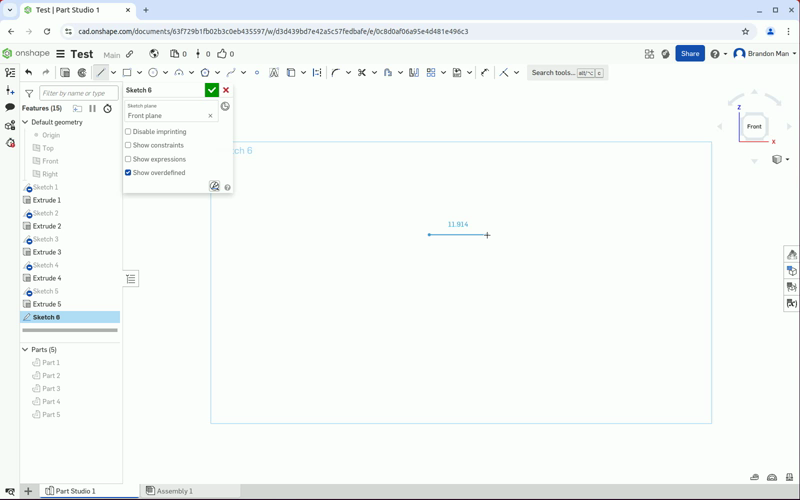
key_down(shift)
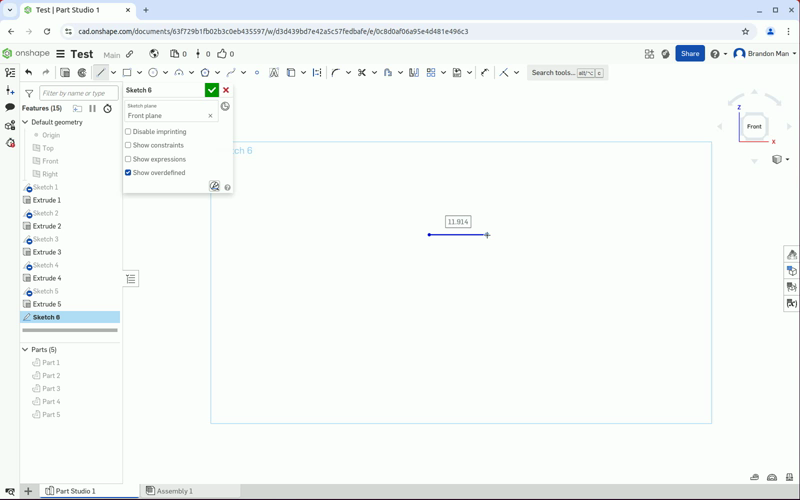
mouse_move(517, 234)
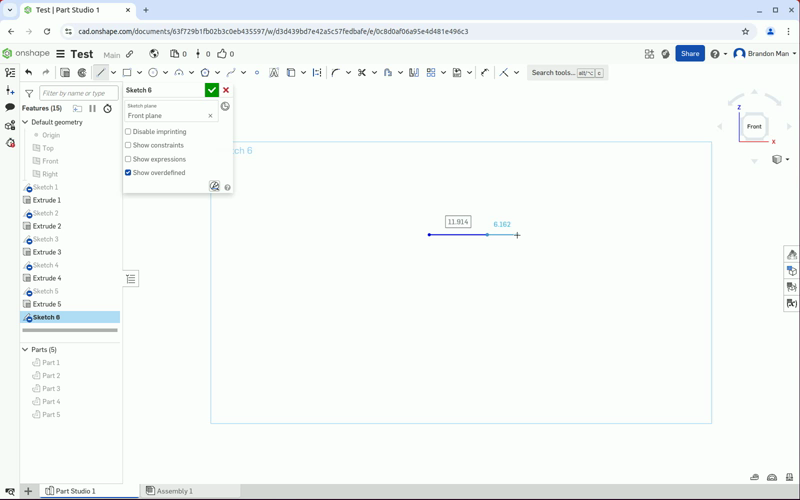
mouse_move(487, 189)
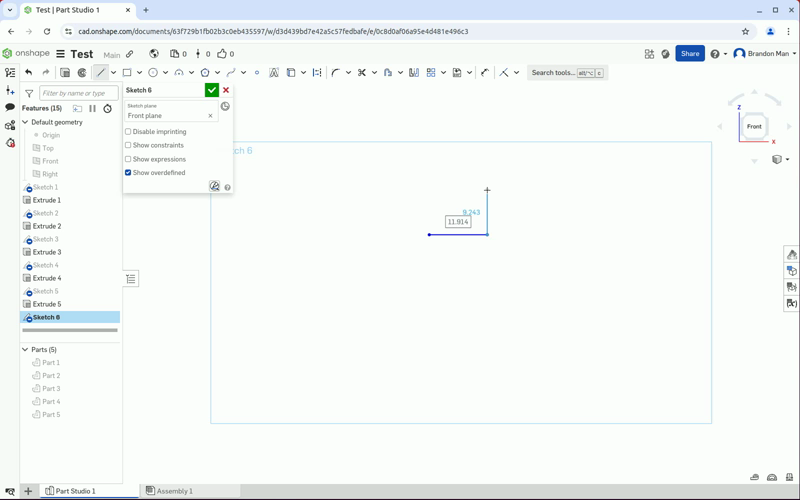
click(487, 189)
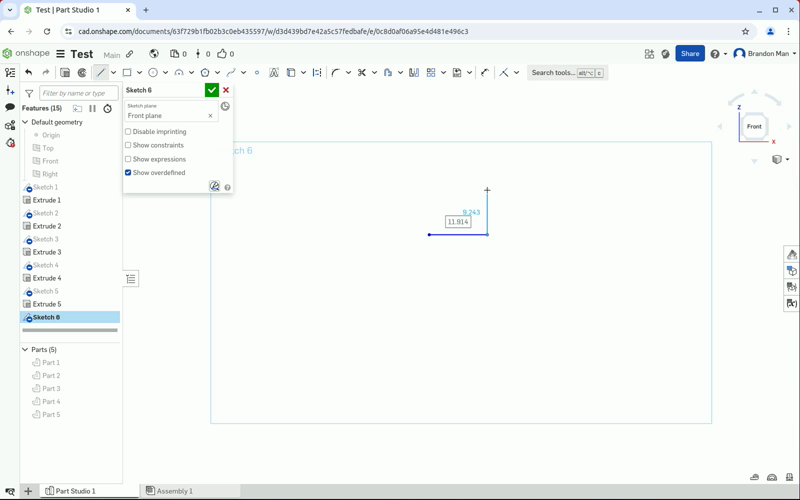
key_up(shift)
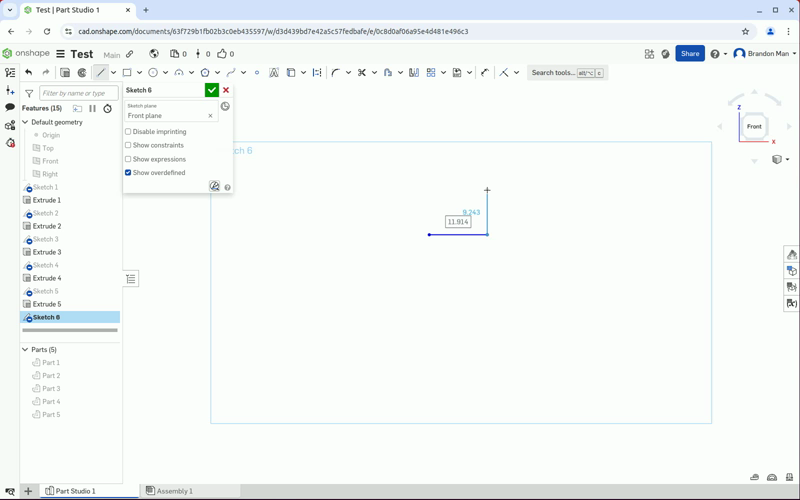
key_down(shift)
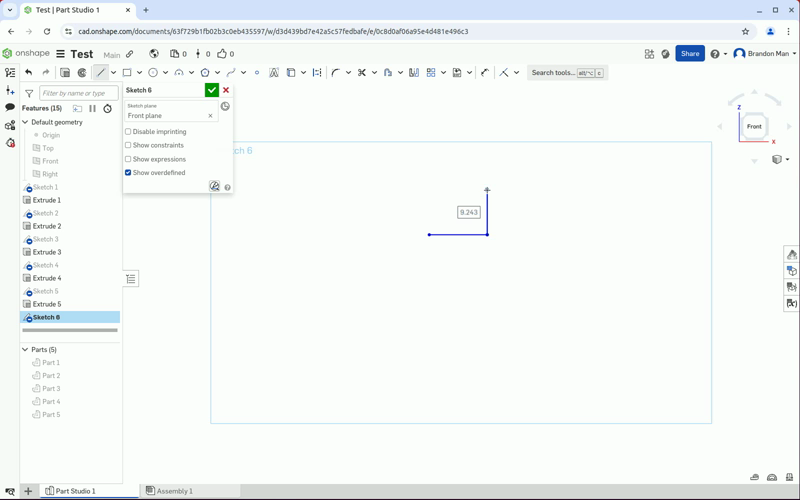
mouse_move(517, 189)
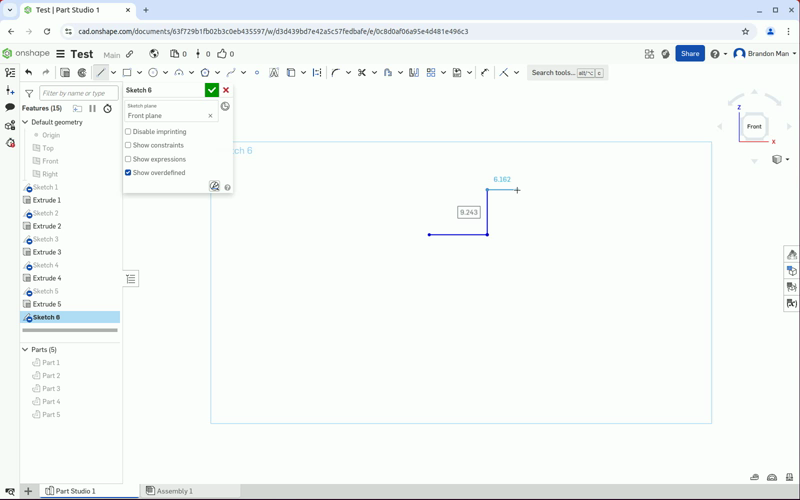
mouse_move(429, 189)
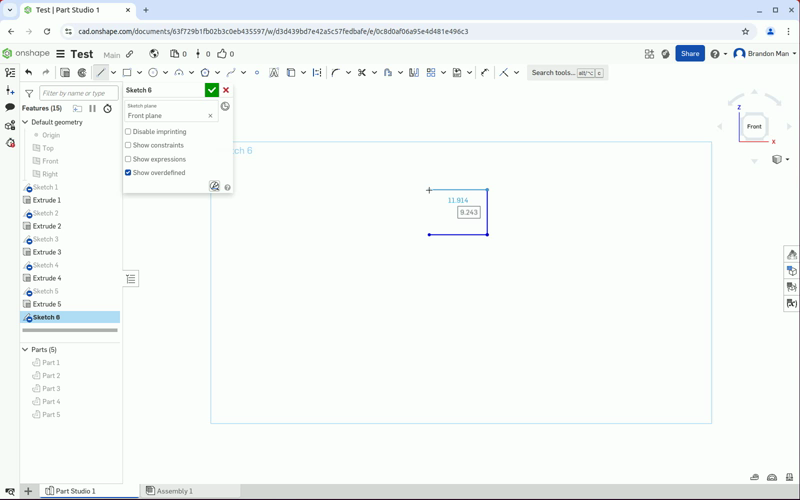
click(429, 189)
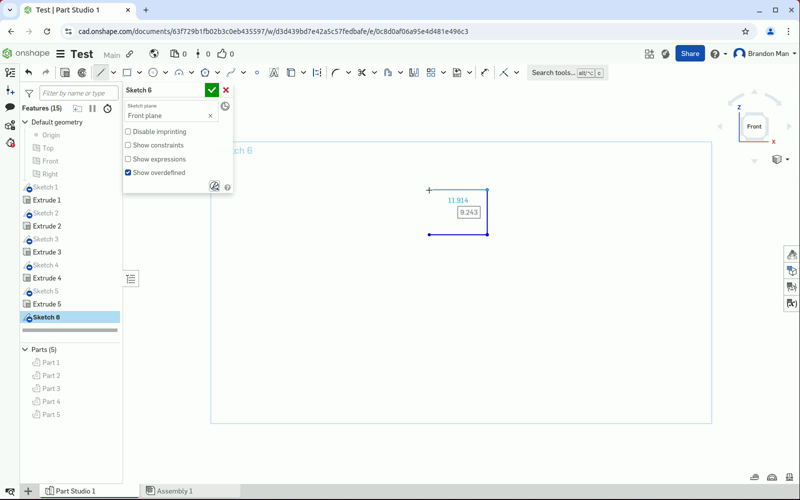
key_up(shift)
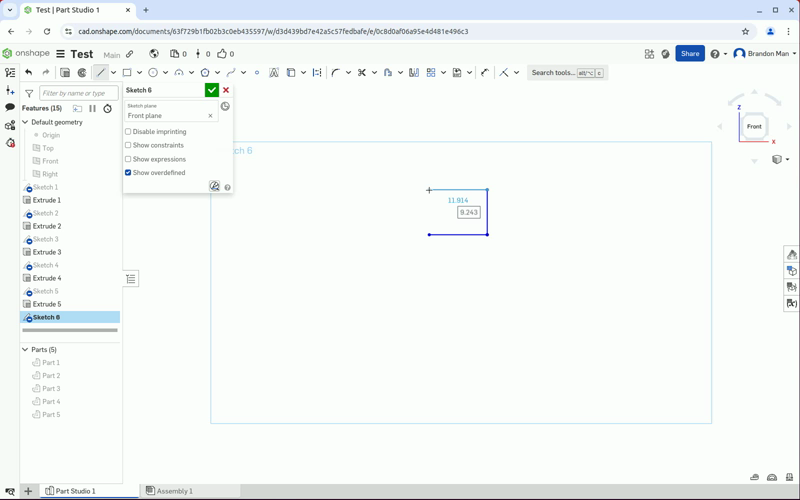
mouse_move(459, 189)
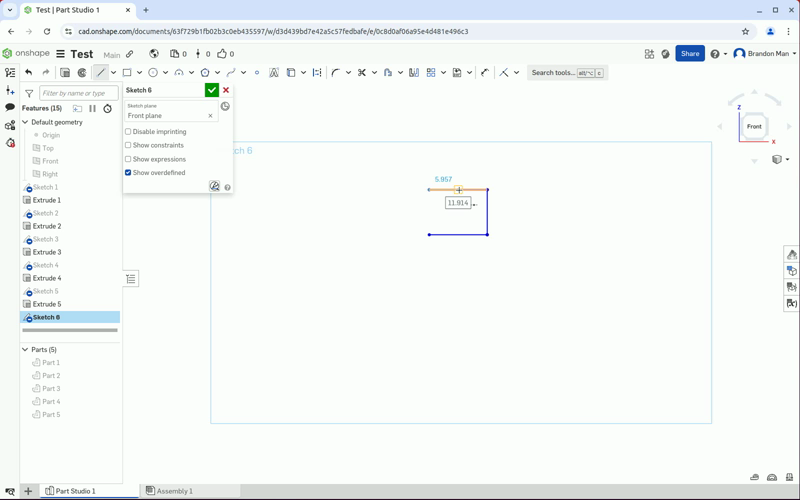
key_down(shift)
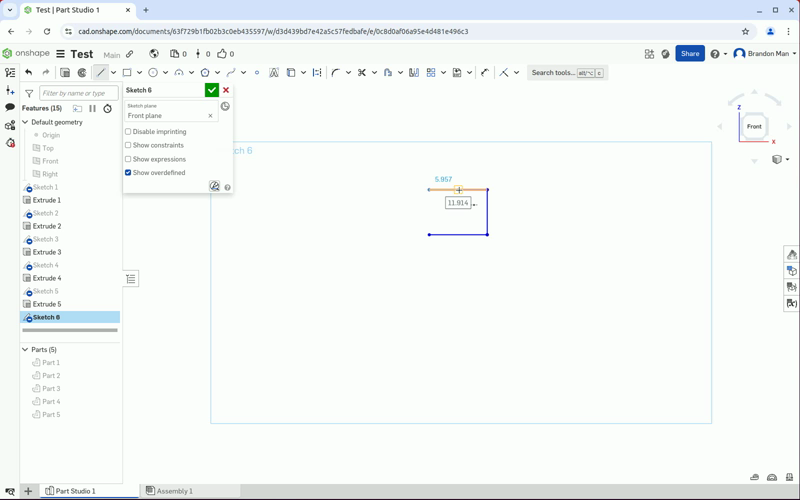
mouse_move(429, 234)
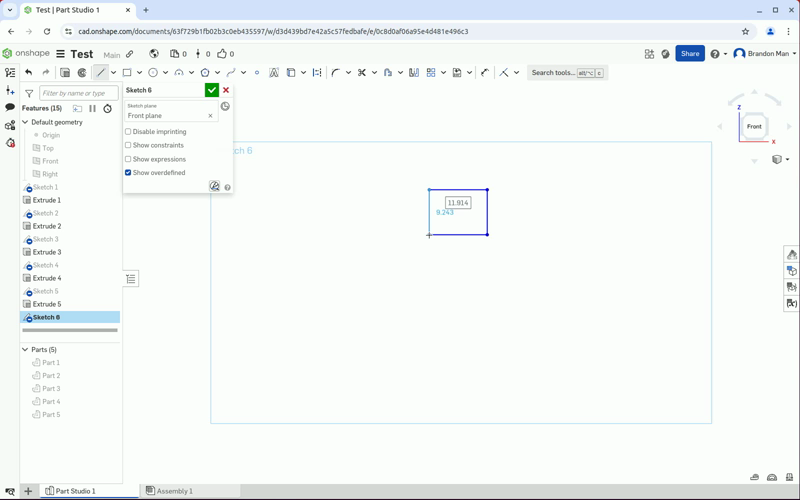
key_up(shift)
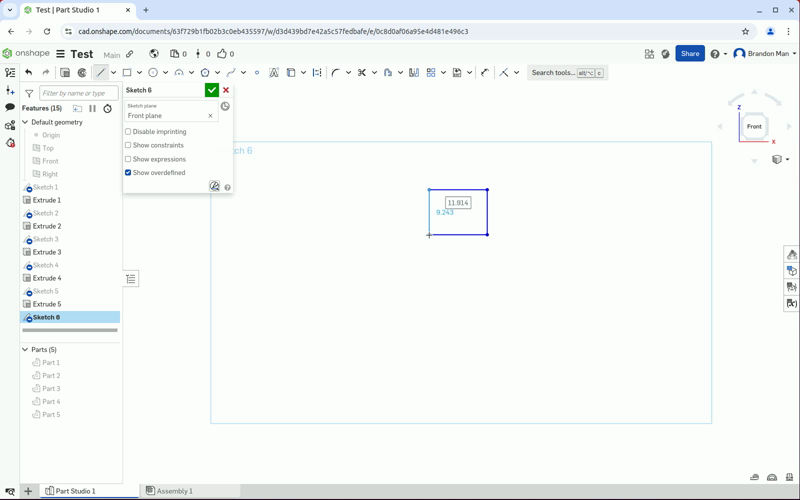
click(429, 234)
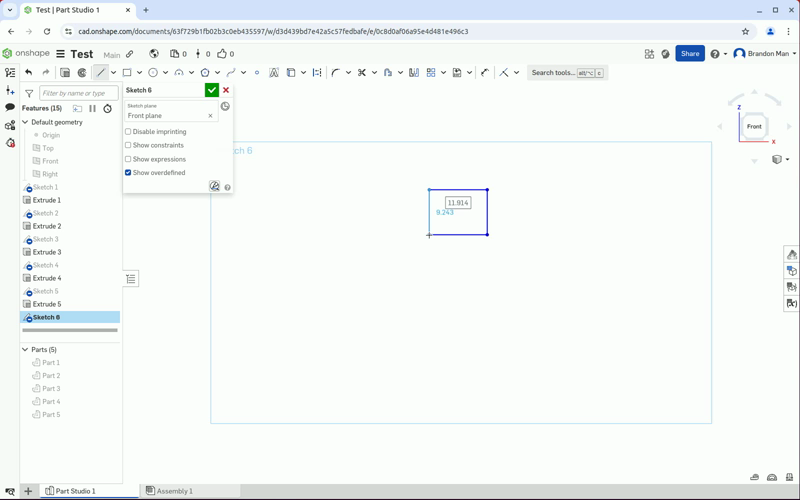
key(esc)
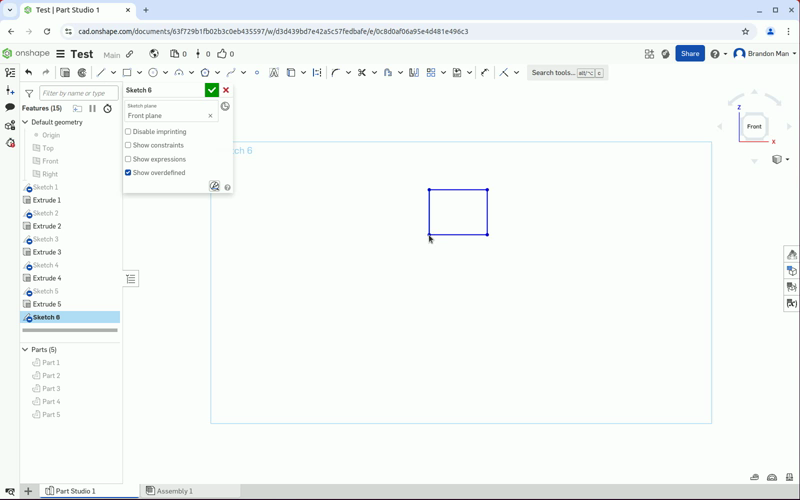
mouse_move(481, 219)
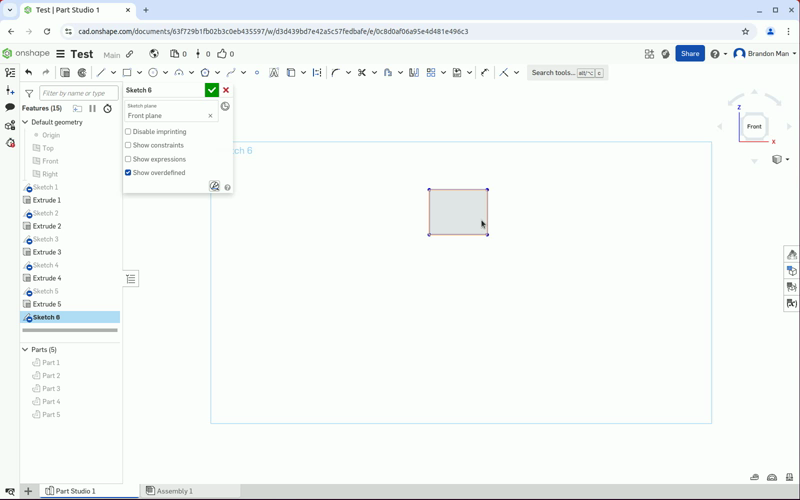
click(481, 219)
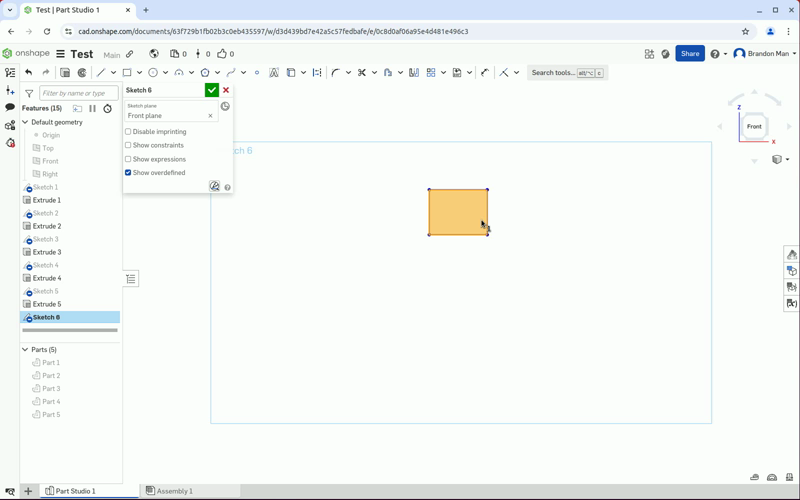
mouse_move(73, 352)
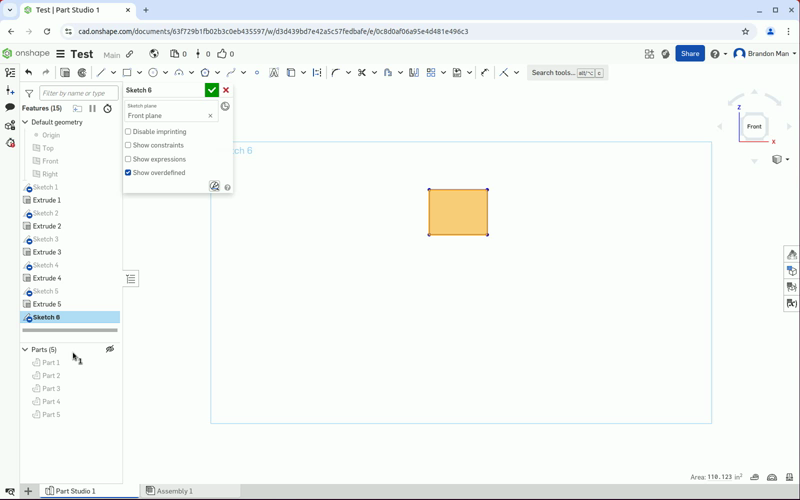
key(shift+y)
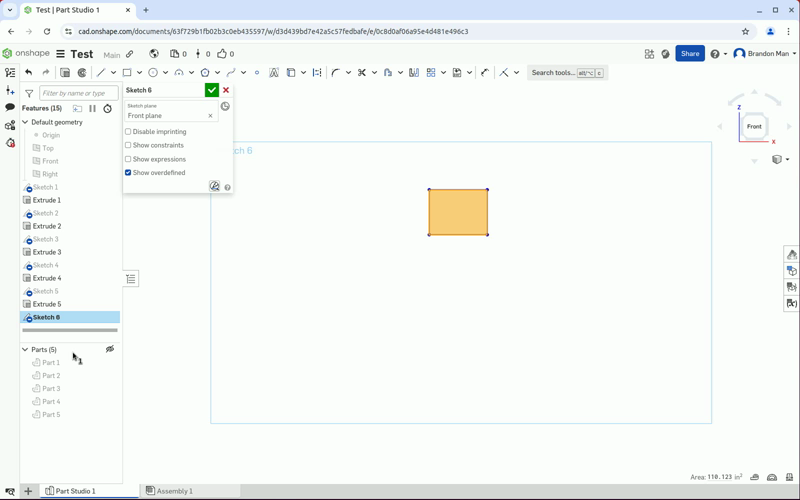
key(shift+e)
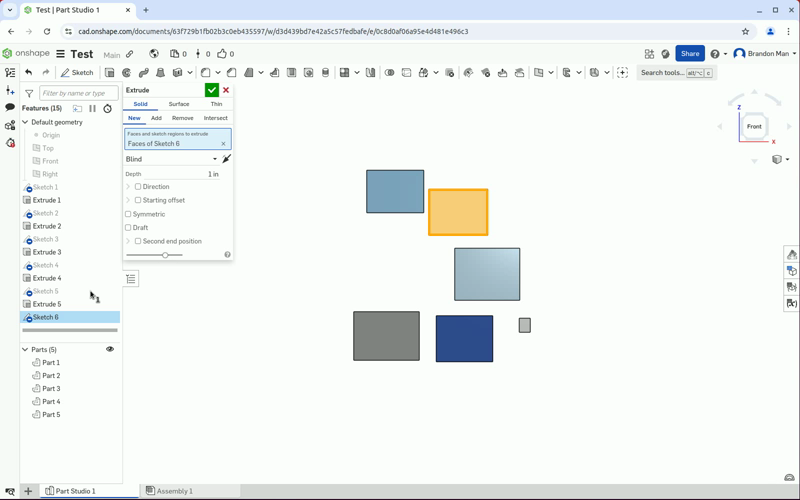
mouse_move(143, 106)
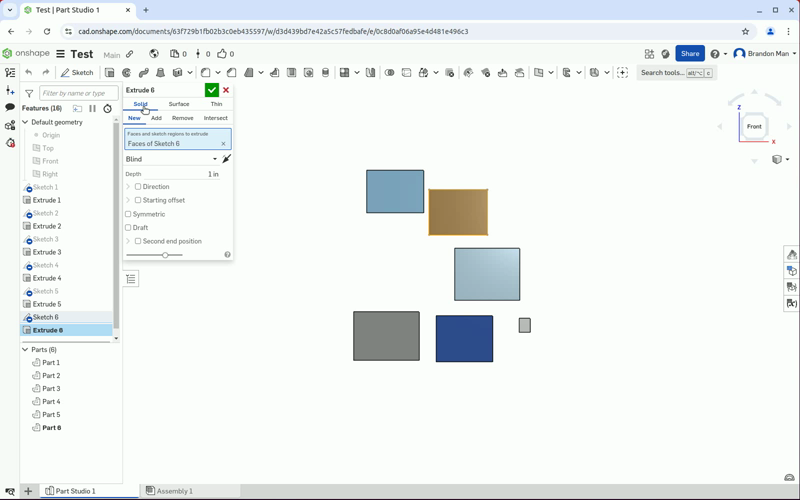
click(143, 106)
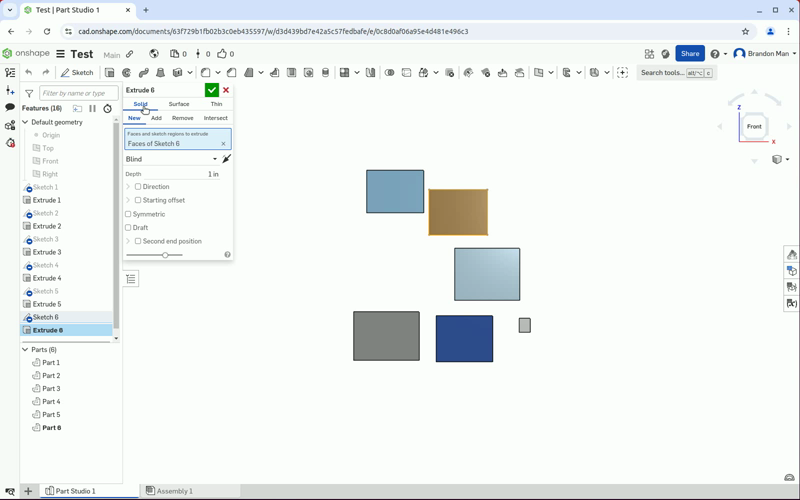
mouse_move(137, 120)
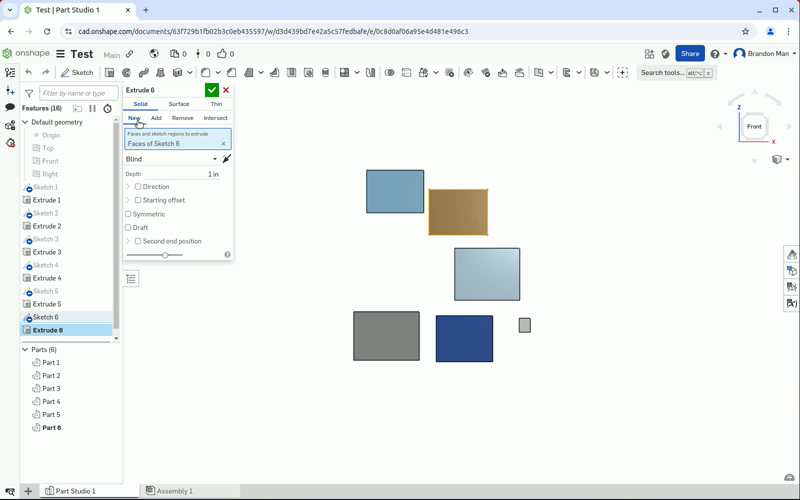
click(137, 120)
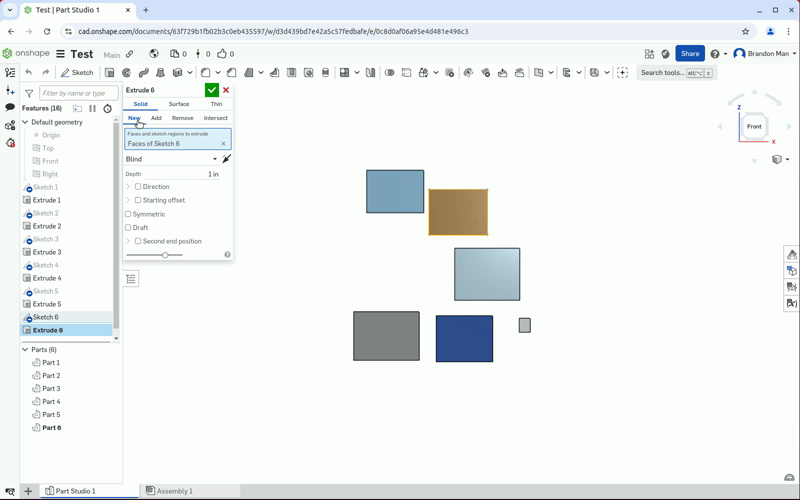
key(tab, 4)
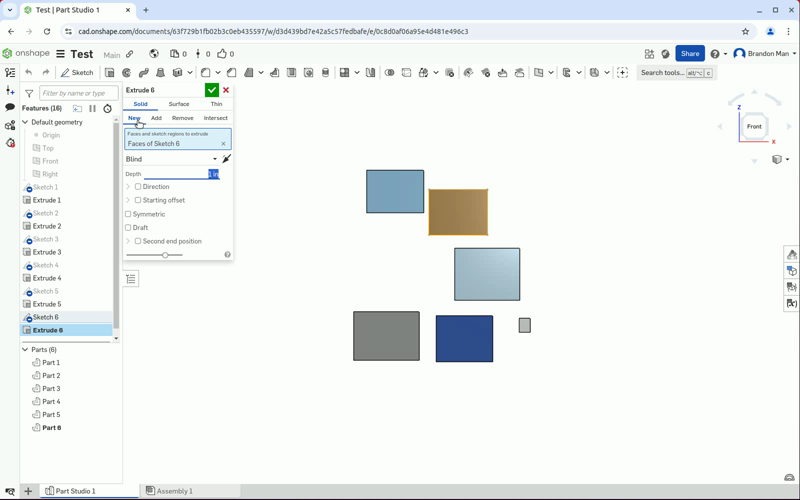
text(3.851)
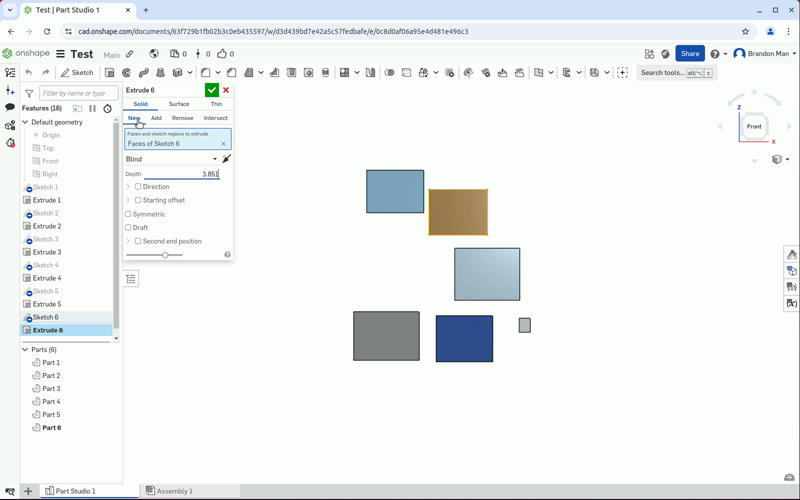
key(enter)
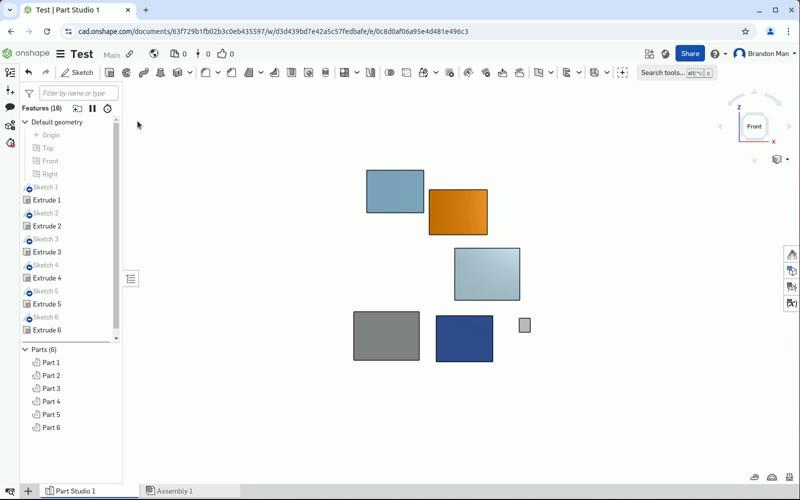
key(shift+h)
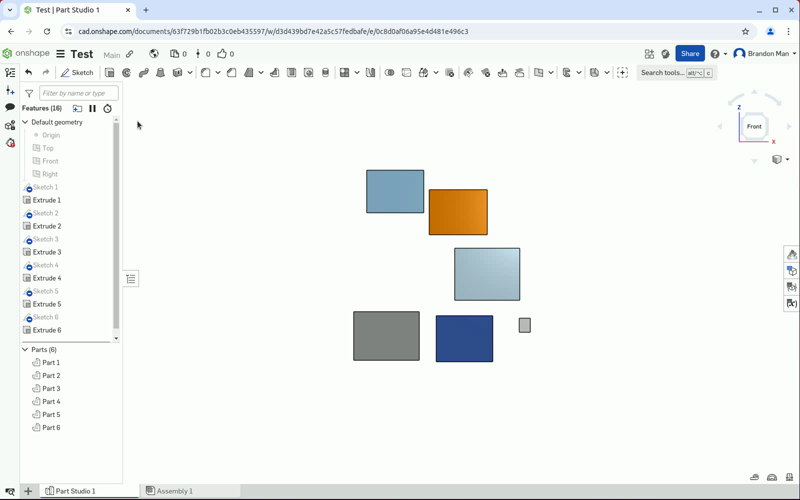
key(shift+h)
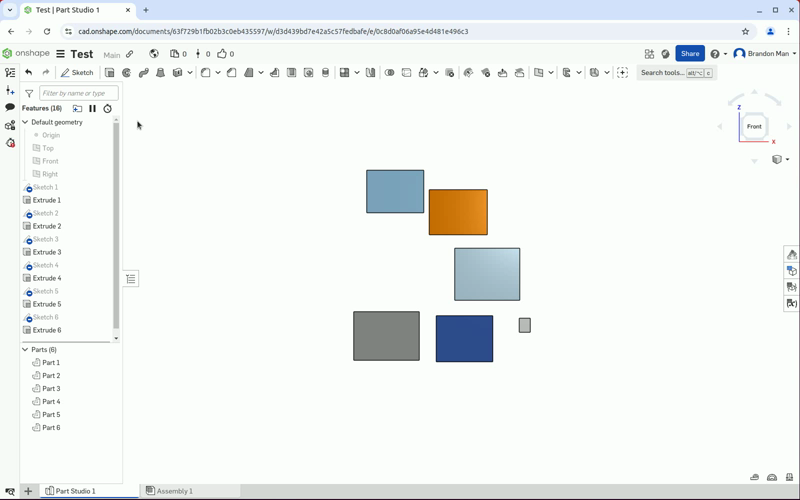
mouse_move(69, 189)
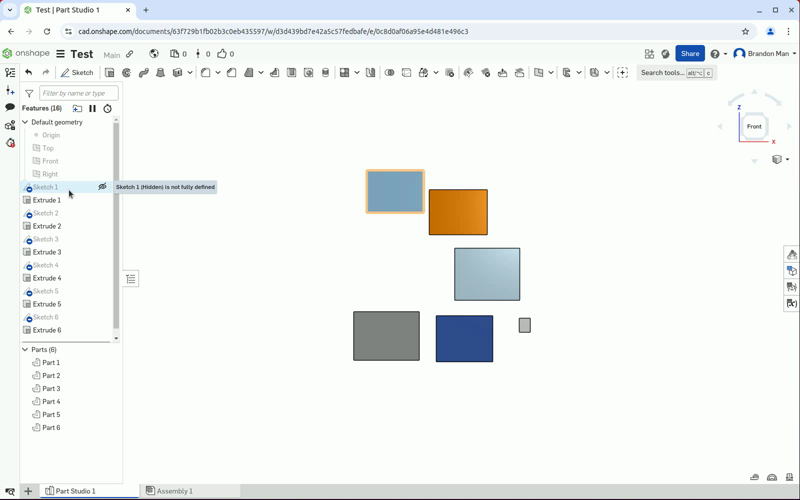
click(69, 189)
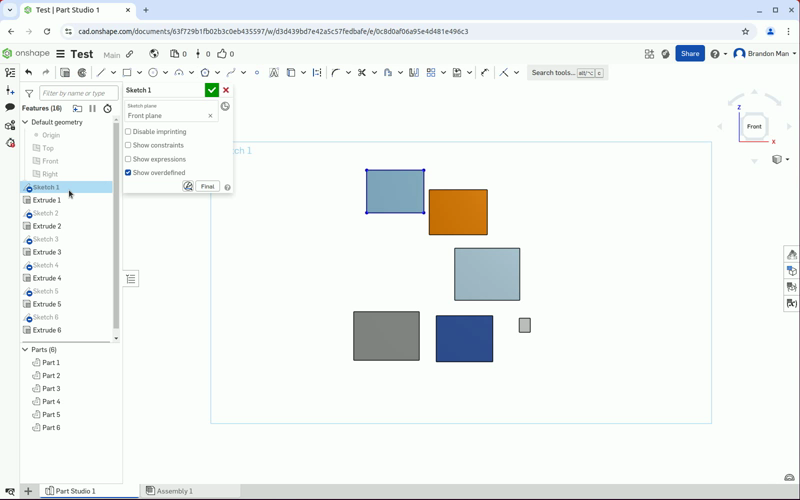
mouse_move(229, 92)
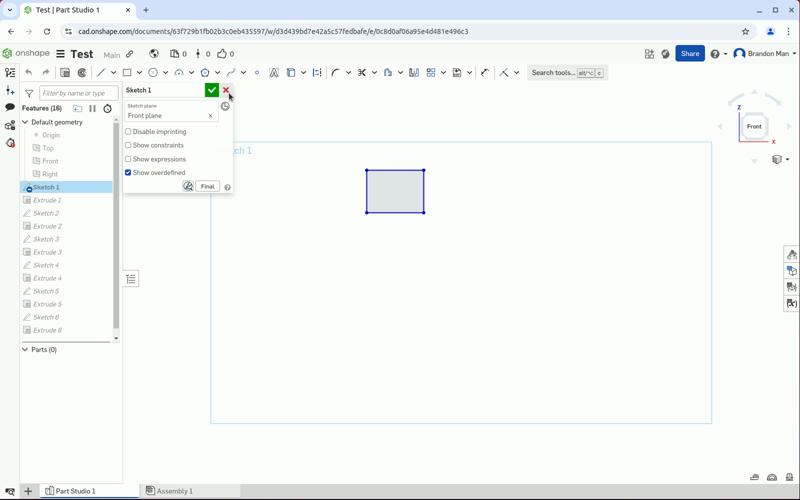
click(229, 92)
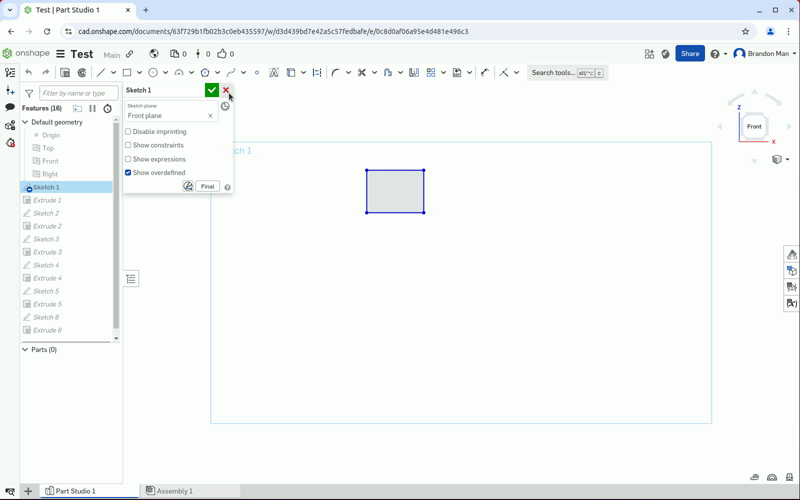
key(shift+s)
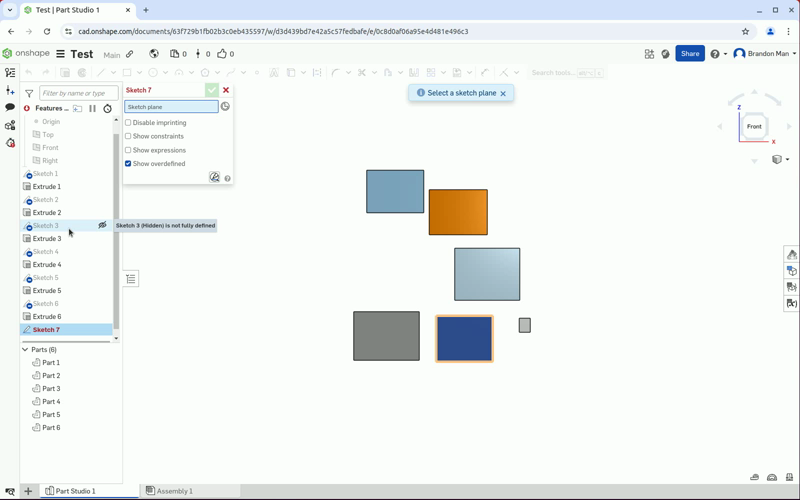
scroll(3)
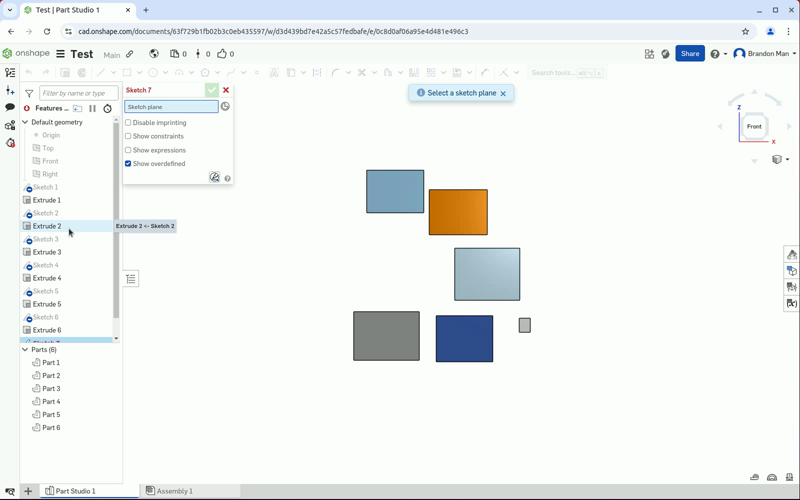
mouse_move(69, 163)
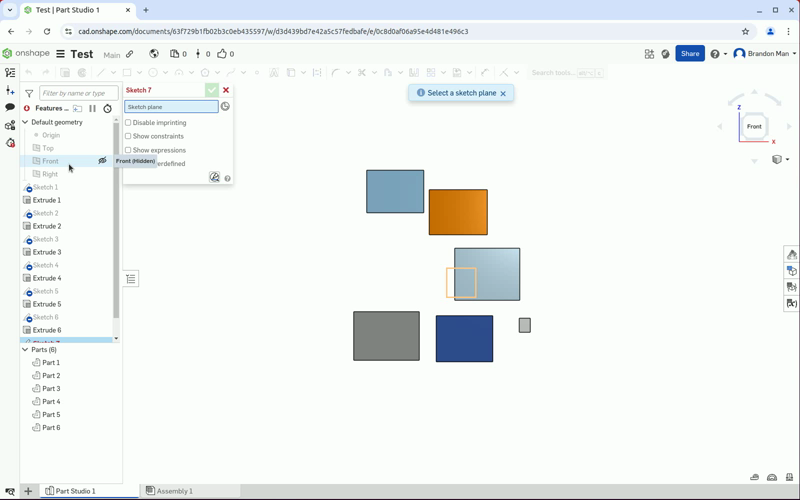
click(69, 163)
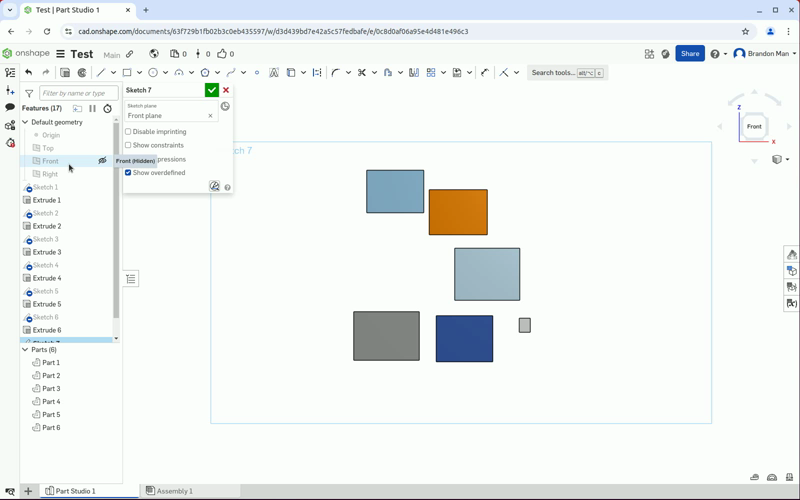
mouse_move(73, 352)
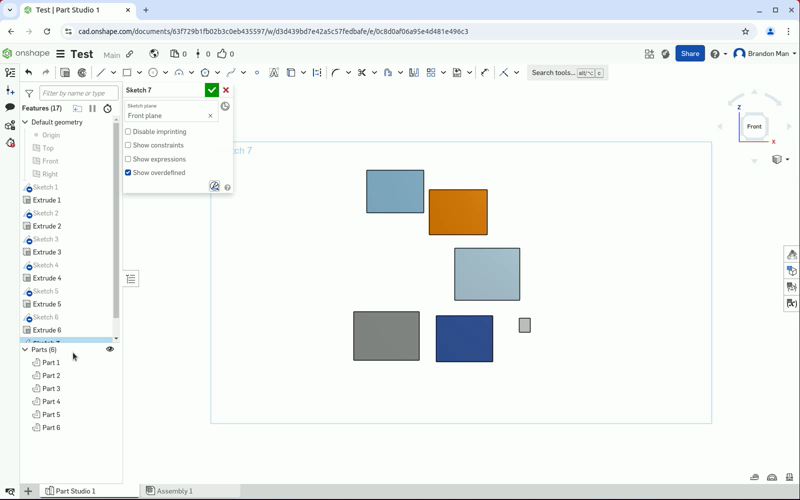
key(y)
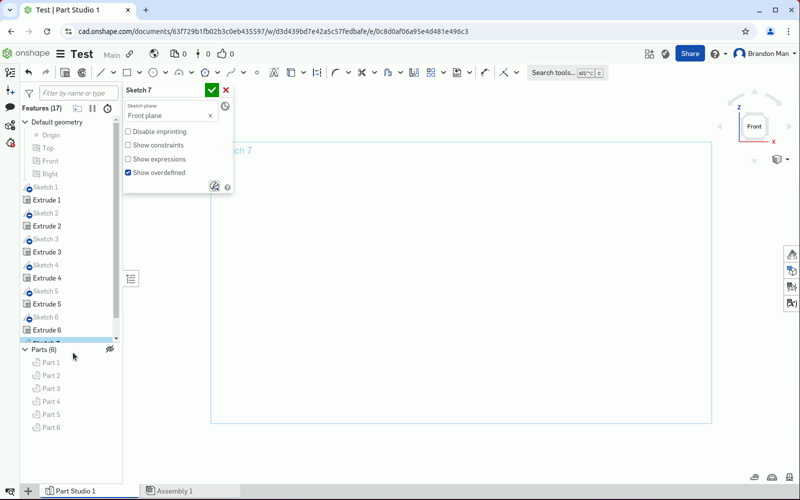
key(l)
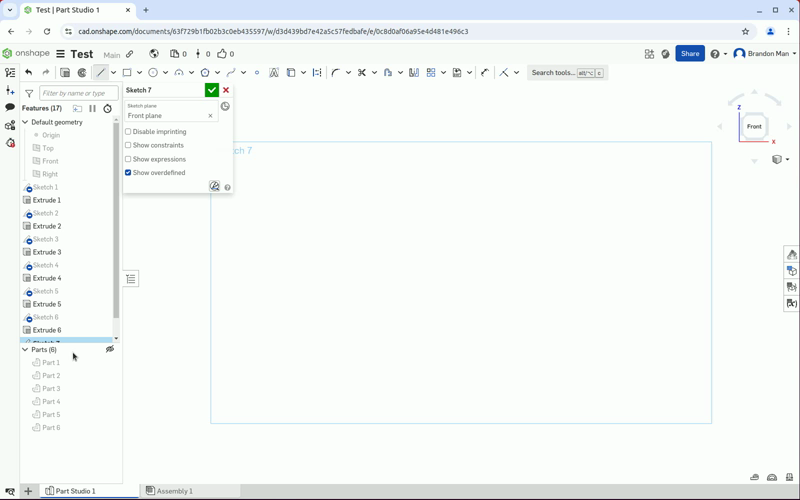
key_down(shift)
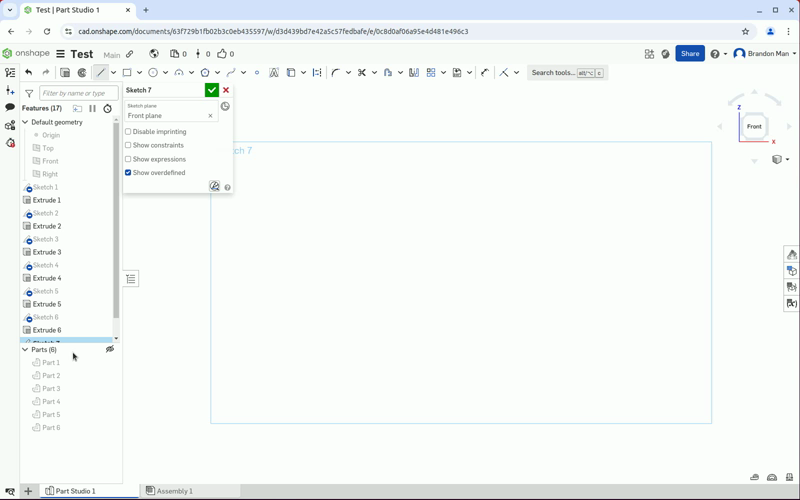
mouse_move(507, 227)
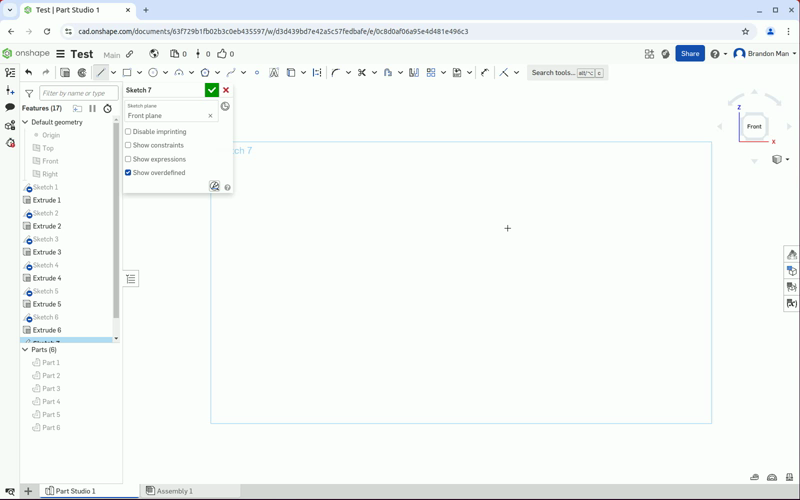
click(507, 227)
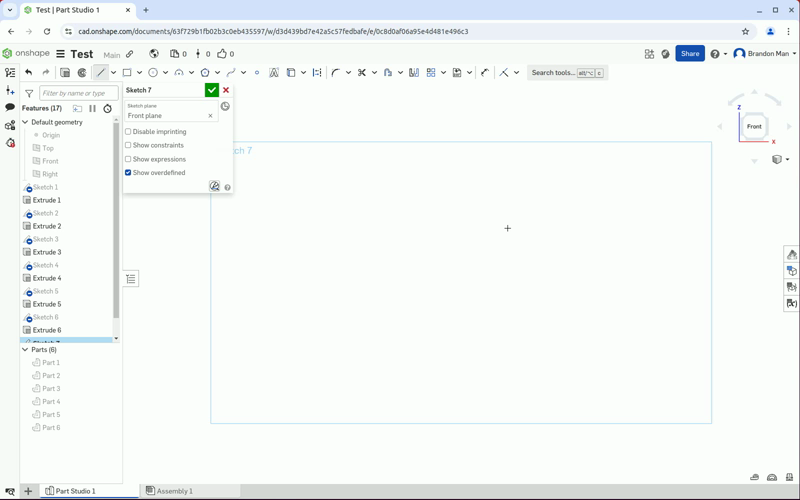
key_up(shift)
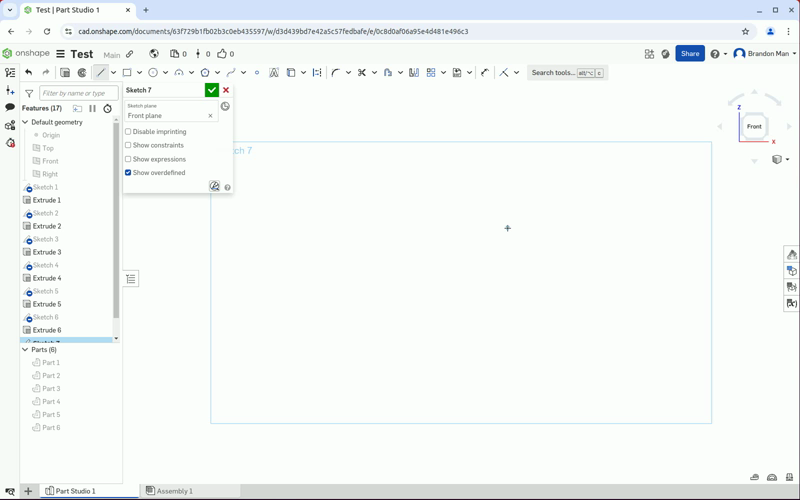
key_down(shift)
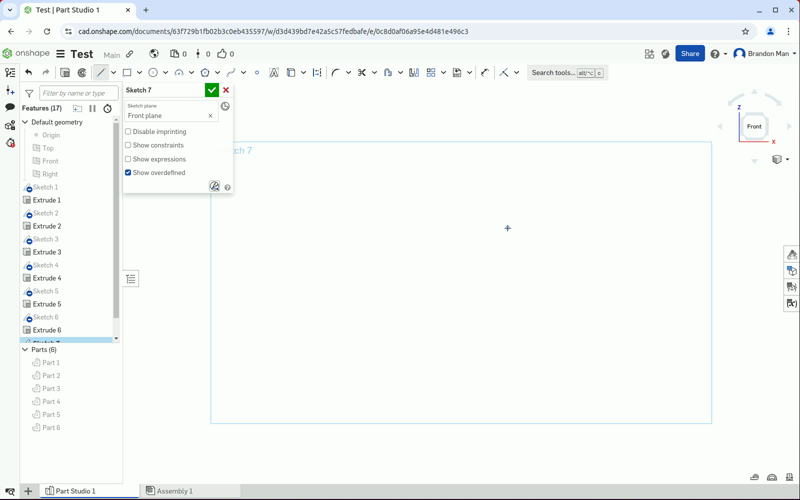
mouse_move(537, 227)
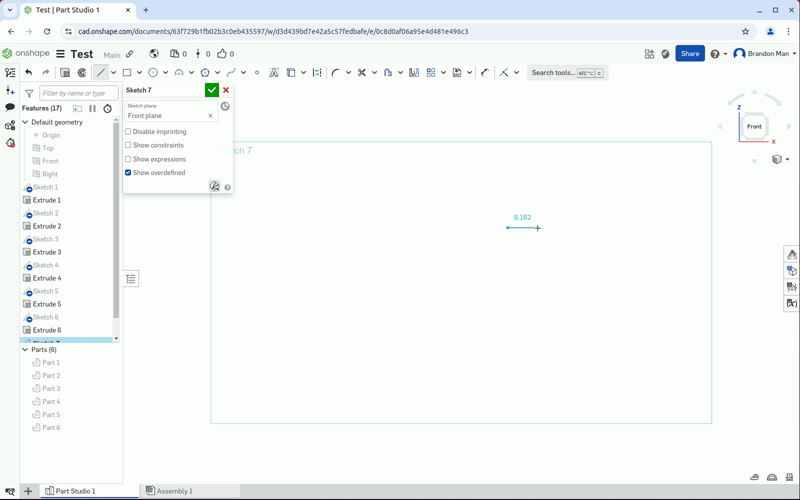
mouse_move(563, 227)
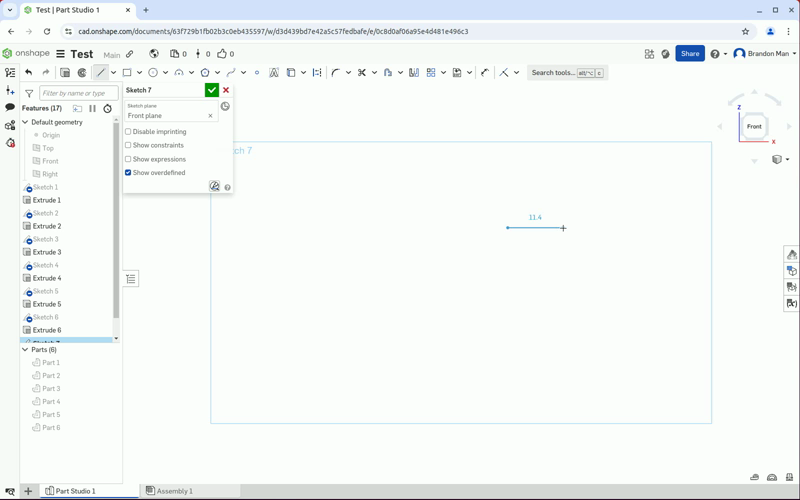
click(563, 227)
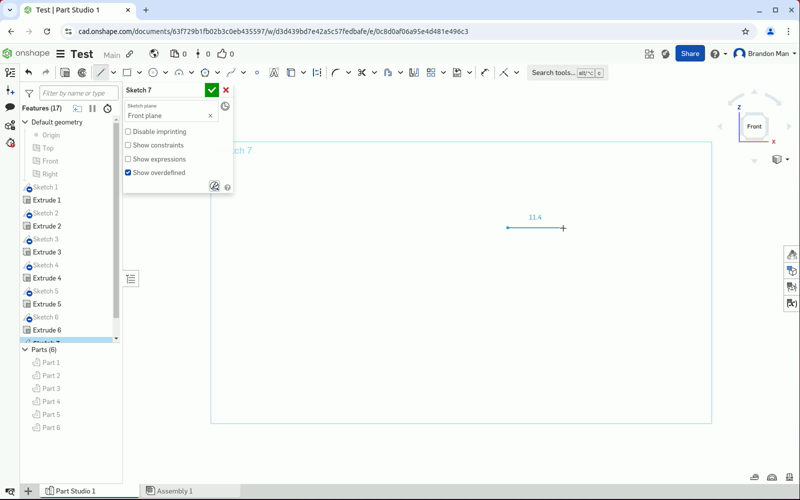
key_up(shift)
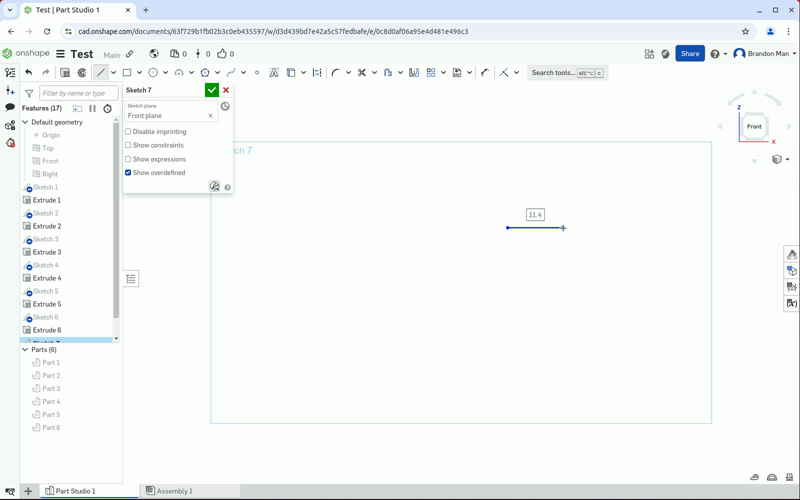
key_down(shift)
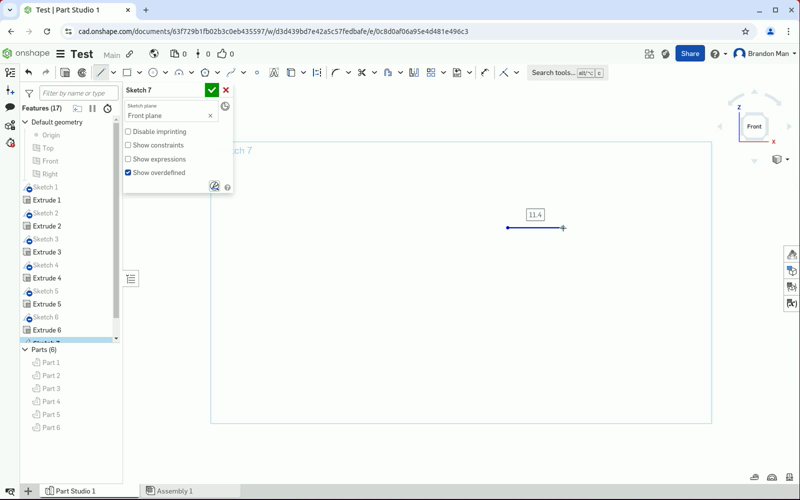
mouse_move(589, 227)
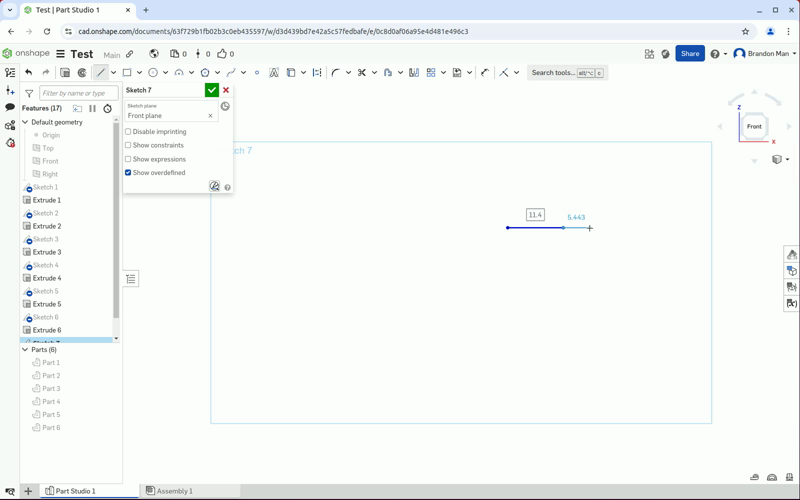
mouse_move(563, 184)
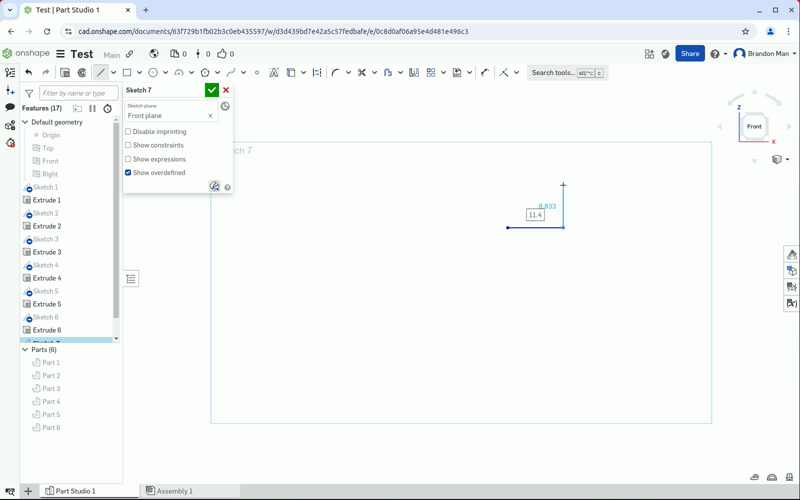
click(563, 184)
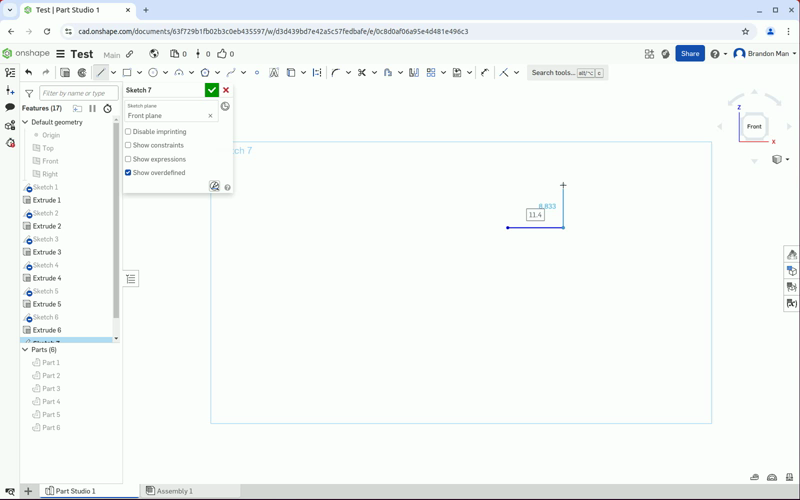
key_up(shift)
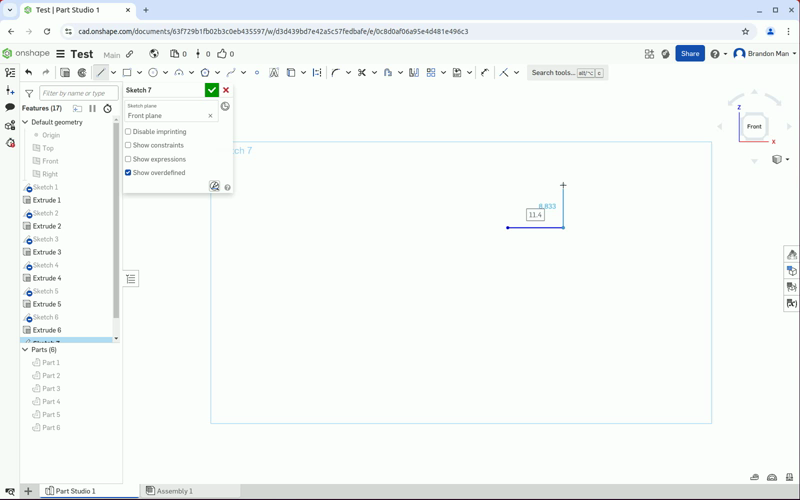
key_down(shift)
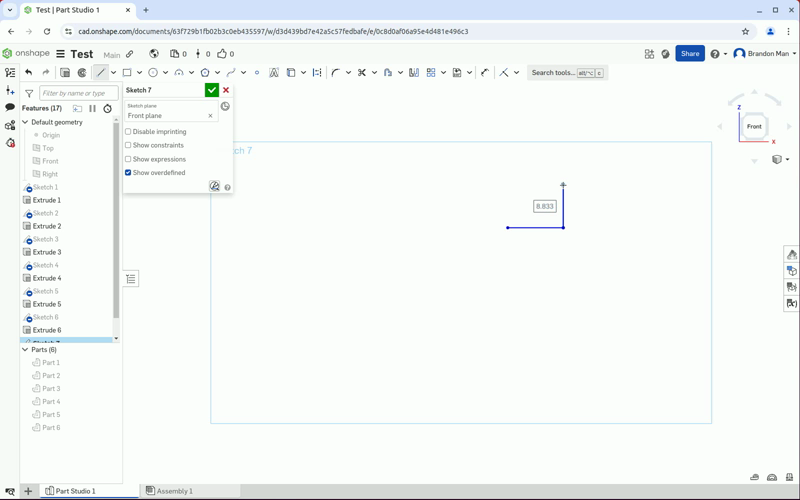
mouse_move(589, 184)
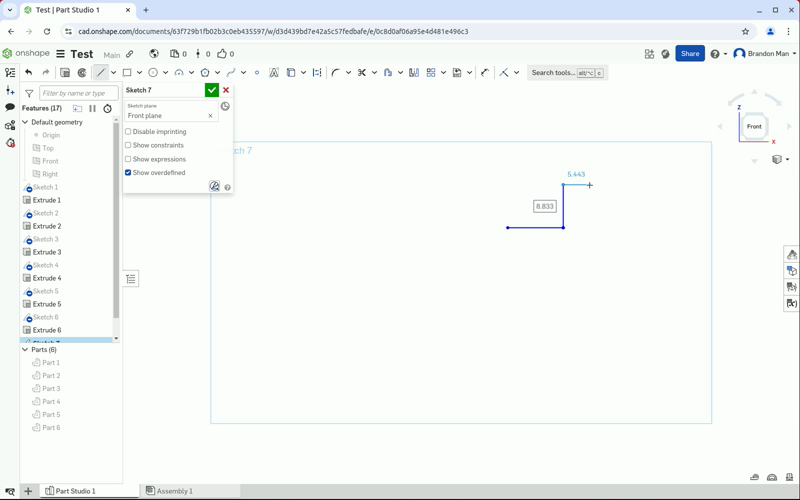
mouse_move(507, 184)
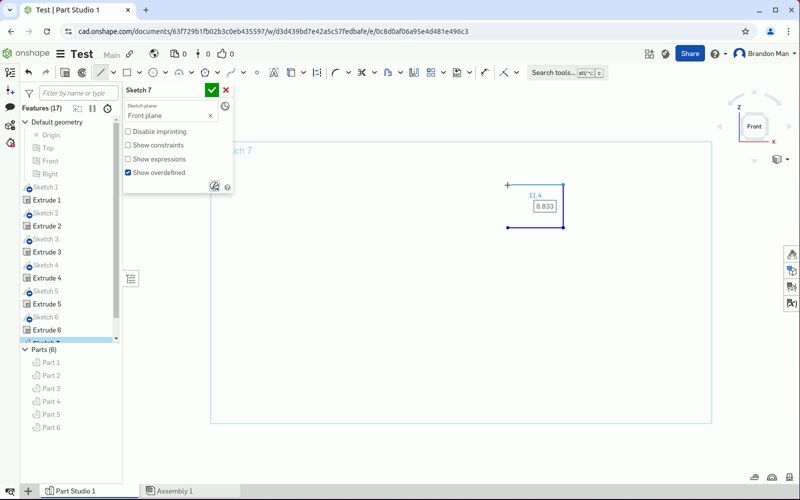
click(507, 184)
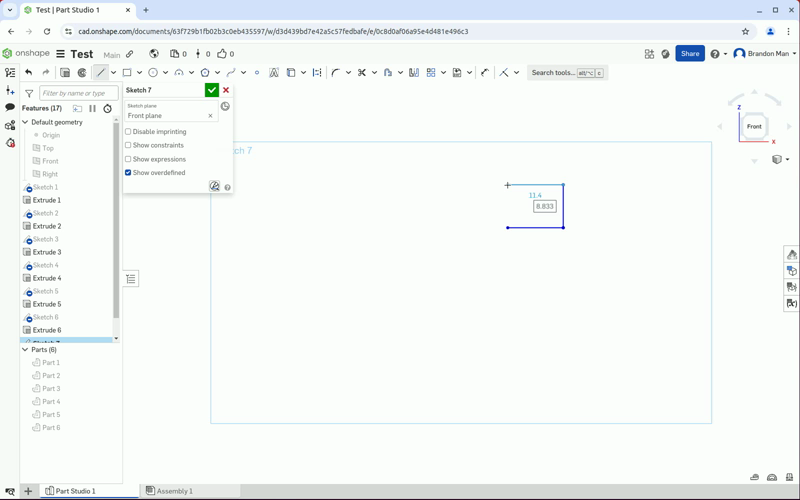
key_up(shift)
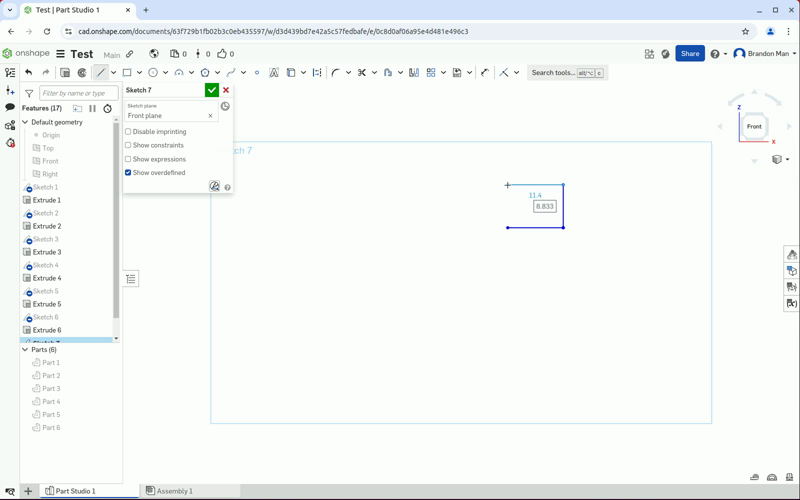
mouse_move(537, 184)
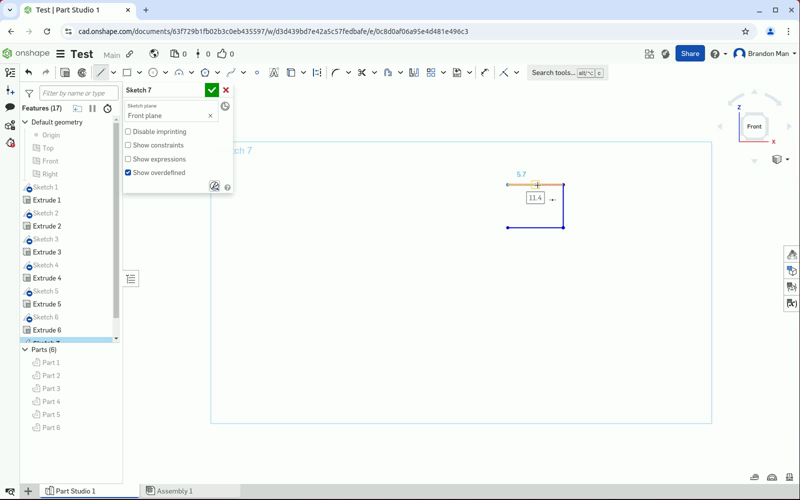
key_down(shift)
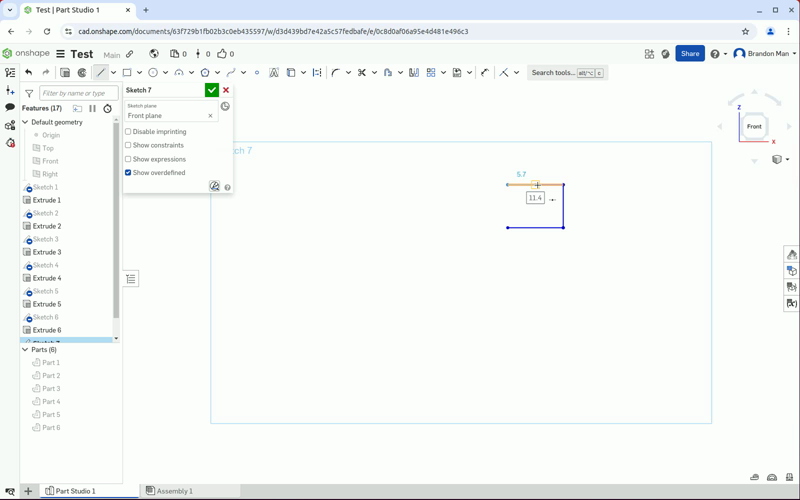
mouse_move(507, 227)
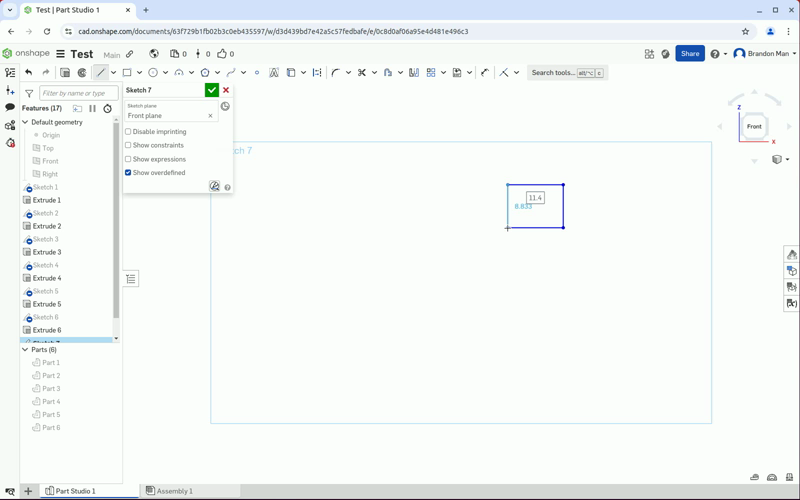
key_up(shift)
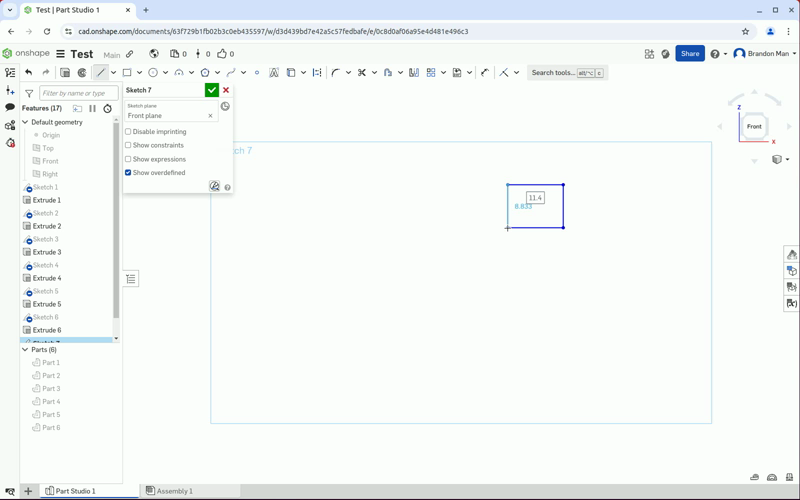
click(507, 227)
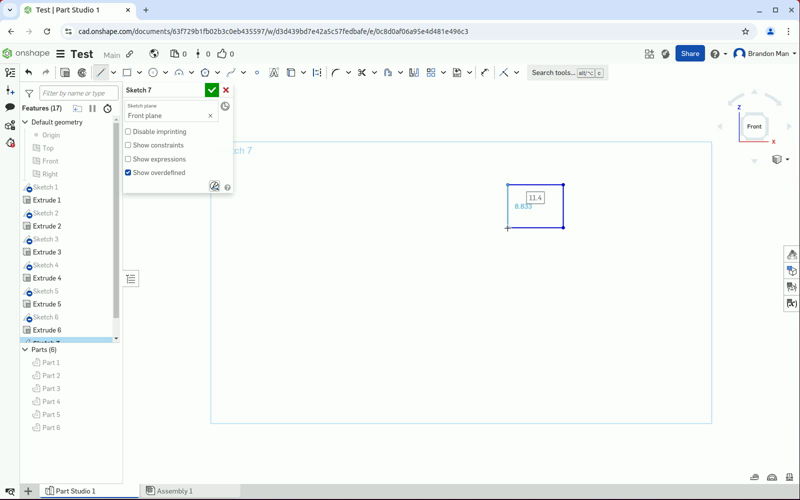
key(esc)
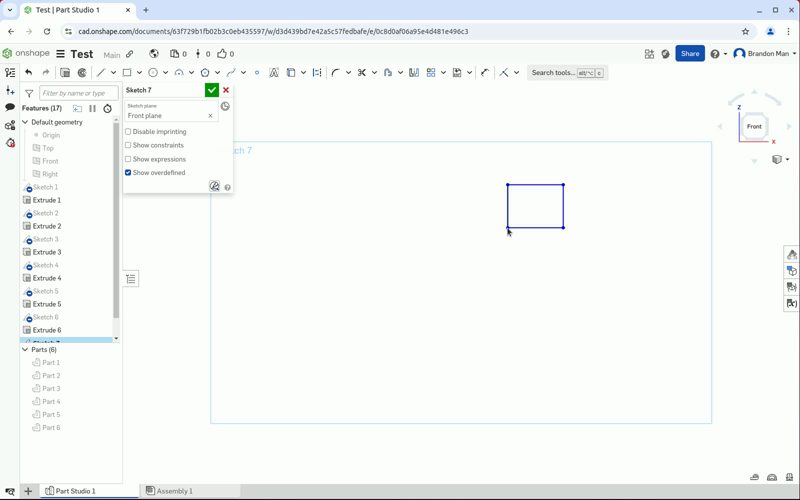
mouse_move(545, 187)
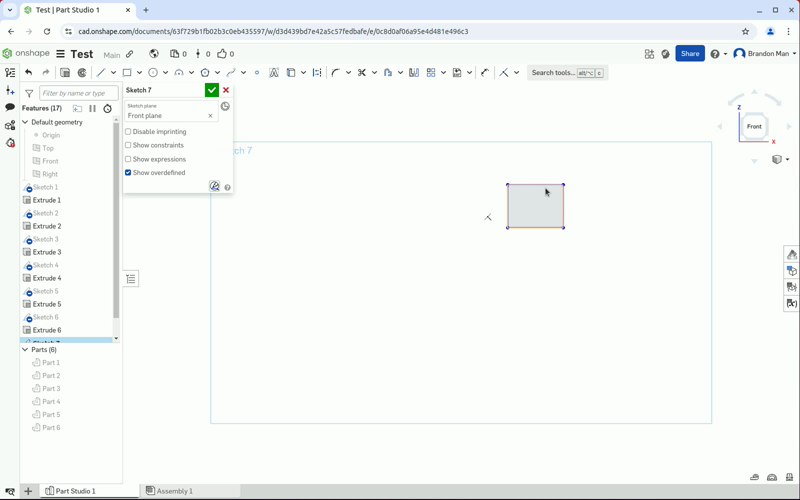
click(545, 187)
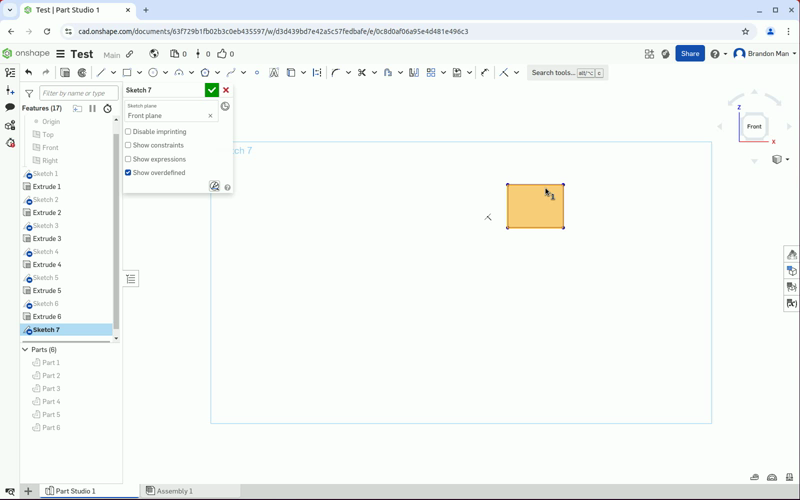
mouse_move(73, 352)
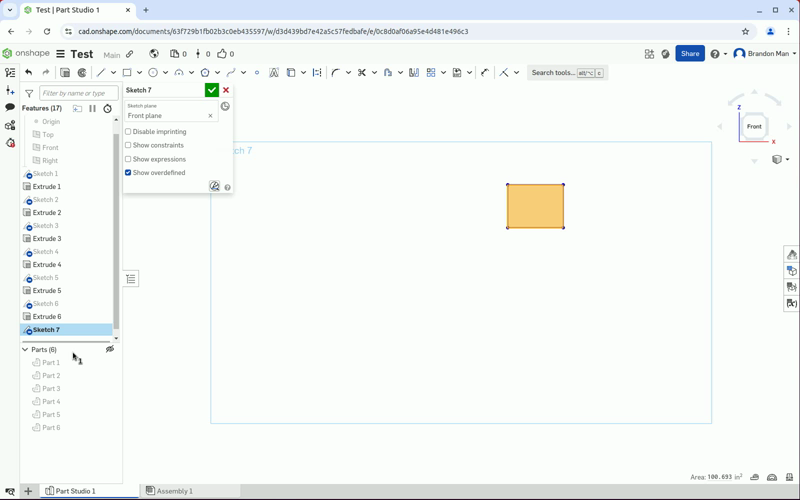
key(shift+y)
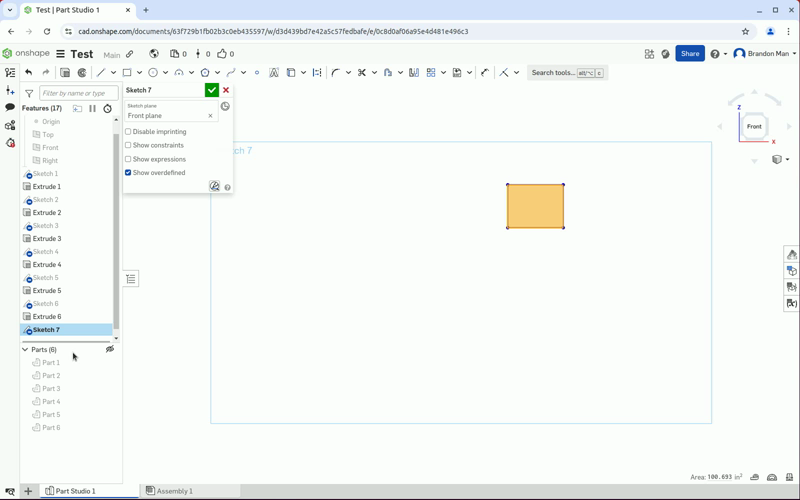
key(shift+e)
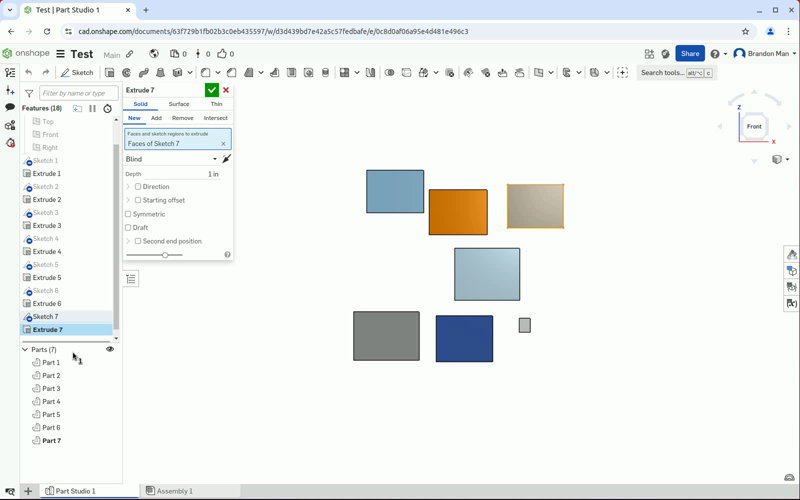
mouse_move(143, 106)
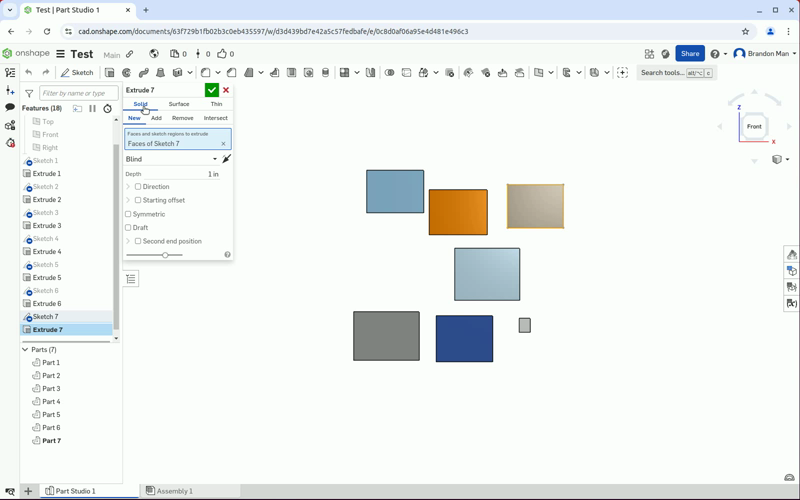
click(143, 106)
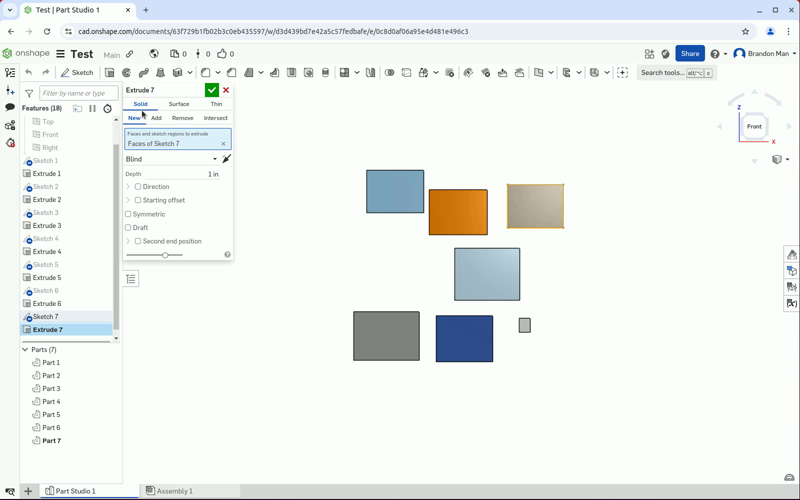
mouse_move(137, 120)
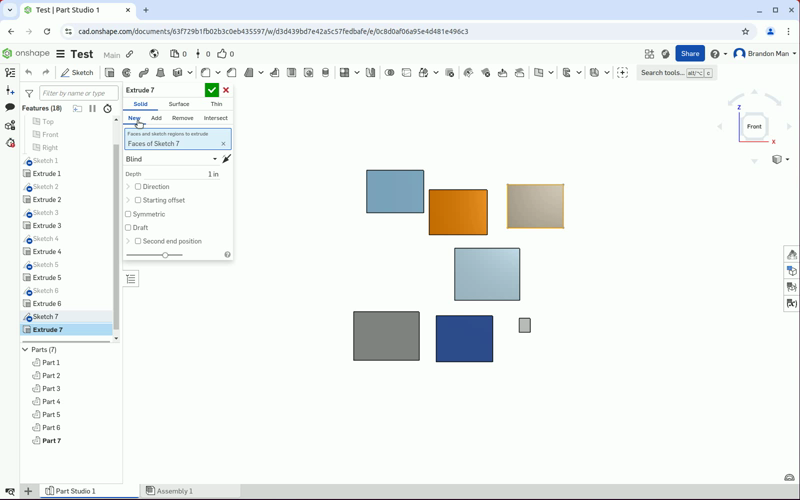
click(137, 120)
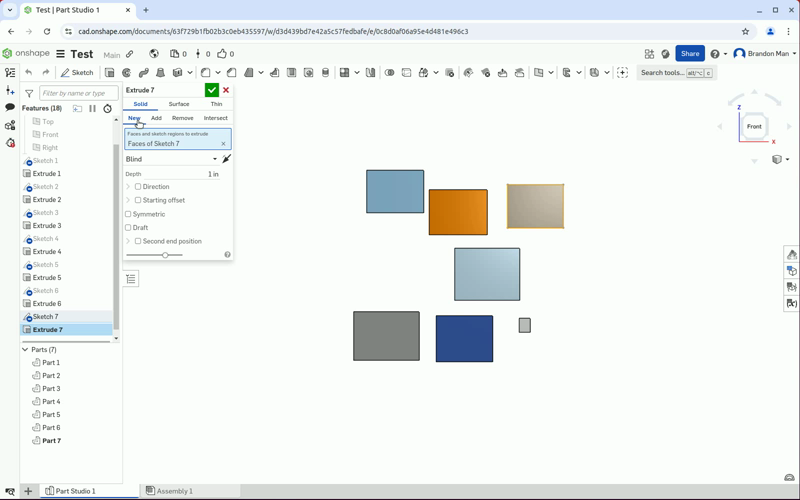
key(tab, 4)
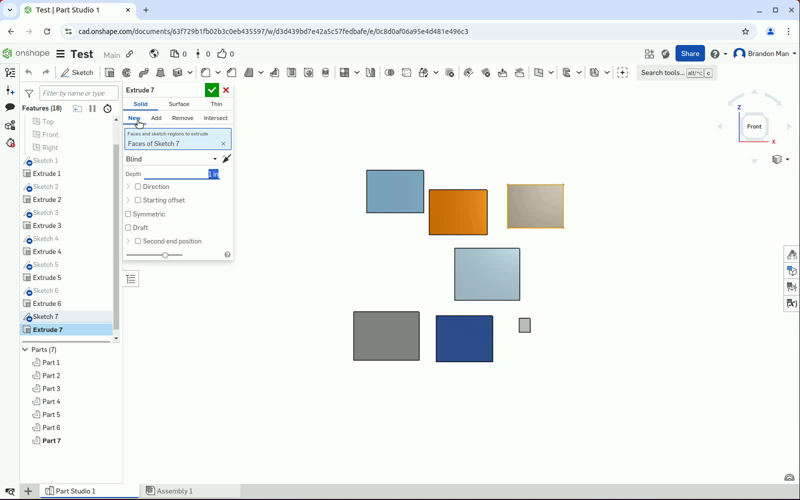
text(3.851)
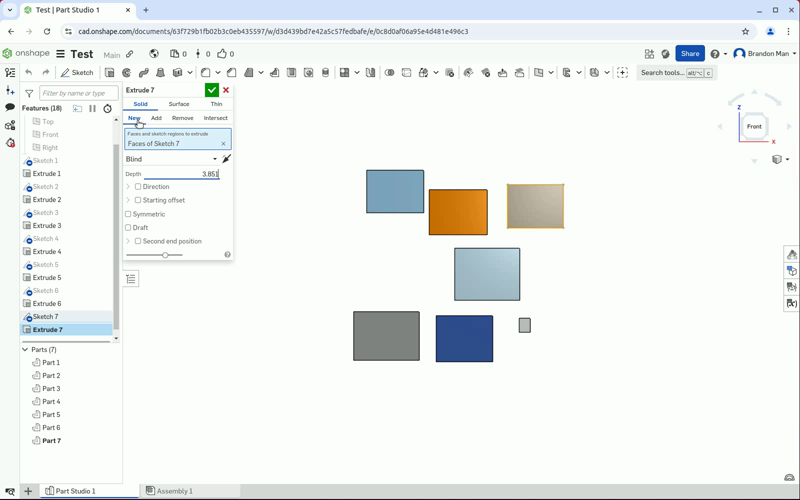
key(enter)
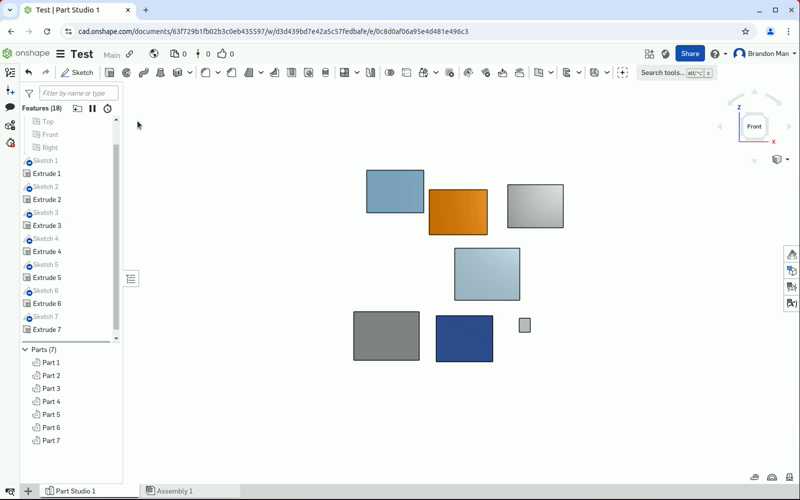
key(shift+h)
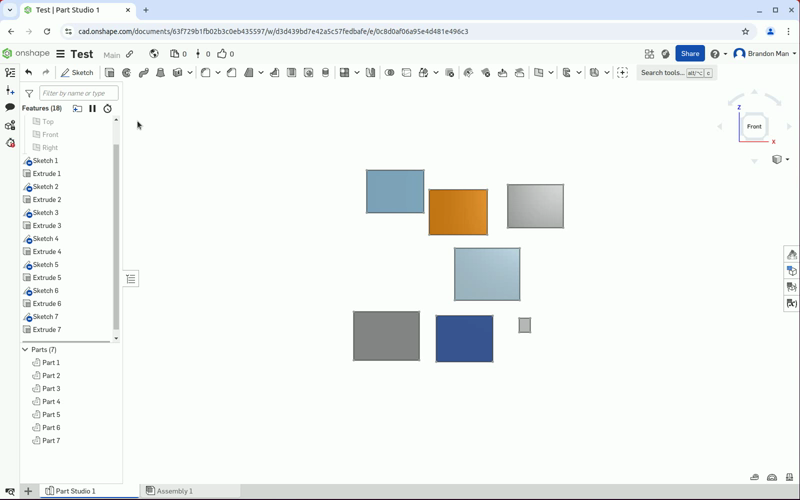
key(shift+h)
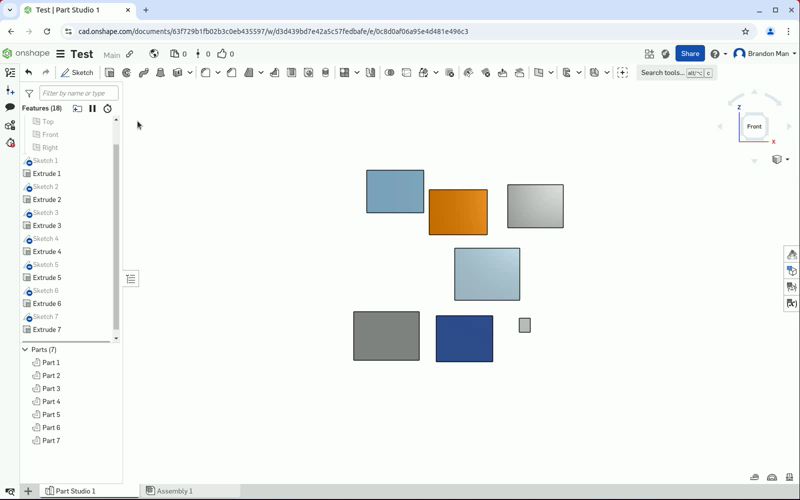
mouse_move(69, 163)
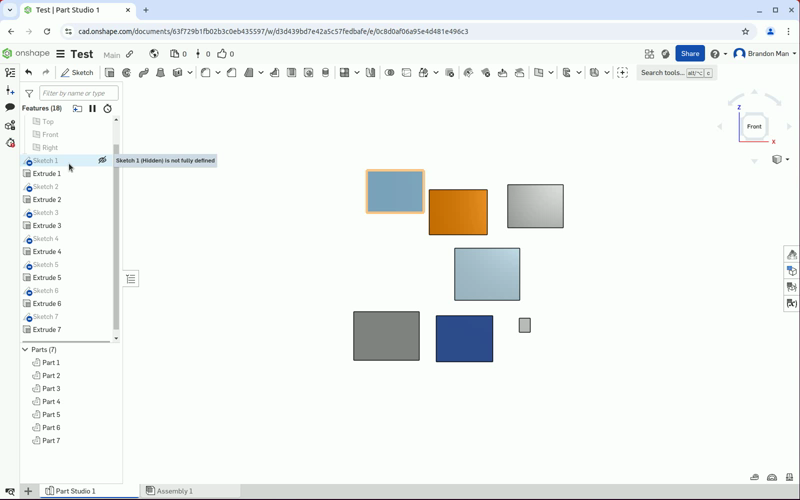
click(69, 163)
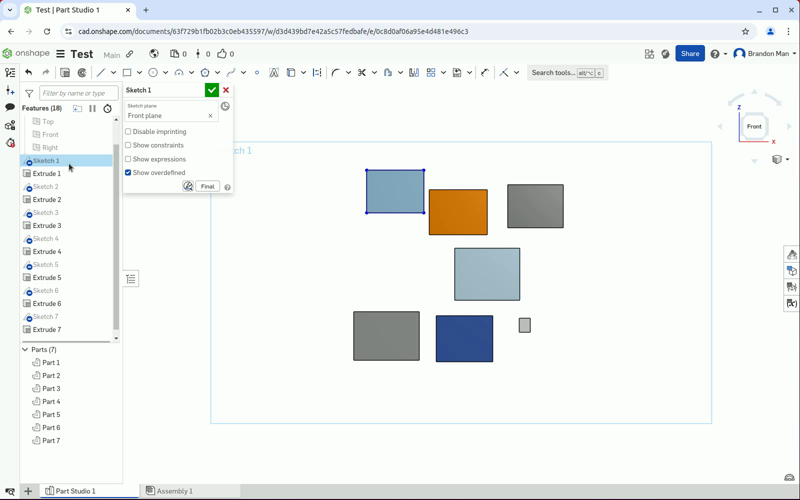
mouse_move(229, 92)
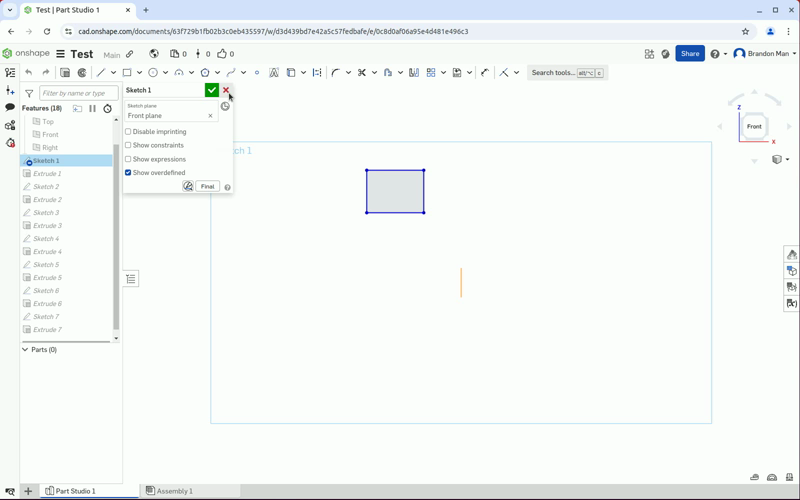
click(229, 92)
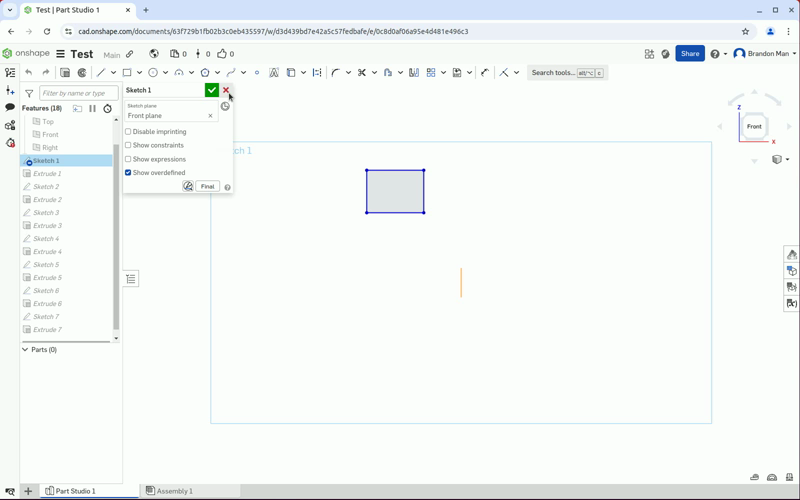
key(shift+s)
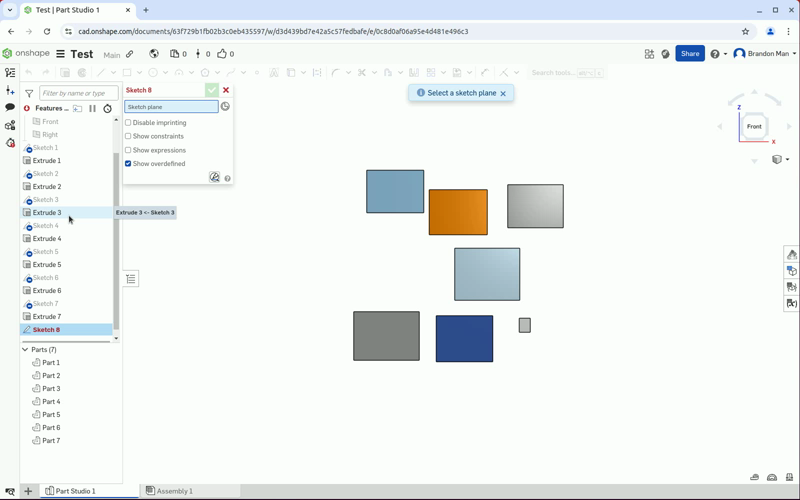
scroll(3)
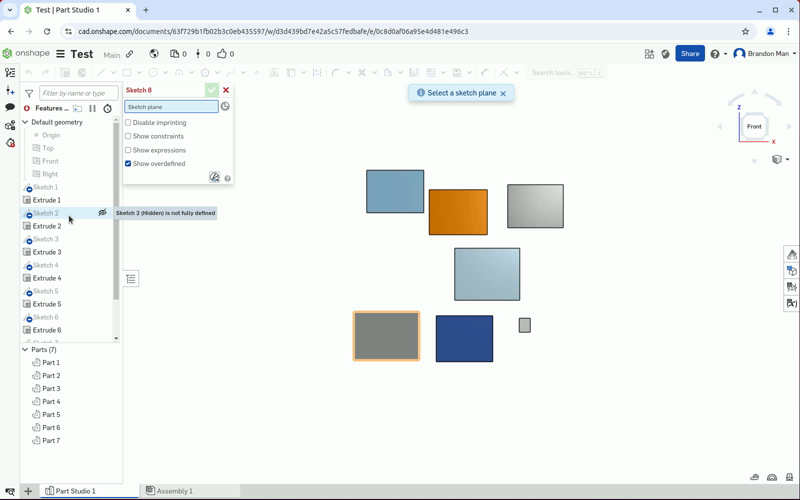
mouse_move(69, 163)
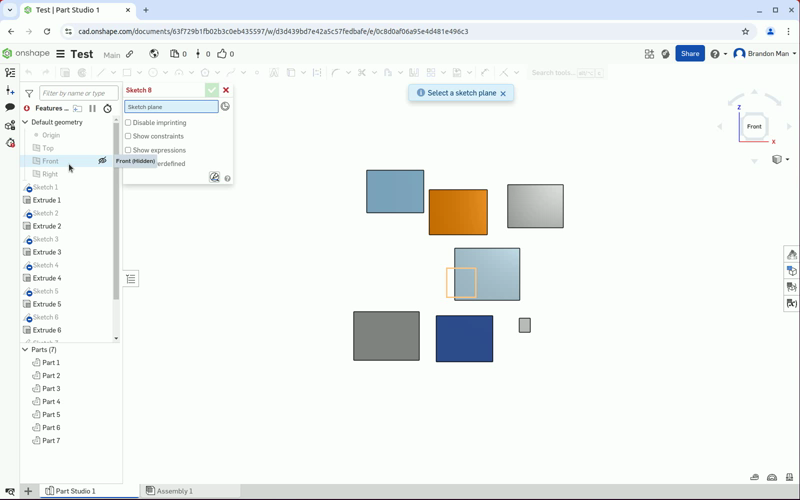
click(69, 163)
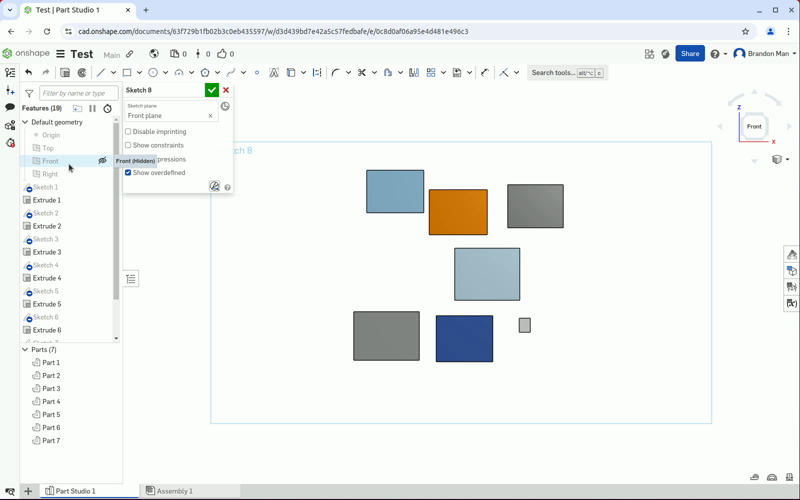
mouse_move(73, 352)
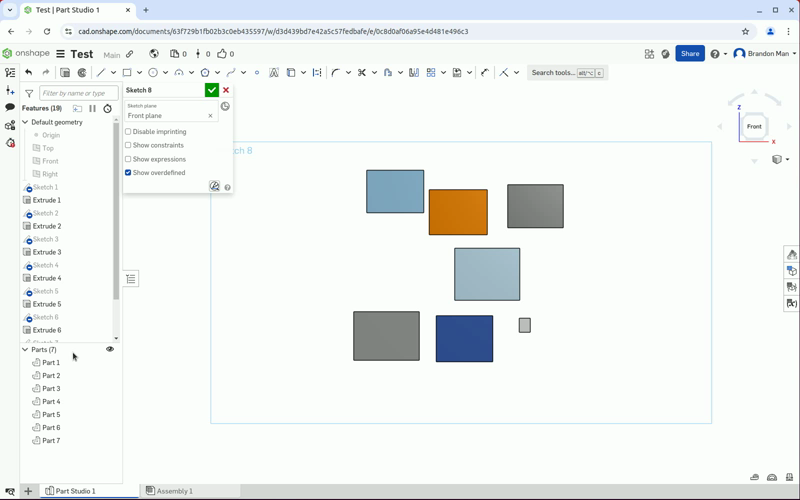
key(y)
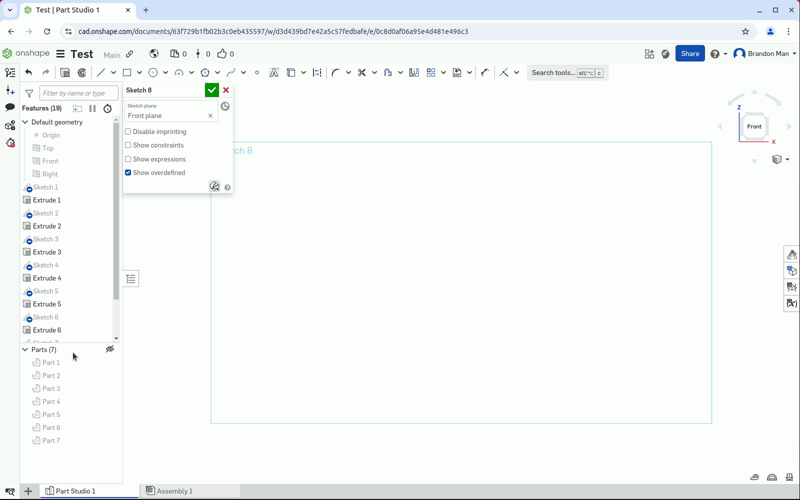
key(l)
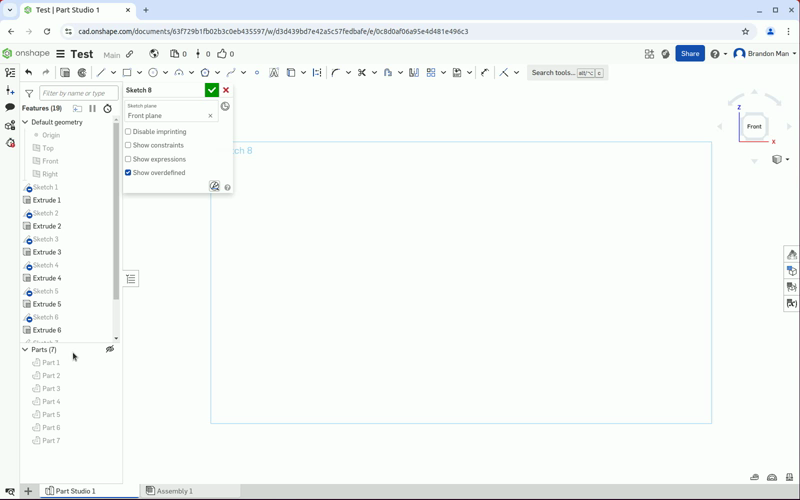
key_down(shift)
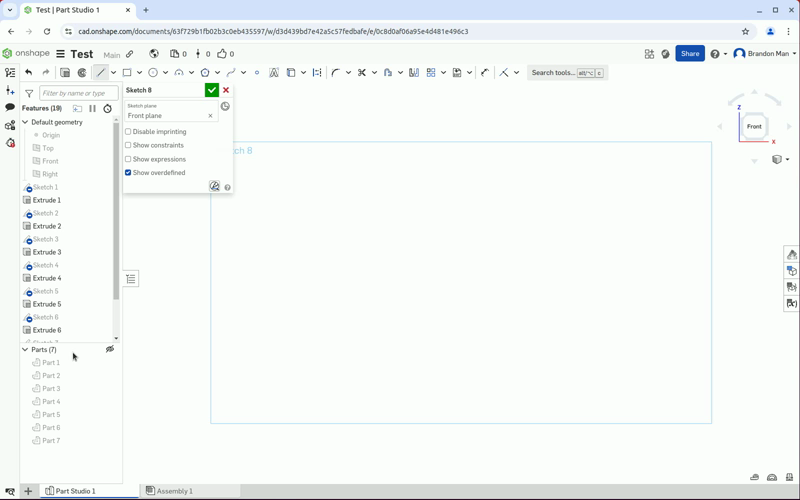
mouse_move(353, 282)
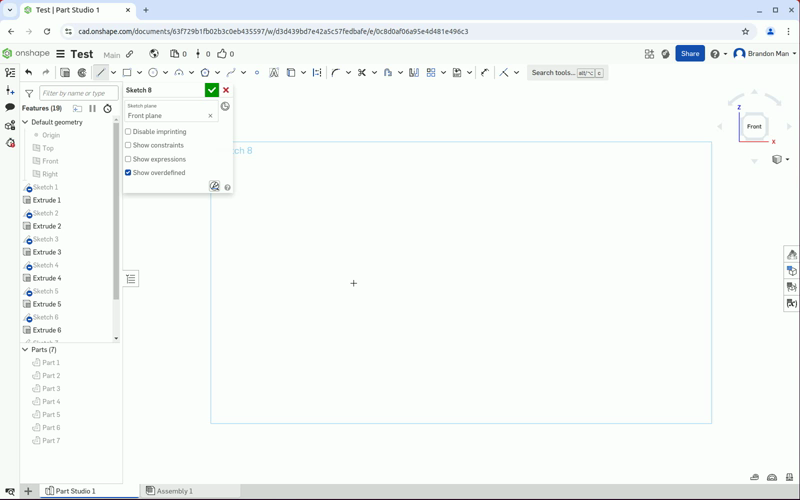
click(353, 282)
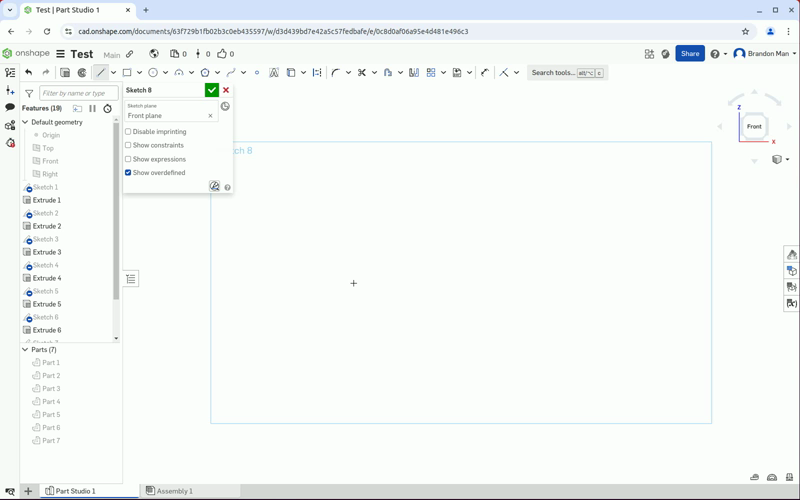
key_up(shift)
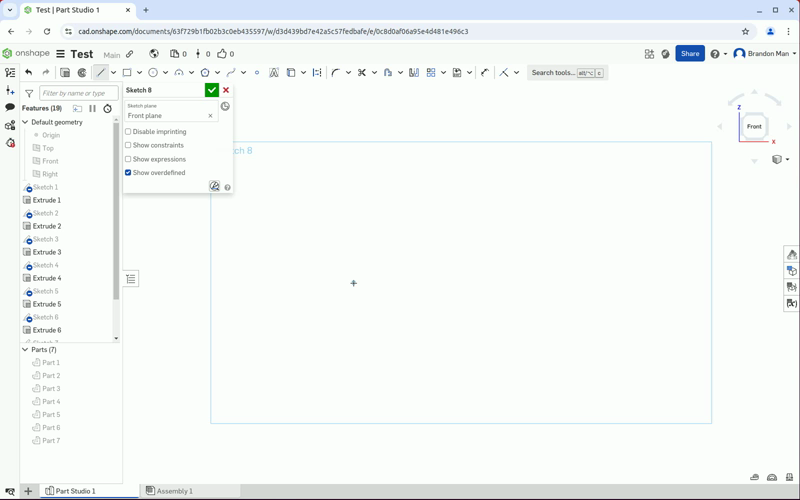
key_down(shift)
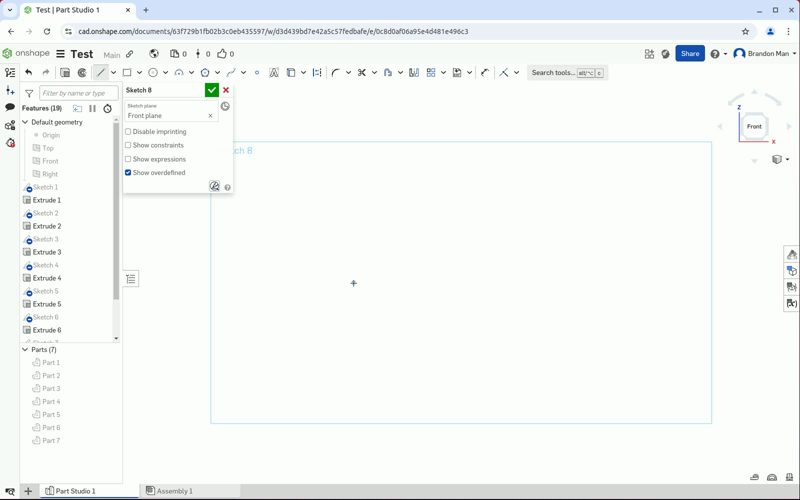
mouse_move(442, 282)
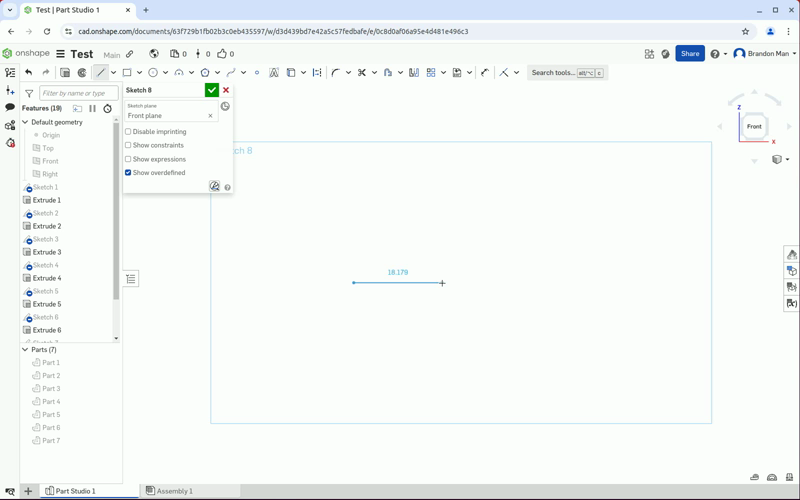
click(442, 282)
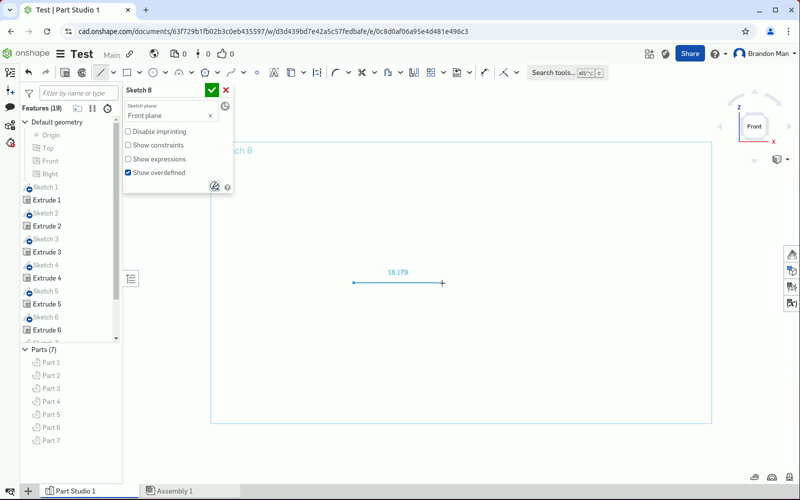
key_up(shift)
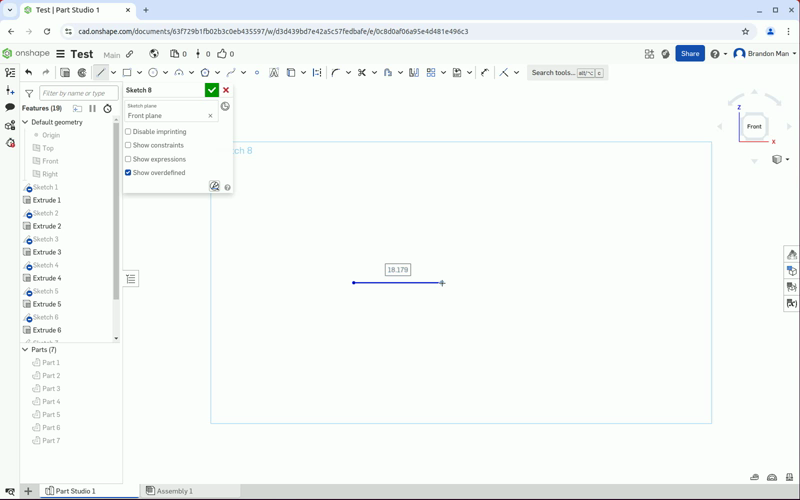
key_down(shift)
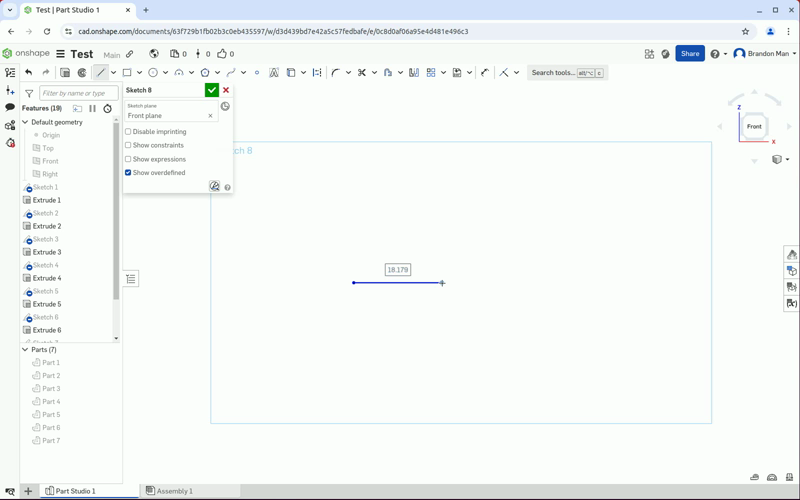
mouse_move(472, 282)
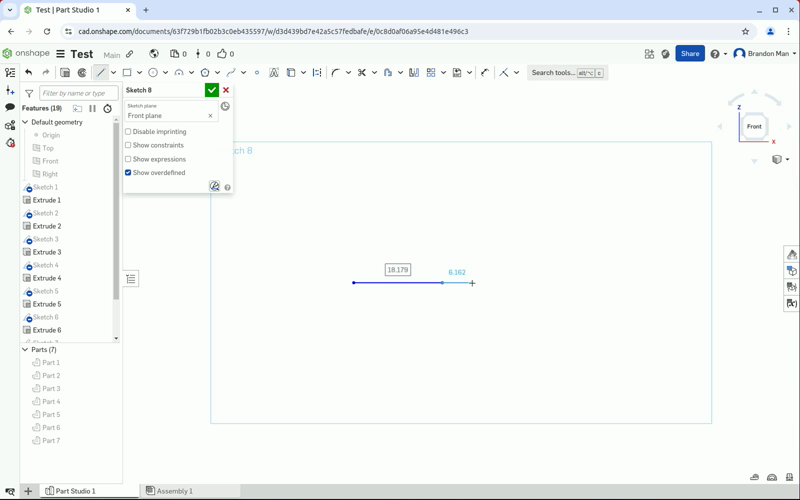
mouse_move(419, 246)
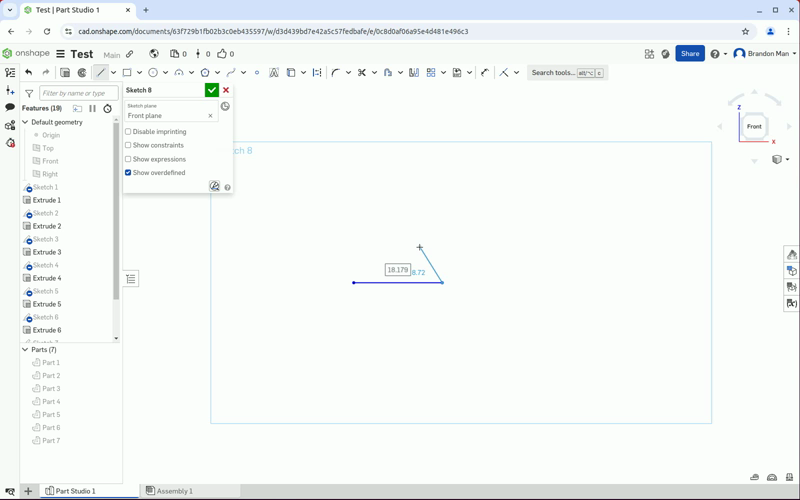
click(419, 246)
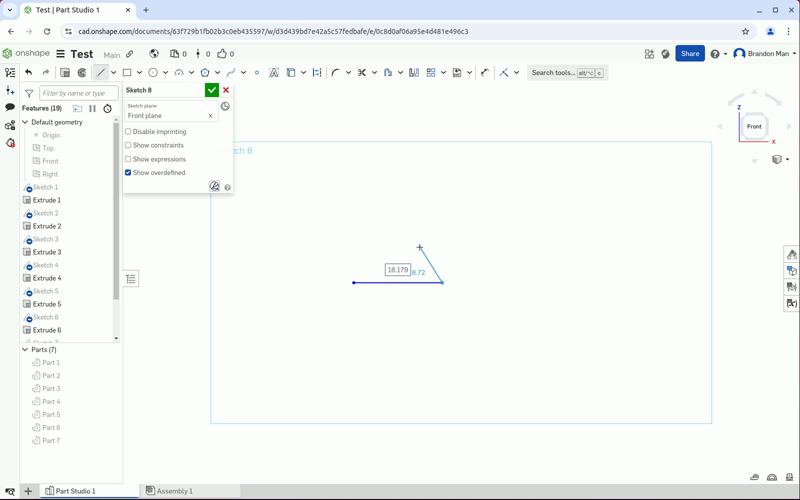
key_up(shift)
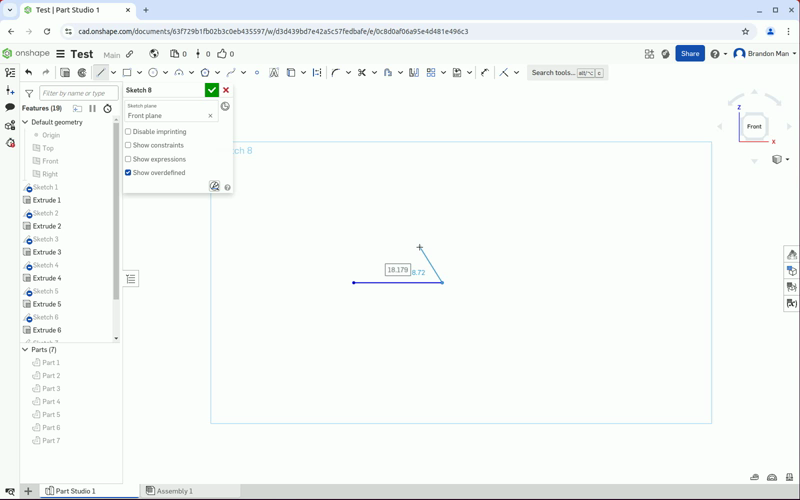
key_down(shift)
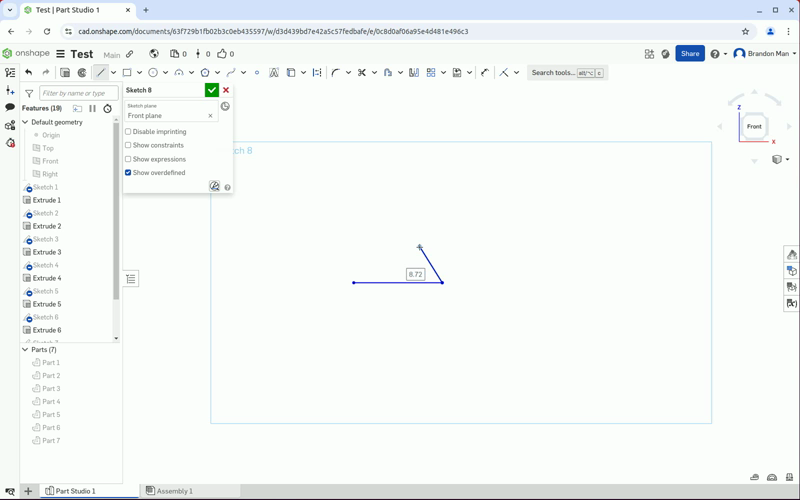
mouse_move(450, 246)
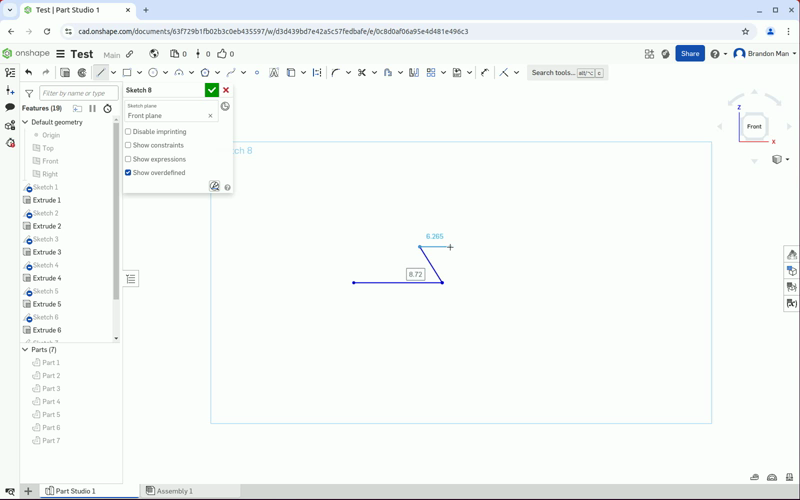
mouse_move(378, 248)
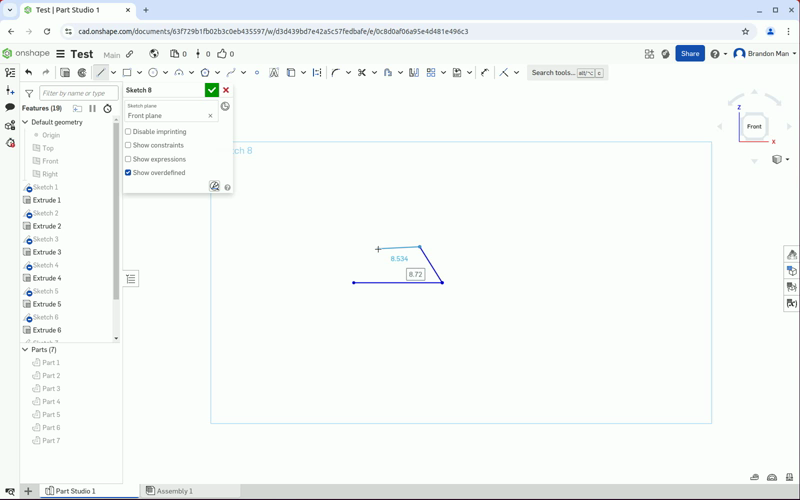
click(378, 248)
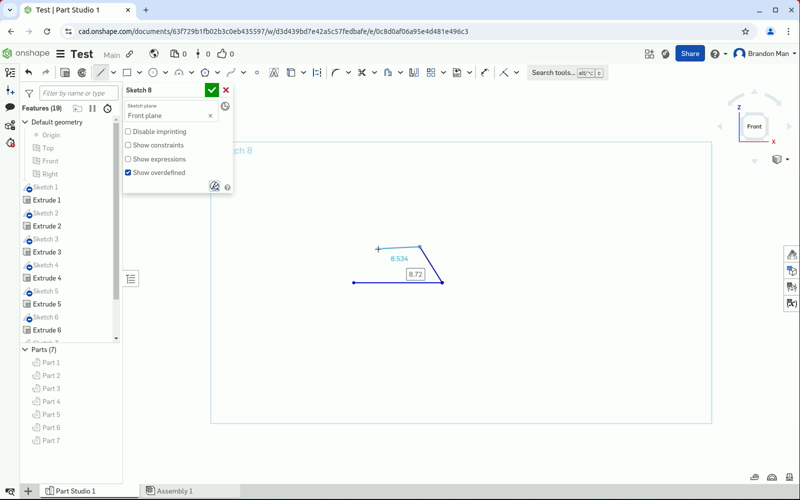
key_up(shift)
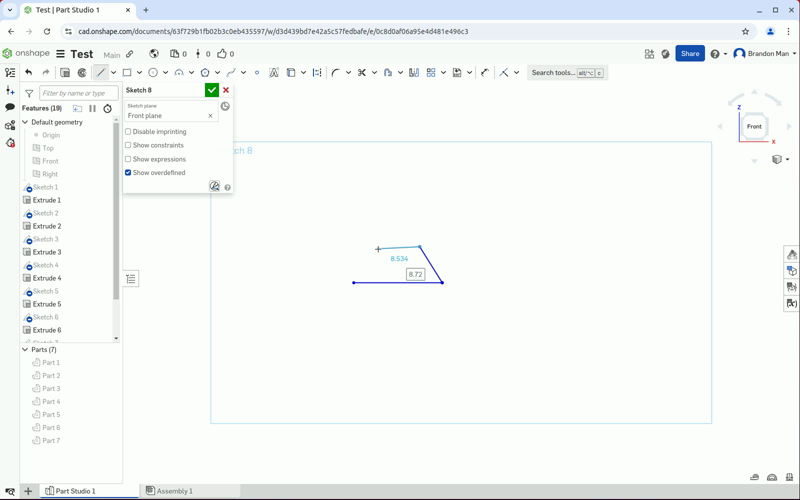
mouse_move(408, 248)
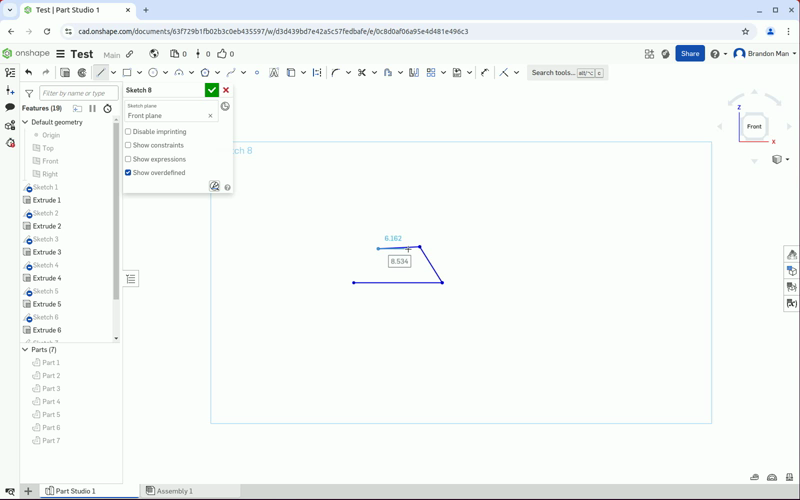
key_down(shift)
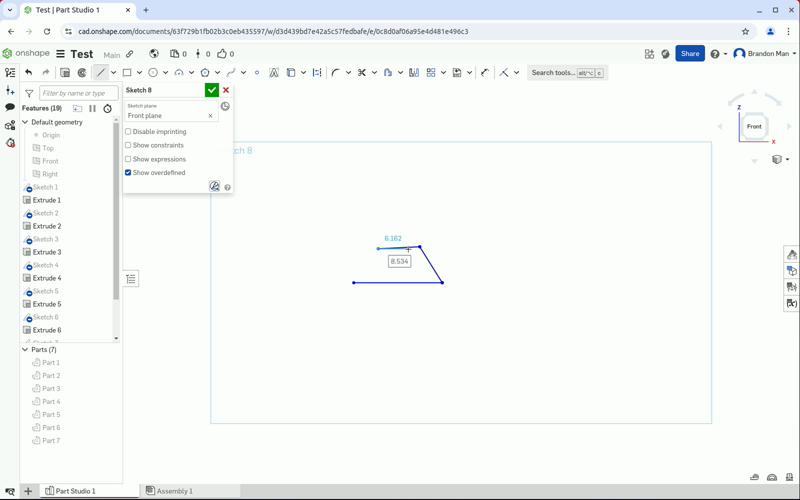
mouse_move(353, 282)
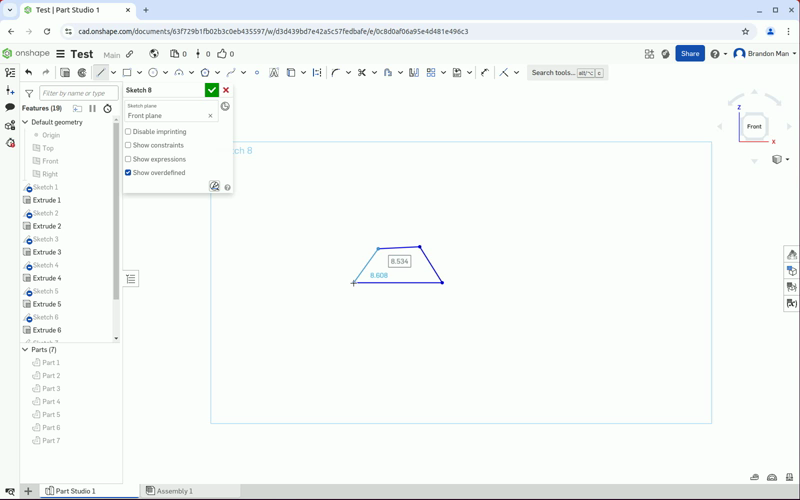
key_up(shift)
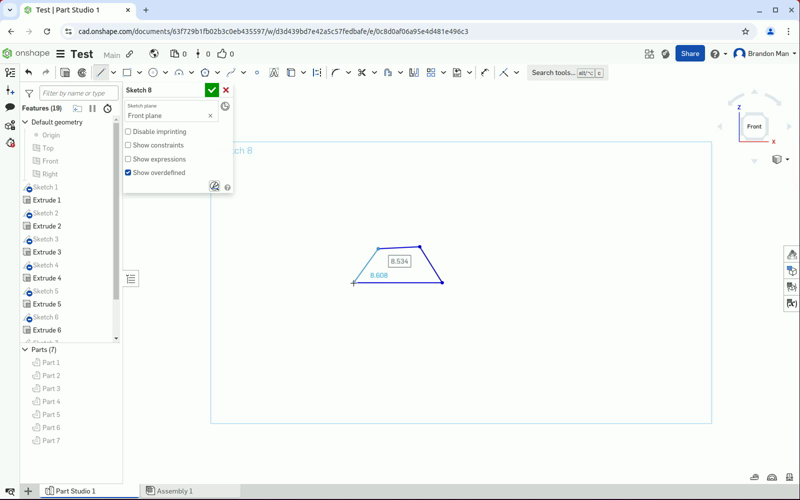
click(353, 282)
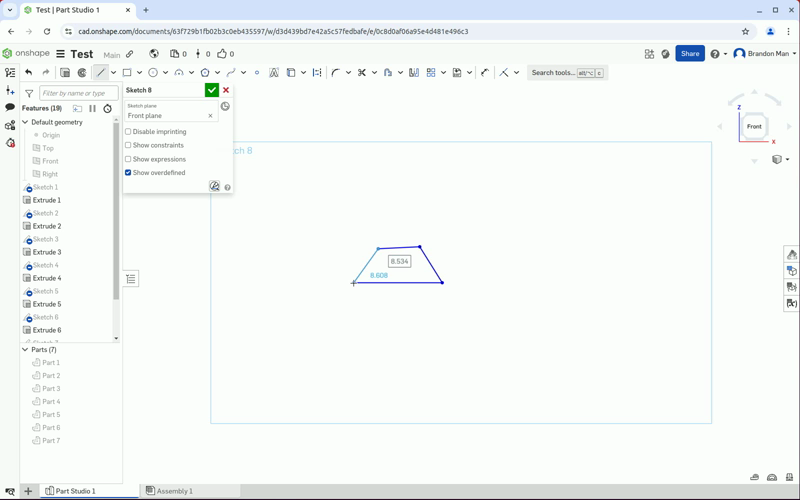
key(esc)
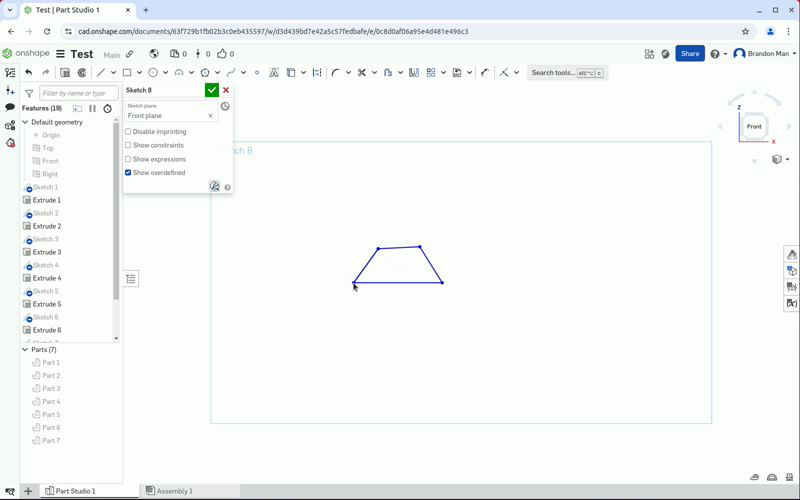
mouse_move(369, 265)
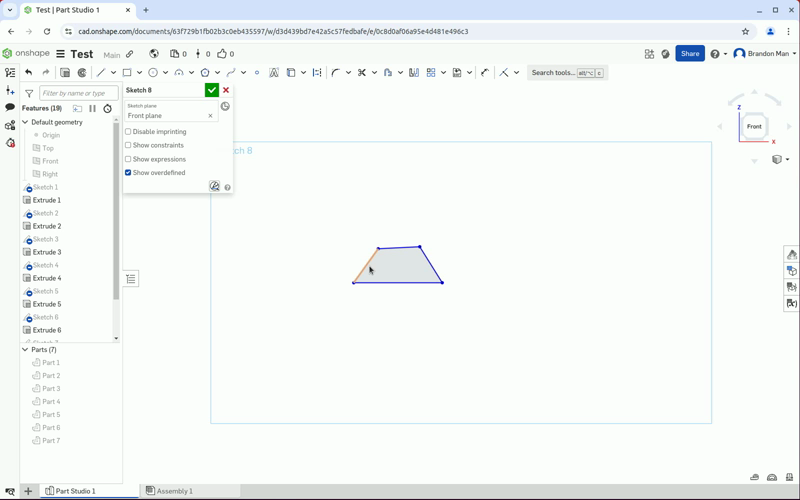
click(369, 265)
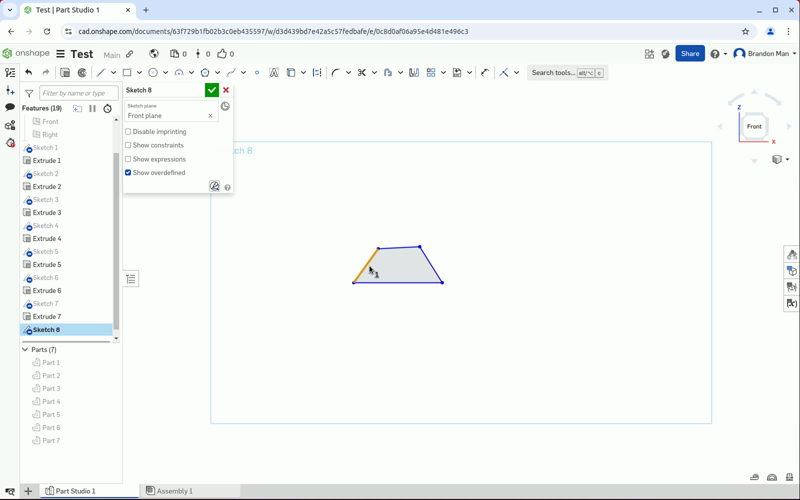
mouse_move(73, 352)
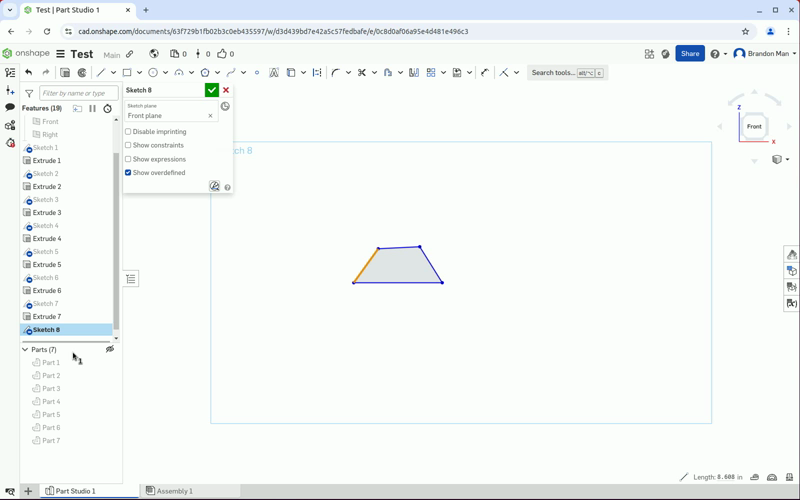
key(shift+y)
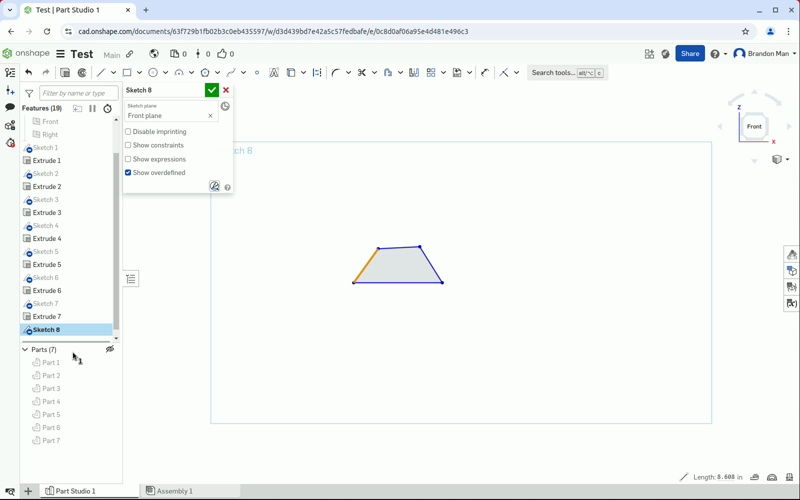
key(shift+e)
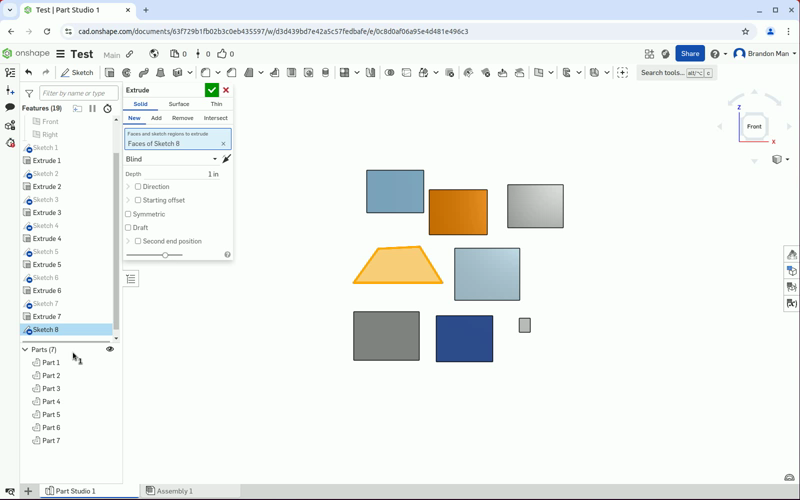
mouse_move(143, 106)
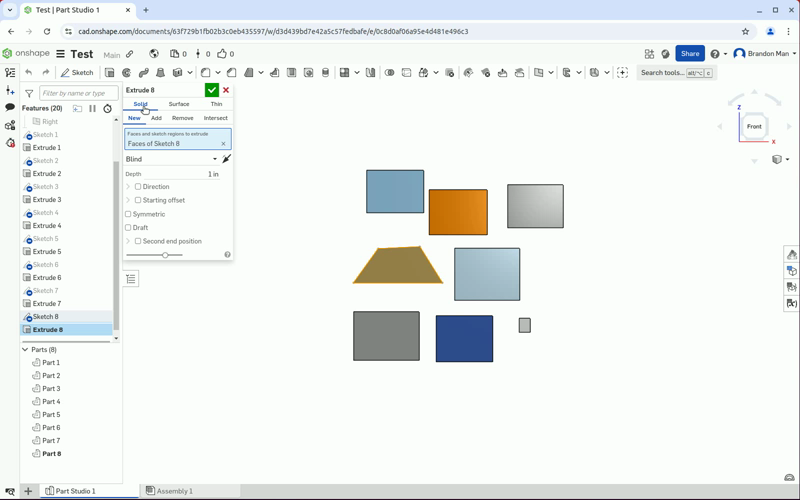
click(143, 106)
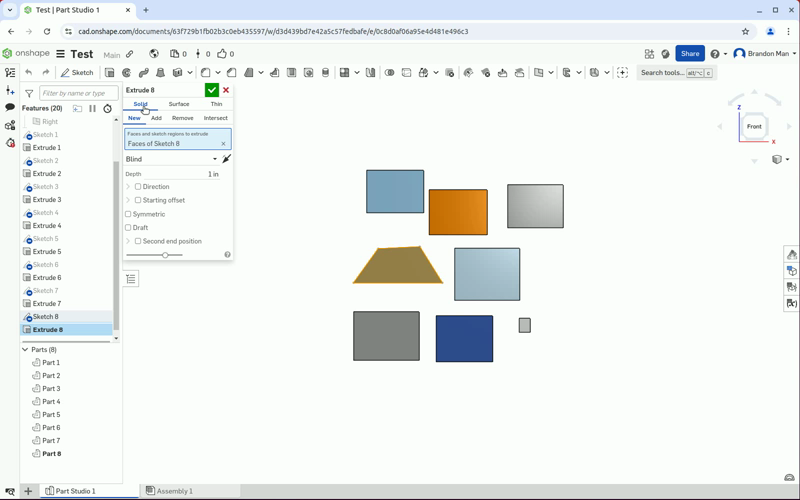
mouse_move(137, 120)
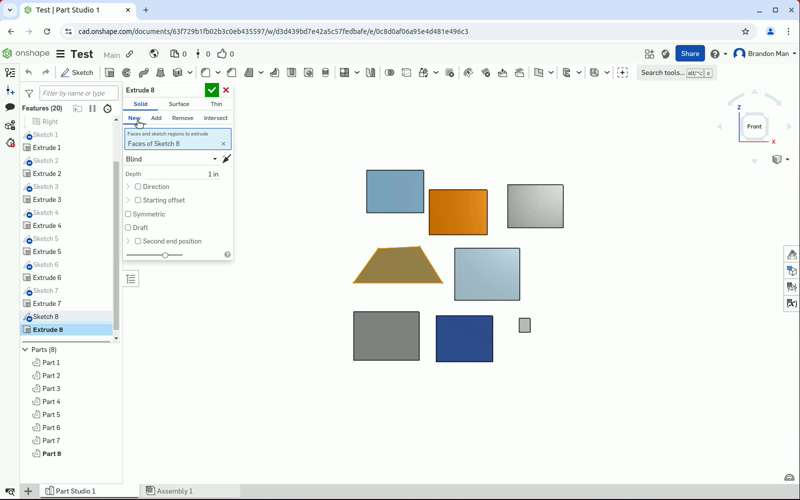
click(137, 120)
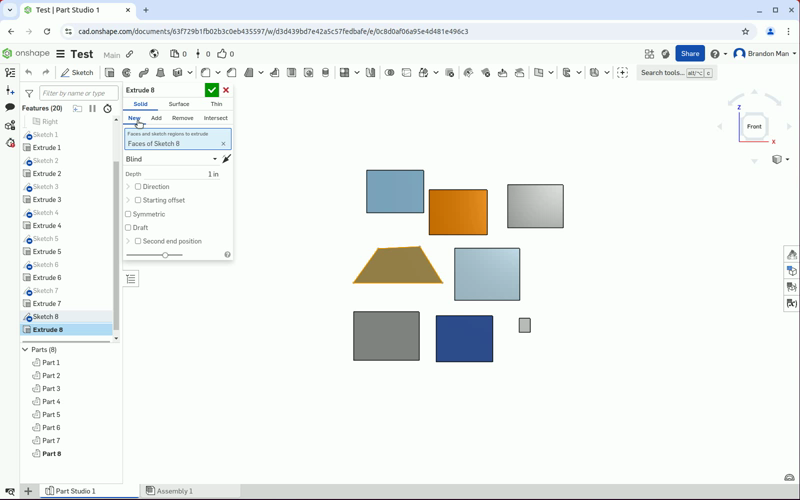
key(tab, 4)
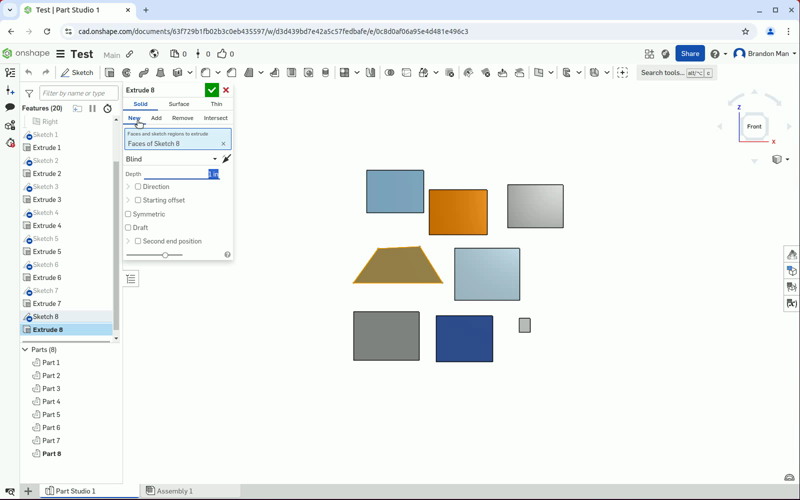
text(3.851)
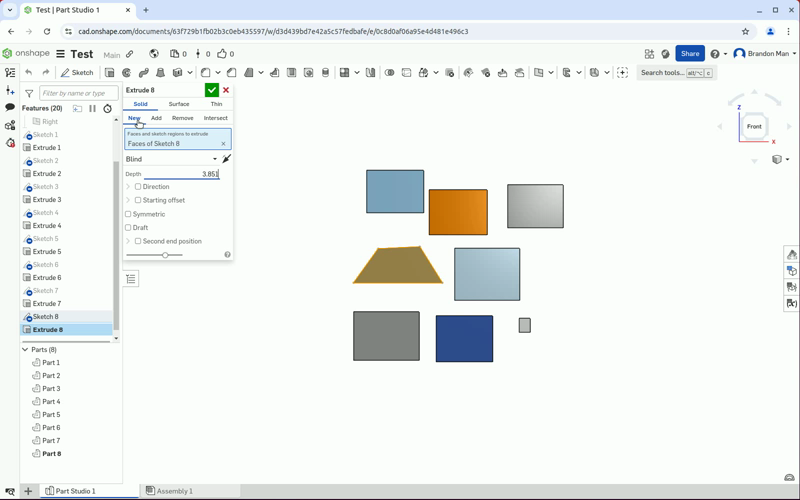
key(enter)
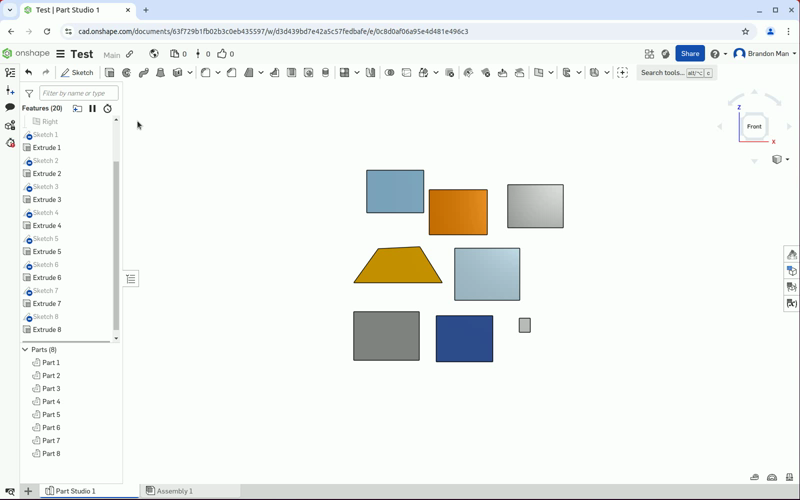
key(shift+h)
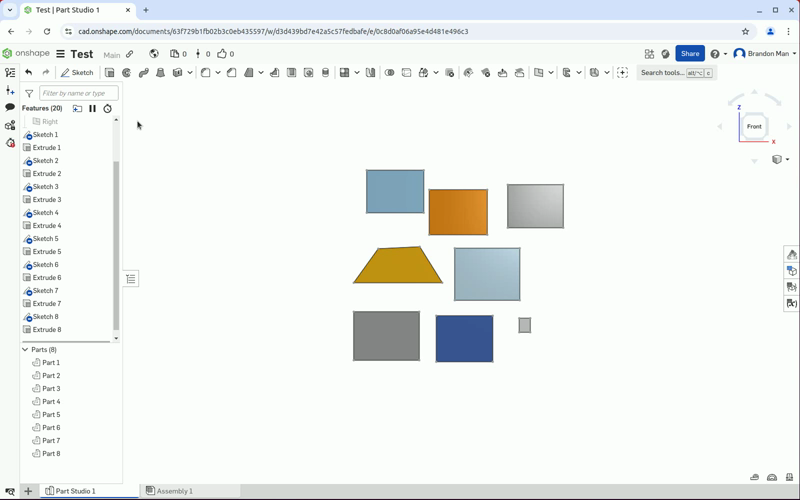
key(shift+h)
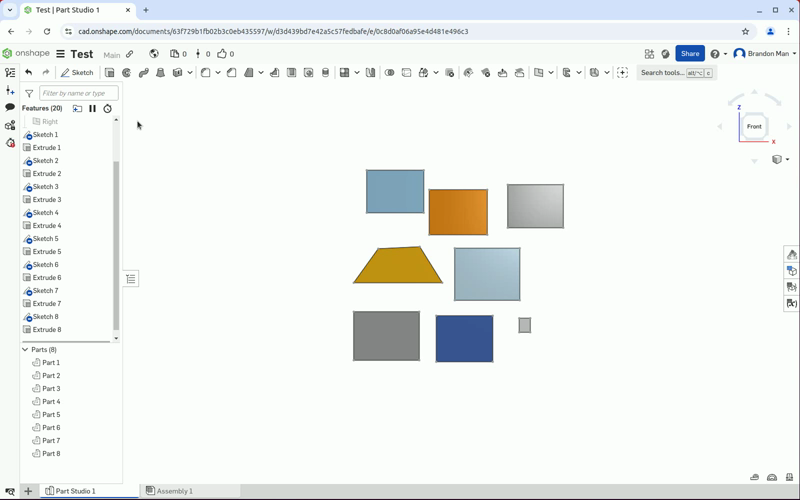
key(shift+7)
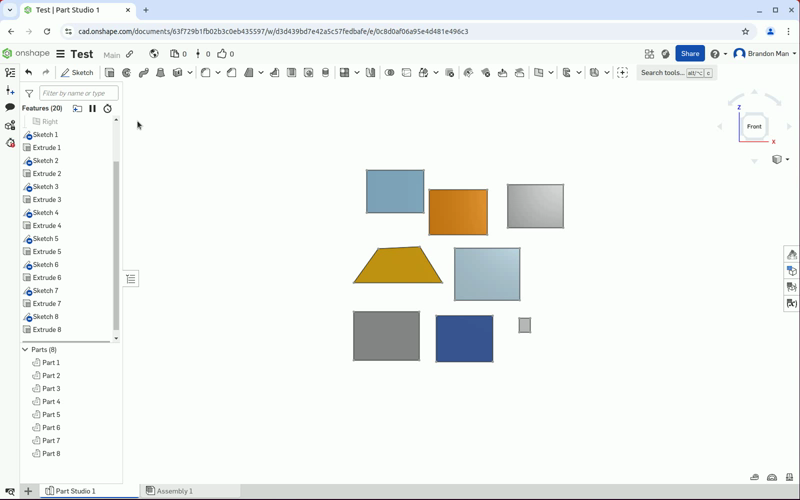
key(left, 2)
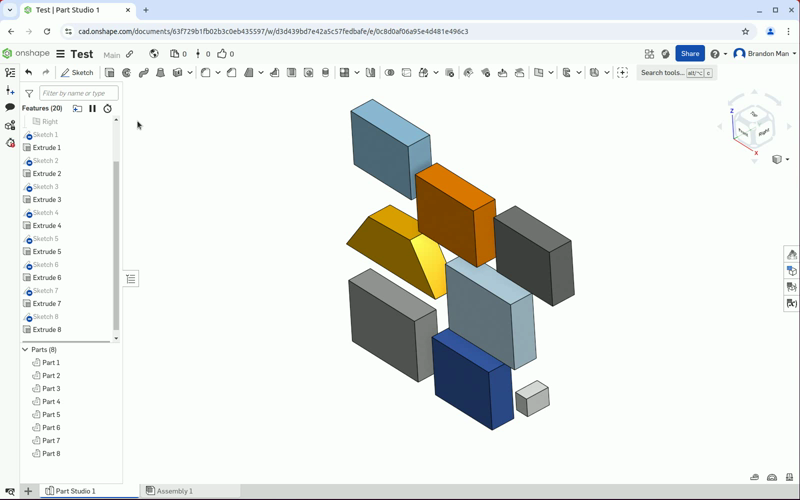
key(down, 2)
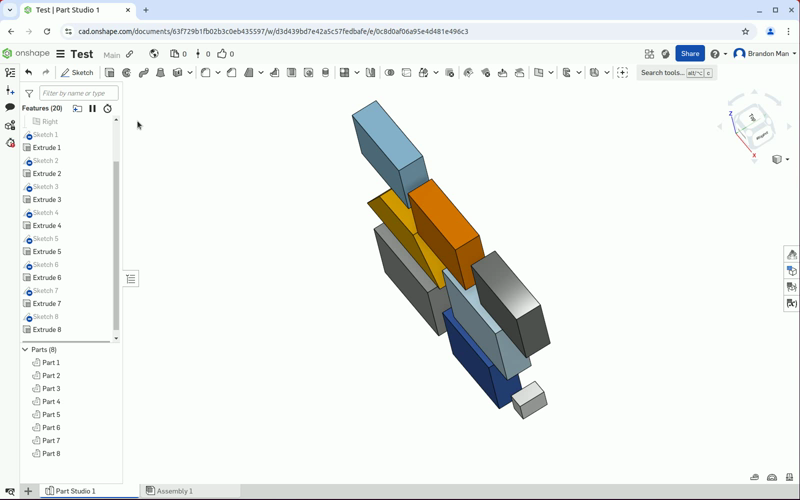
key(up, 2)
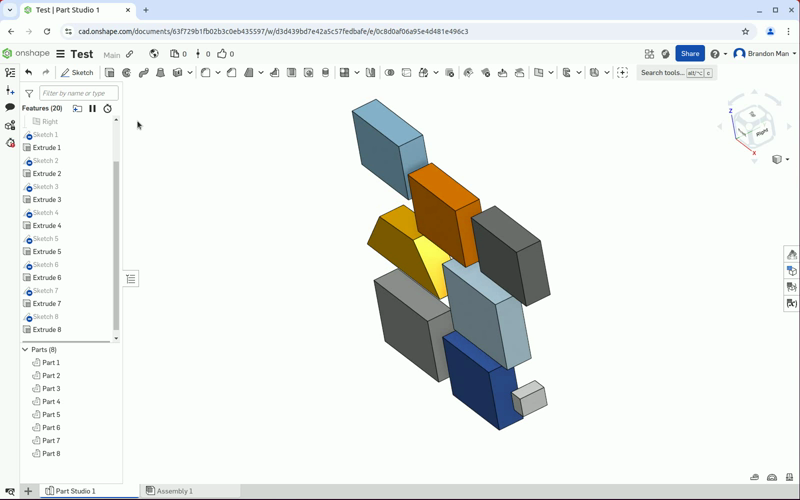
key(right, 2)
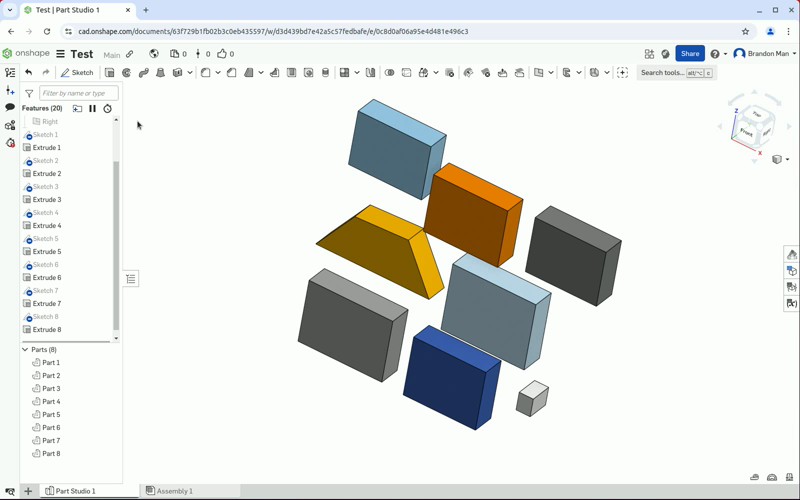
mouse_move(69, 137)
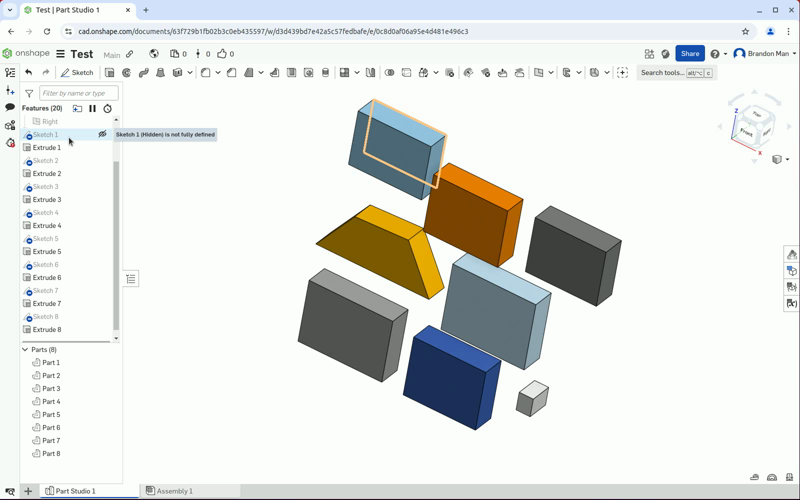
click(69, 137)